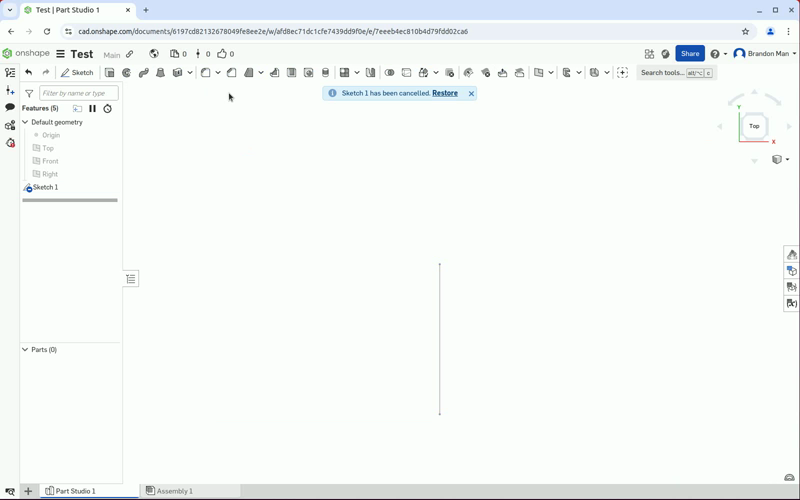
key(shift+h)
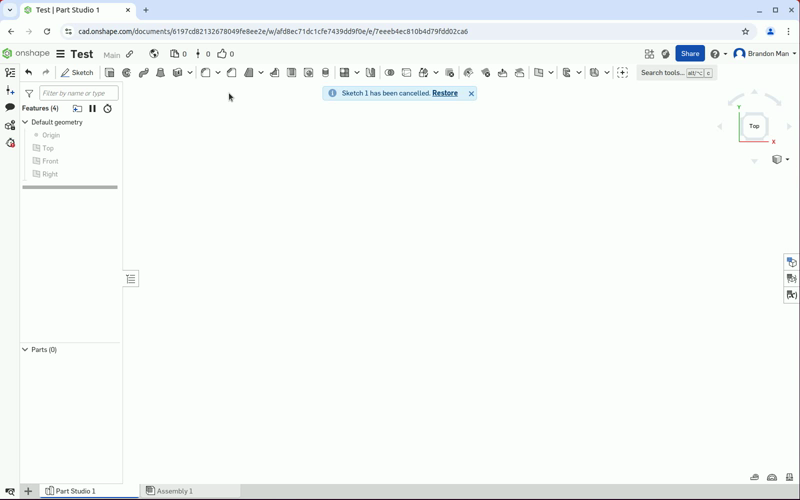
mouse_move(73, 352)
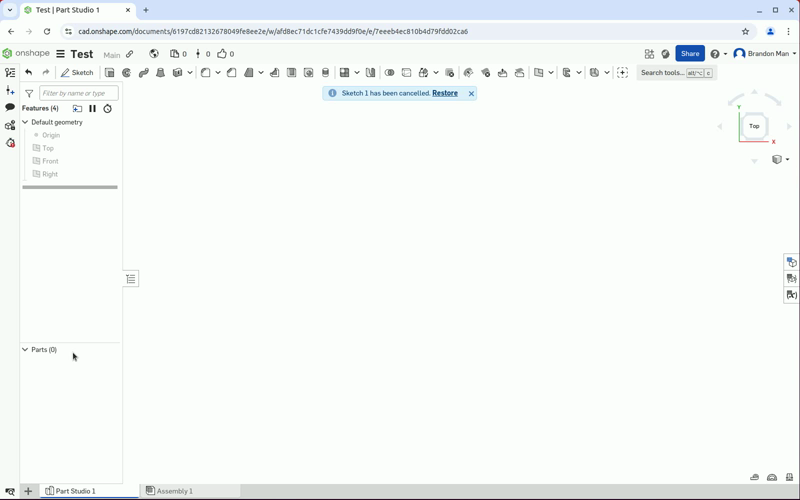
key(y)
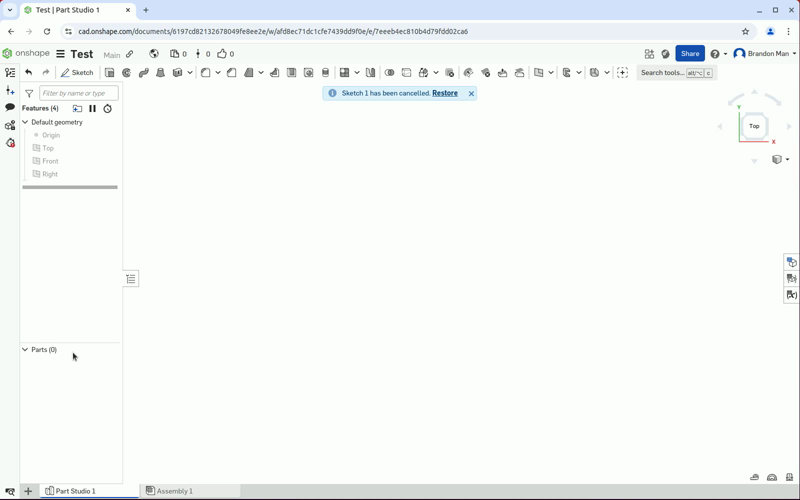
key(shift+p)
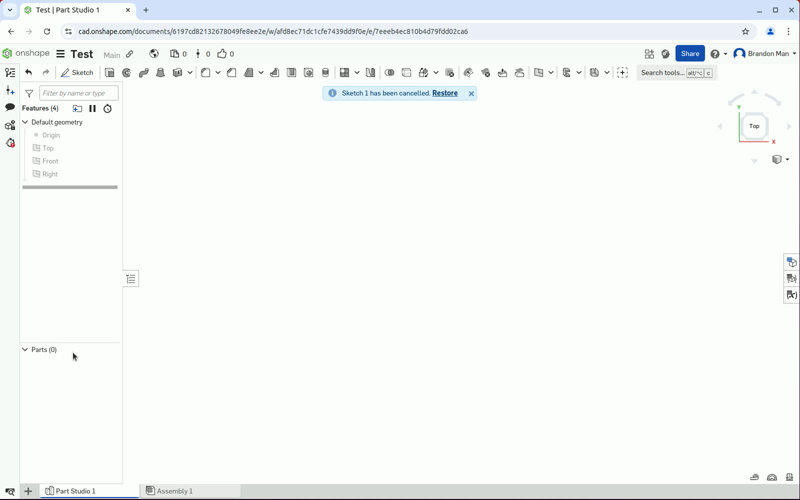
key(space)
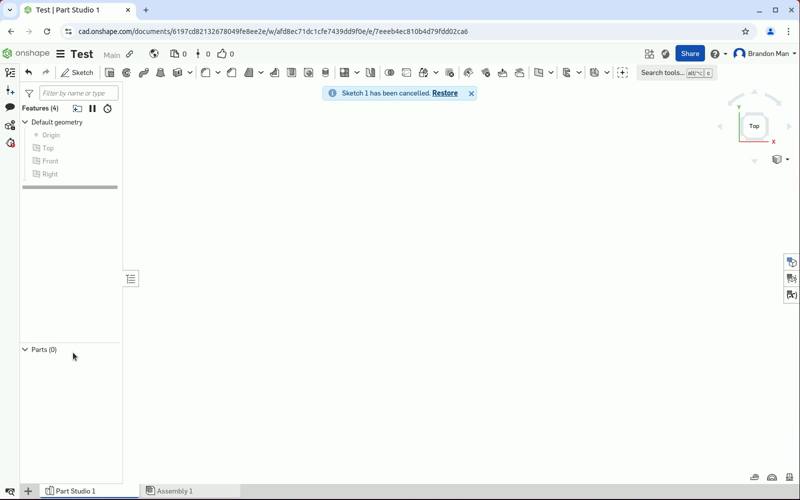
key_down(shift)
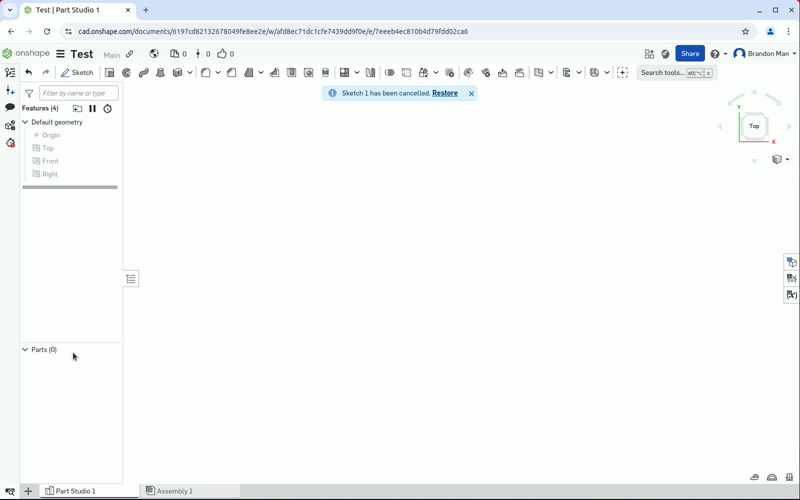
key(up)
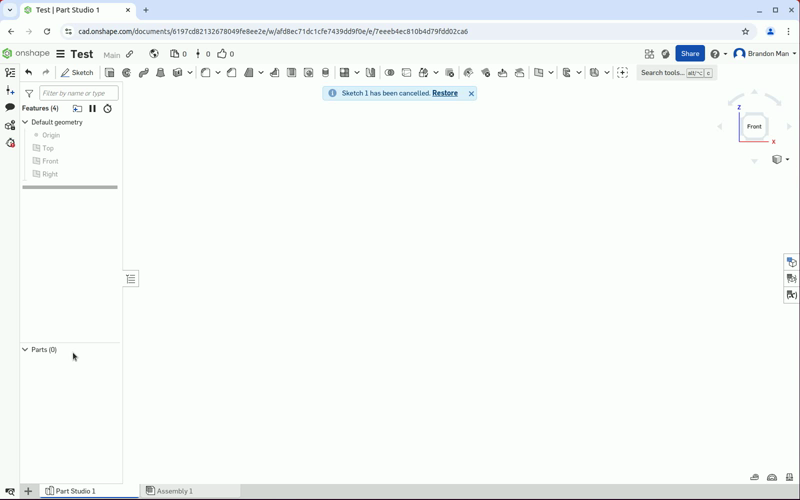
key_up(shift)
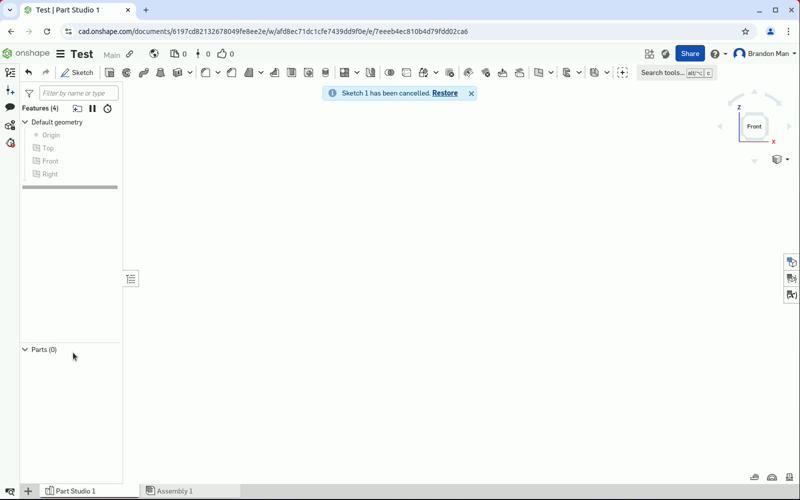
key(space)
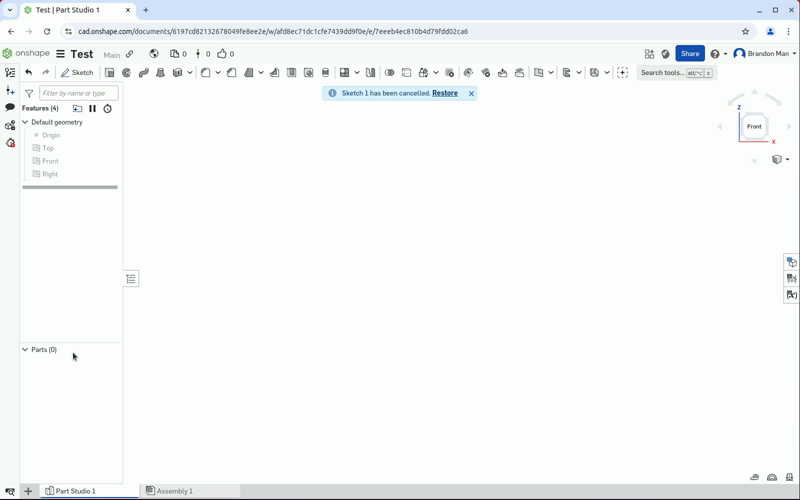
key_down(shift)
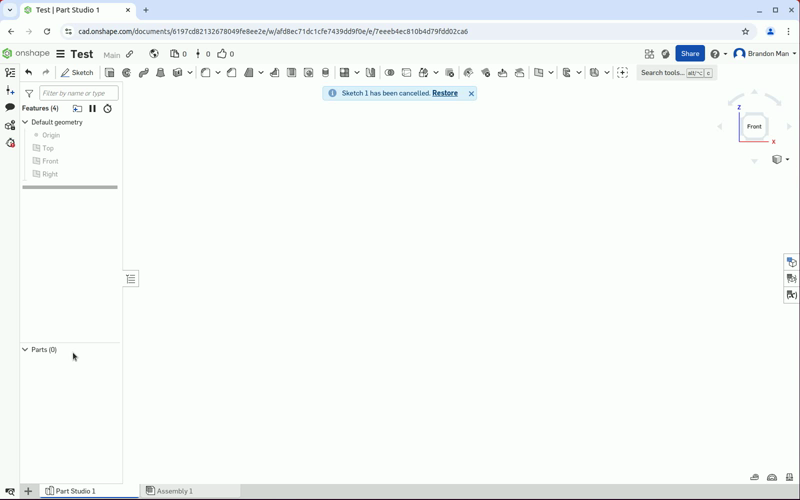
key(left)
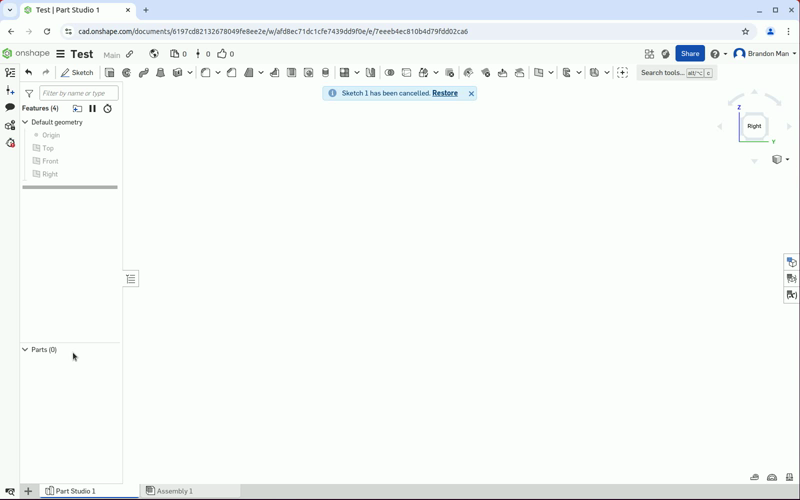
key_up(shift)
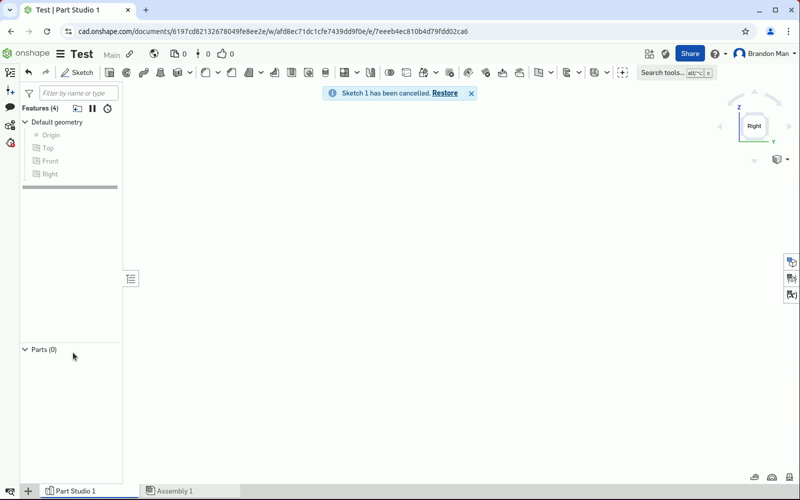
mouse_move(73, 352)
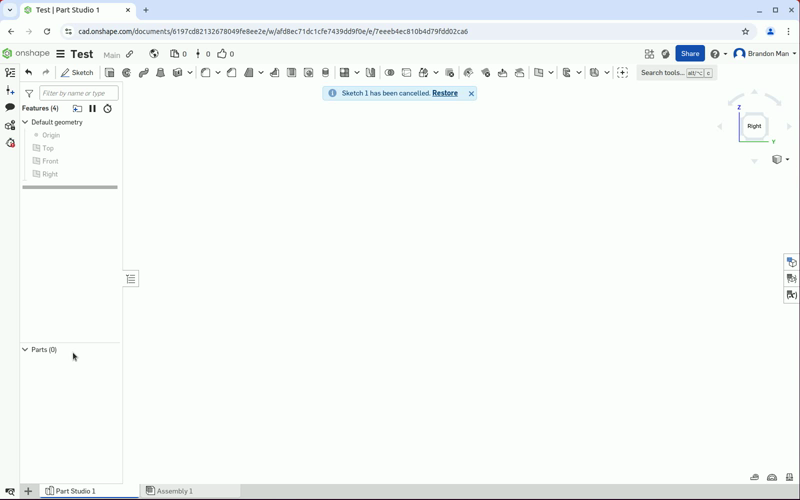
key(shift+y)
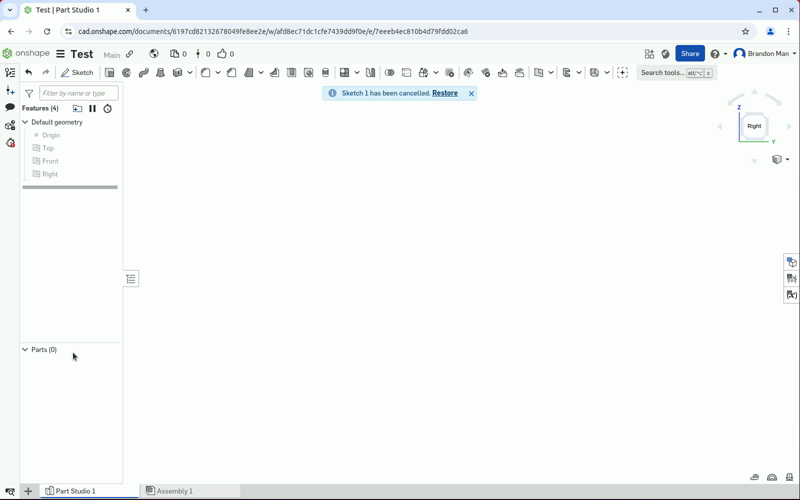
key(shift+s)
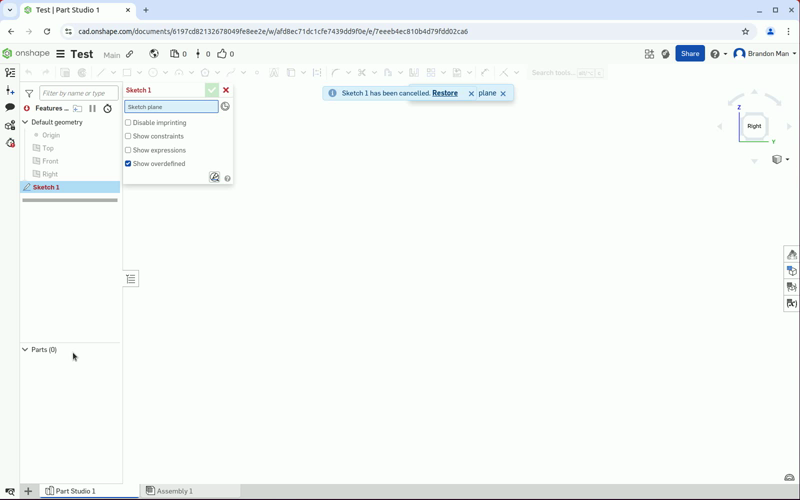
mouse_move(73, 176)
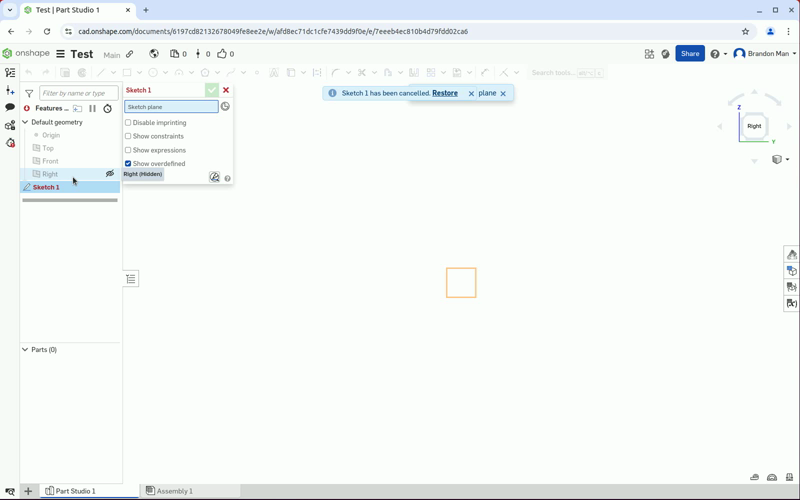
click(73, 176)
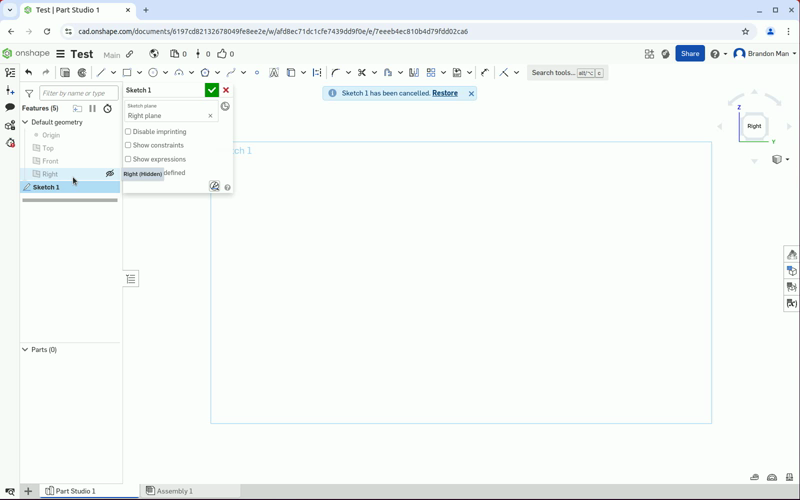
mouse_move(73, 352)
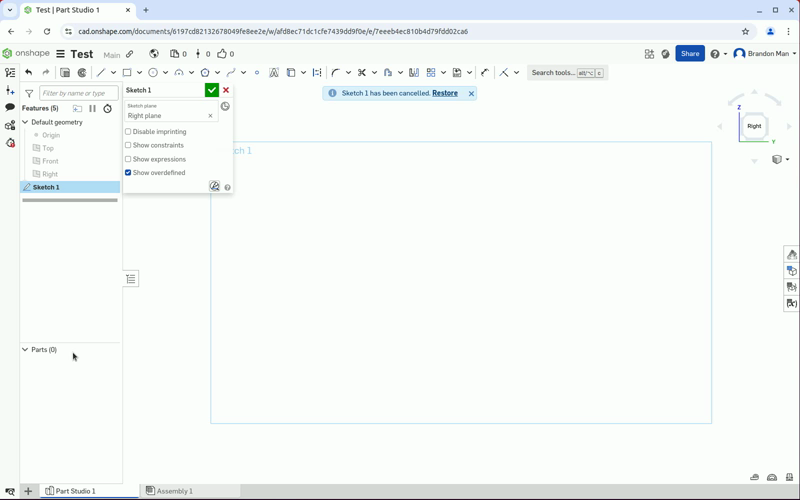
key(y)
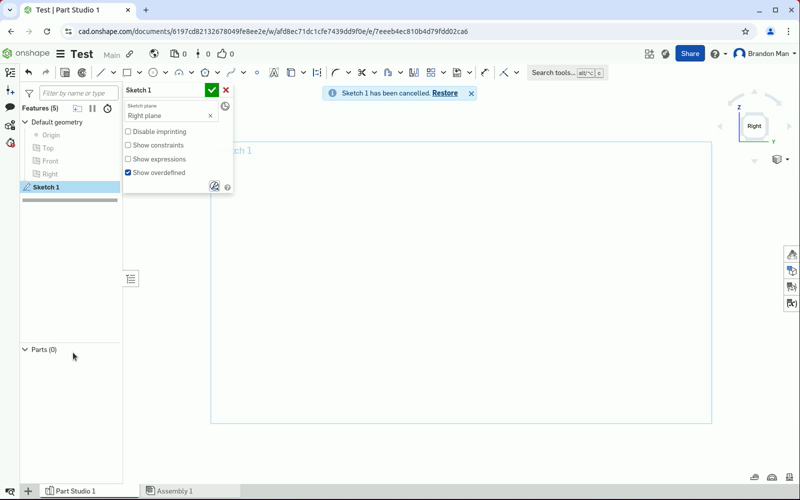
key(l)
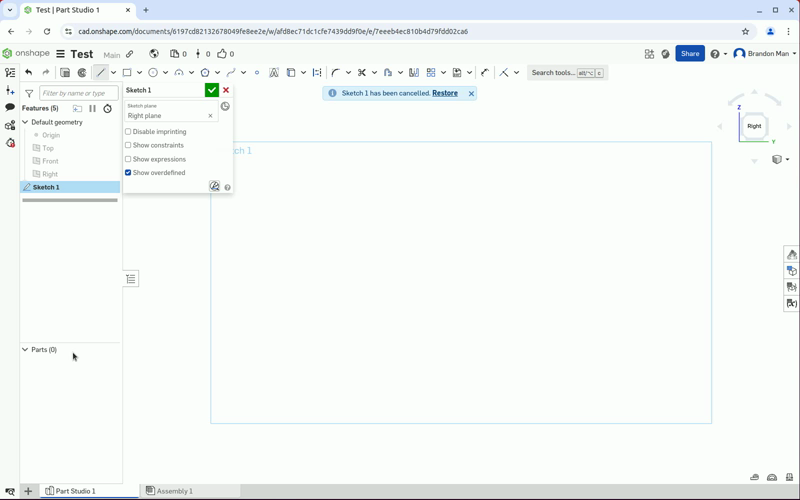
key_down(shift)
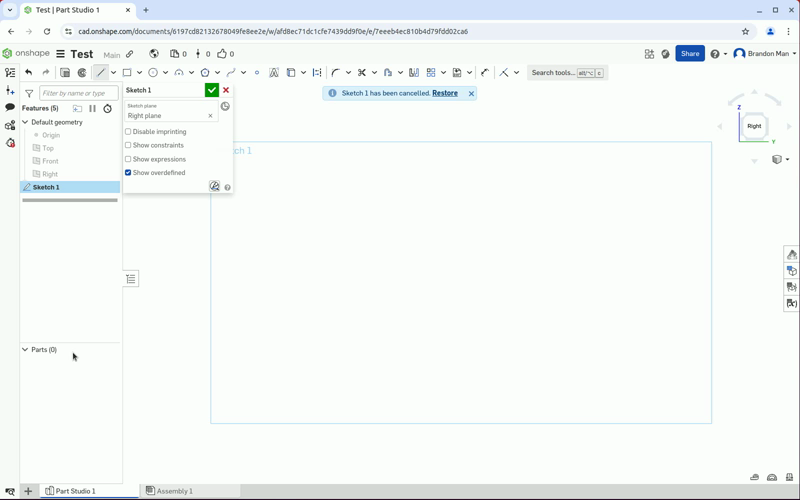
mouse_move(529, 254)
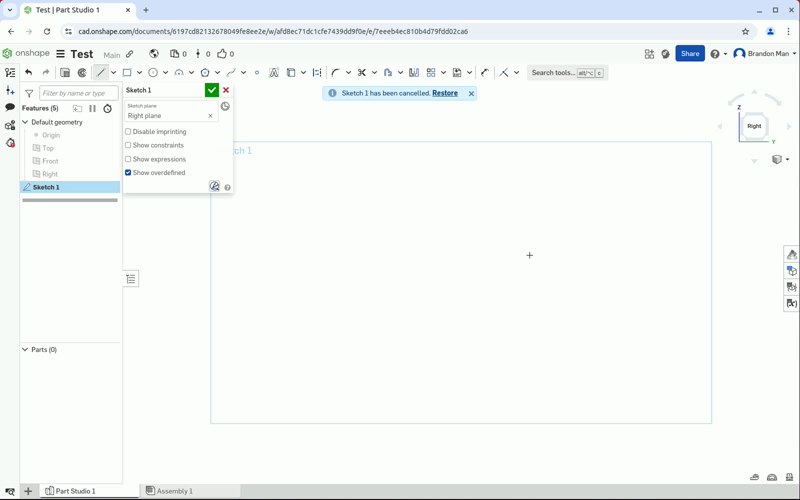
click(529, 254)
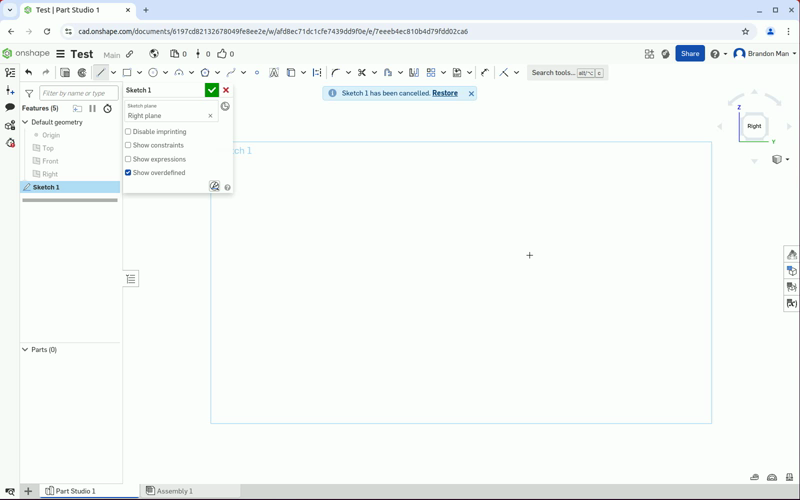
key_up(shift)
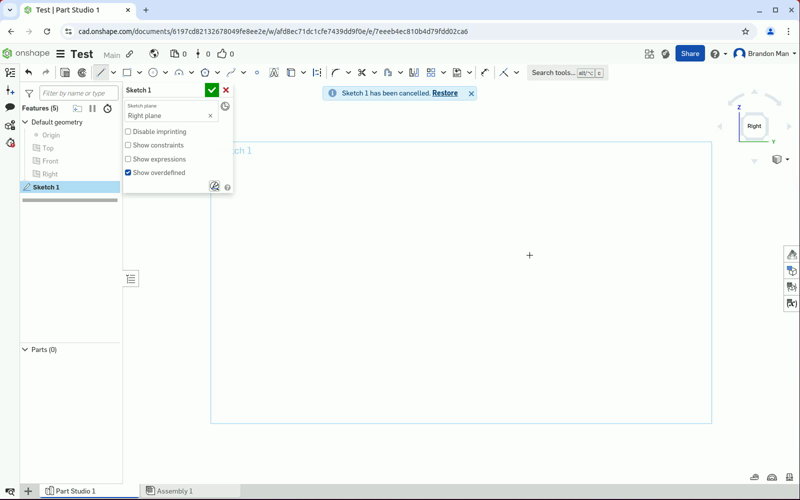
key_down(shift)
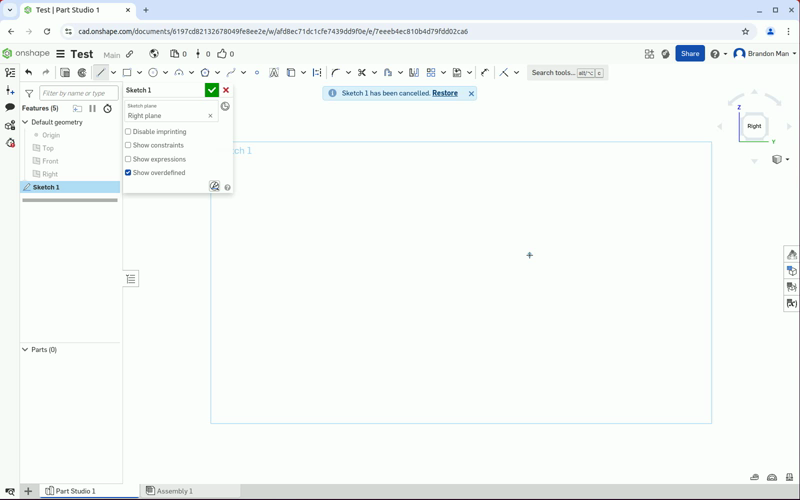
mouse_move(559, 254)
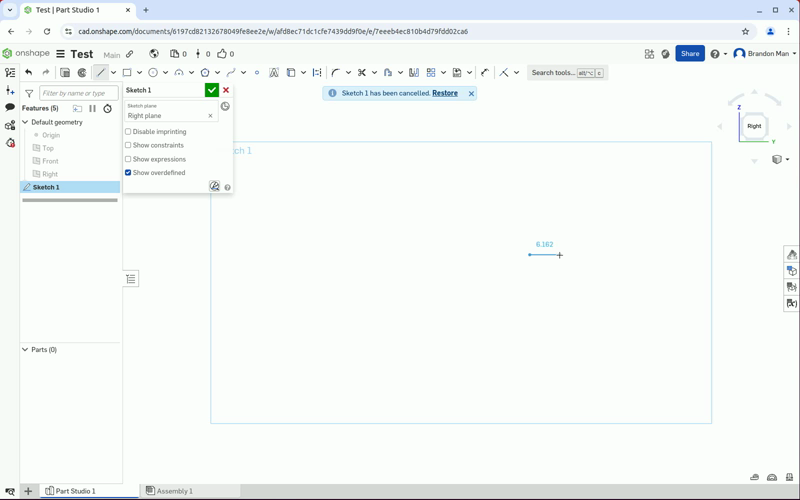
mouse_move(575, 254)
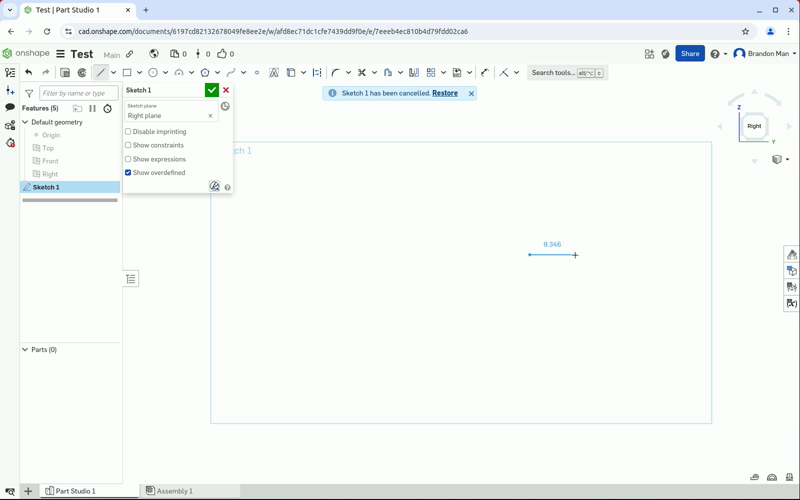
click(575, 254)
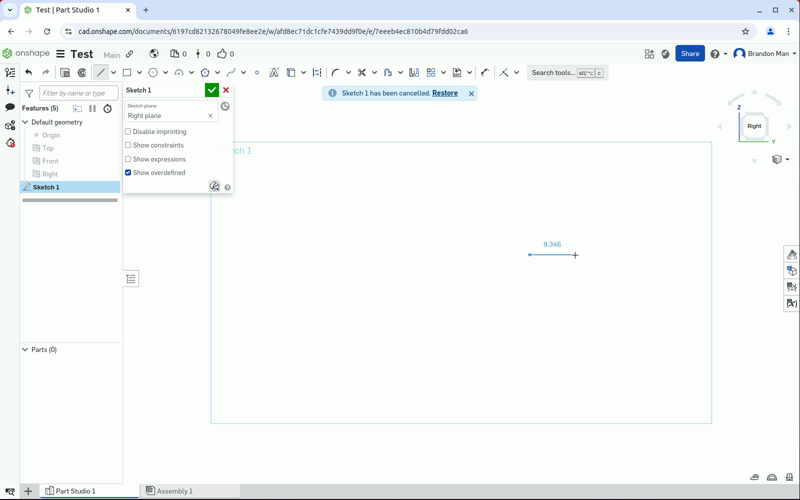
key_up(shift)
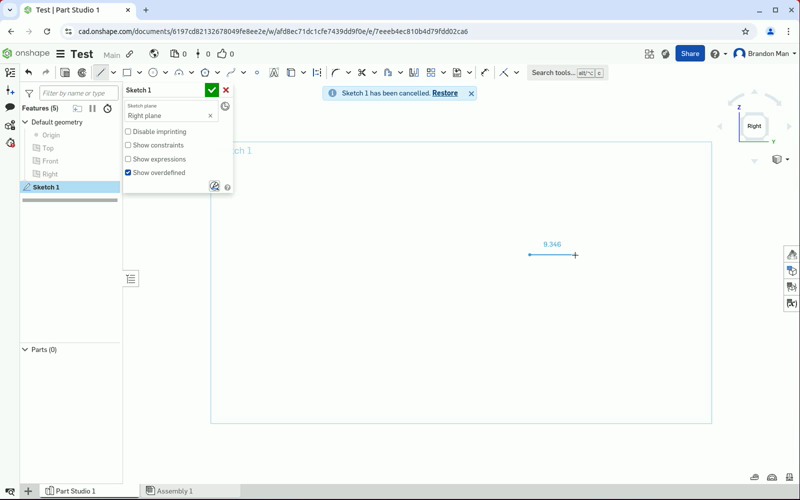
key_down(shift)
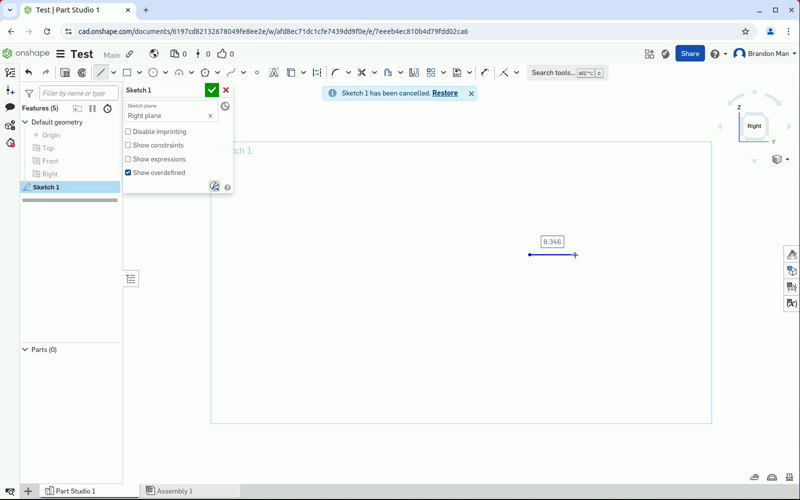
mouse_move(589, 254)
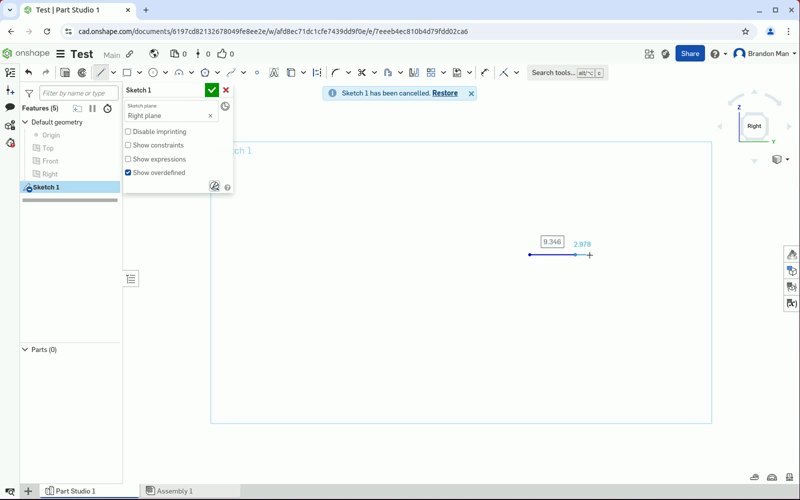
mouse_move(575, 253)
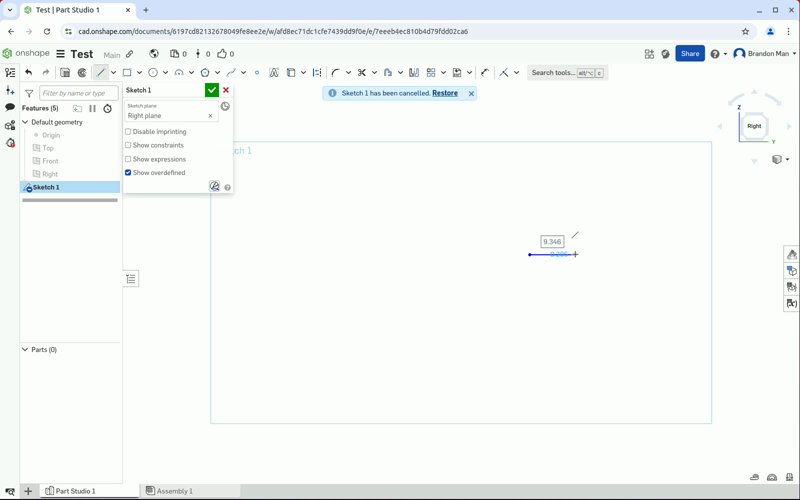
scroll(6)
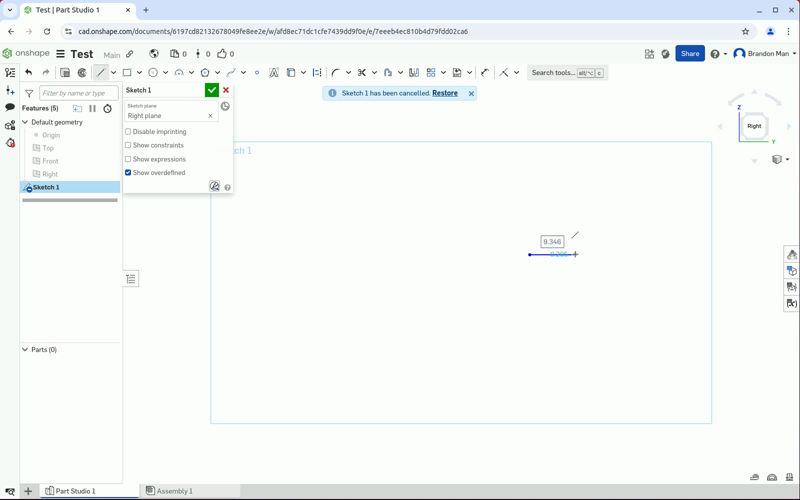
scroll(6)
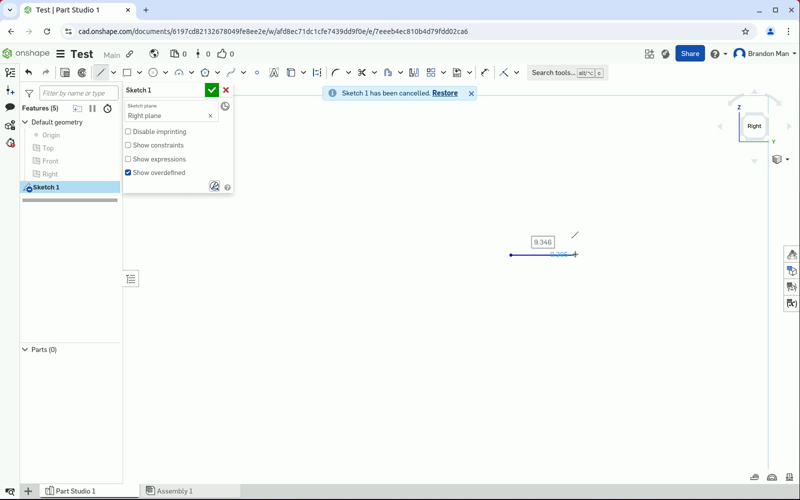
scroll(6)
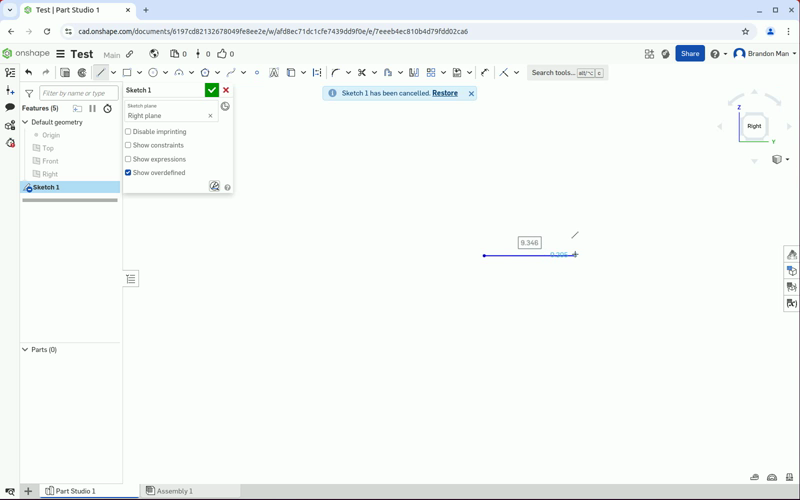
scroll(6)
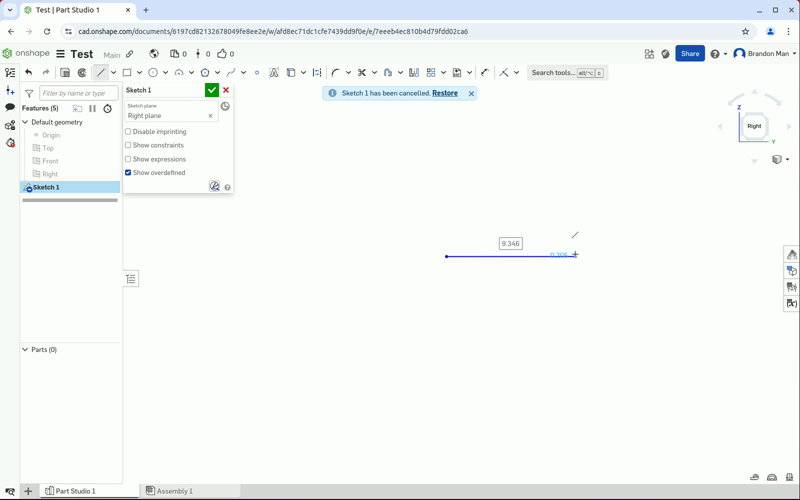
scroll(6)
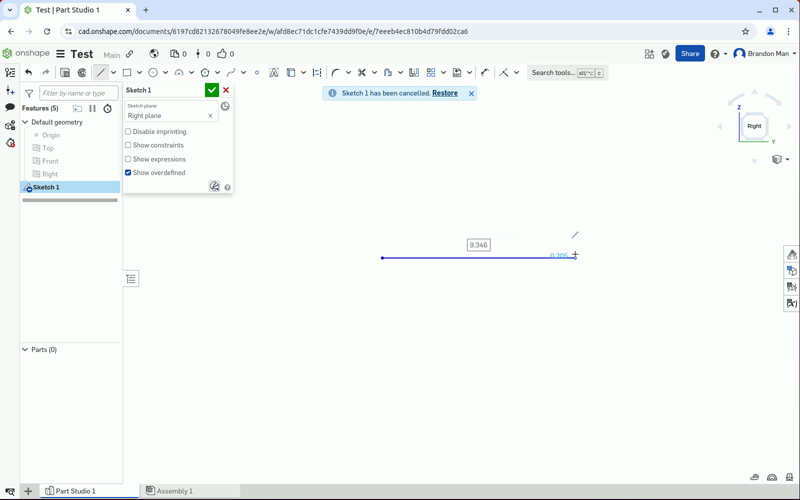
scroll(6)
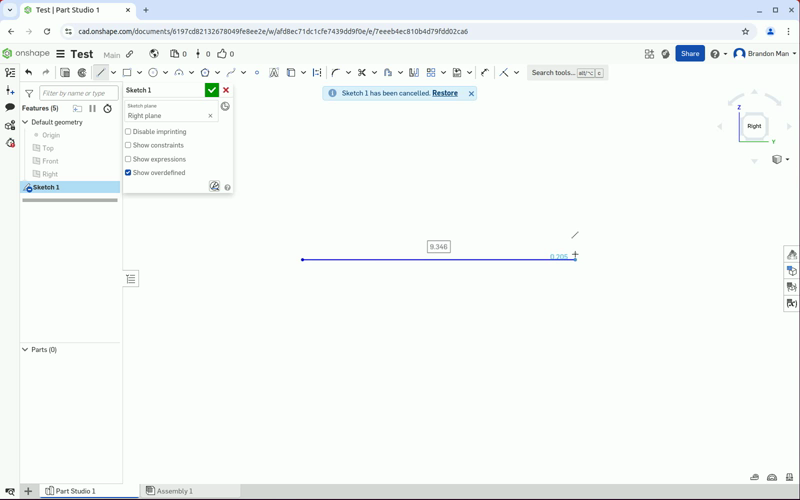
scroll(6)
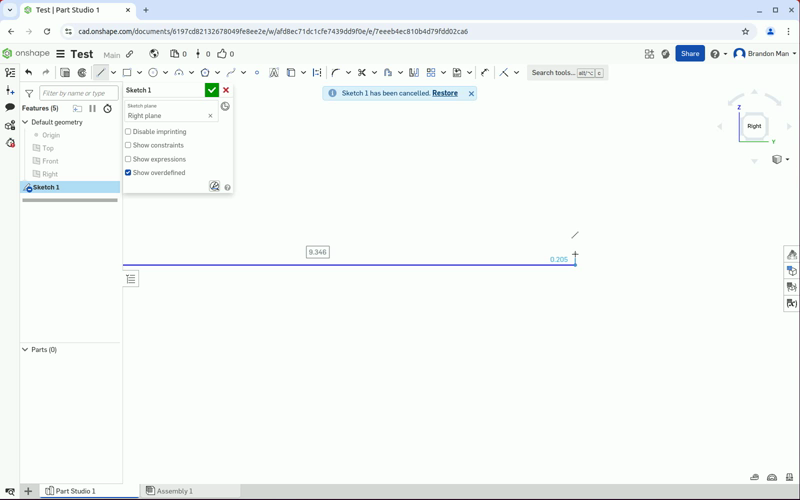
click(575, 253)
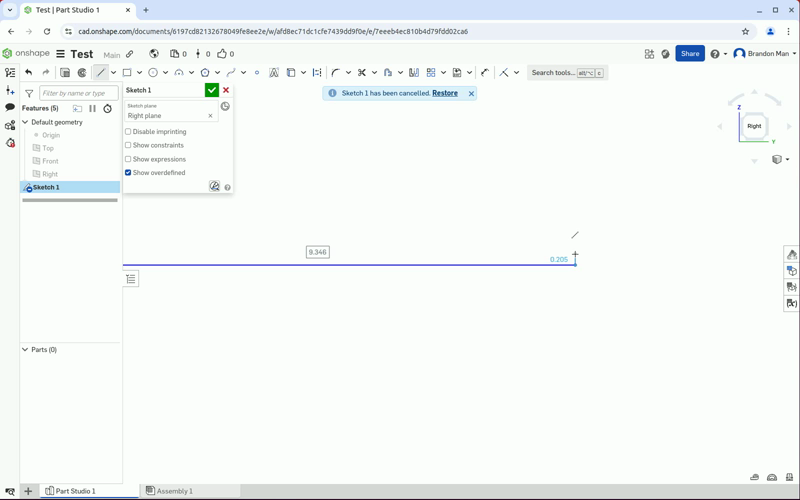
scroll(-6)
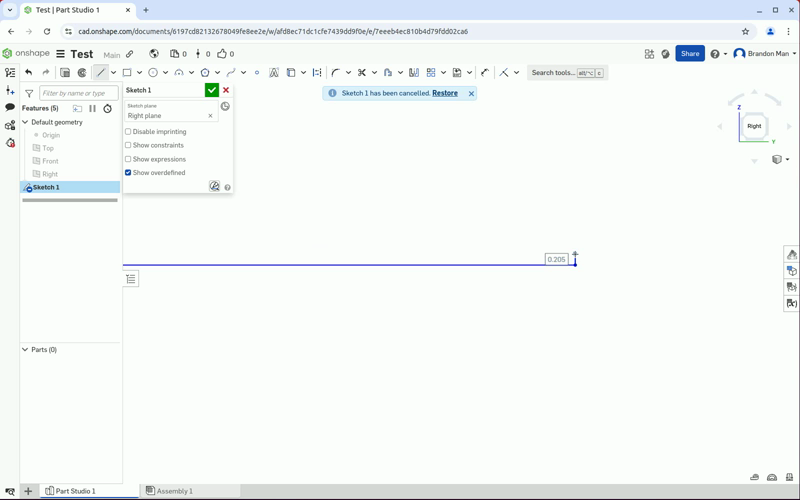
scroll(-6)
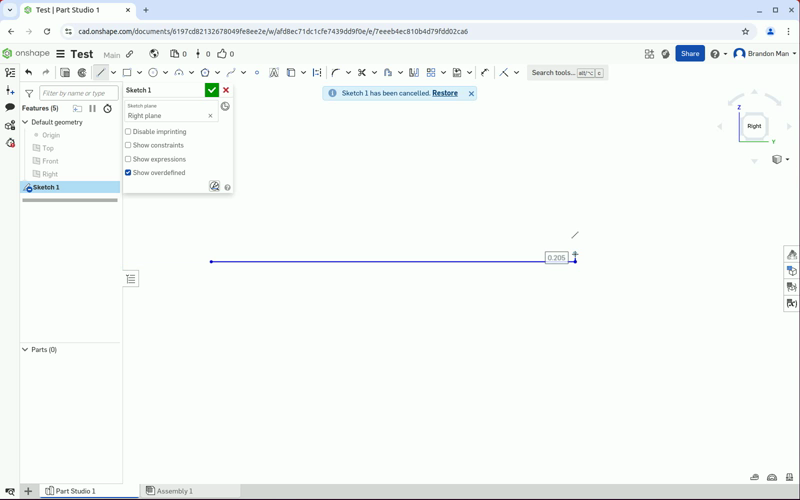
scroll(-6)
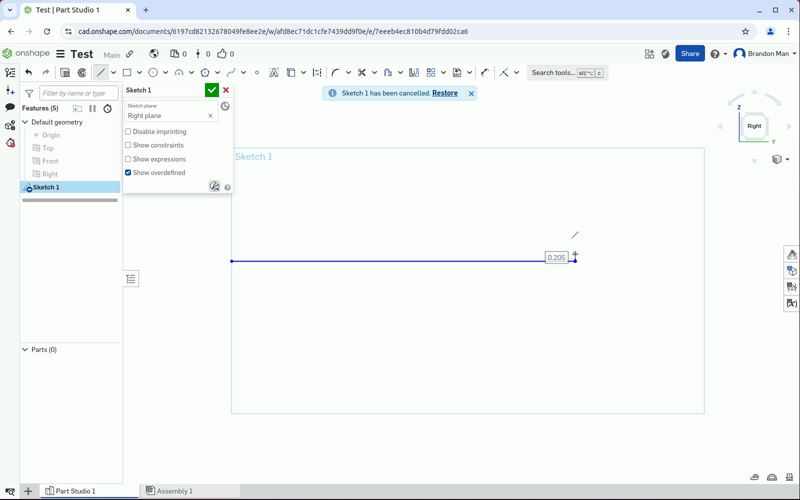
scroll(-6)
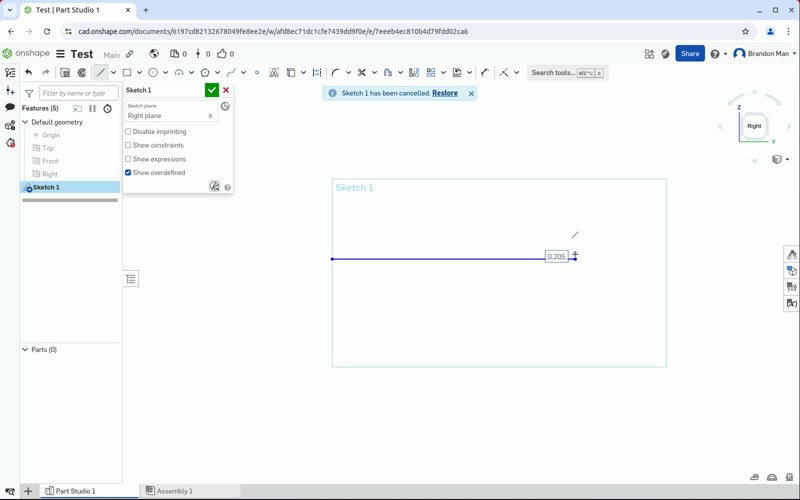
scroll(-6)
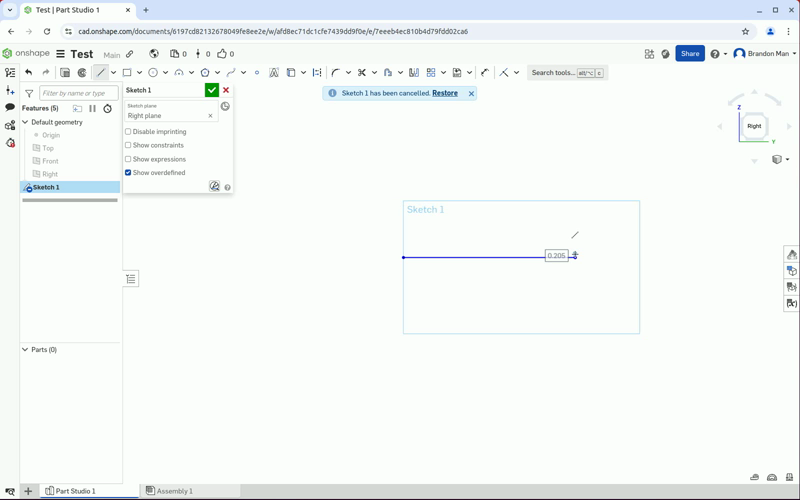
scroll(-6)
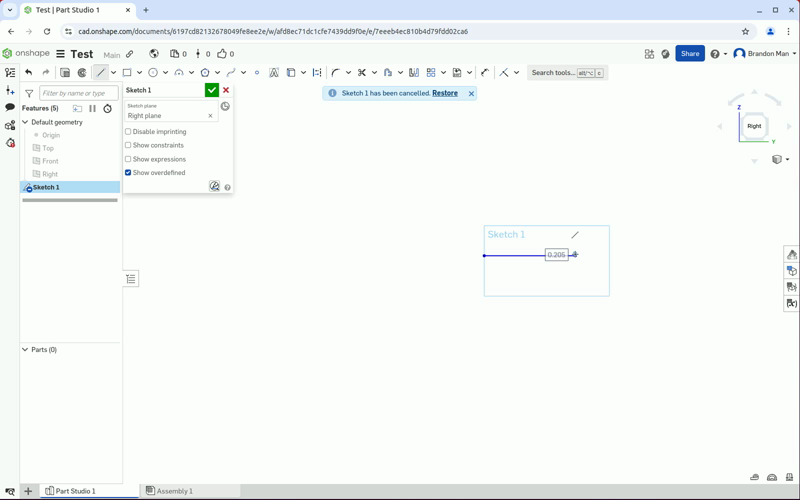
scroll(-6)
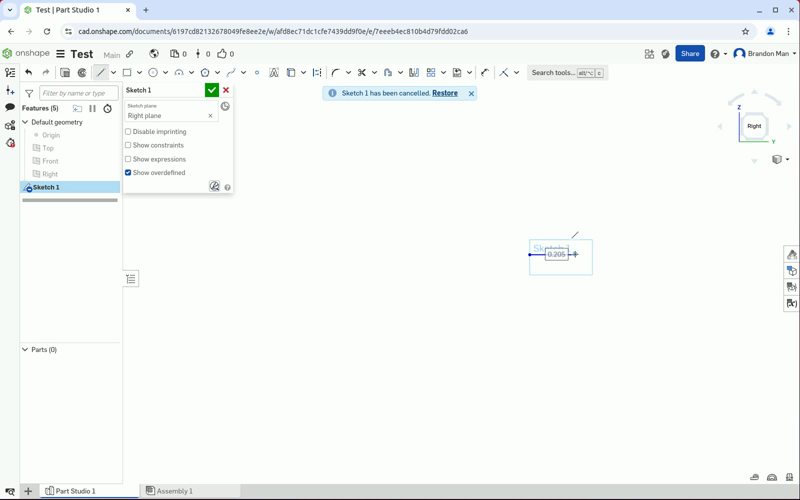
key_up(shift)
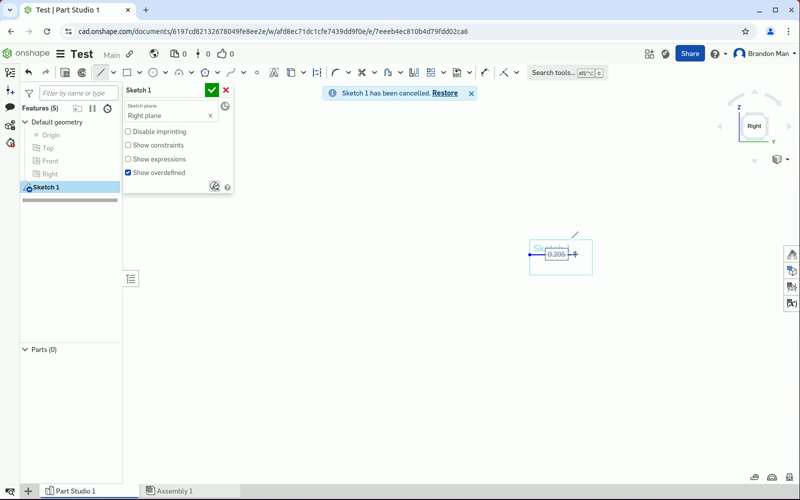
key_down(shift)
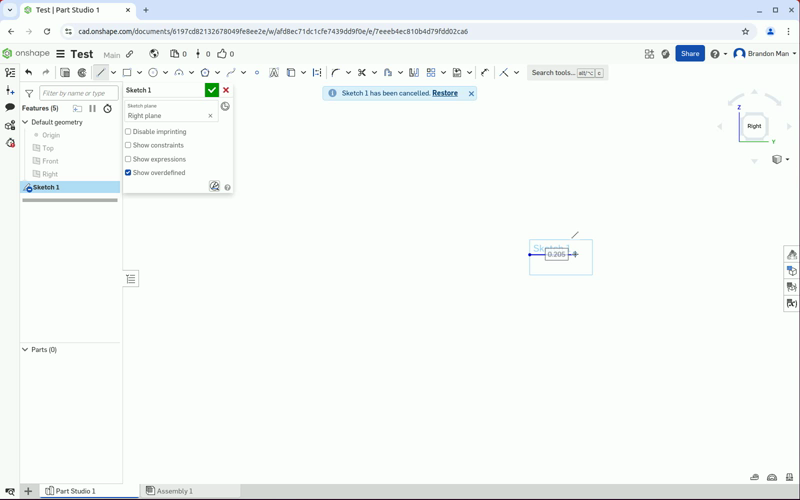
mouse_move(589, 253)
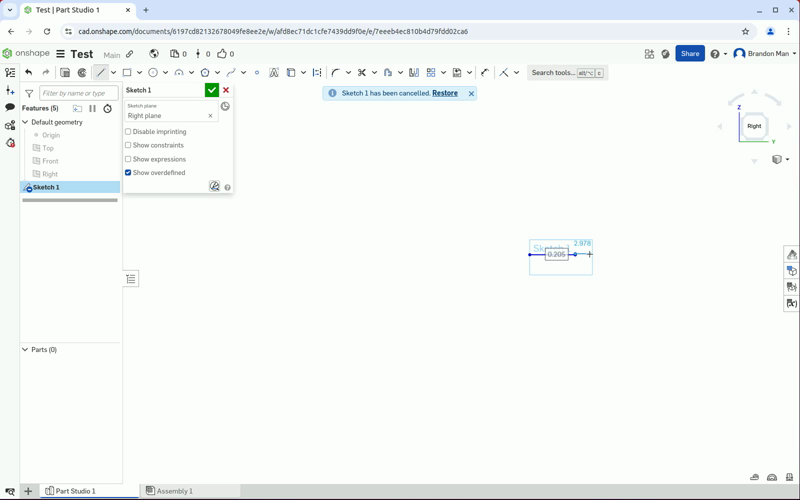
mouse_move(529, 253)
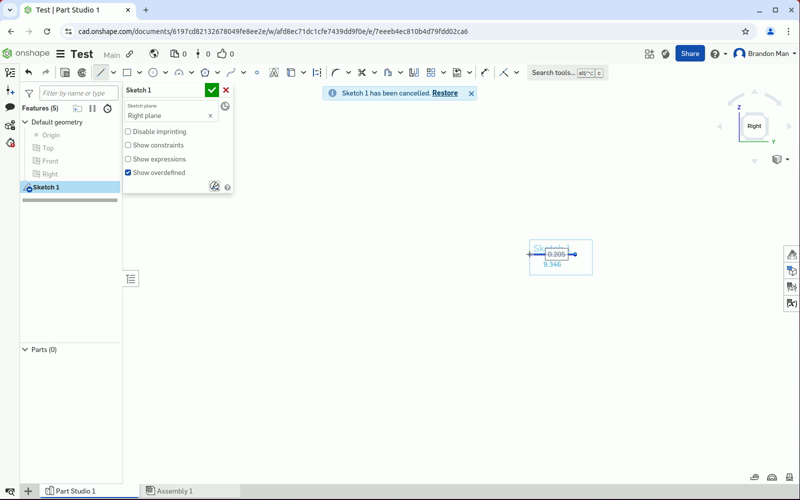
scroll(6)
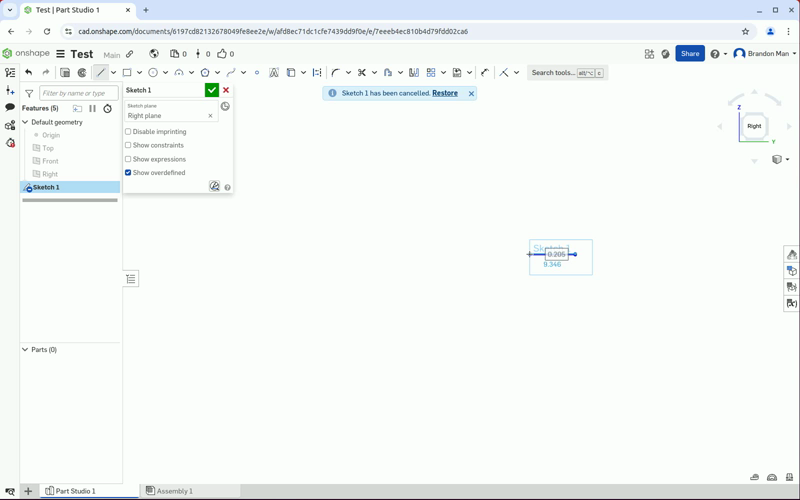
scroll(6)
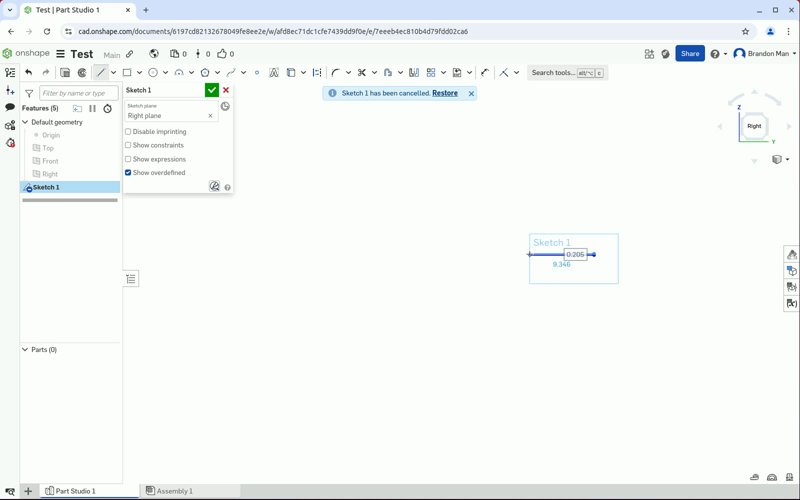
scroll(6)
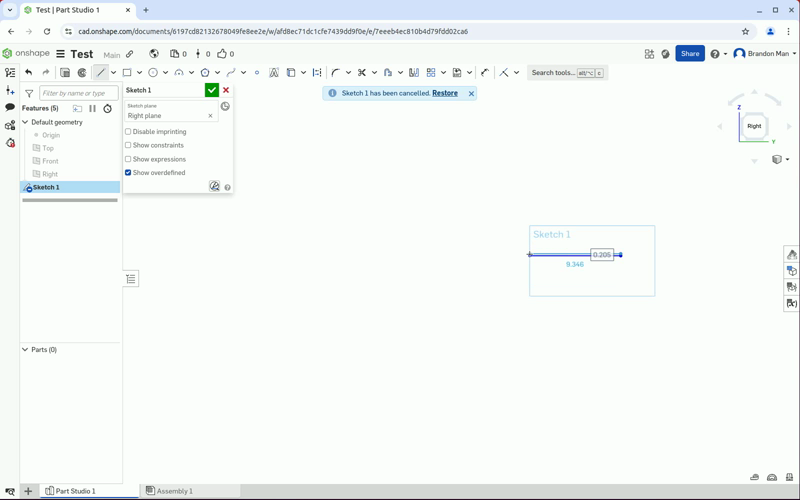
scroll(6)
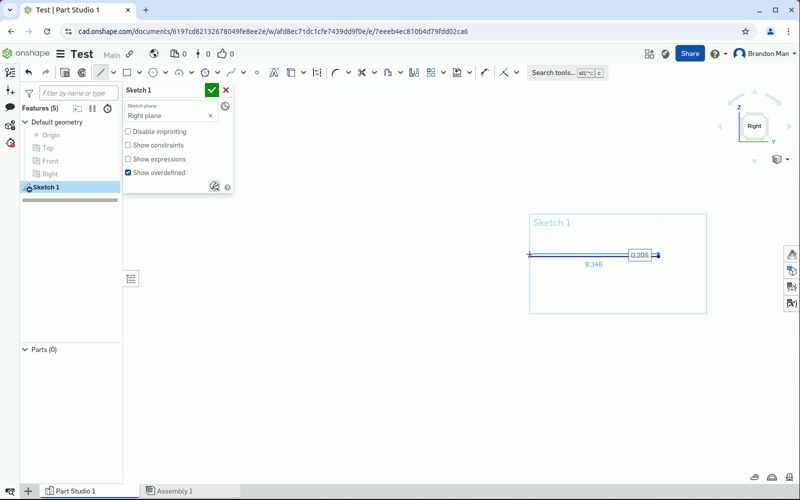
scroll(6)
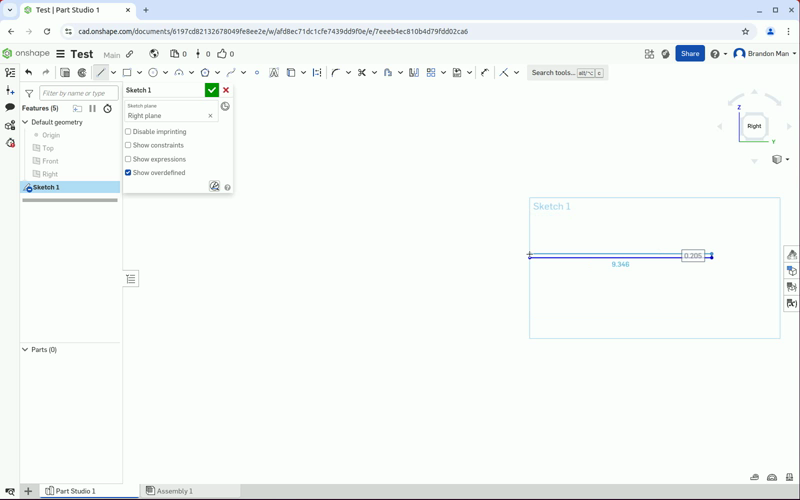
scroll(6)
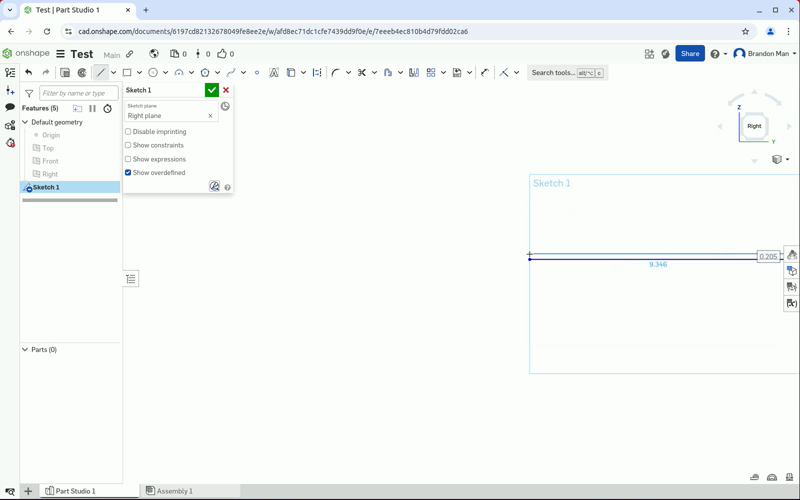
scroll(6)
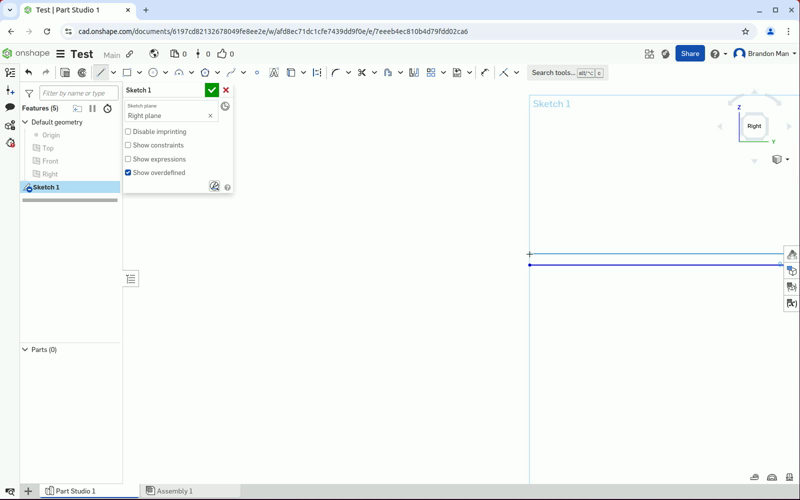
click(529, 253)
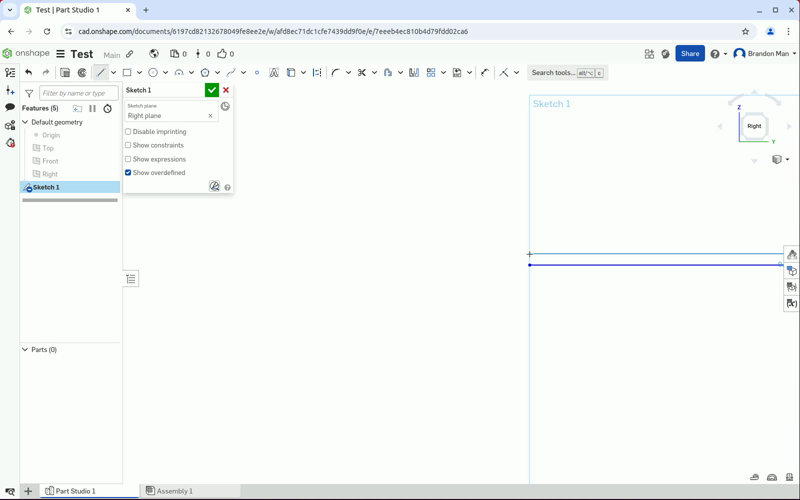
scroll(-6)
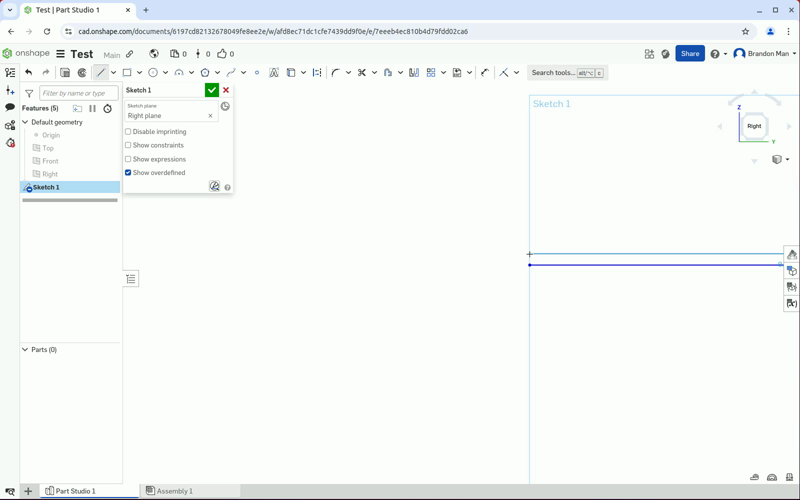
scroll(-6)
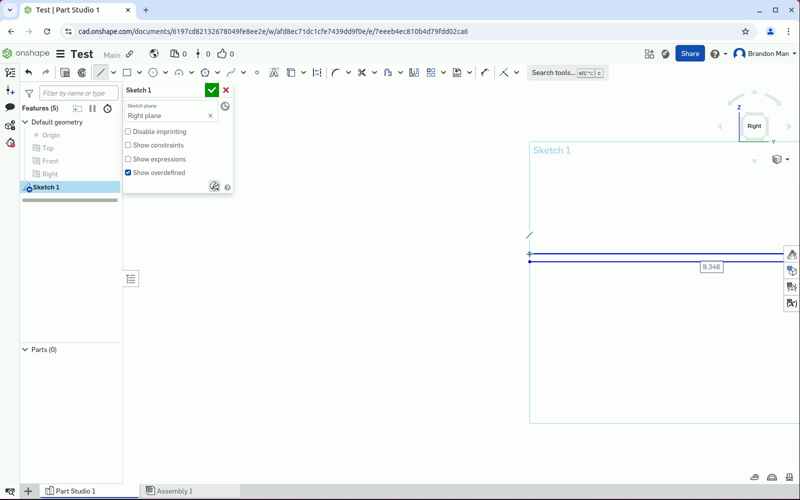
scroll(-6)
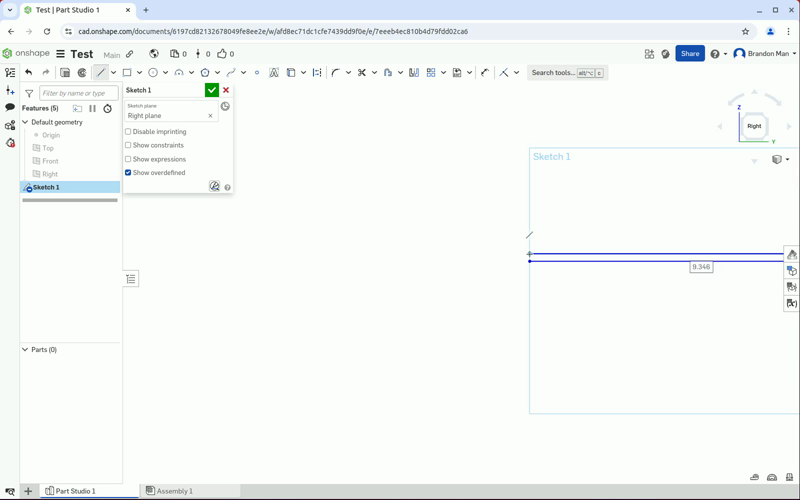
scroll(-6)
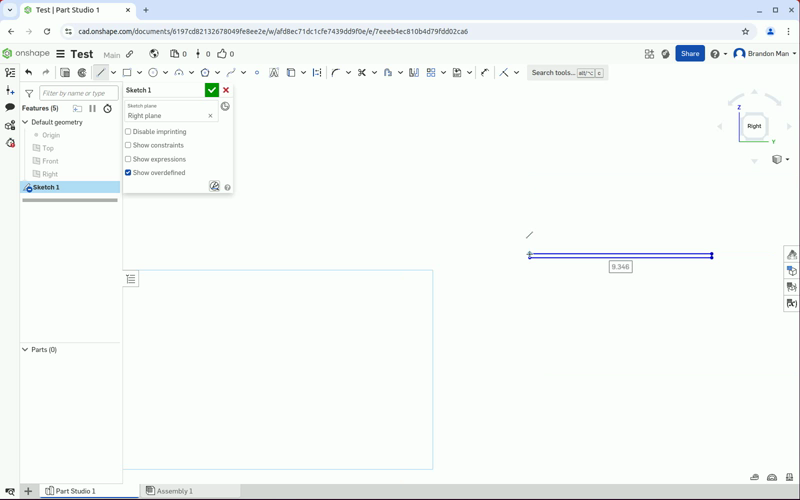
scroll(-6)
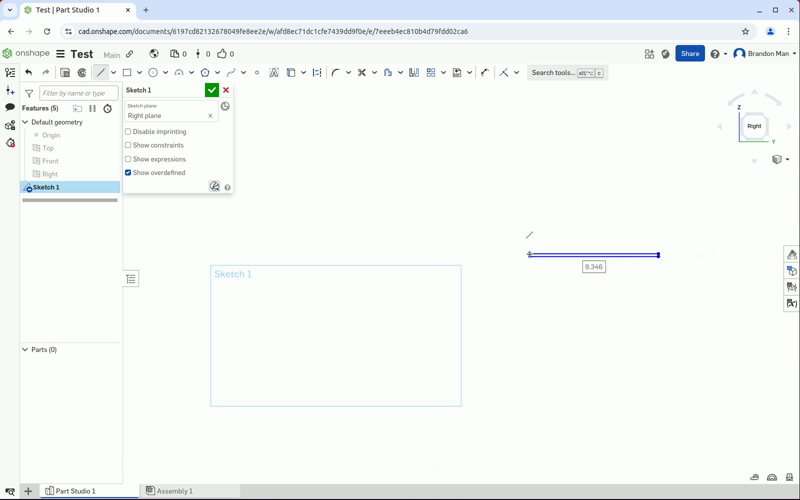
scroll(-6)
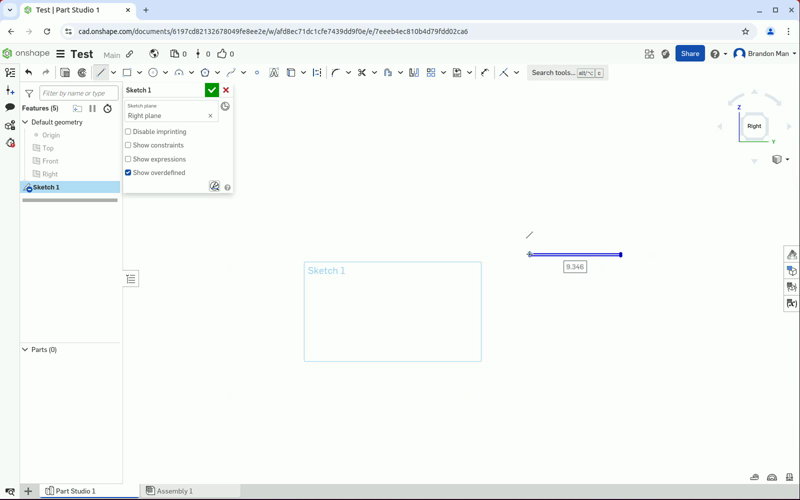
scroll(-6)
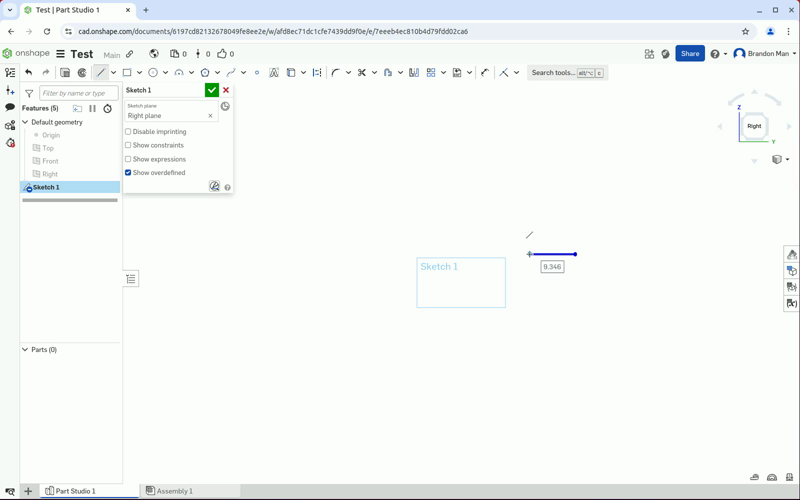
key_up(shift)
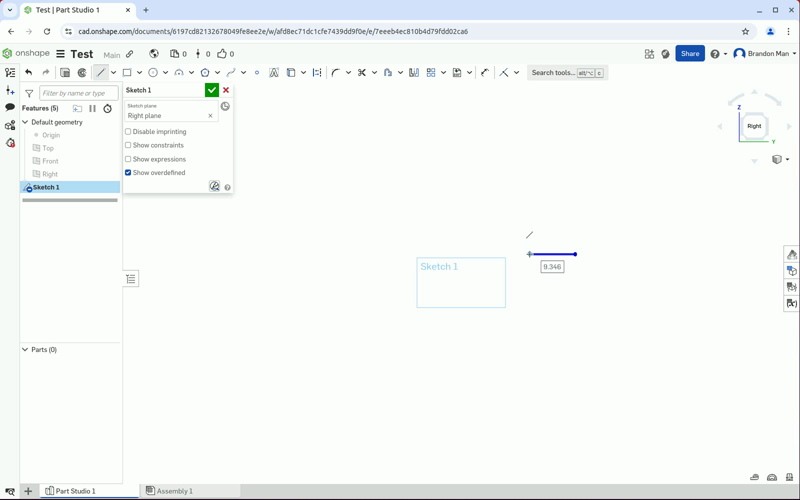
mouse_move(559, 253)
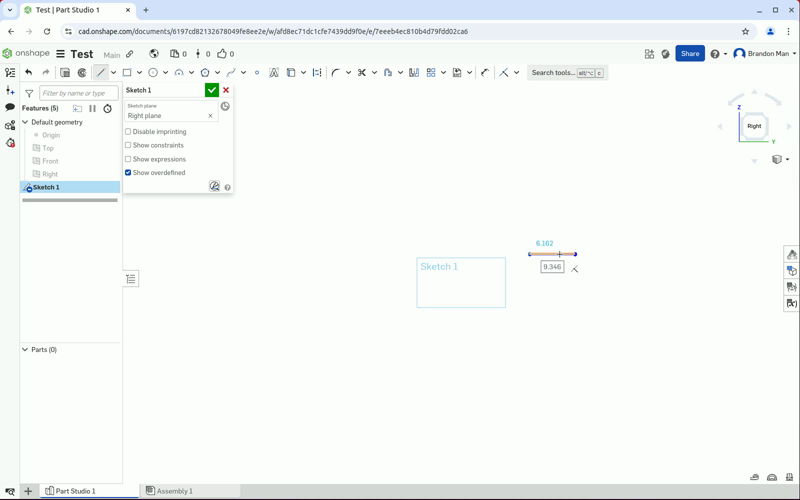
key_down(shift)
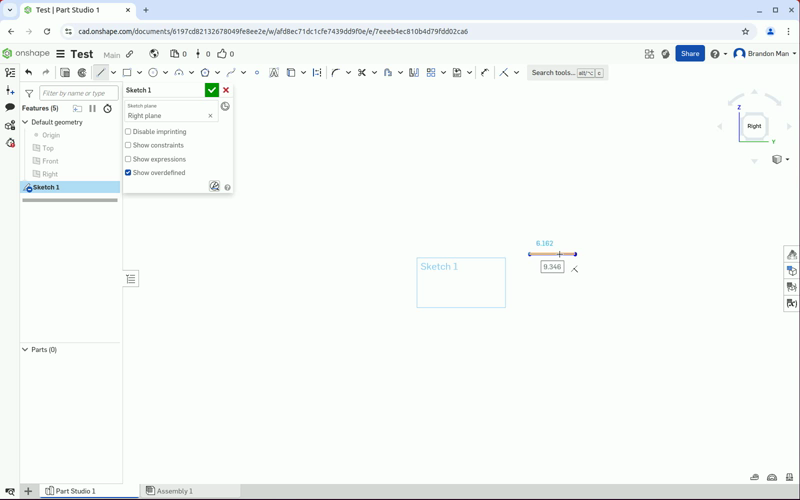
mouse_move(529, 254)
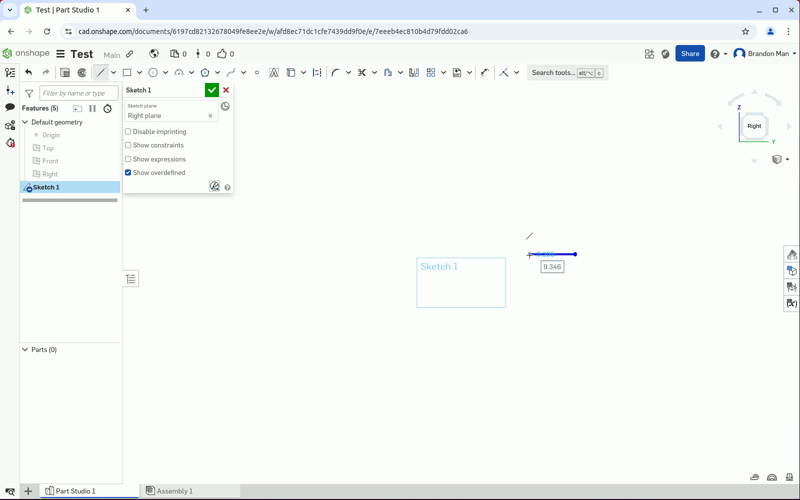
scroll(6)
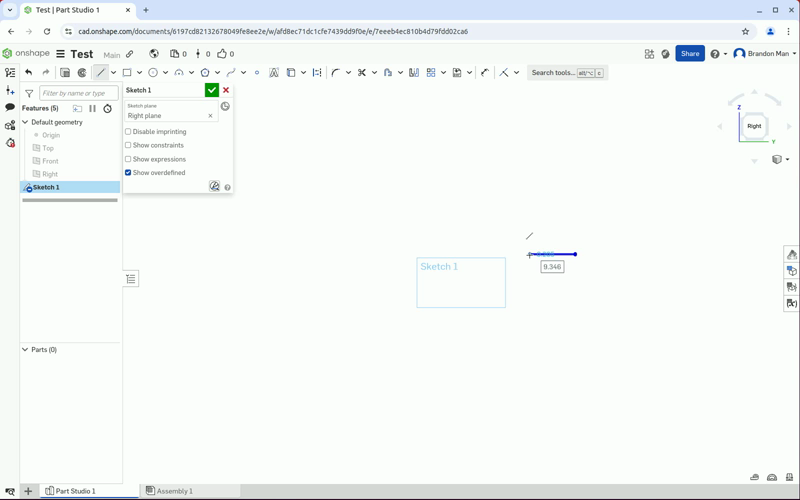
scroll(6)
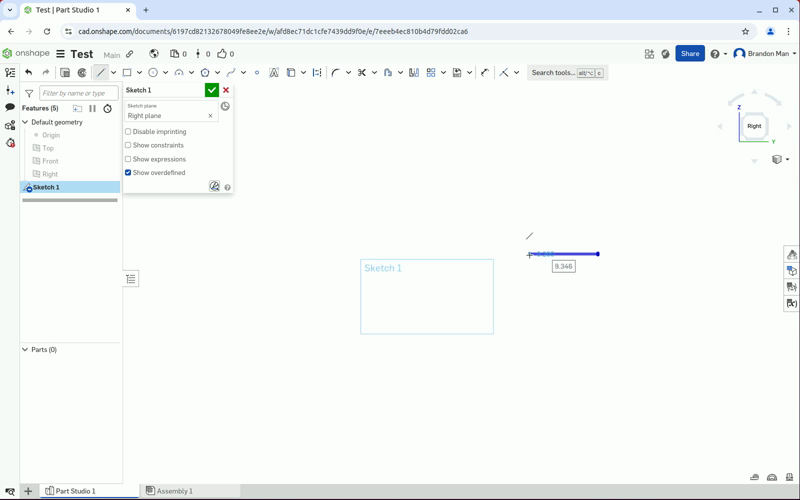
scroll(6)
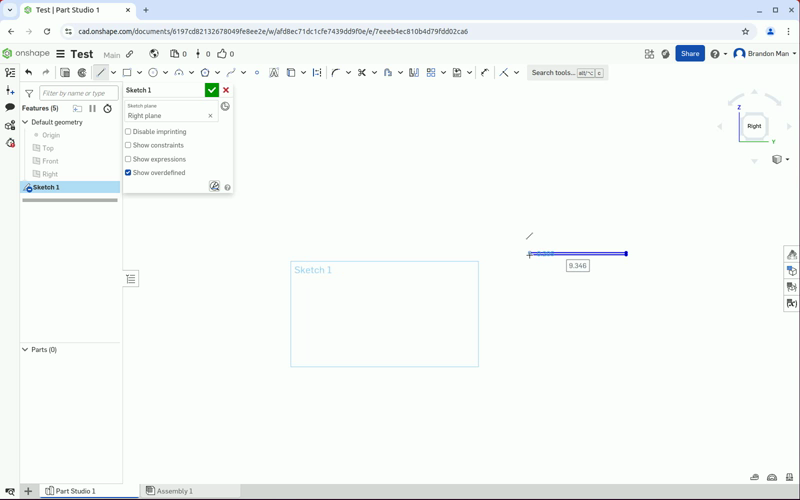
scroll(6)
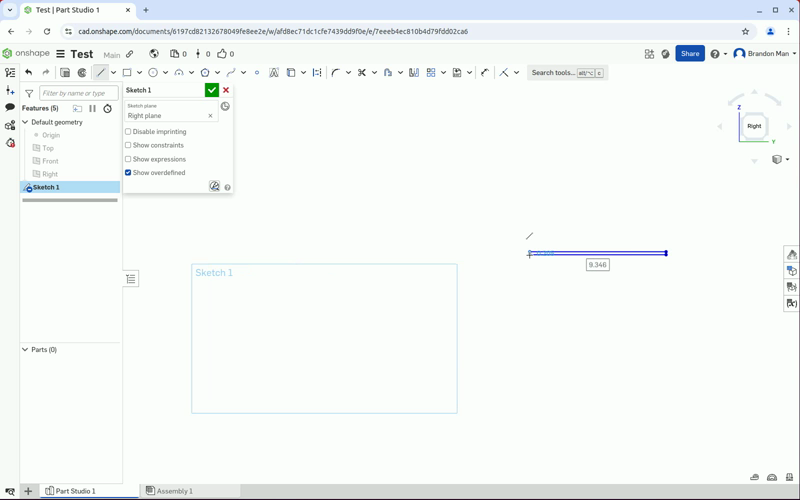
scroll(6)
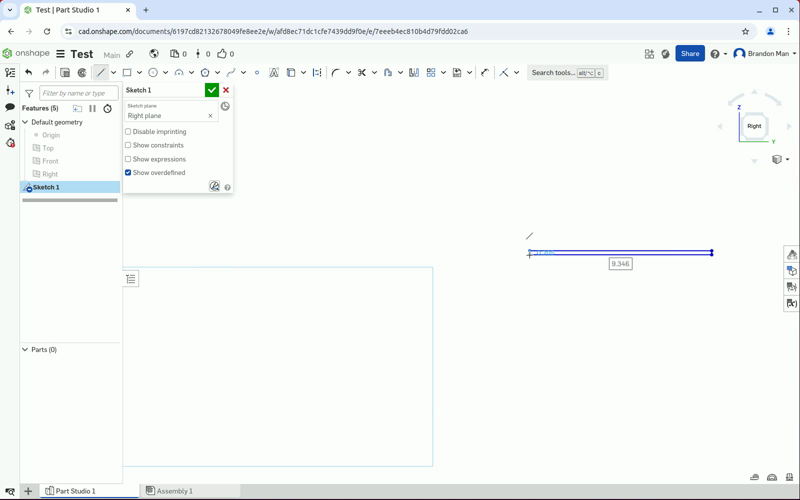
scroll(6)
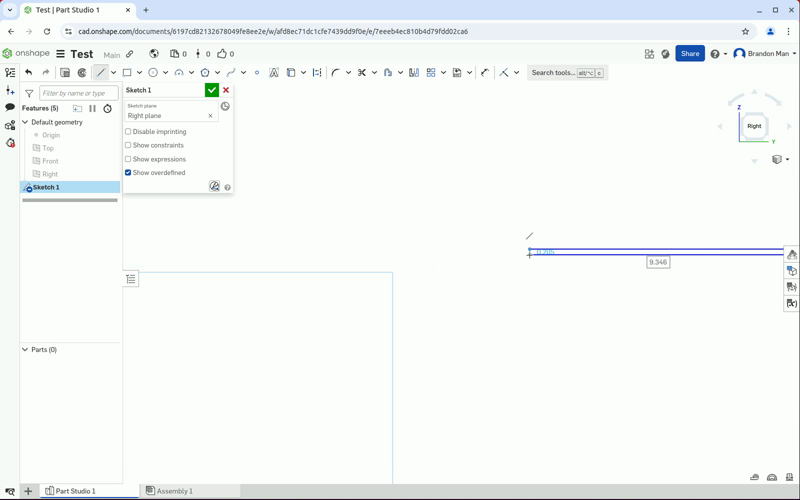
scroll(6)
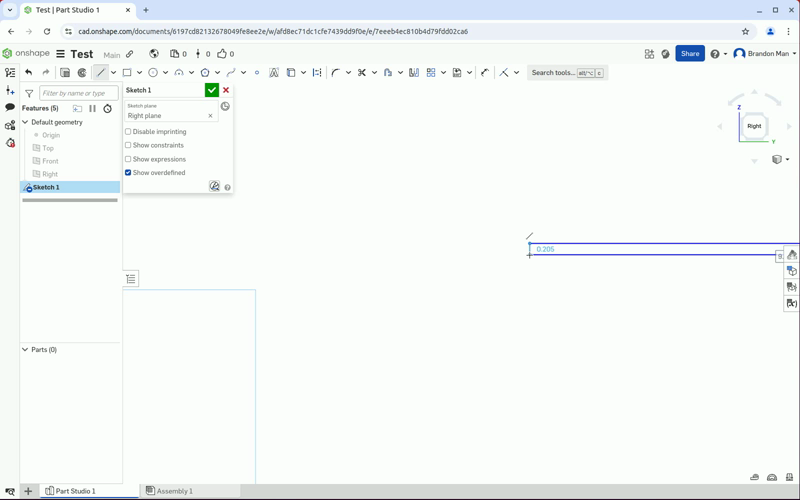
key_up(shift)
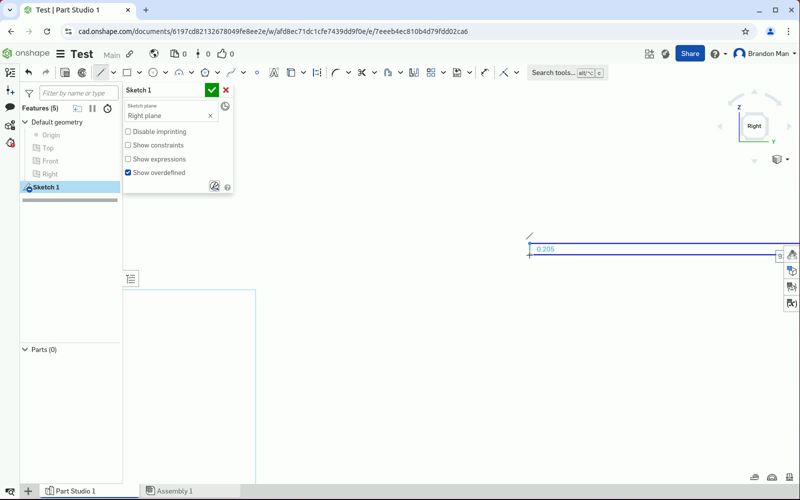
click(529, 254)
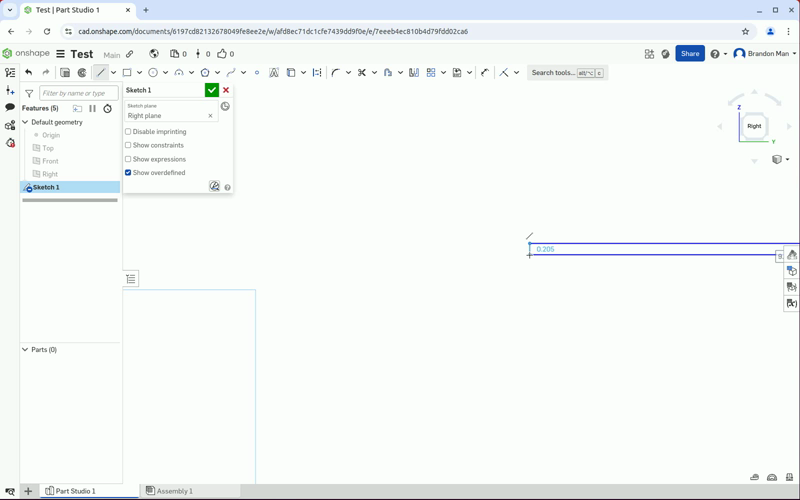
scroll(-6)
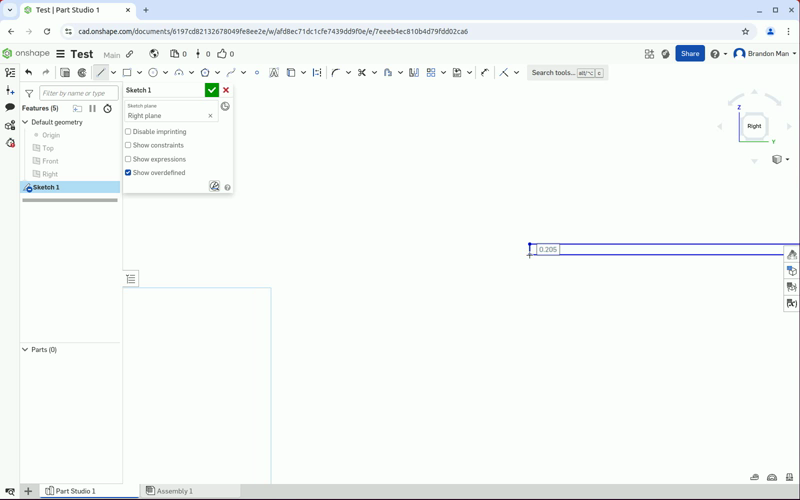
scroll(-6)
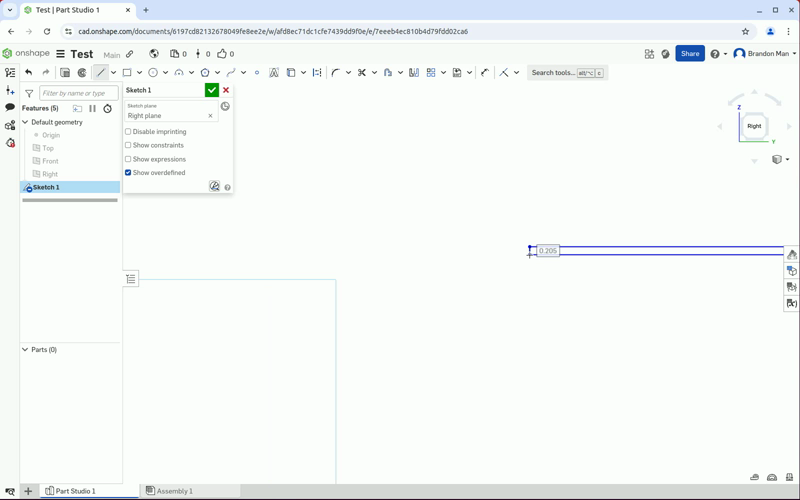
scroll(-6)
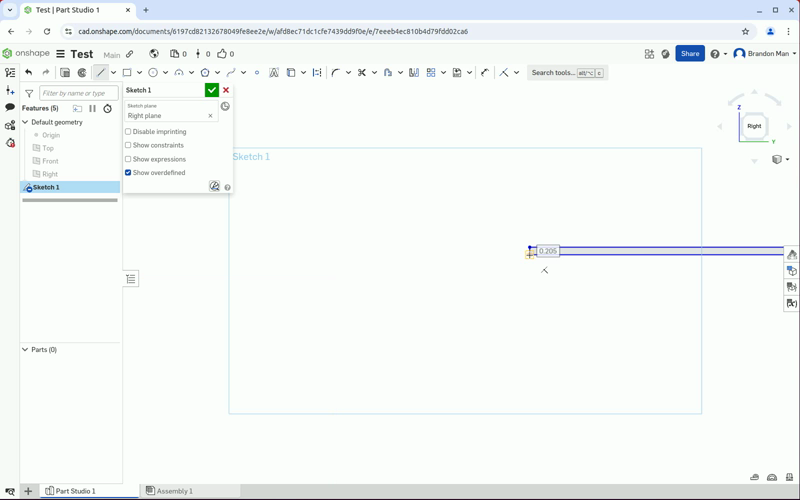
scroll(-6)
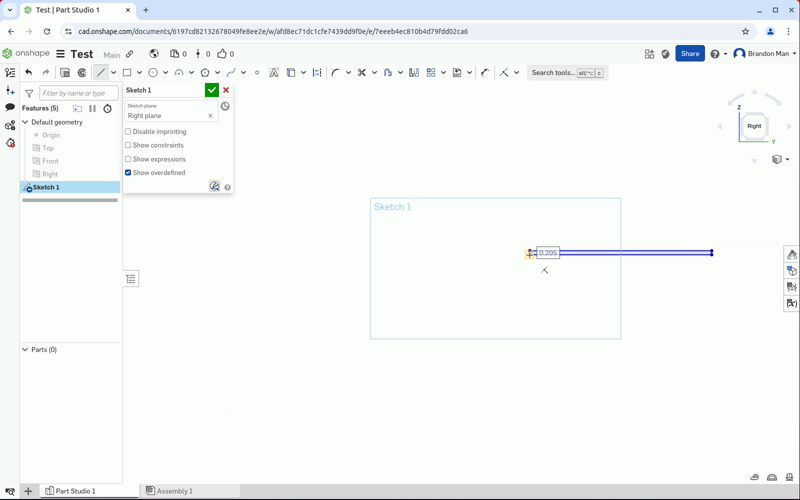
scroll(-6)
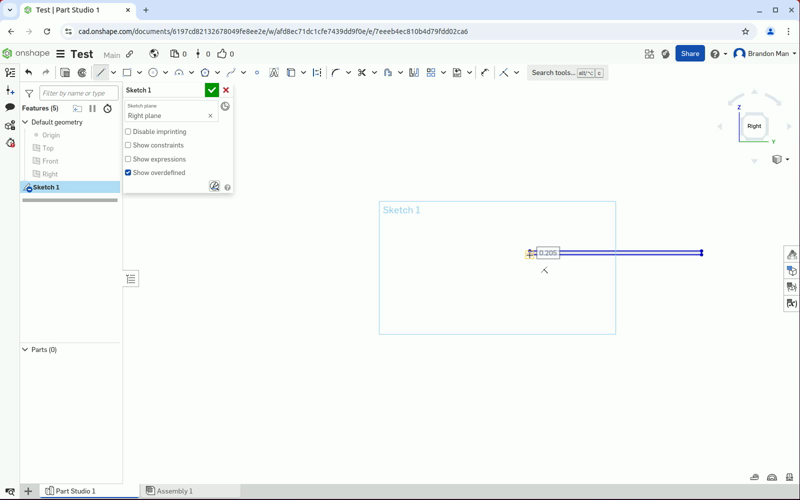
scroll(-6)
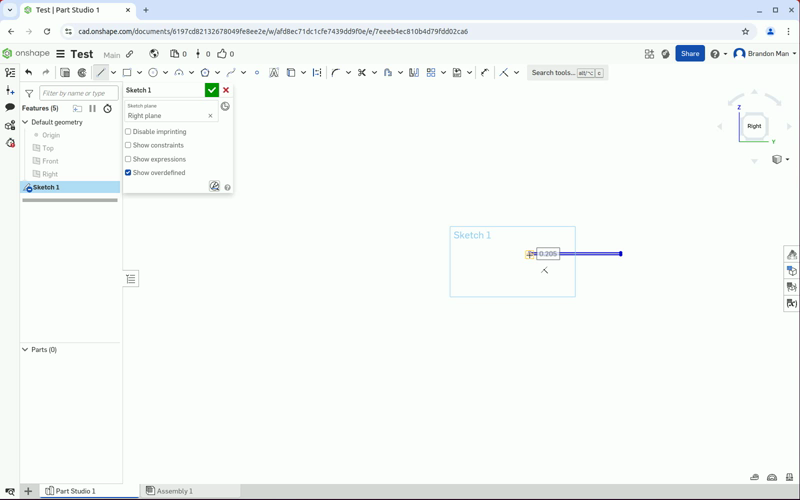
scroll(-6)
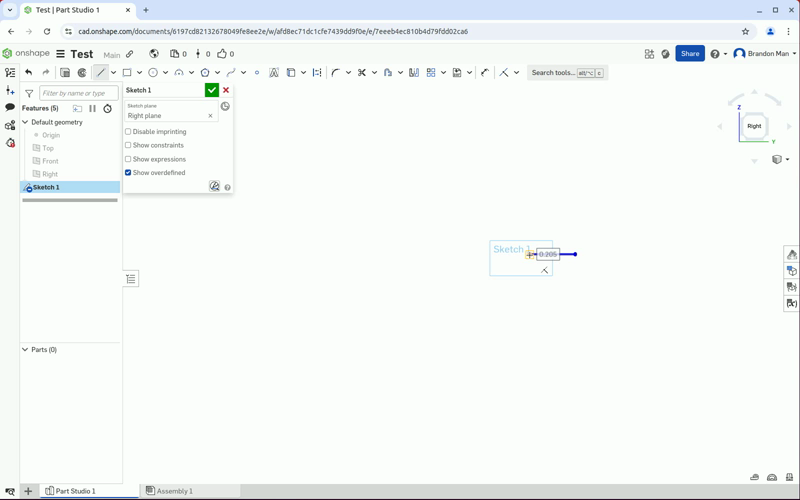
key(esc)
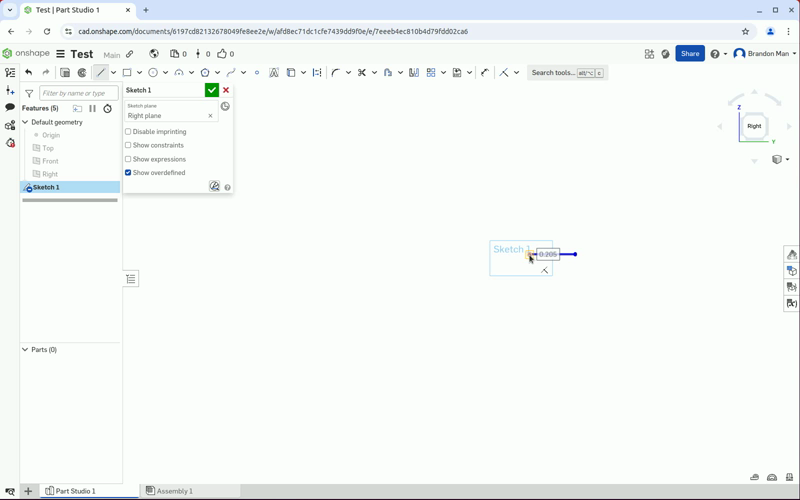
mouse_move(553, 254)
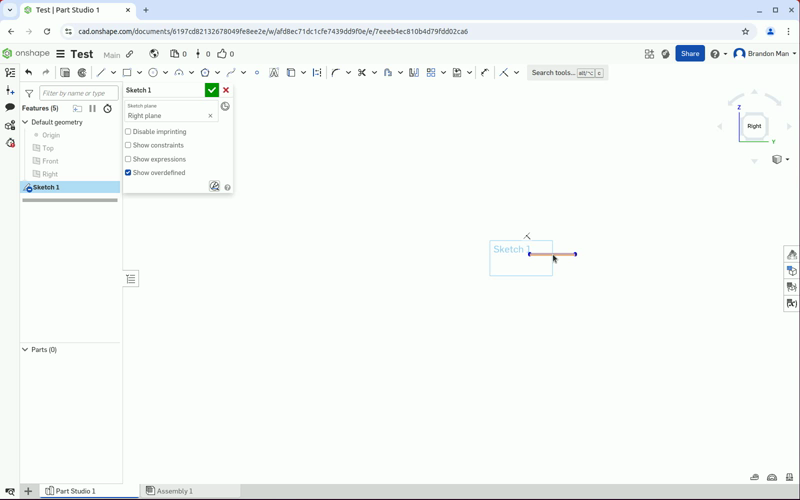
scroll(6)
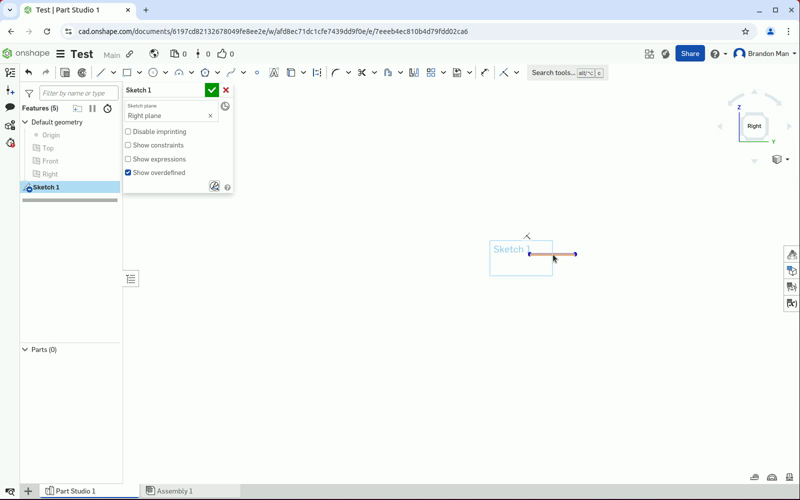
scroll(6)
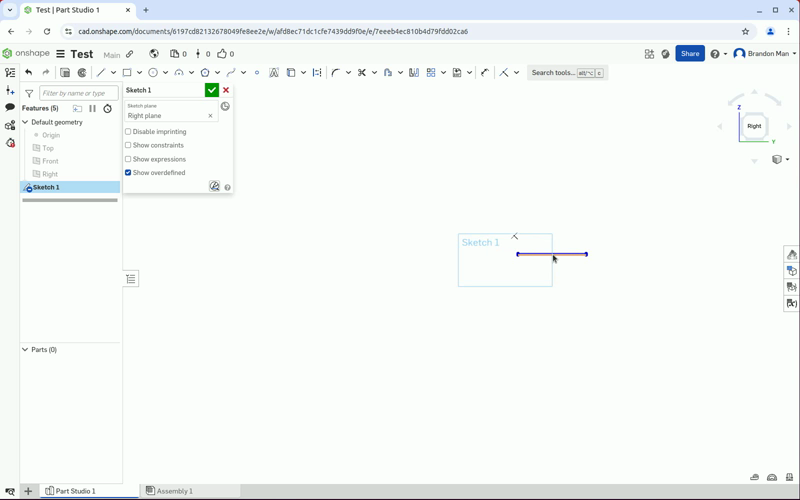
scroll(6)
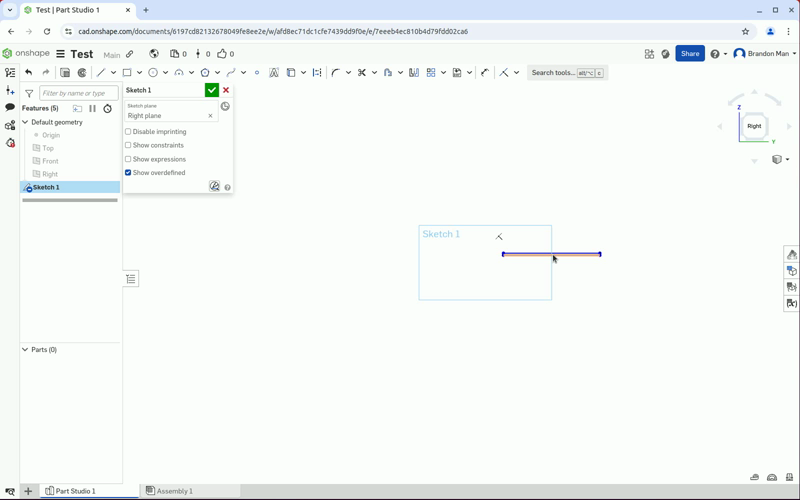
scroll(6)
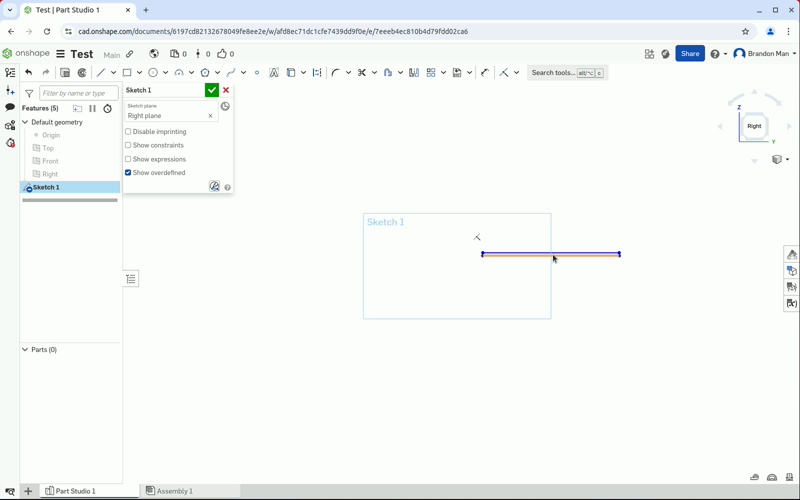
scroll(6)
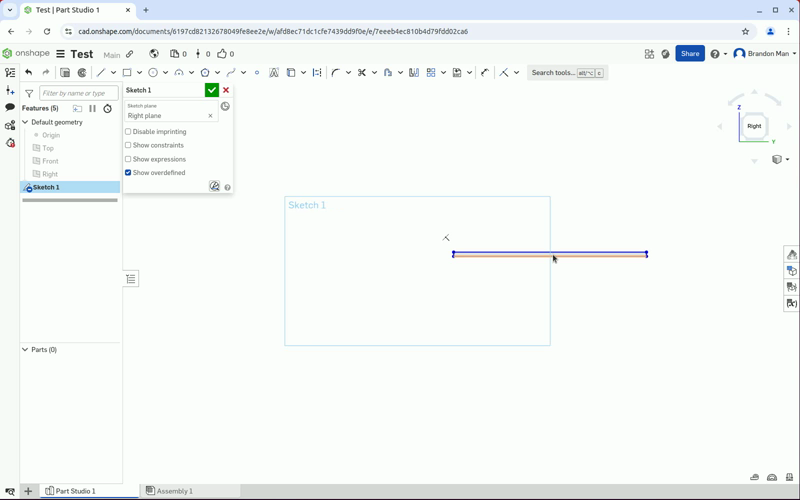
scroll(6)
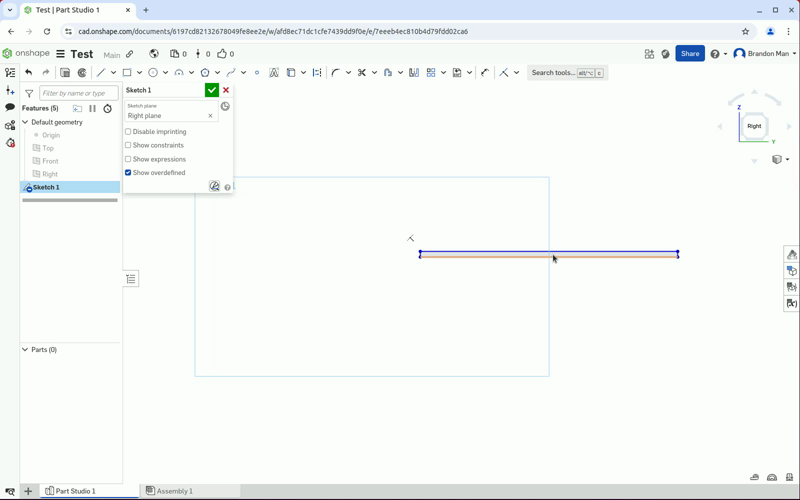
scroll(6)
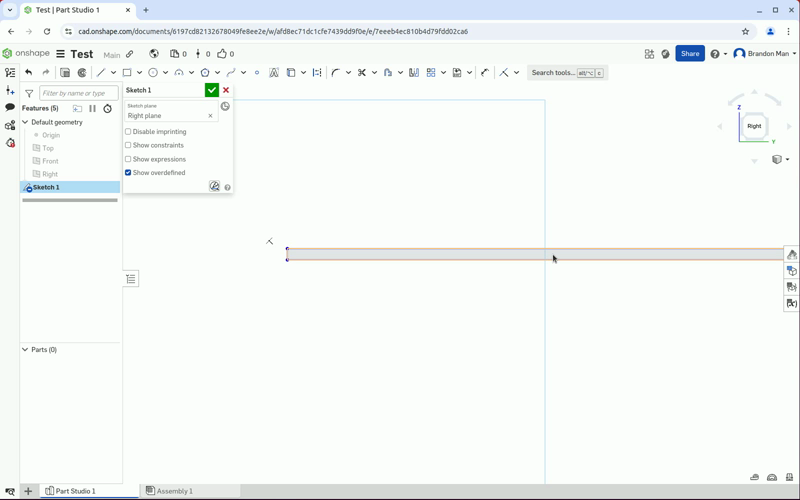
click(553, 254)
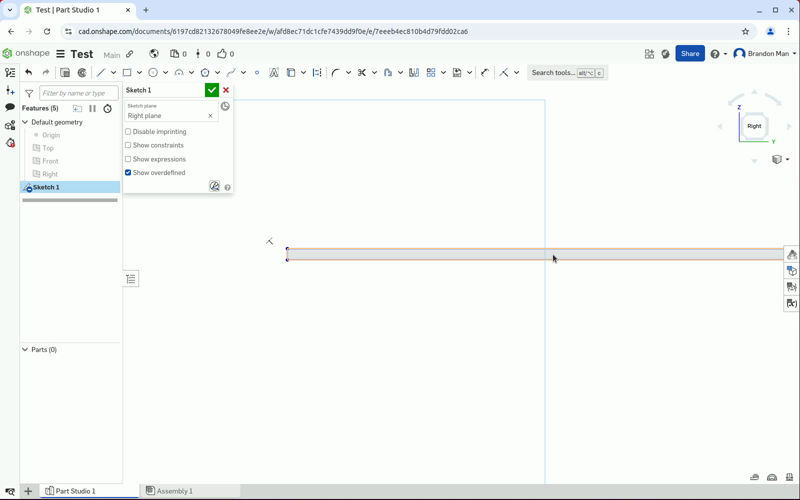
scroll(-6)
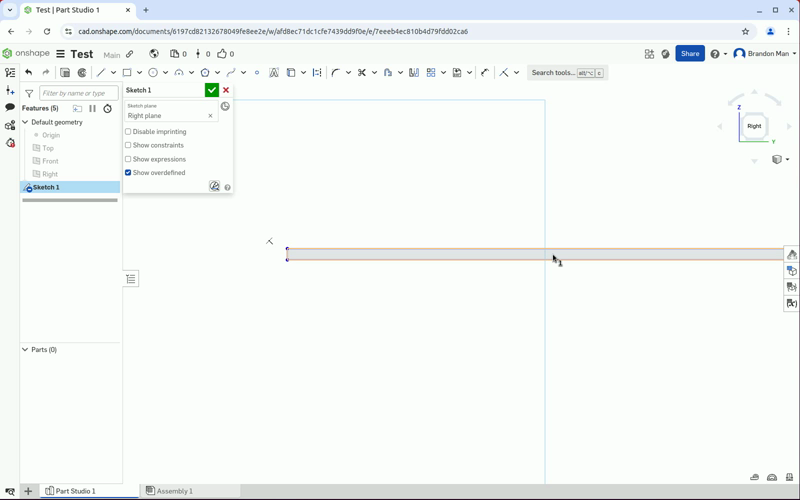
scroll(-6)
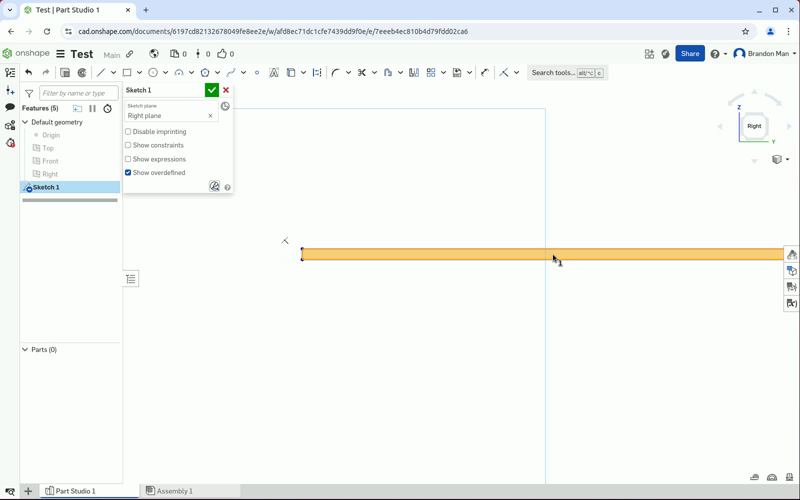
scroll(-6)
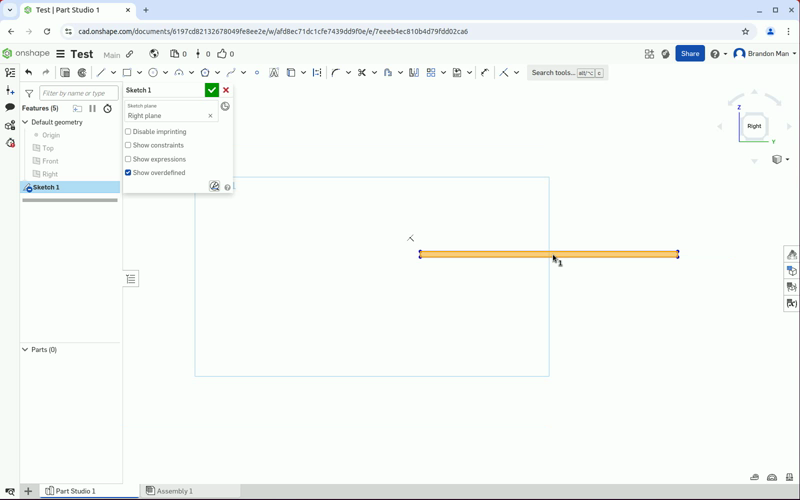
scroll(-6)
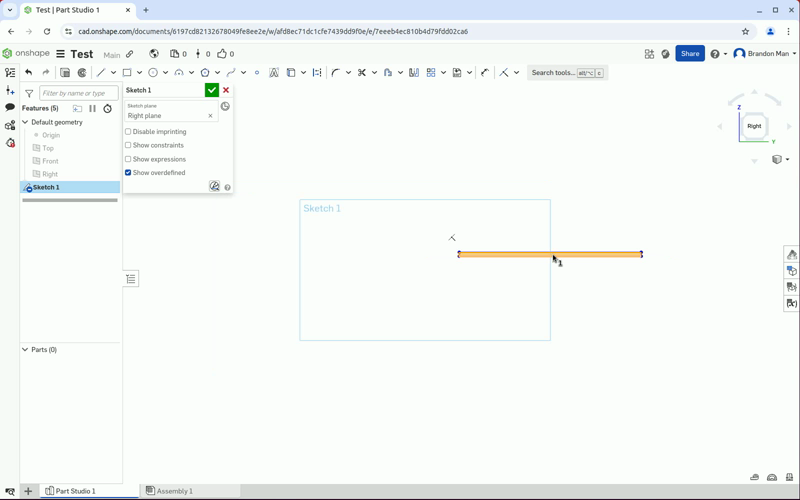
scroll(-6)
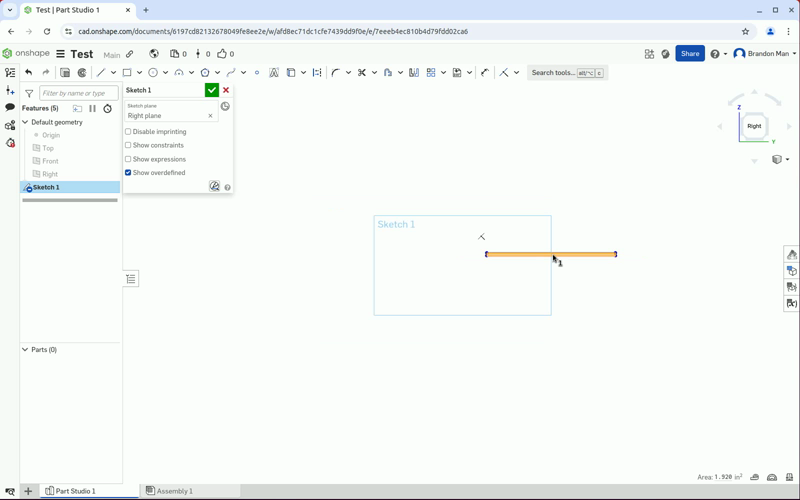
scroll(-6)
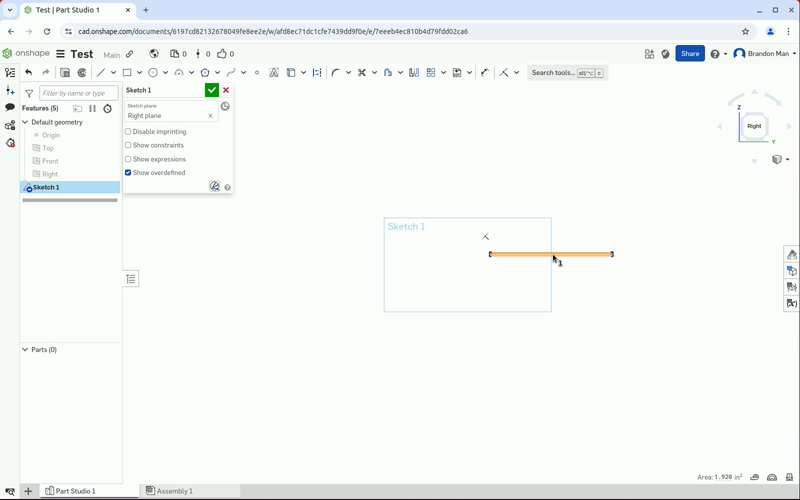
scroll(-6)
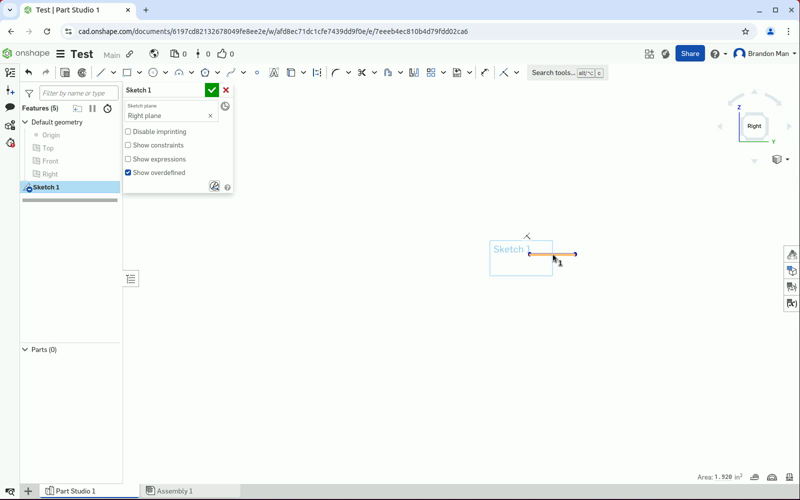
mouse_move(73, 352)
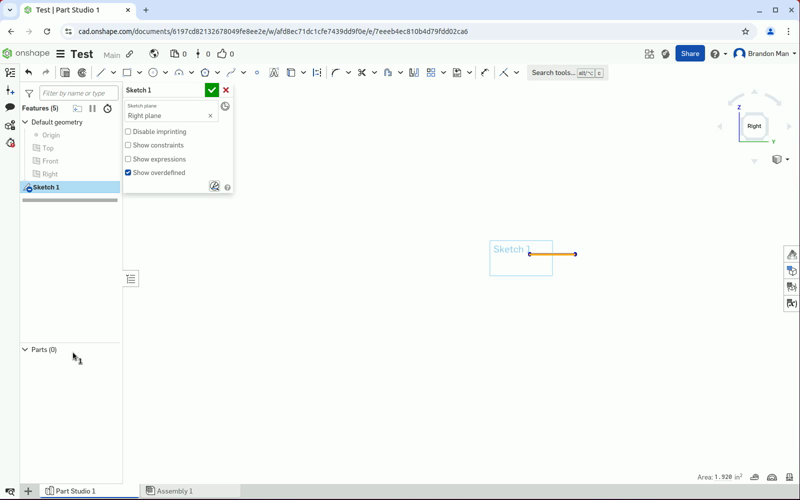
key(shift+y)
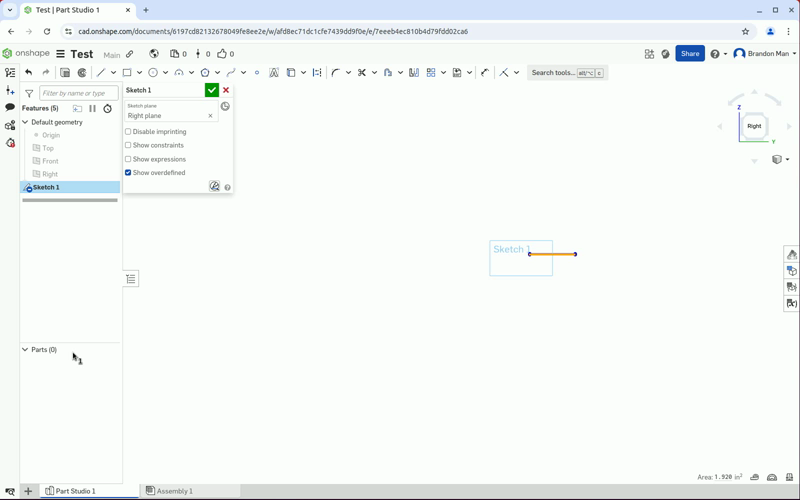
key(shift+e)
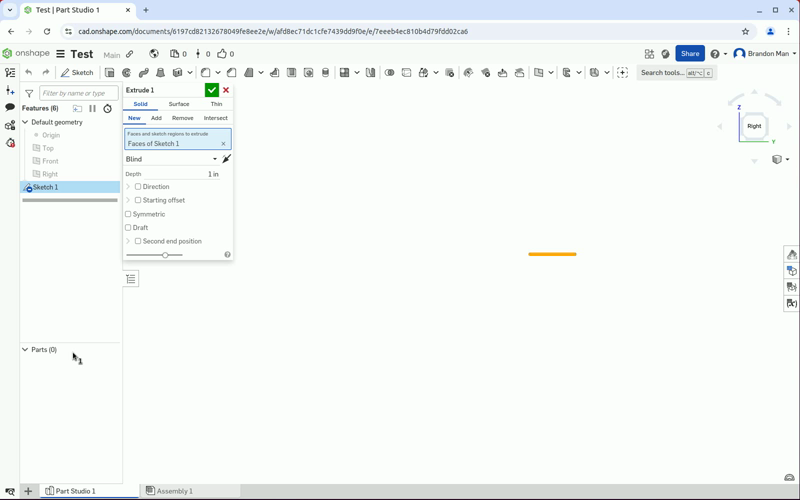
mouse_move(143, 106)
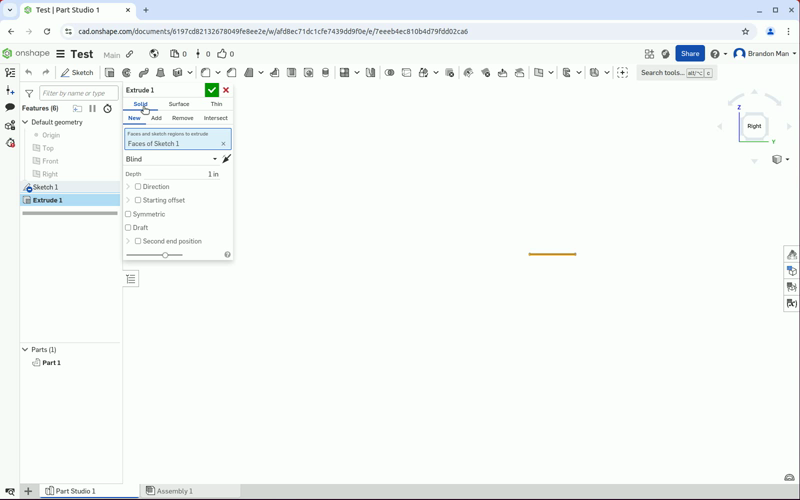
click(143, 106)
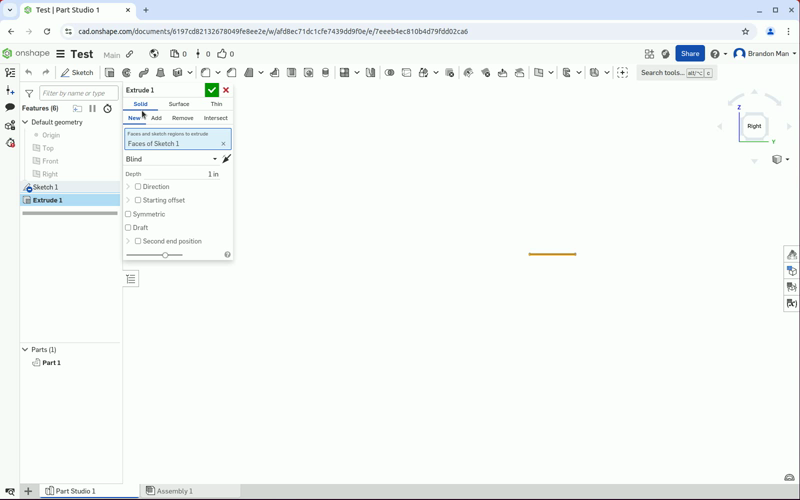
mouse_move(137, 120)
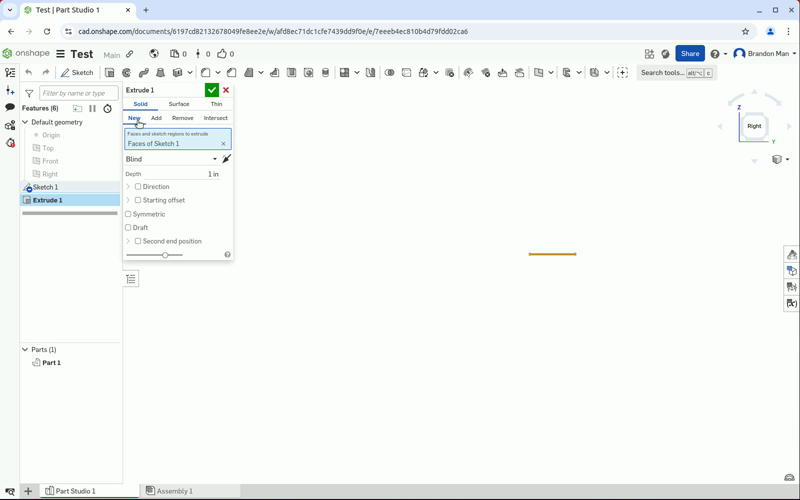
click(137, 120)
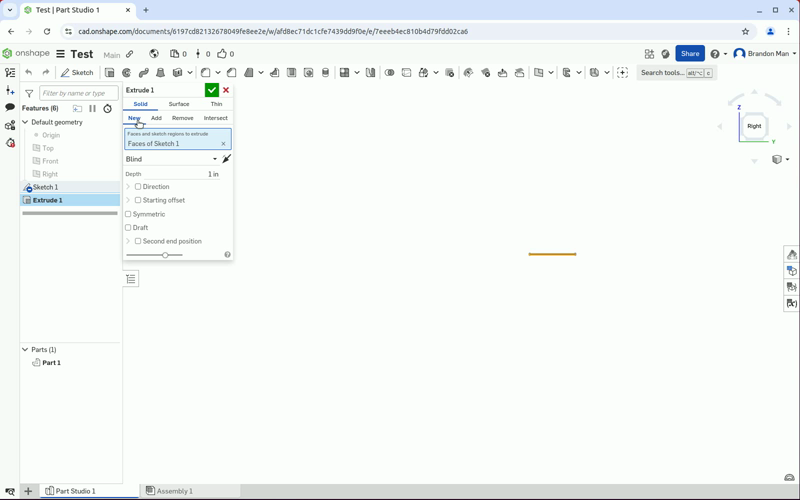
key(tab, 4)
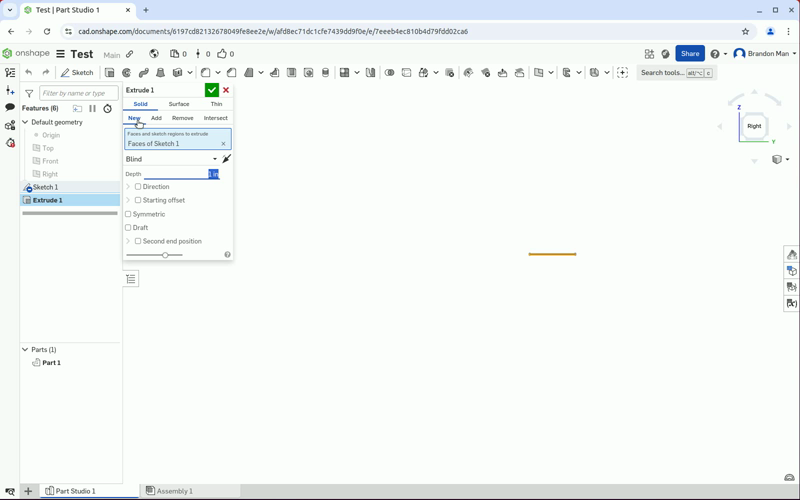
text(-7.462)
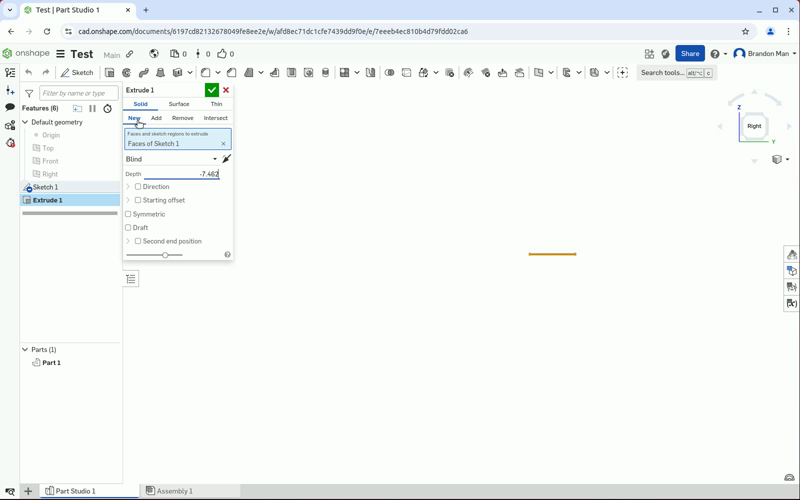
key(enter)
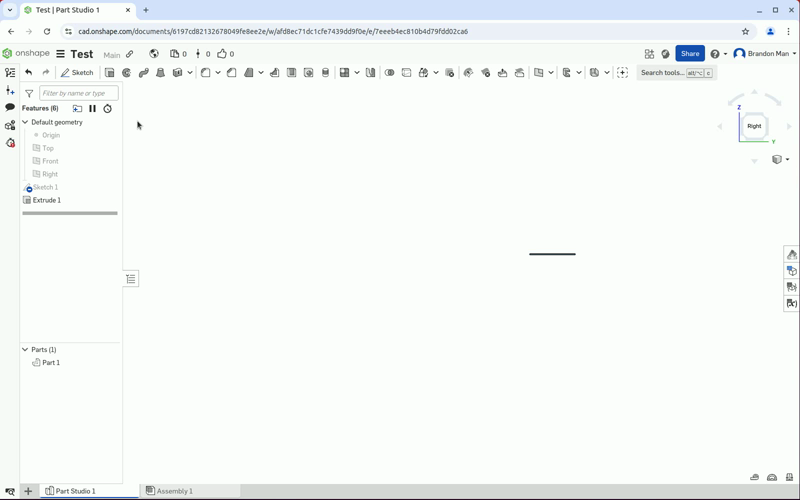
key(shift+h)
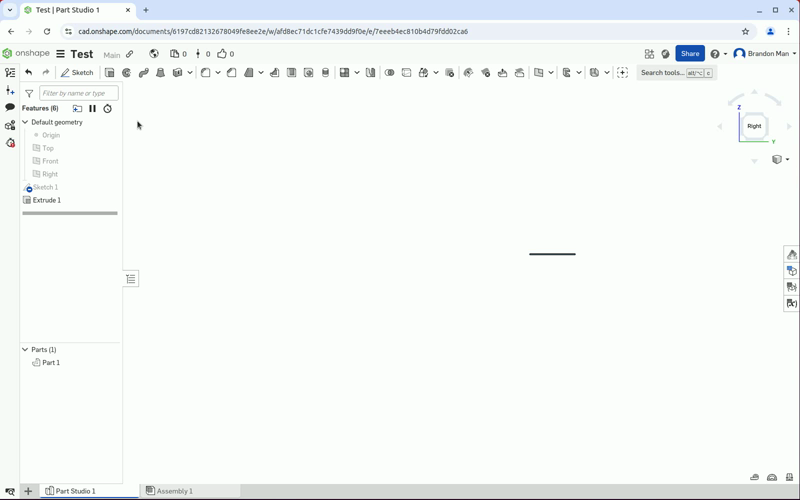
key(shift+h)
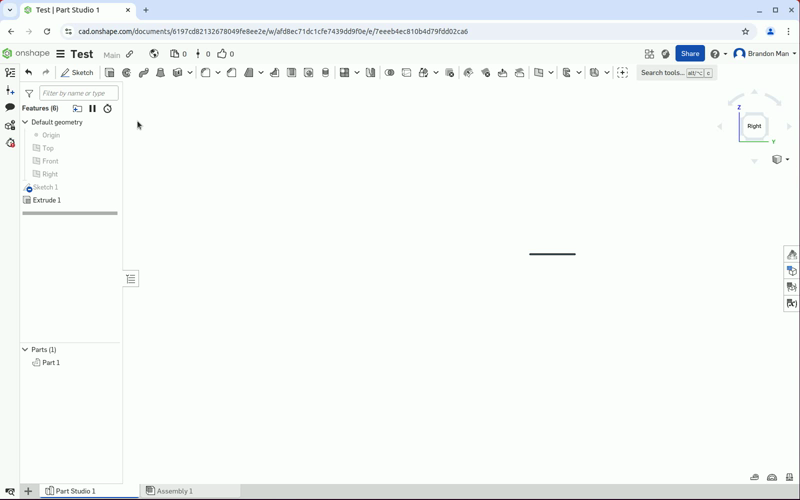
mouse_move(73, 189)
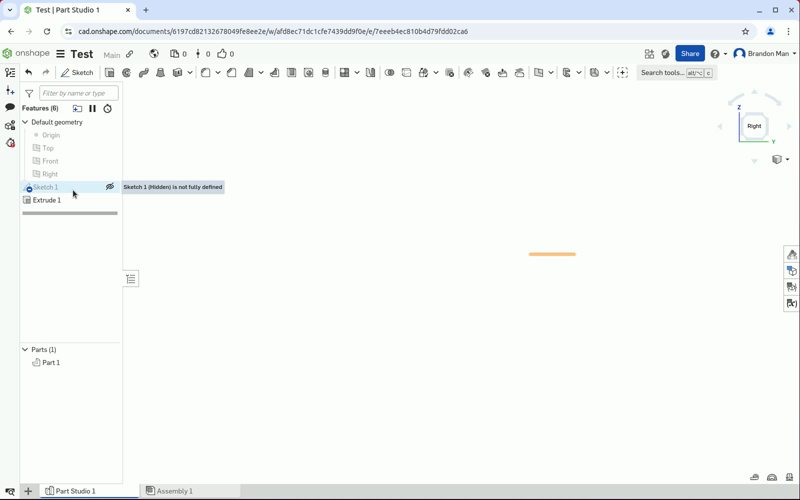
click(73, 189)
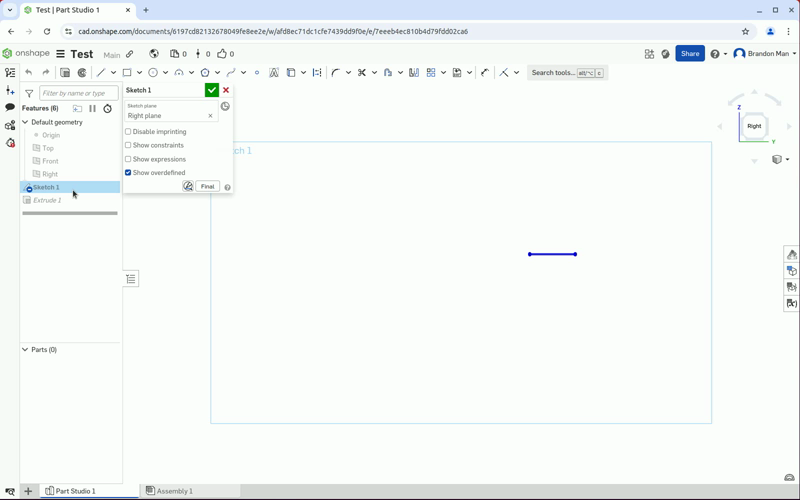
mouse_move(229, 92)
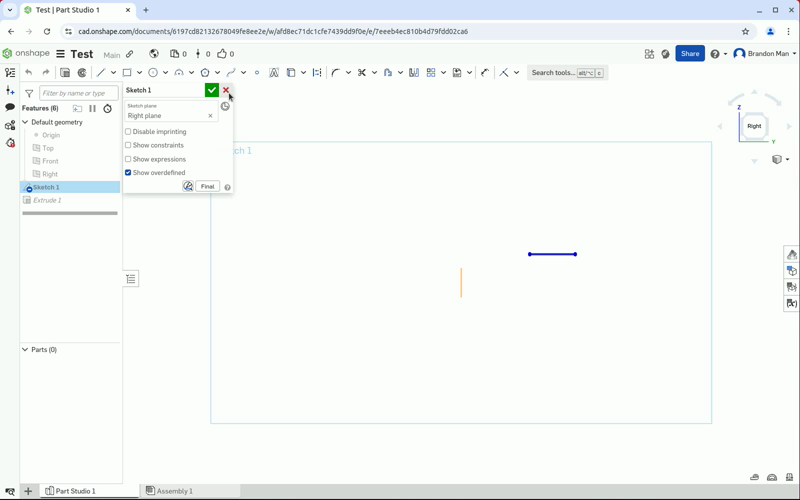
click(229, 92)
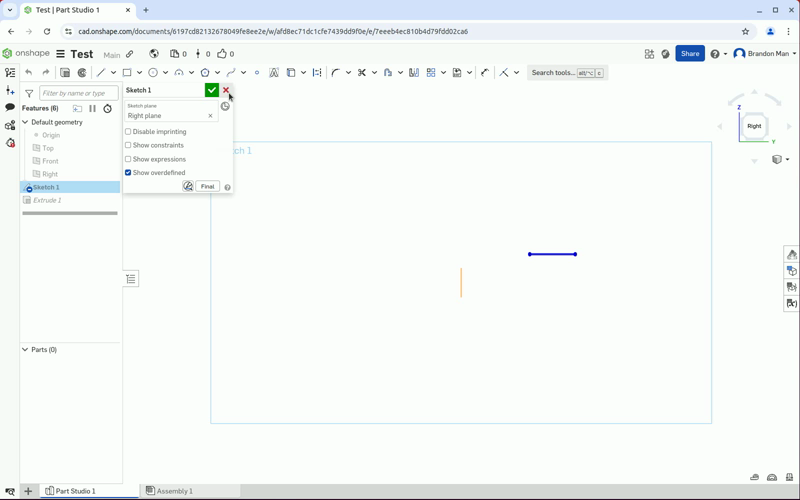
key(shift+s)
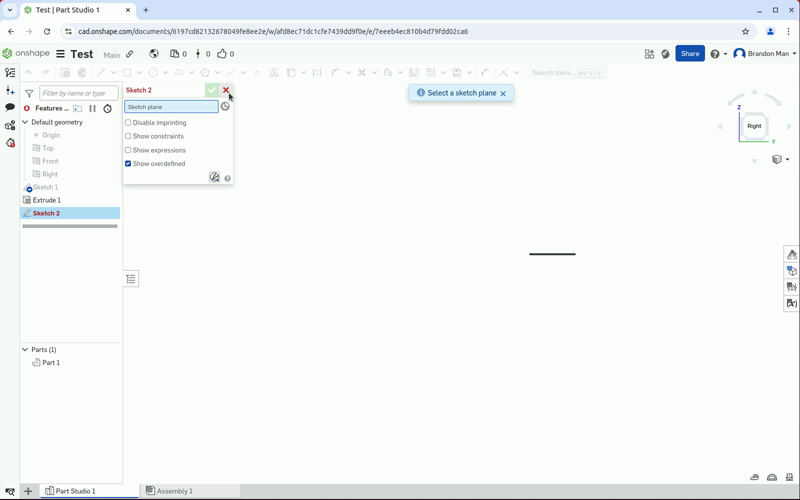
mouse_move(73, 176)
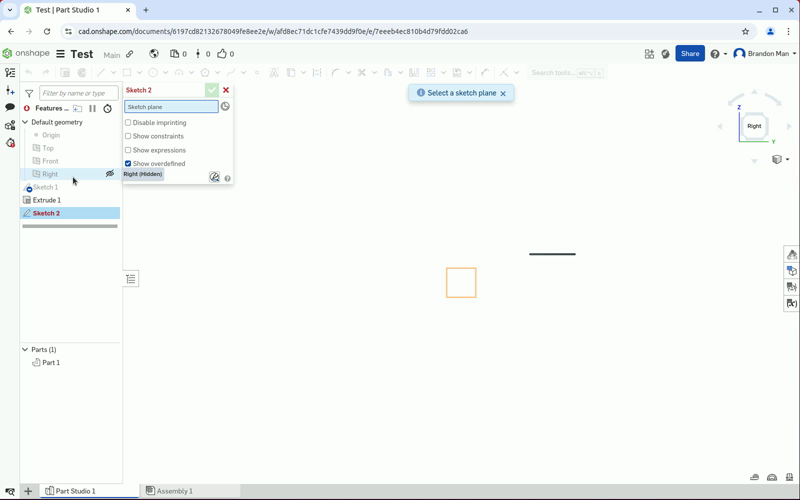
click(73, 176)
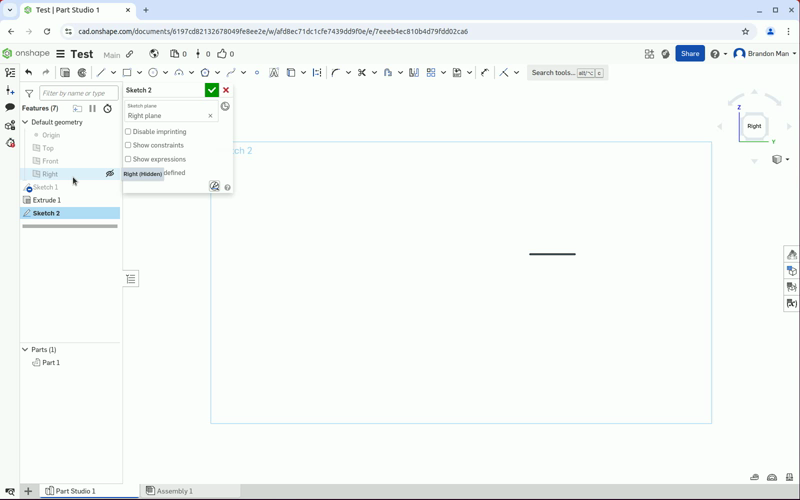
mouse_move(73, 352)
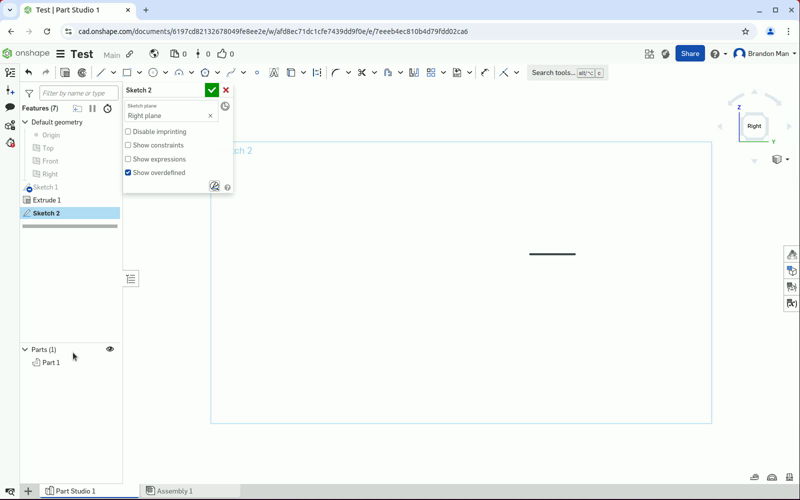
key(y)
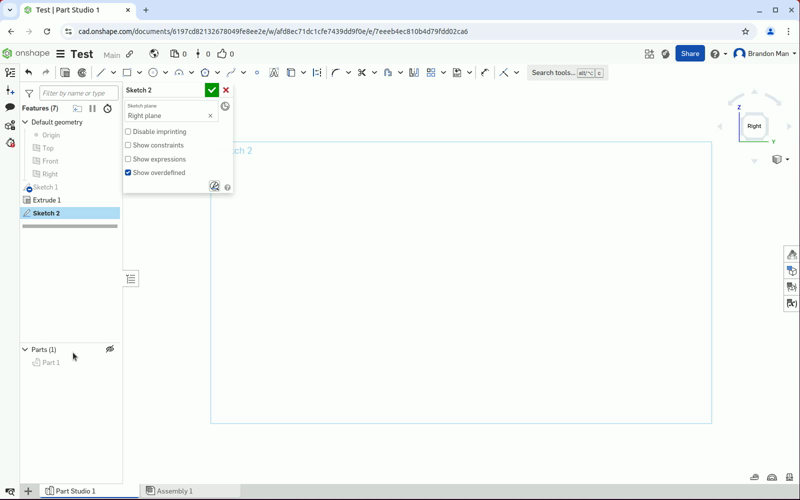
key(l)
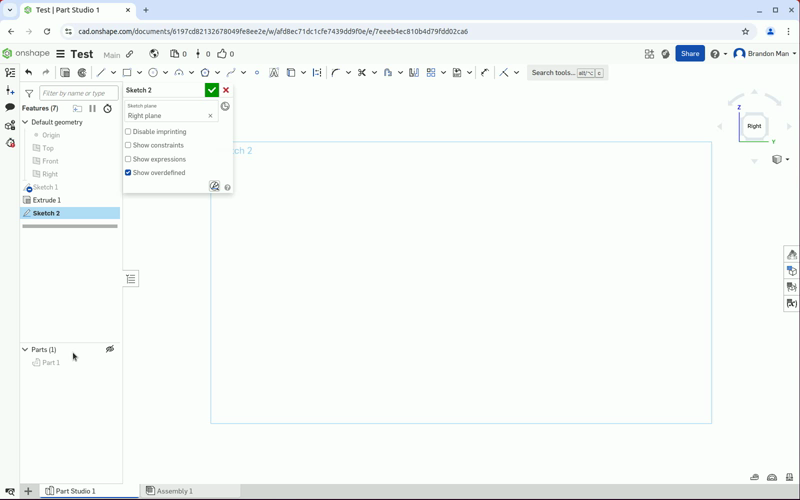
key_down(shift)
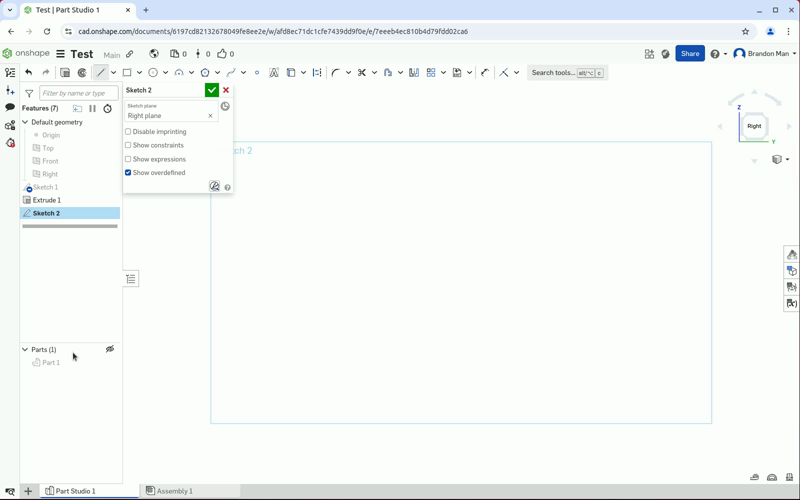
mouse_move(525, 254)
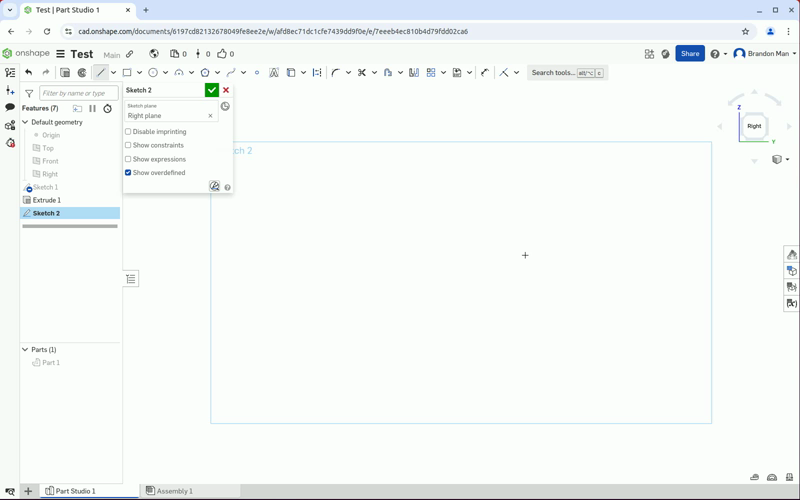
click(525, 254)
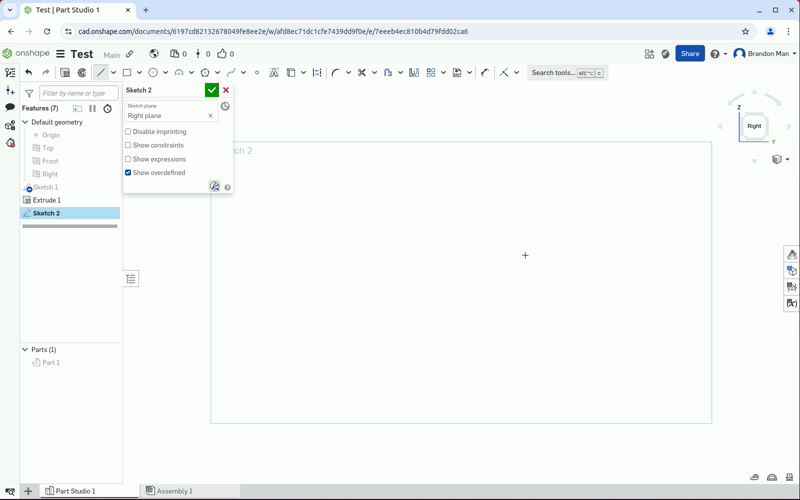
key_up(shift)
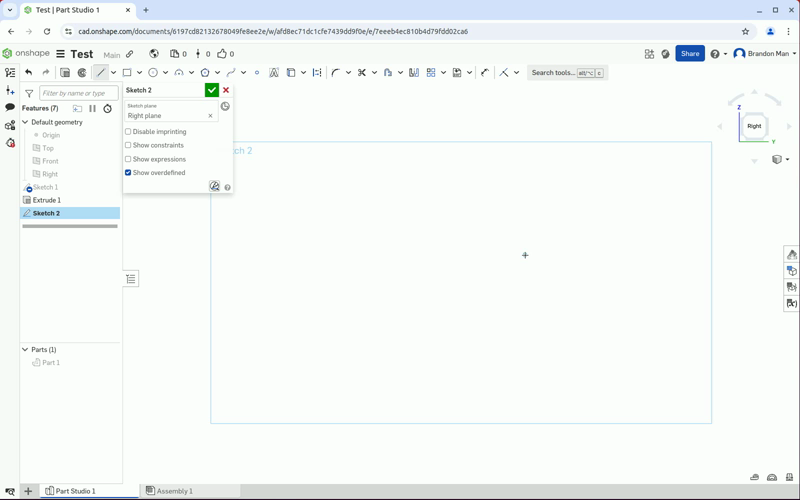
key_down(shift)
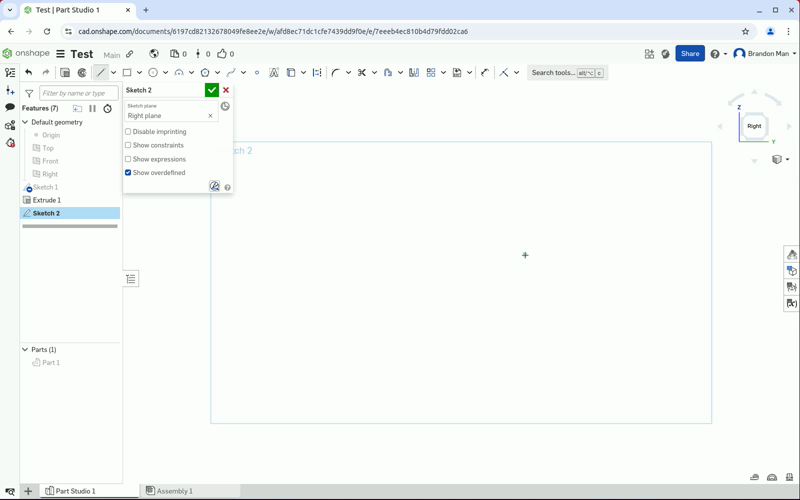
mouse_move(555, 254)
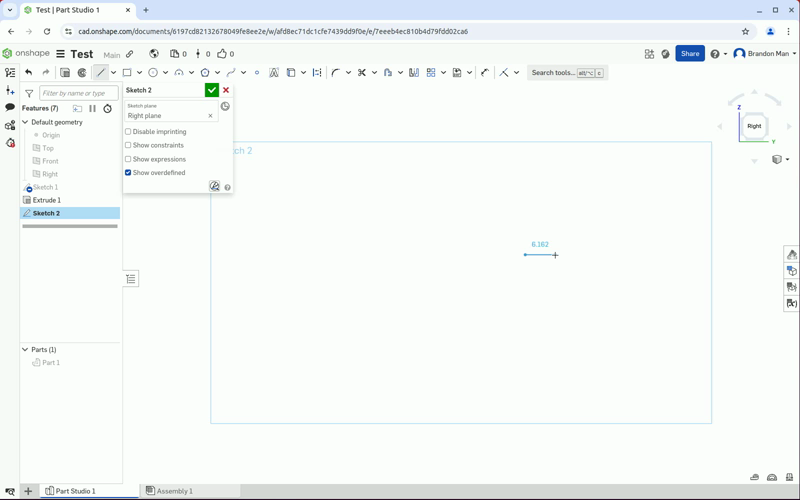
mouse_move(531, 254)
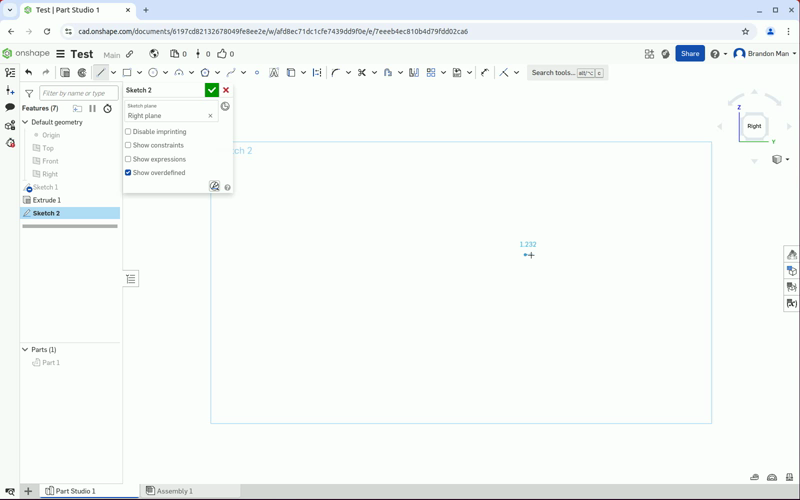
scroll(6)
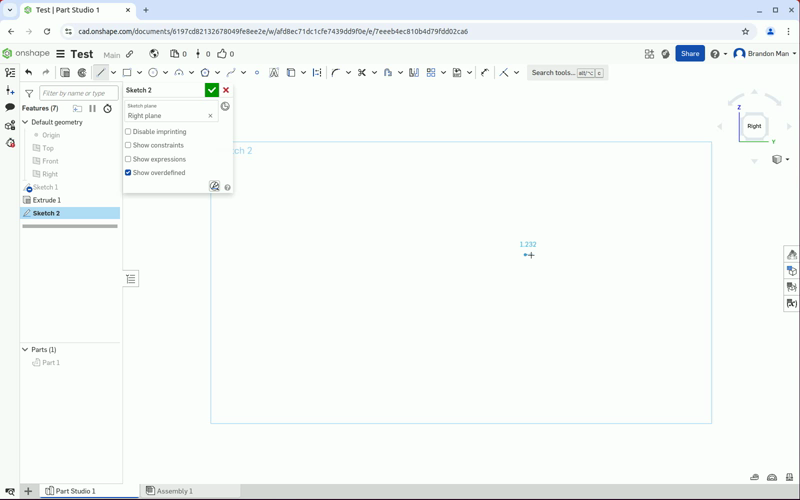
scroll(6)
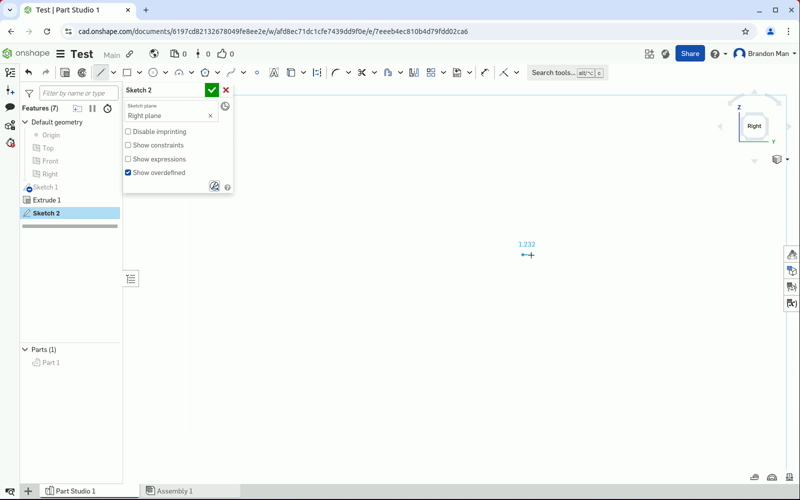
scroll(6)
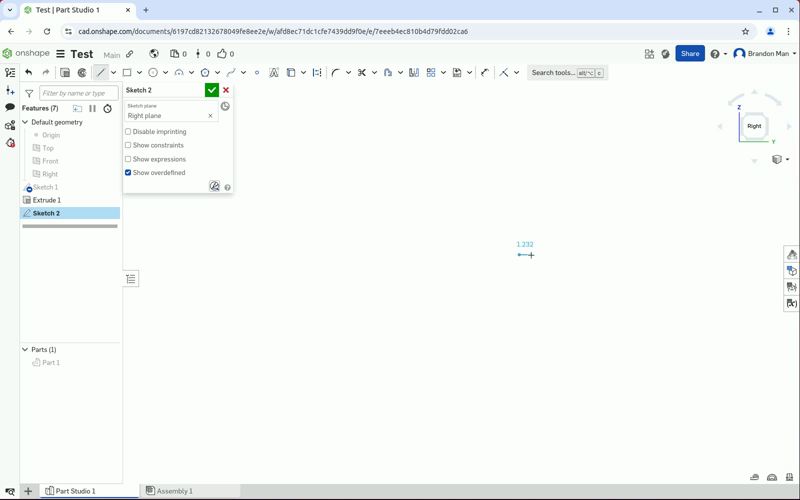
scroll(6)
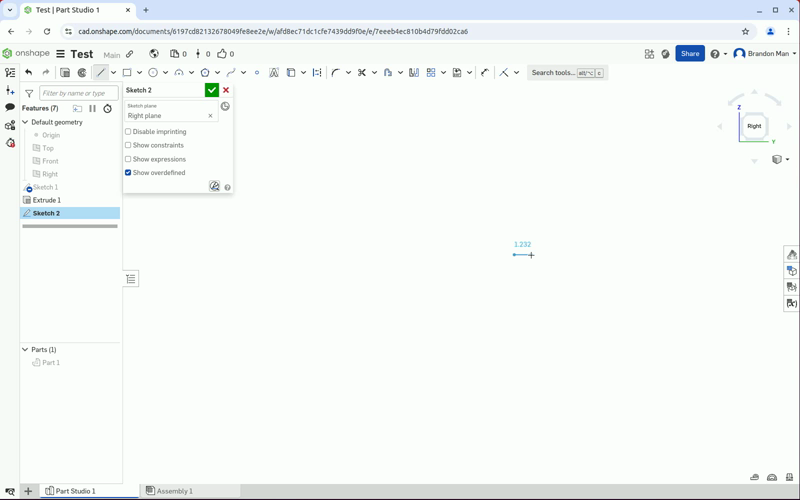
scroll(6)
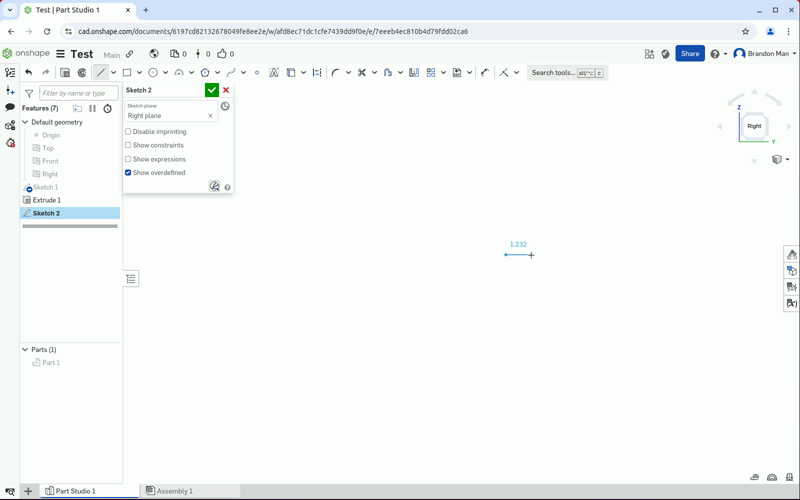
scroll(6)
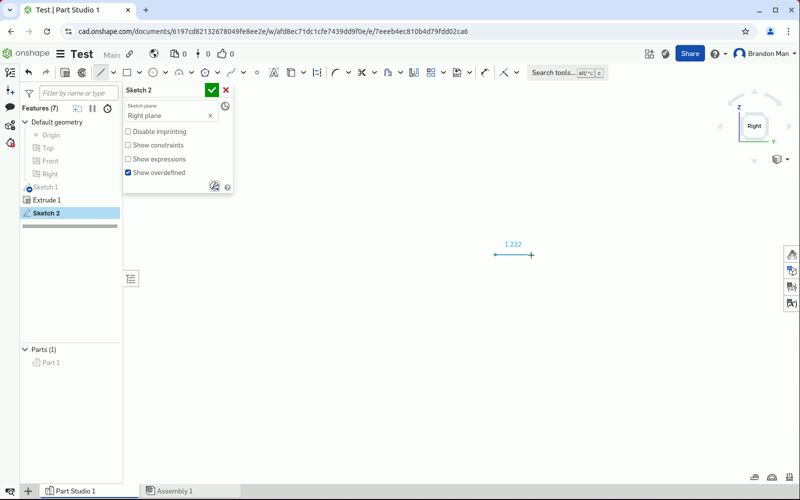
scroll(6)
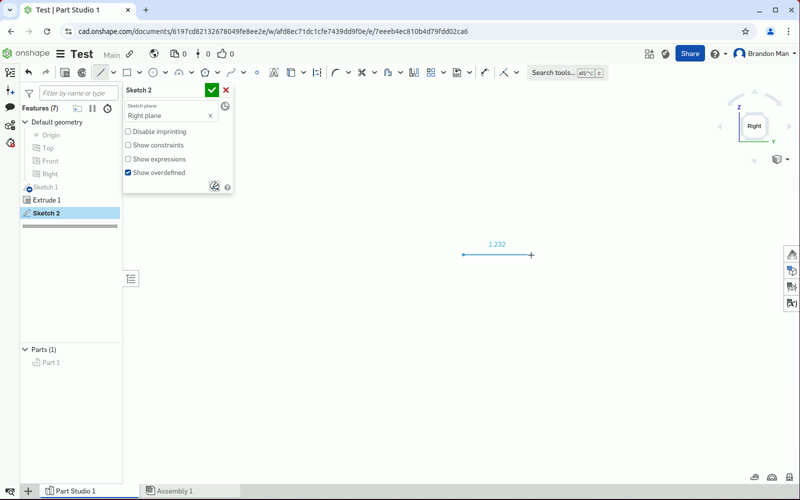
click(531, 254)
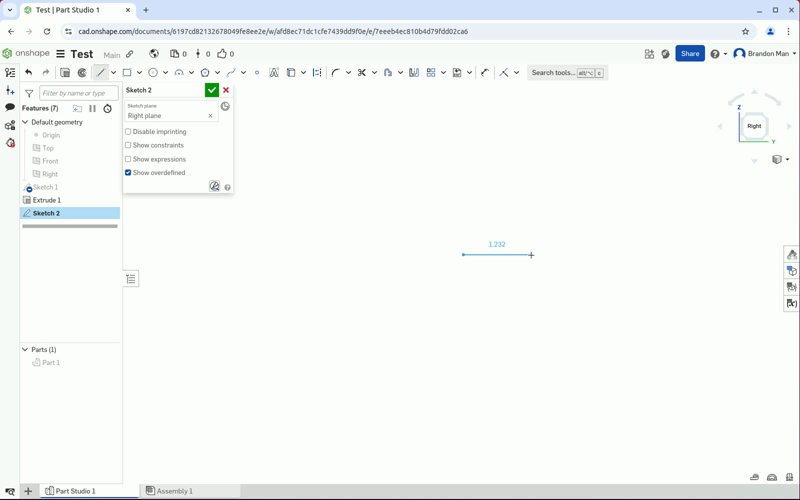
scroll(-6)
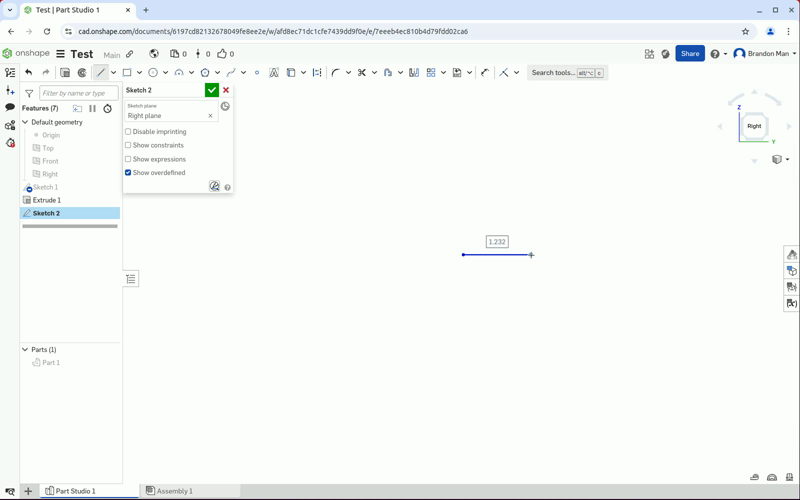
scroll(-6)
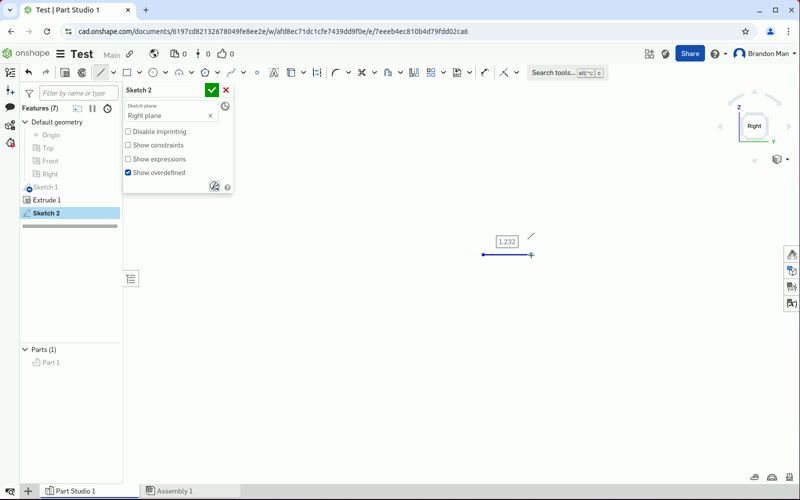
scroll(-6)
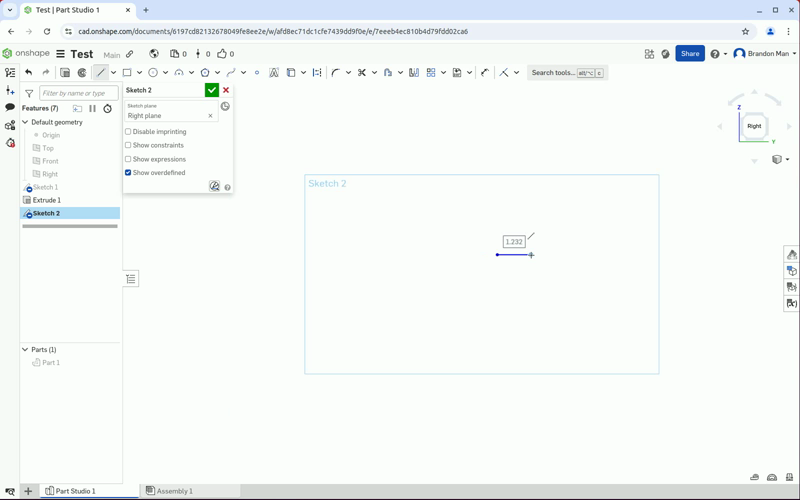
scroll(-6)
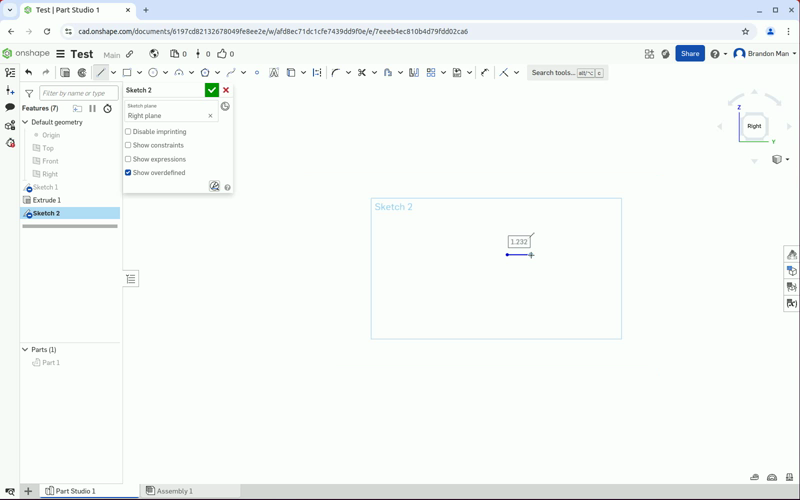
scroll(-6)
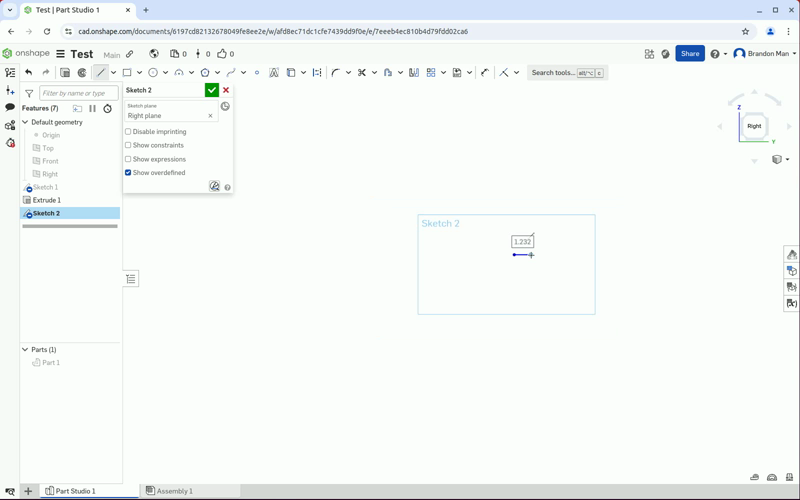
scroll(-6)
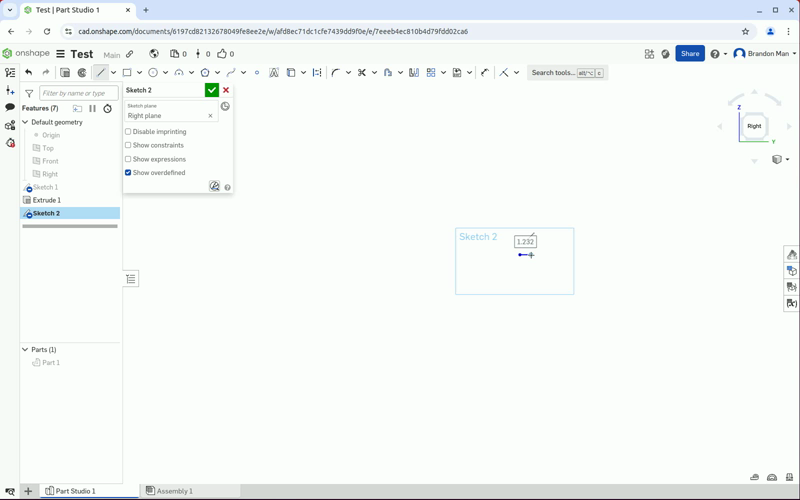
scroll(-6)
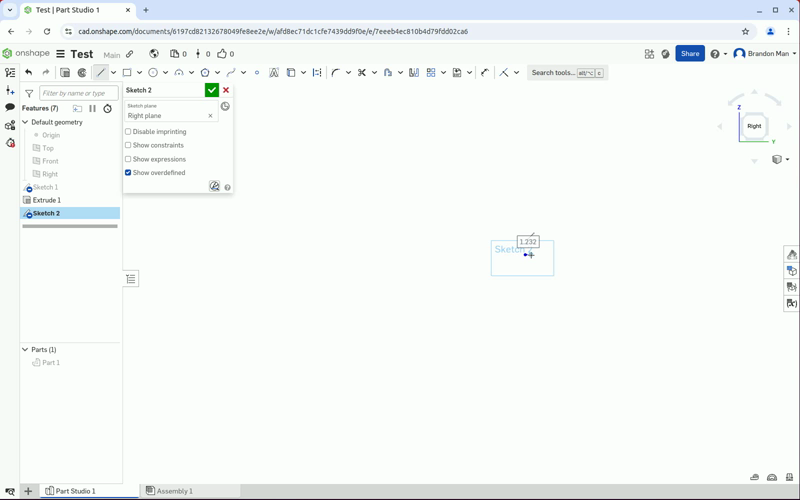
key_up(shift)
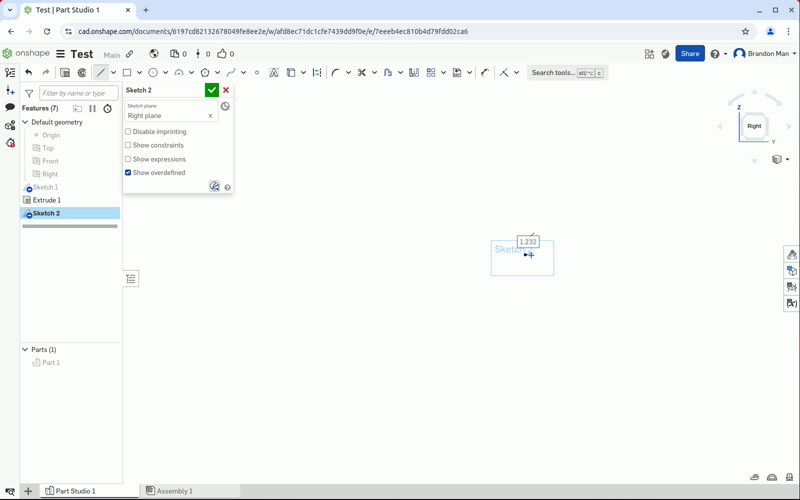
key_down(shift)
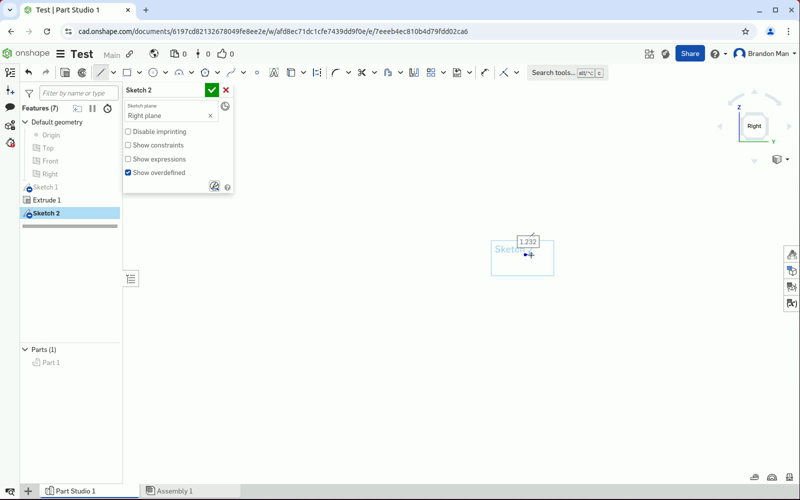
mouse_move(561, 254)
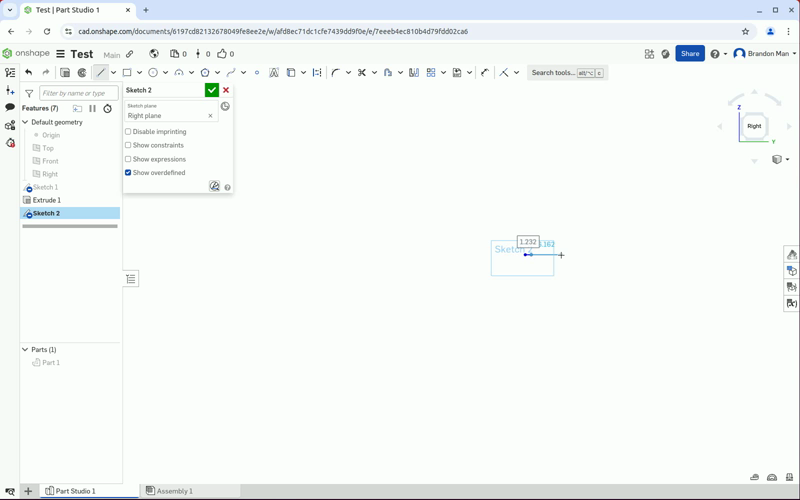
mouse_move(531, 253)
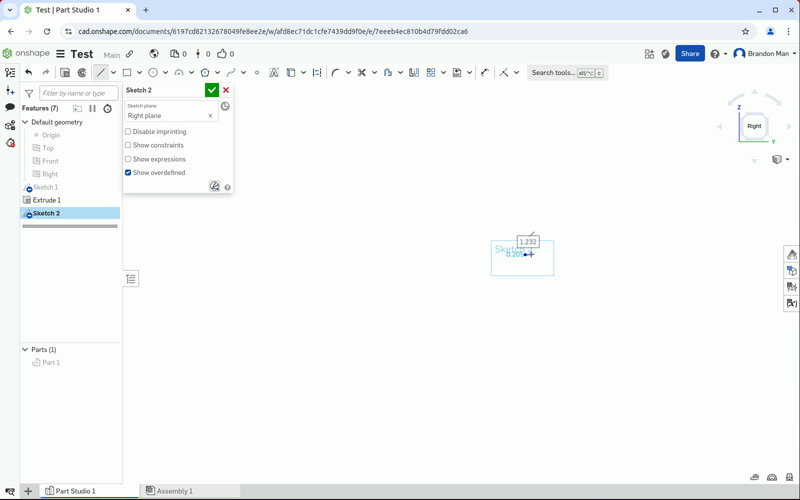
scroll(6)
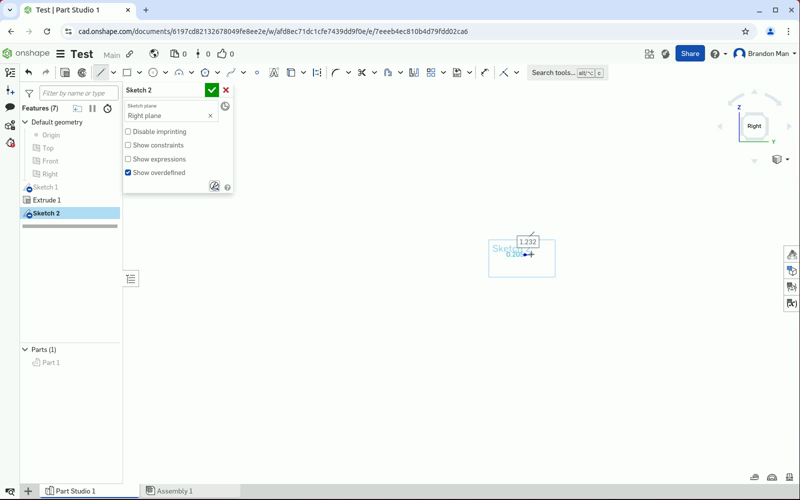
scroll(6)
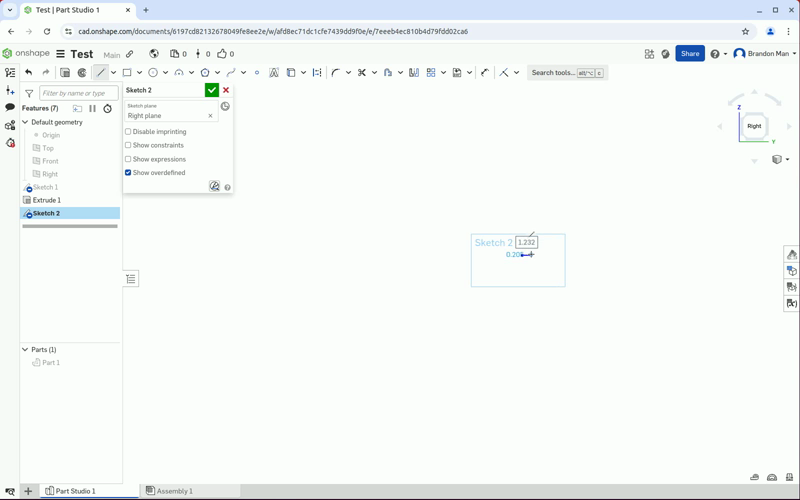
scroll(6)
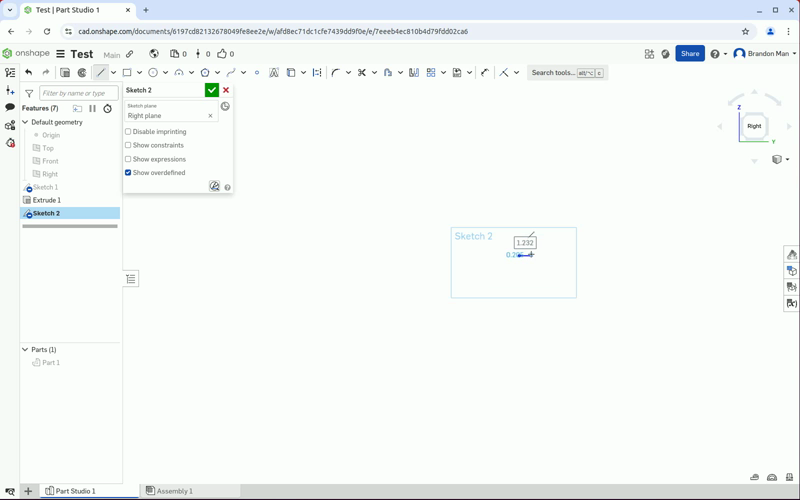
scroll(6)
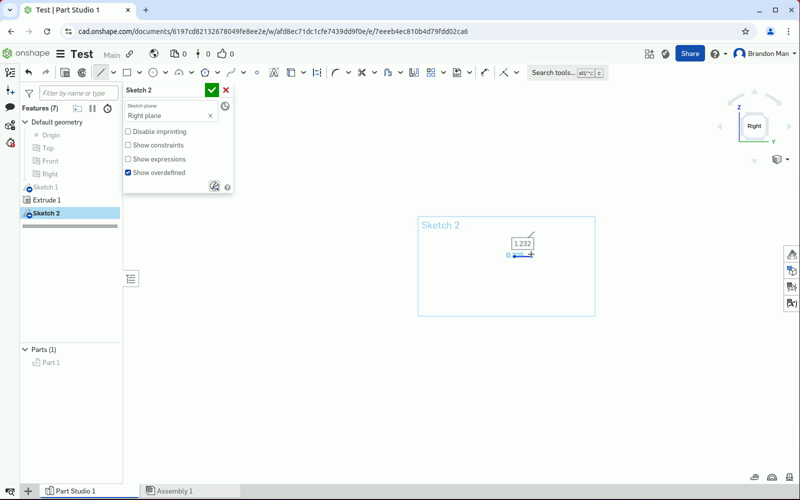
scroll(6)
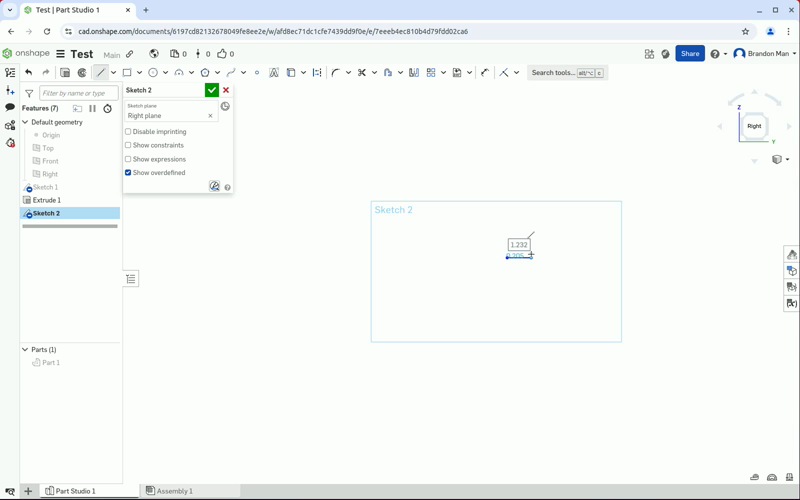
scroll(6)
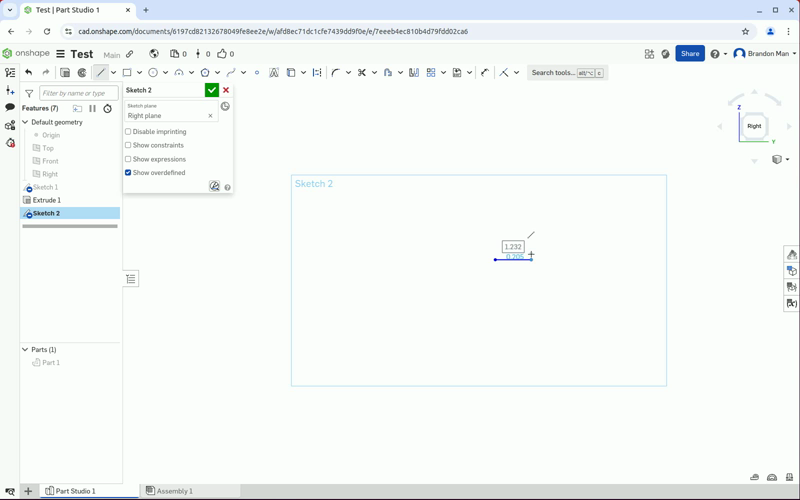
scroll(6)
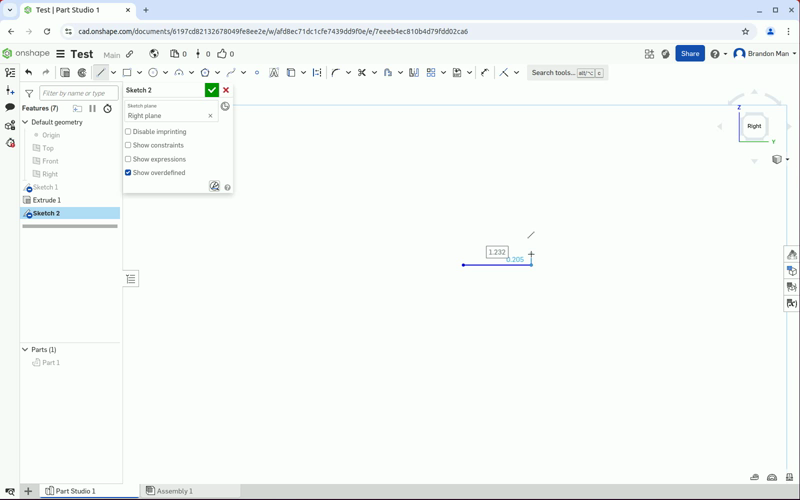
click(531, 253)
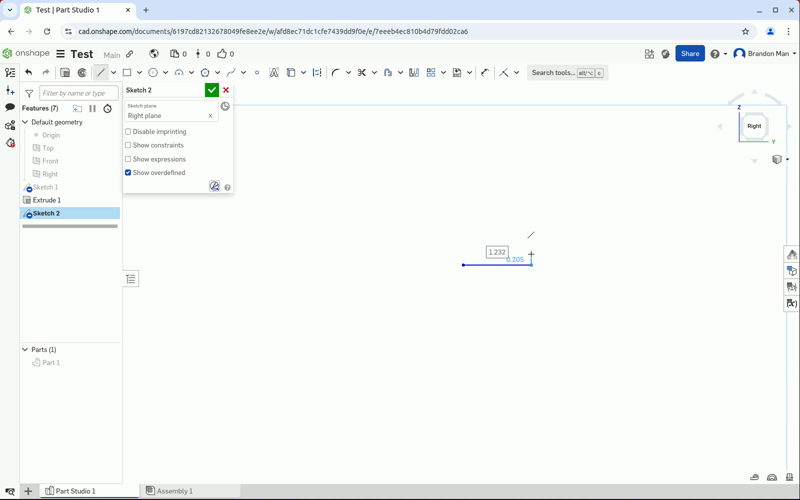
scroll(-6)
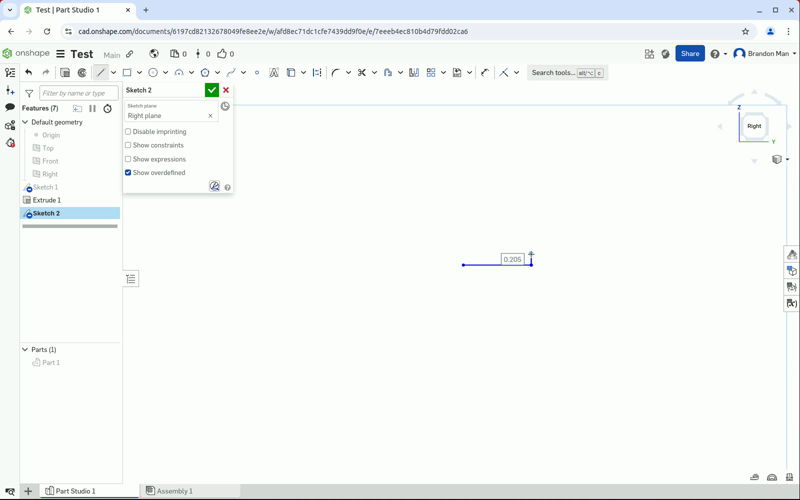
scroll(-6)
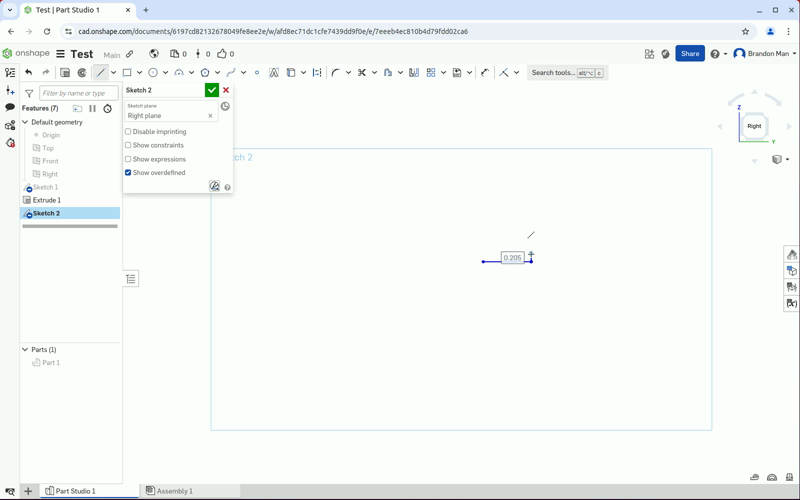
scroll(-6)
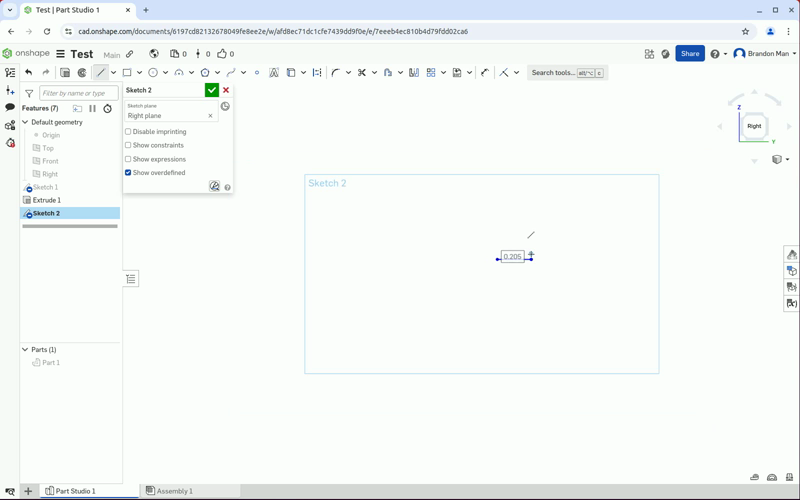
scroll(-6)
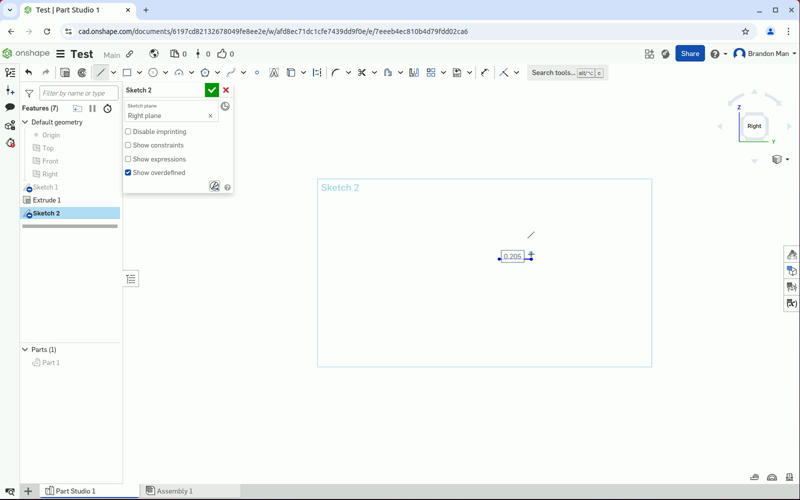
scroll(-6)
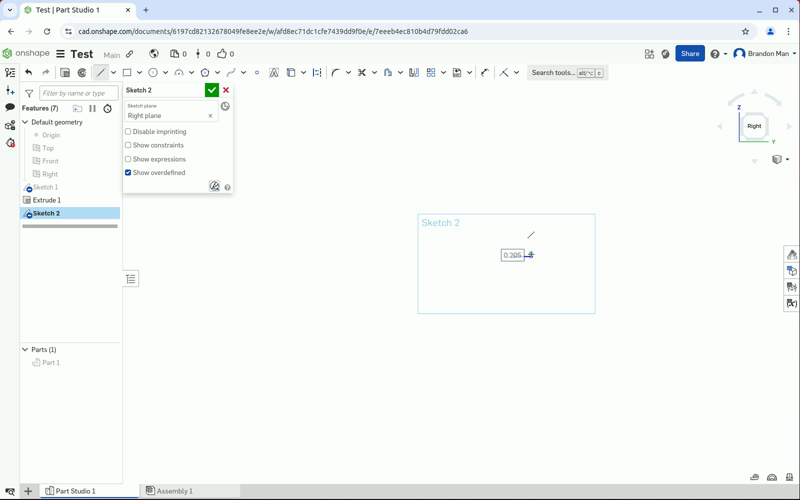
scroll(-6)
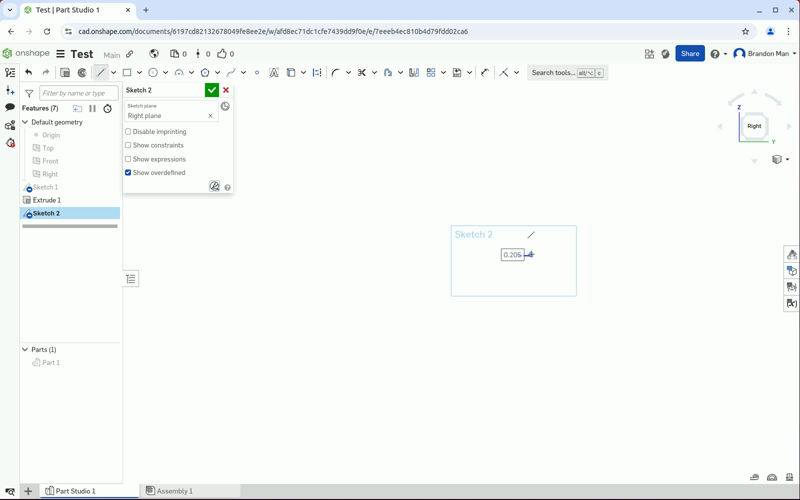
scroll(-6)
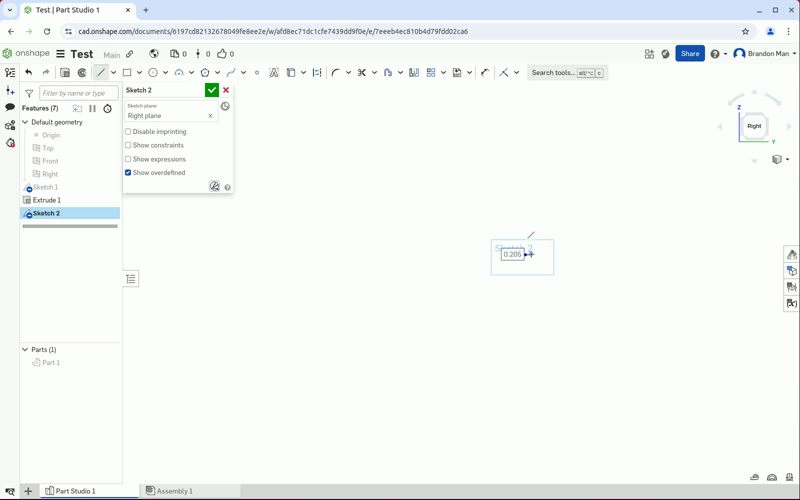
key_up(shift)
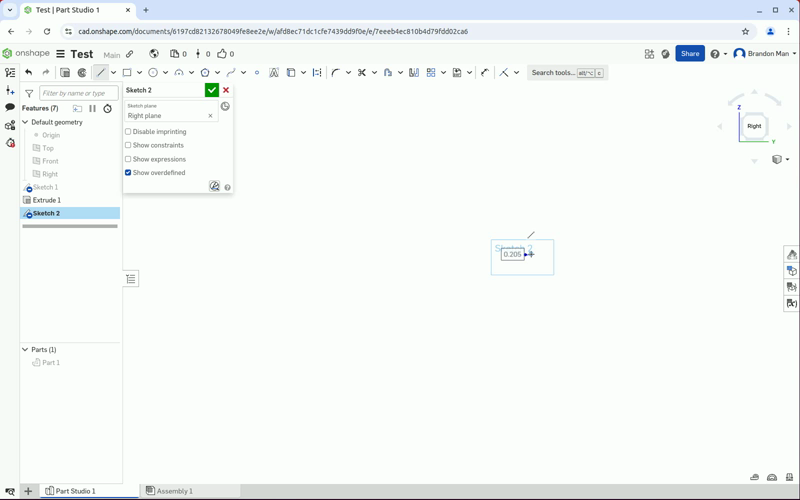
key_down(shift)
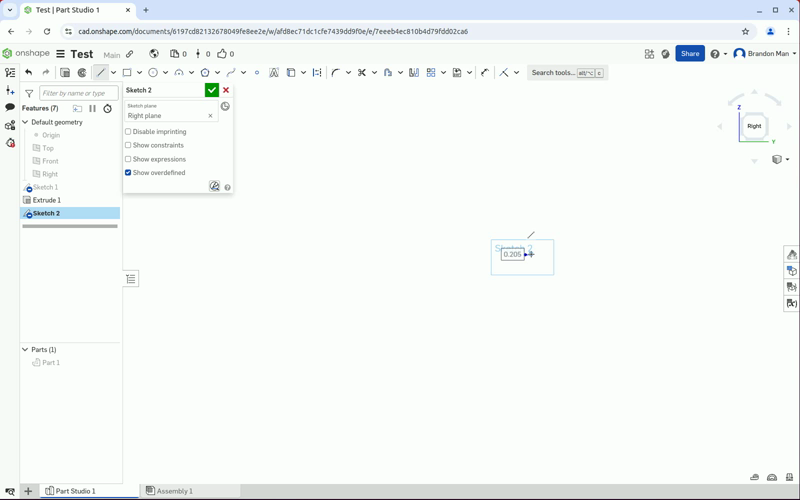
mouse_move(561, 253)
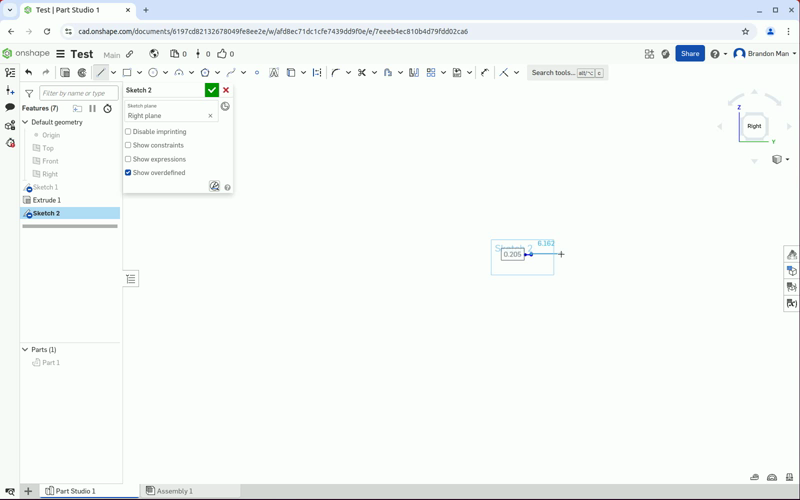
mouse_move(525, 253)
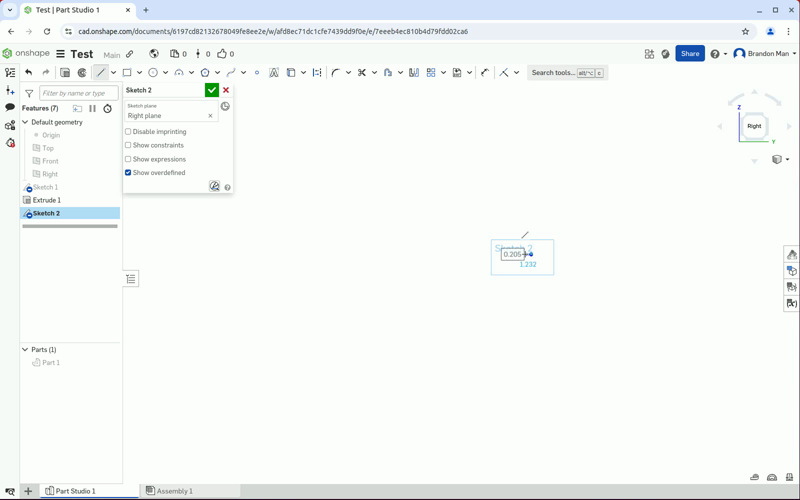
scroll(6)
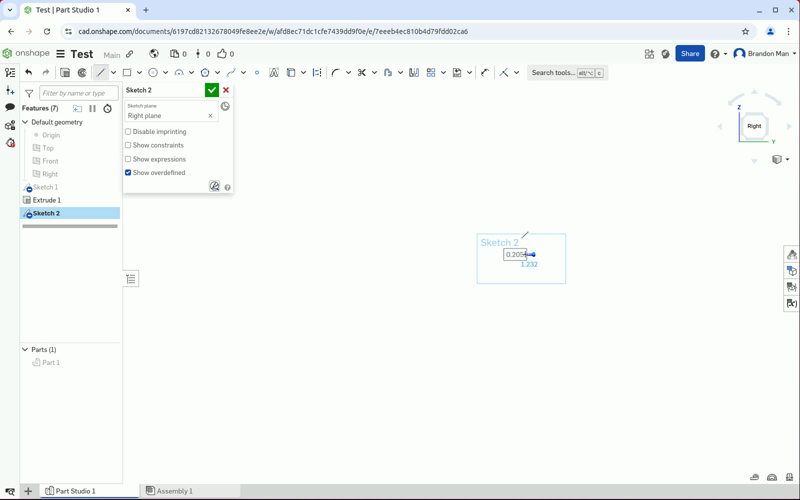
scroll(6)
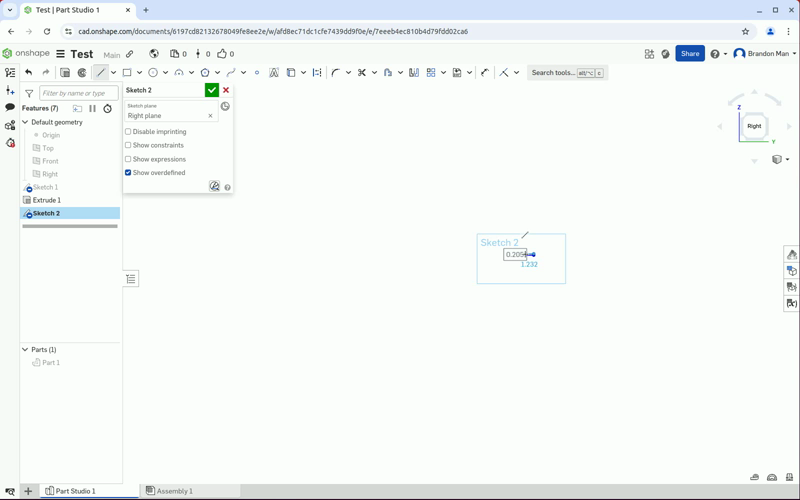
scroll(6)
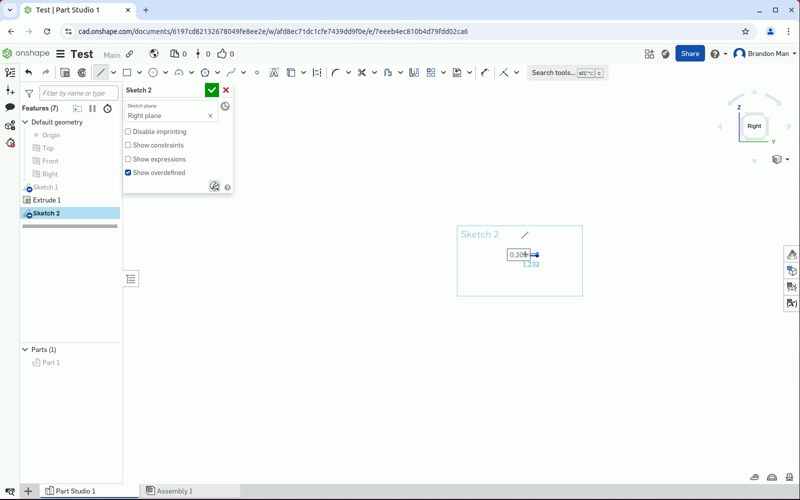
scroll(6)
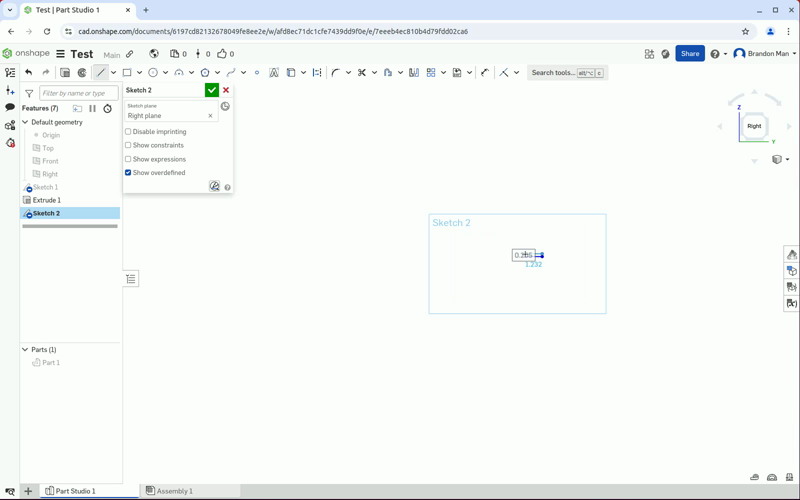
scroll(6)
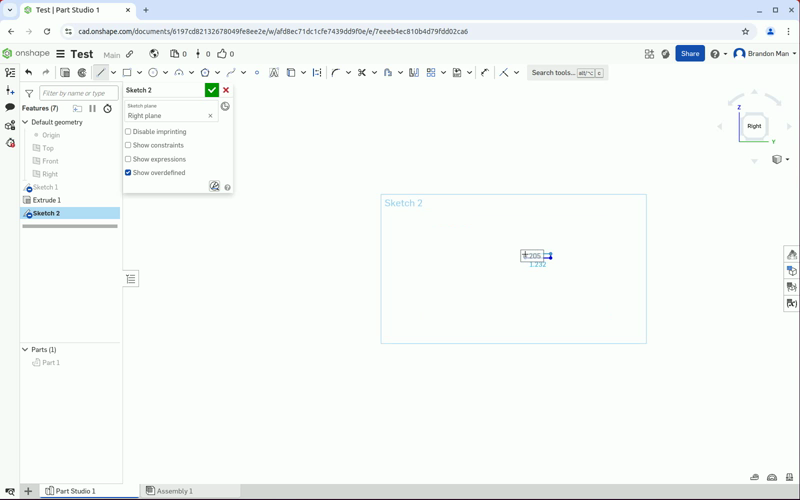
scroll(6)
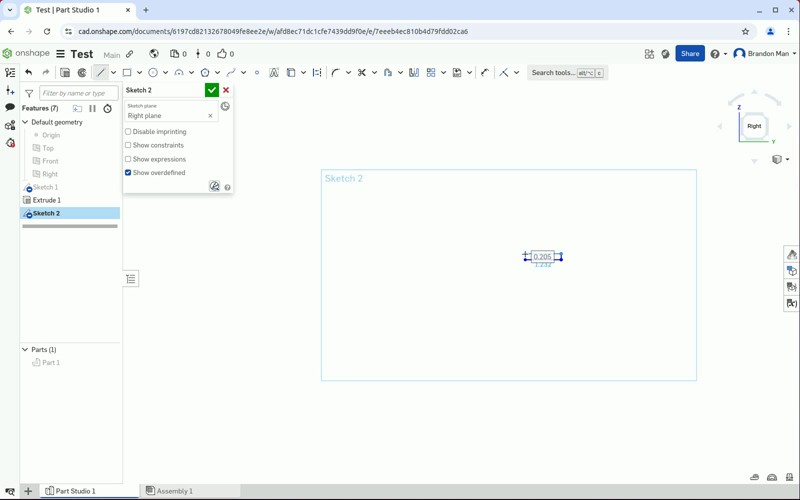
scroll(6)
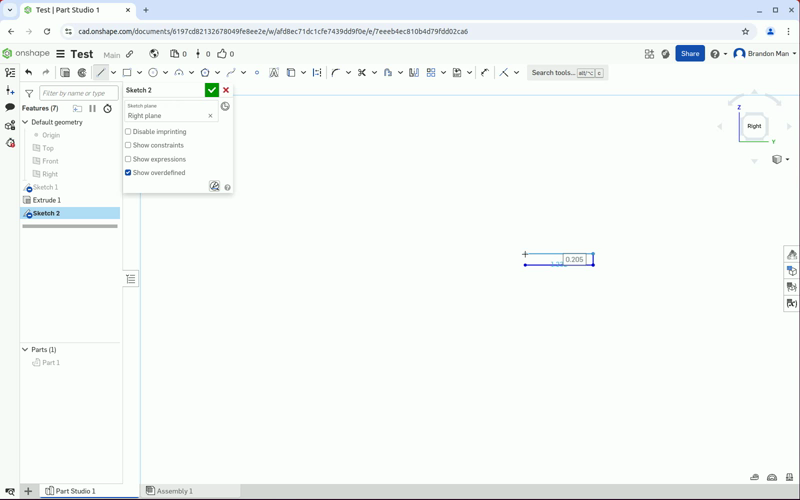
click(525, 253)
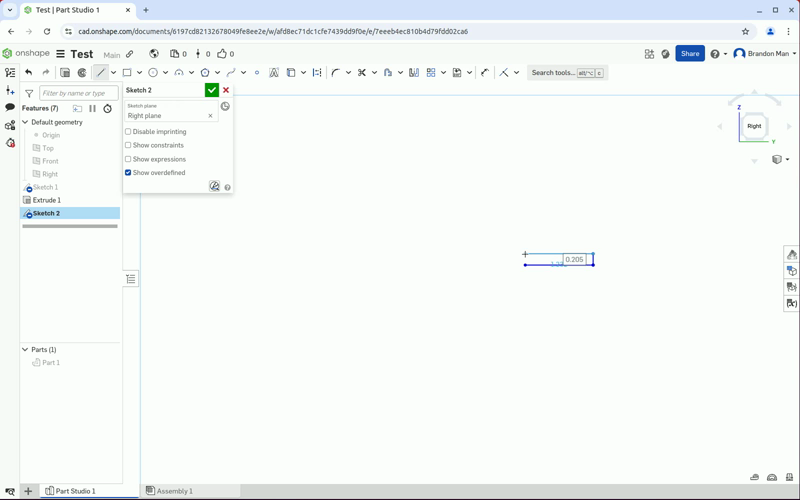
scroll(-6)
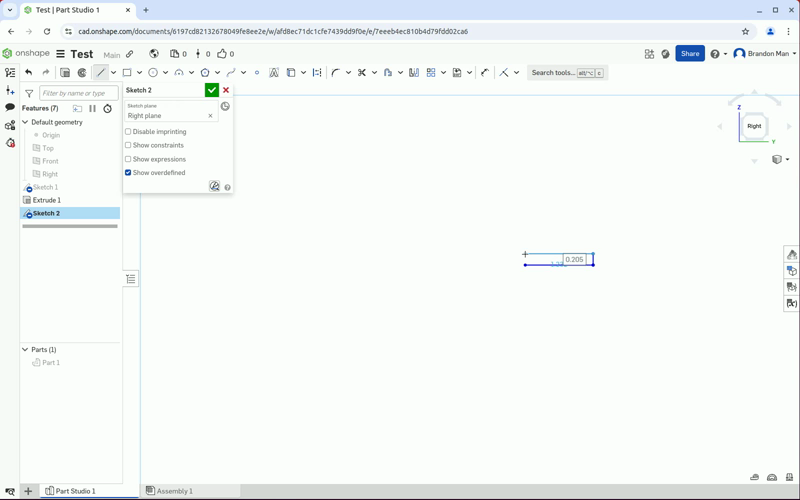
scroll(-6)
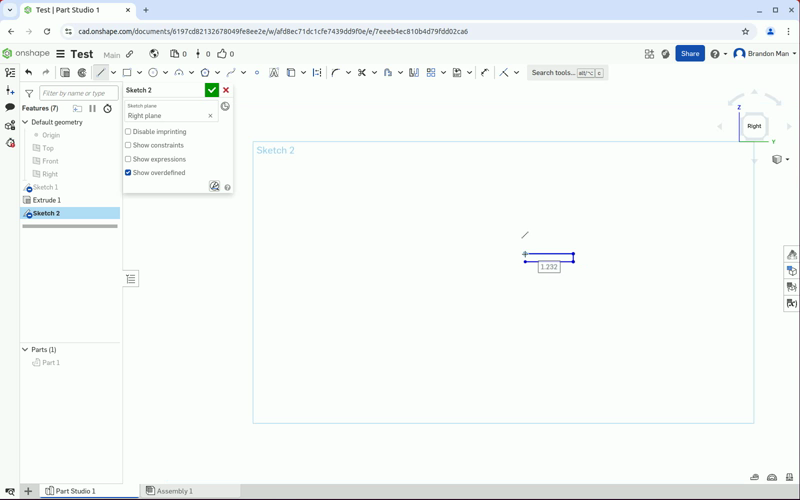
scroll(-6)
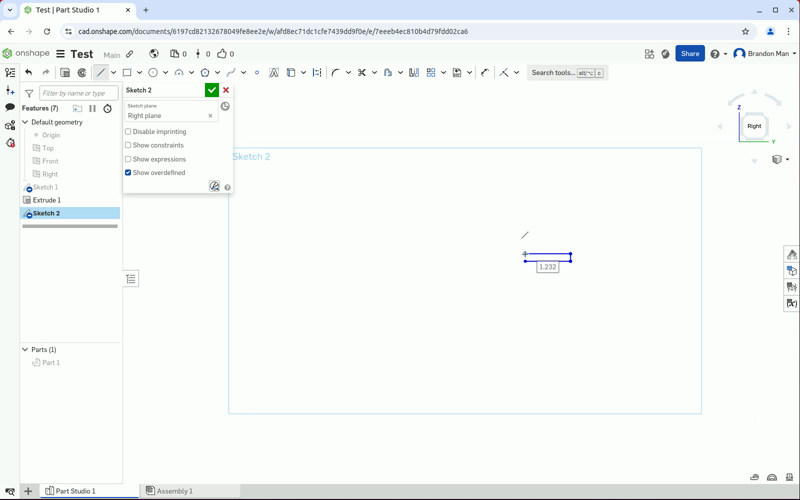
scroll(-6)
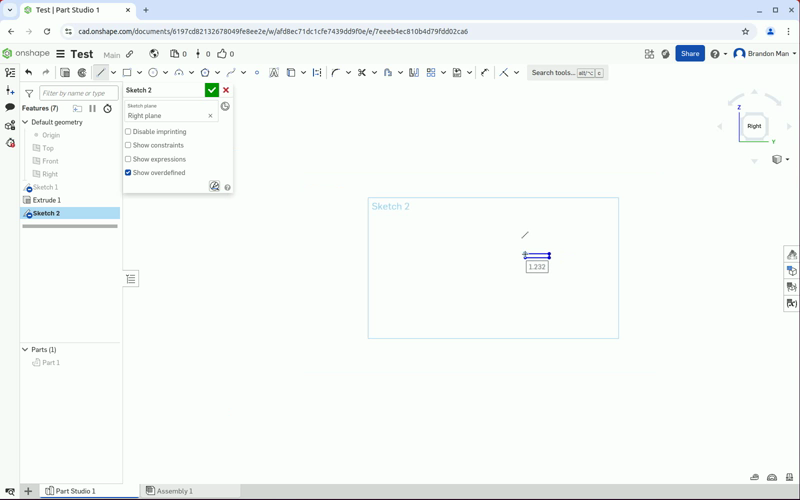
scroll(-6)
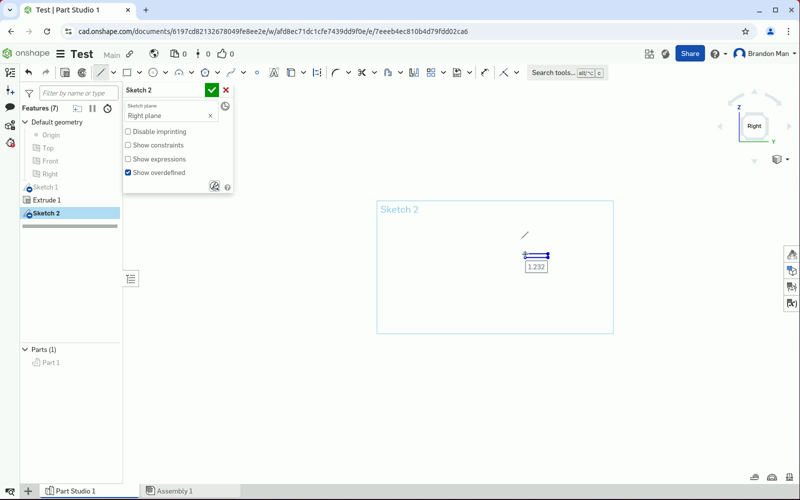
scroll(-6)
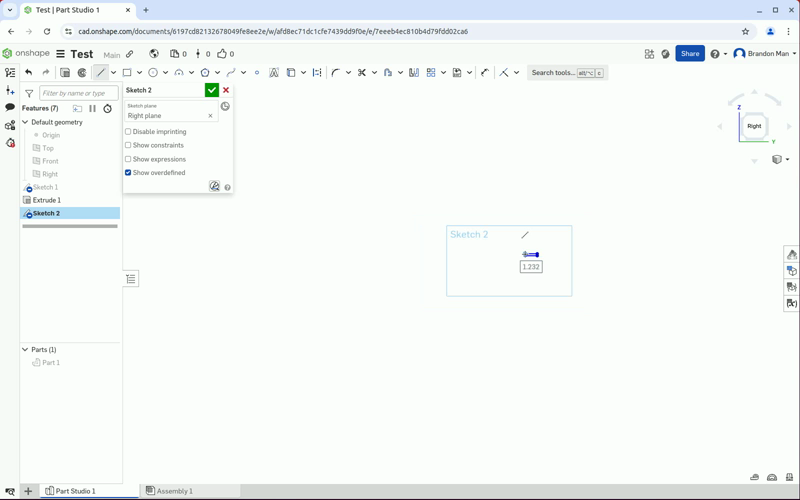
scroll(-6)
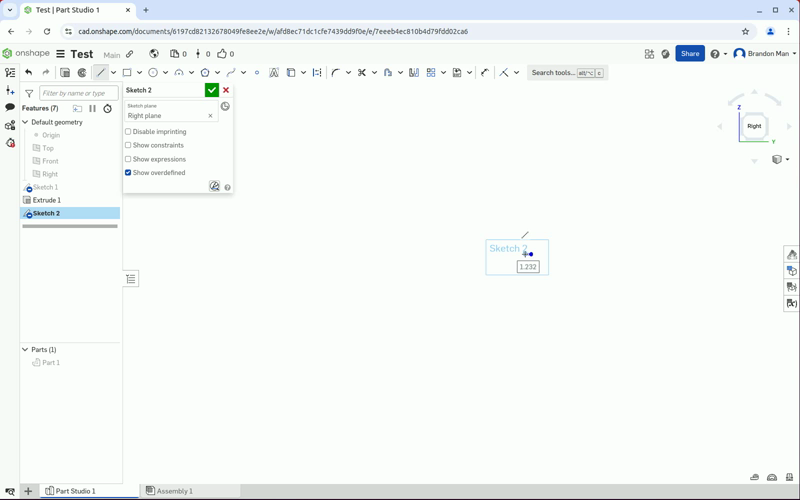
key_up(shift)
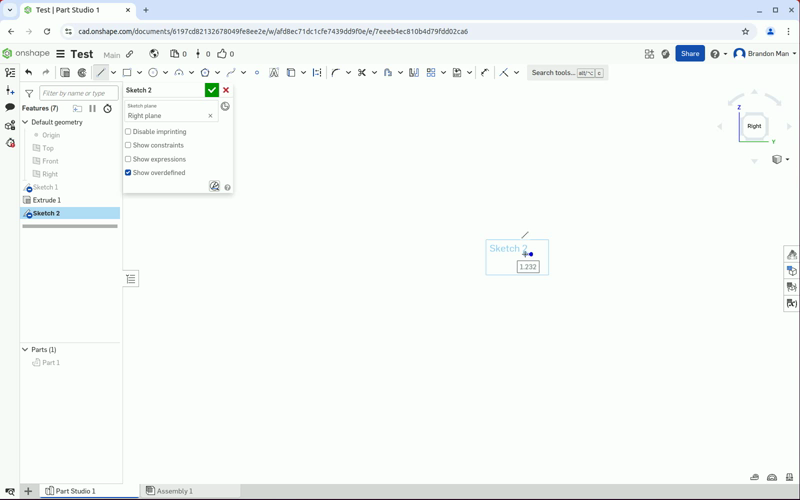
mouse_move(555, 253)
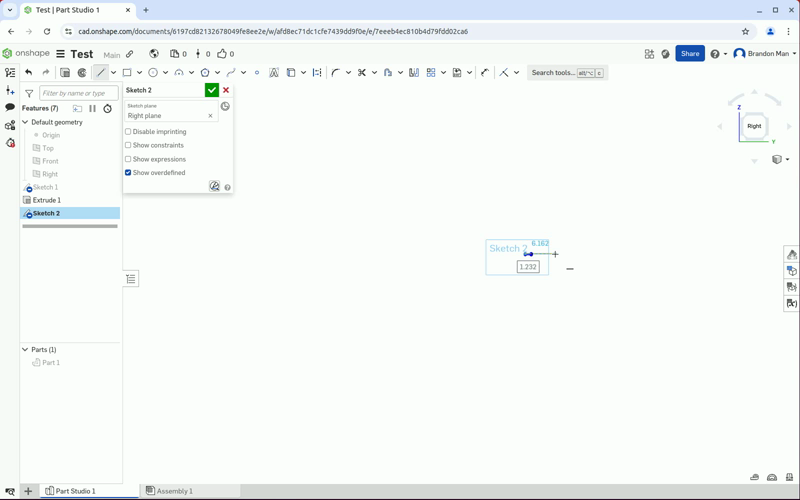
key_down(shift)
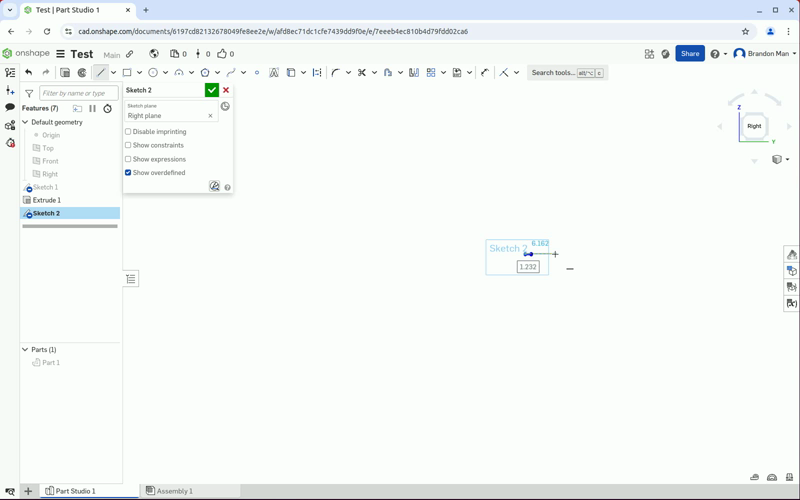
mouse_move(525, 254)
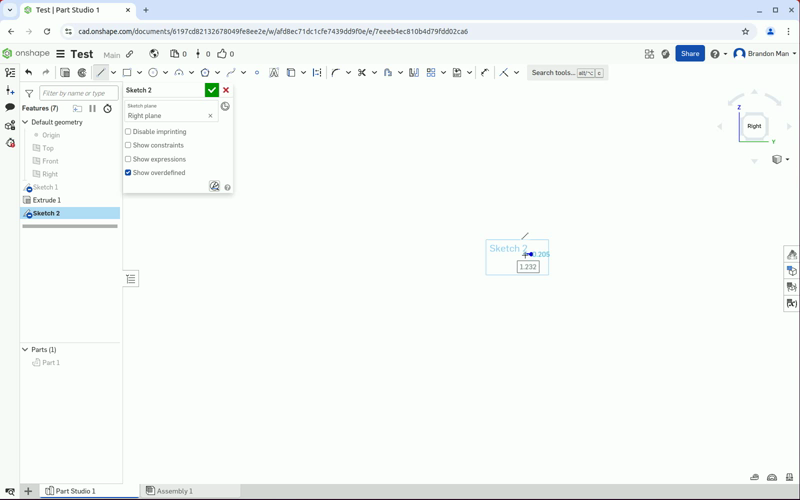
scroll(6)
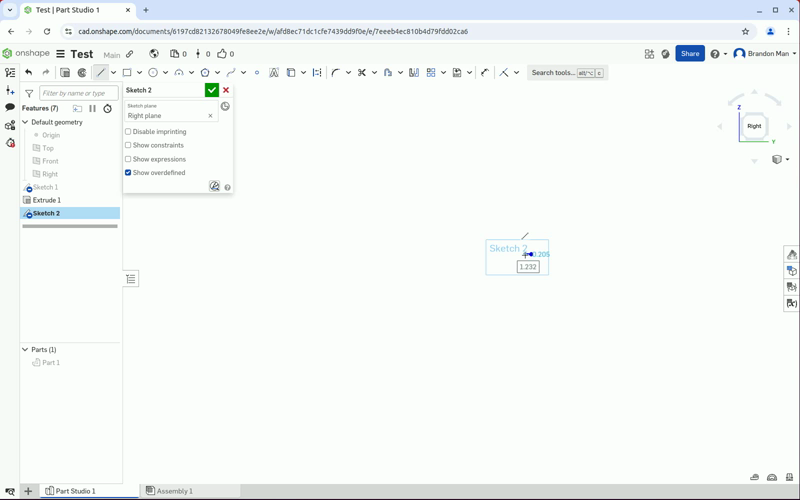
scroll(6)
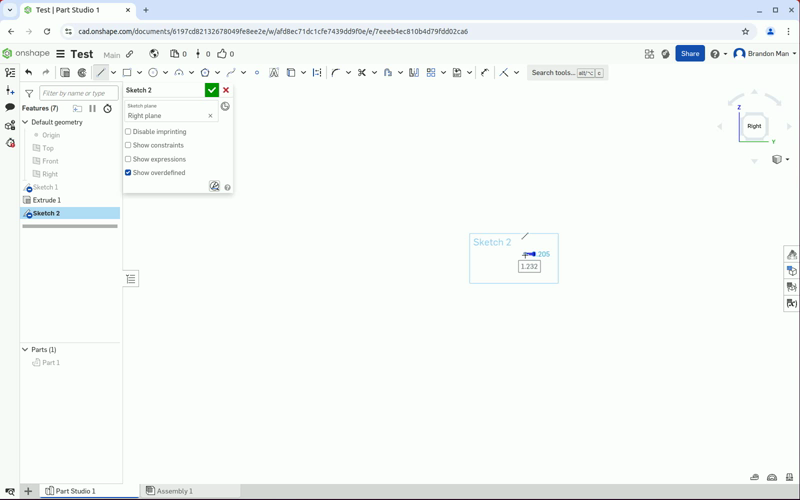
scroll(6)
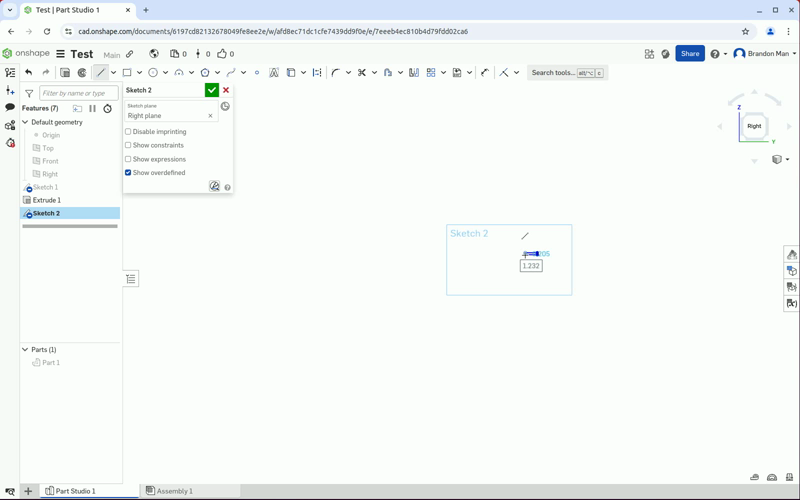
scroll(6)
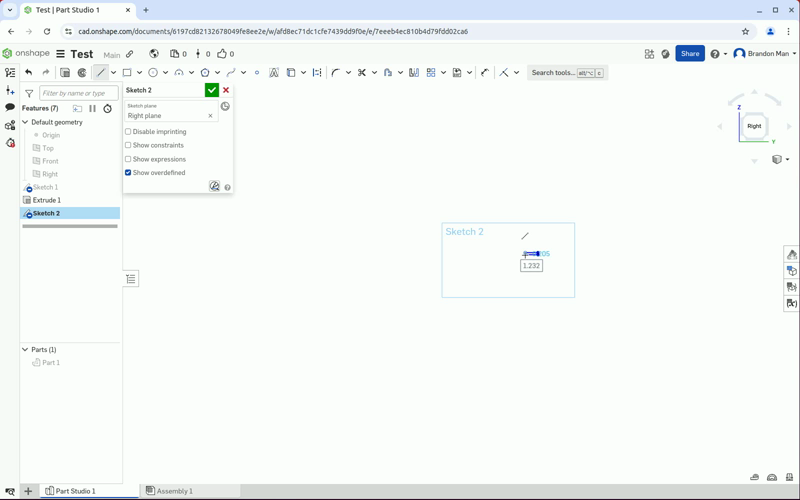
scroll(6)
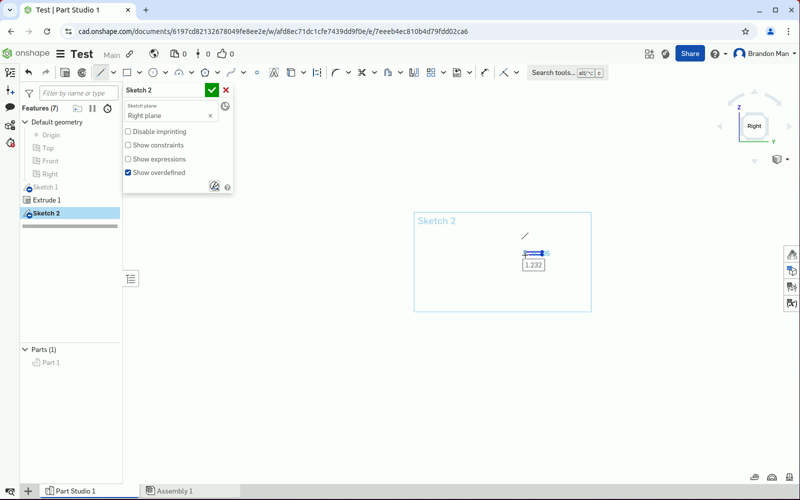
scroll(6)
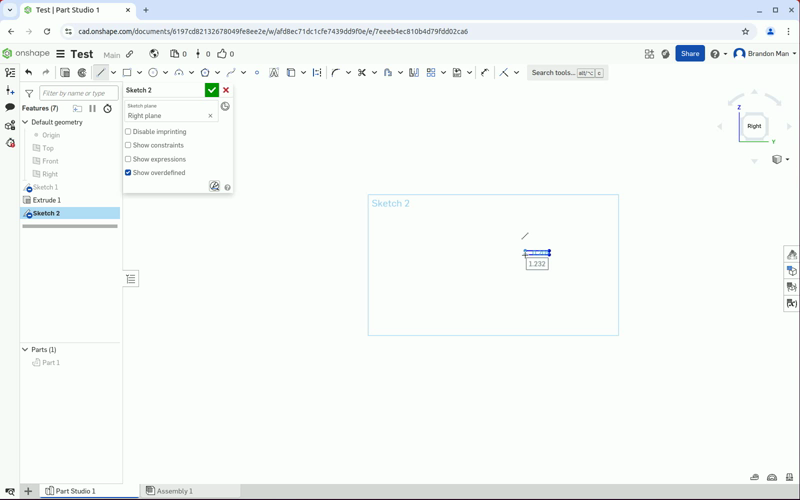
scroll(6)
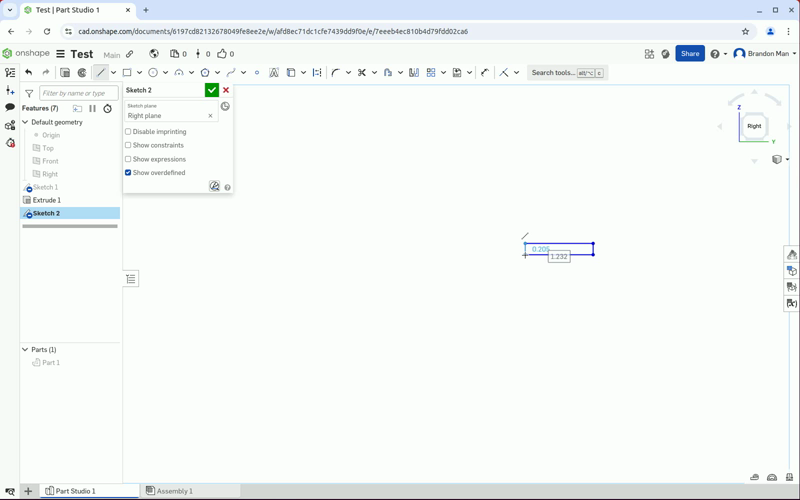
key_up(shift)
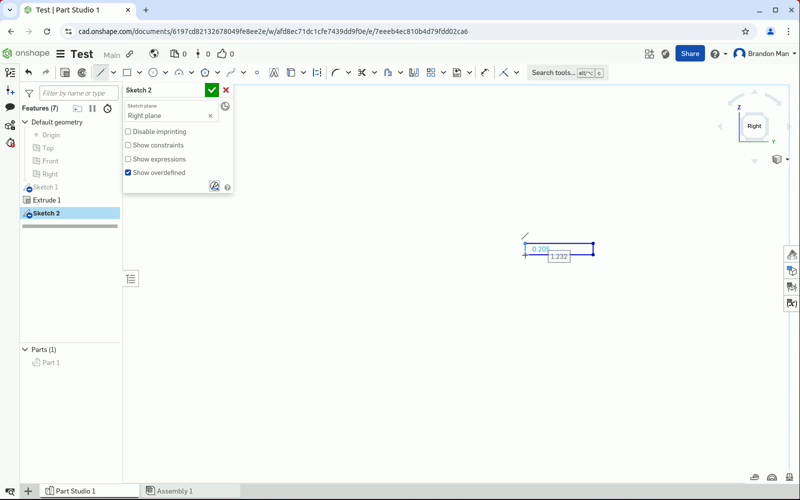
click(525, 254)
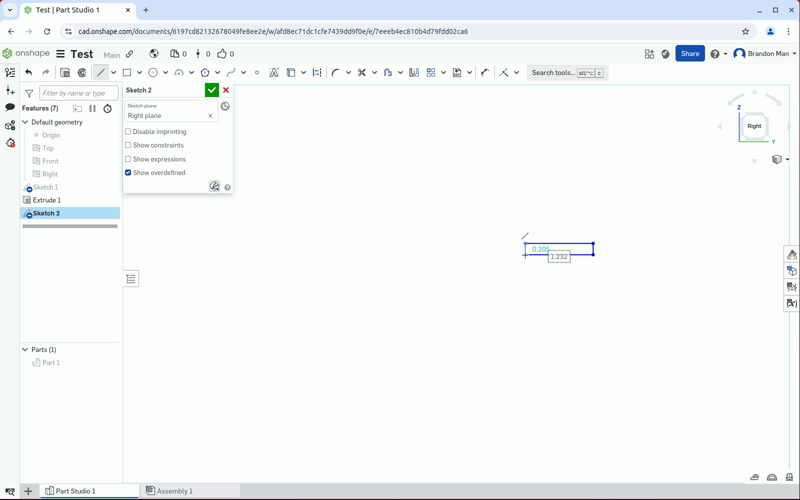
scroll(-6)
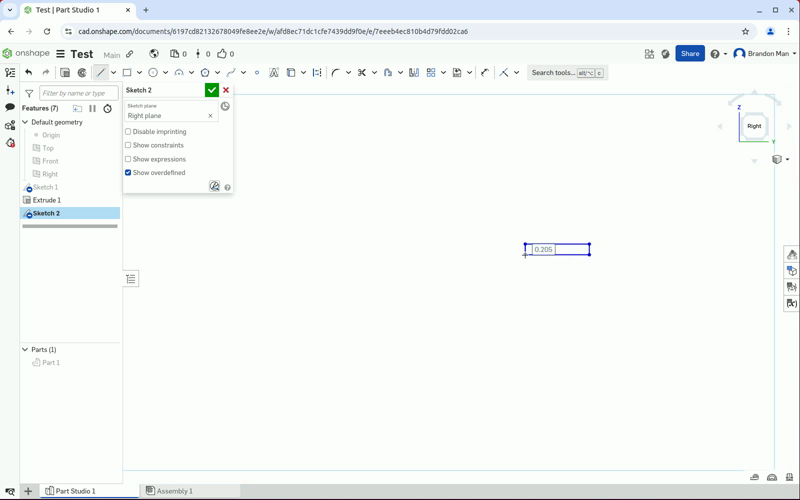
scroll(-6)
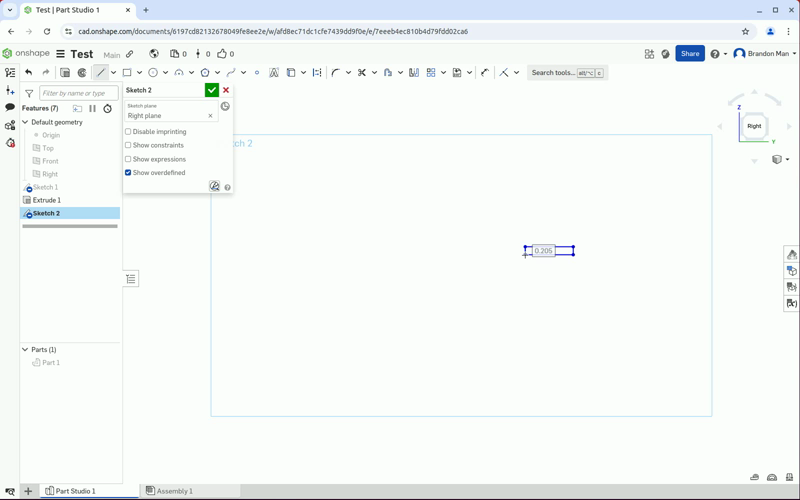
scroll(-6)
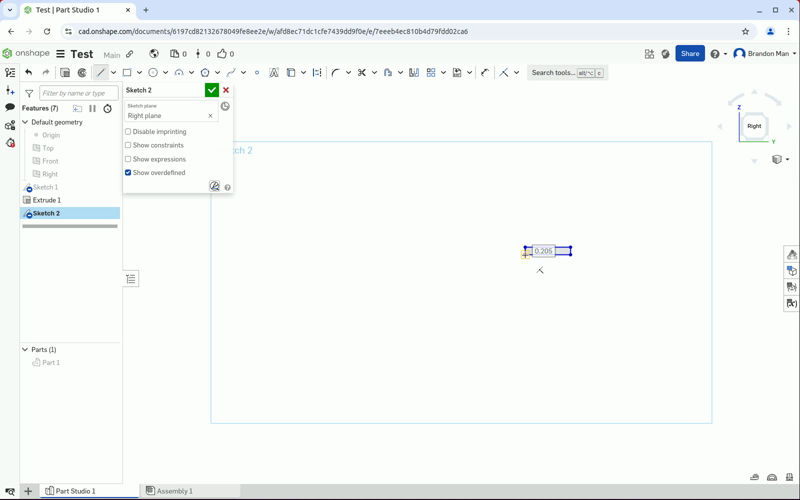
scroll(-6)
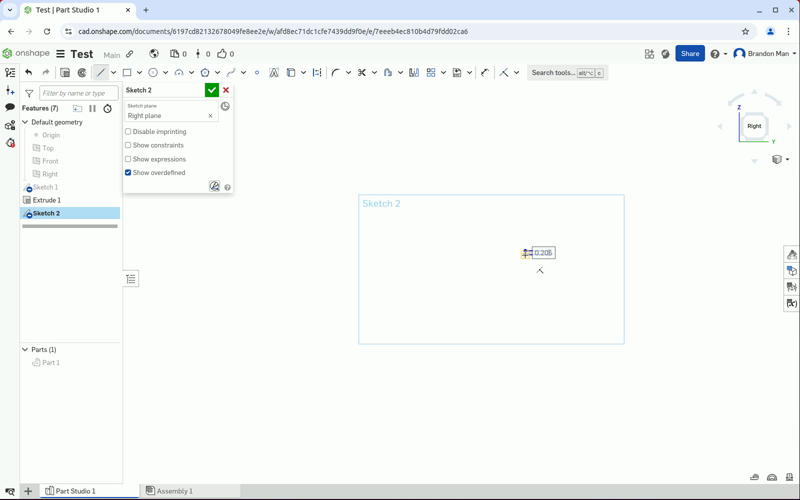
scroll(-6)
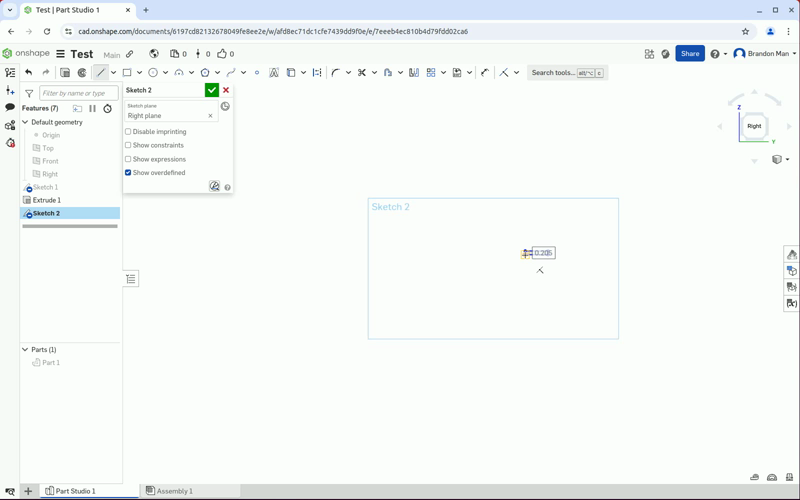
scroll(-6)
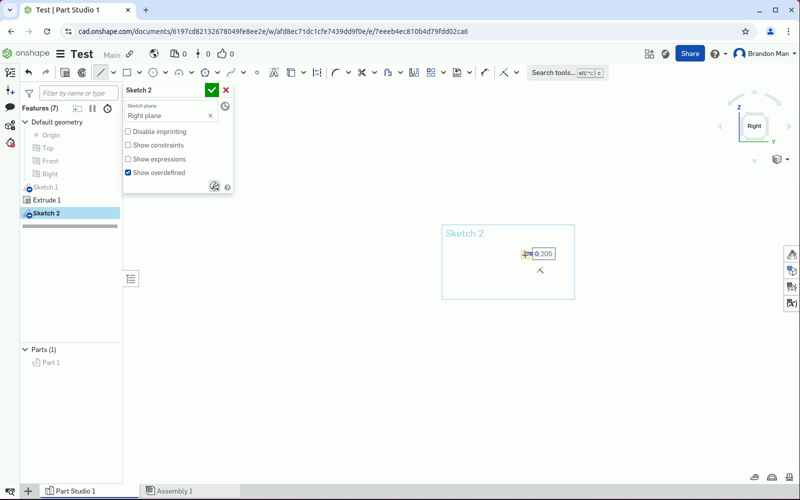
scroll(-6)
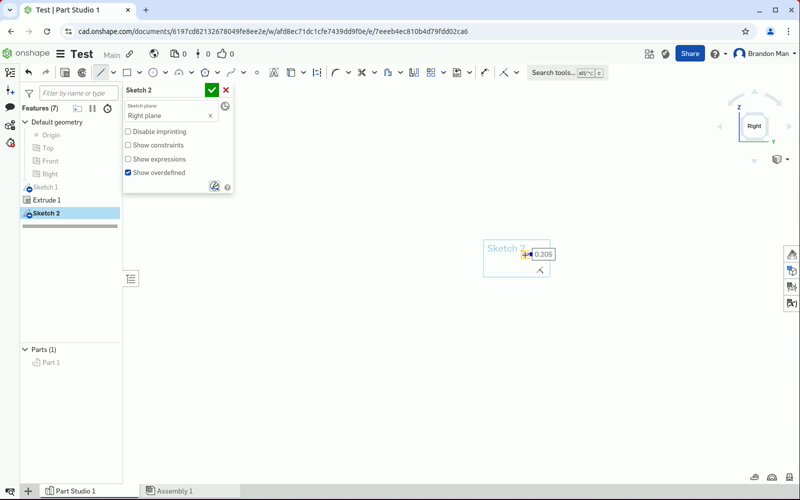
key(esc)
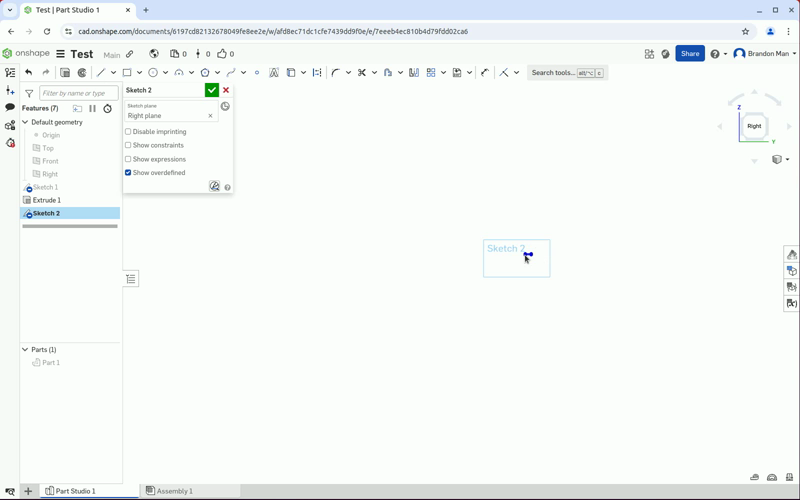
mouse_move(526, 254)
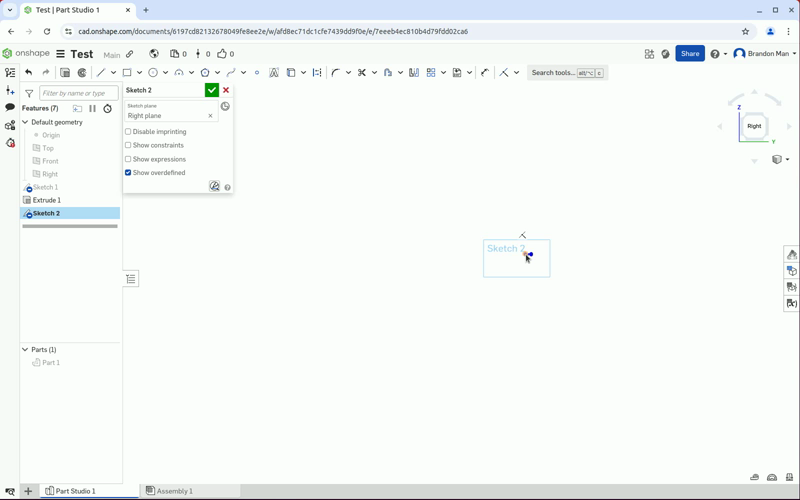
scroll(6)
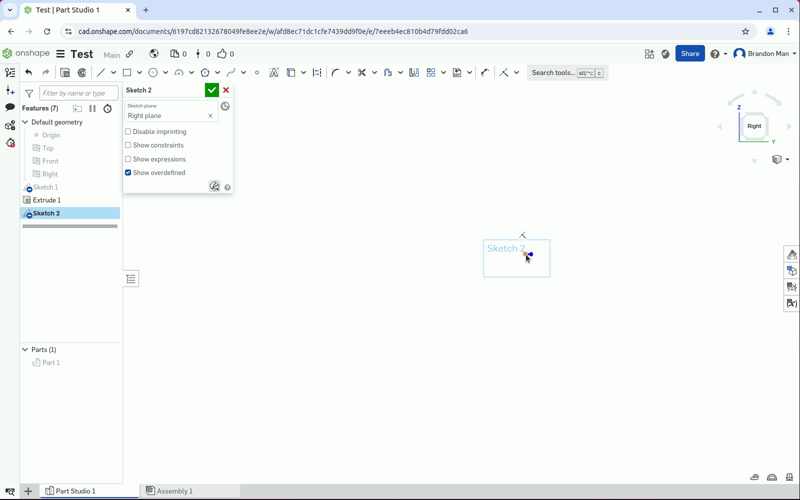
scroll(6)
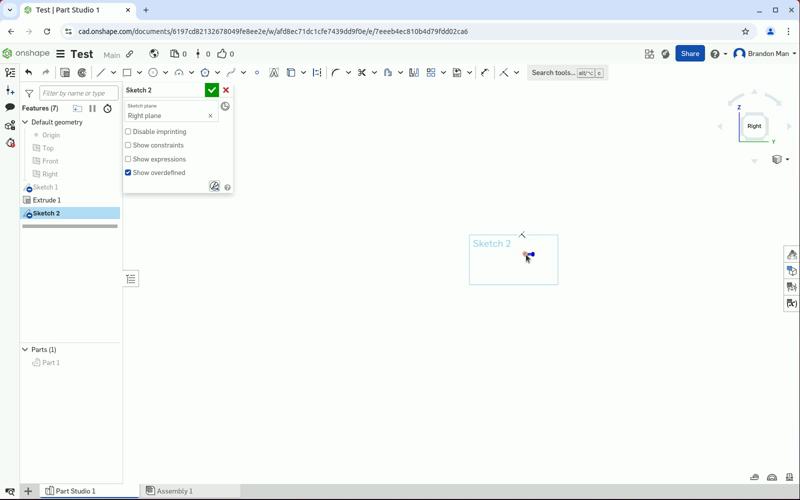
scroll(6)
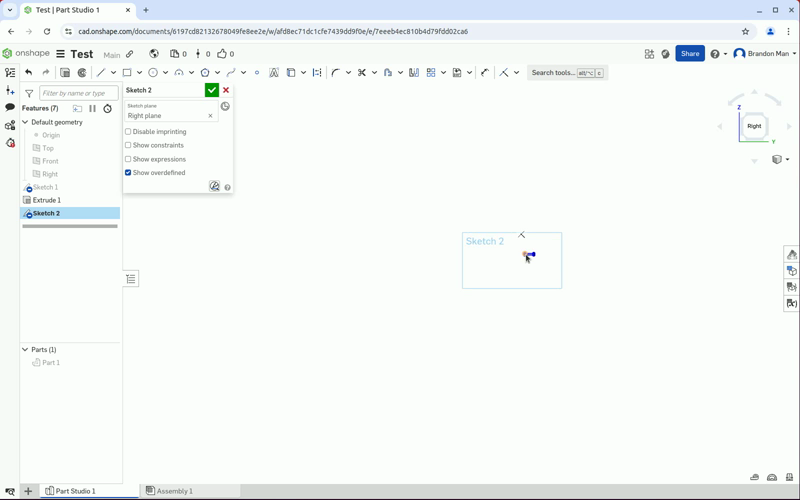
scroll(6)
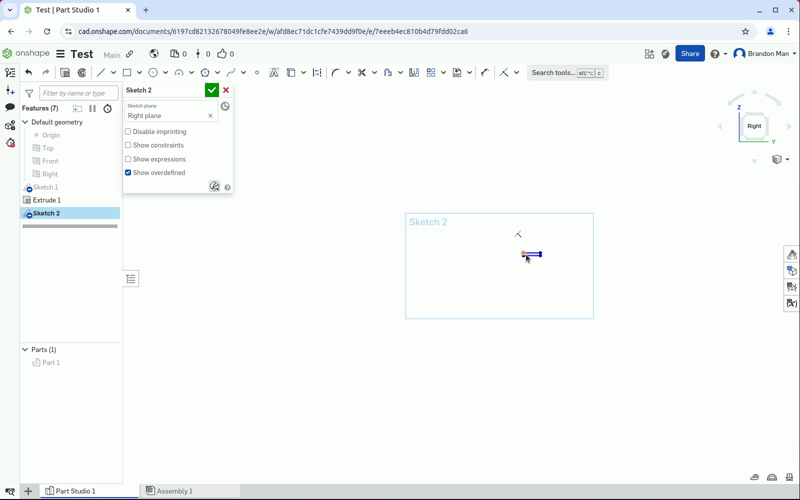
scroll(6)
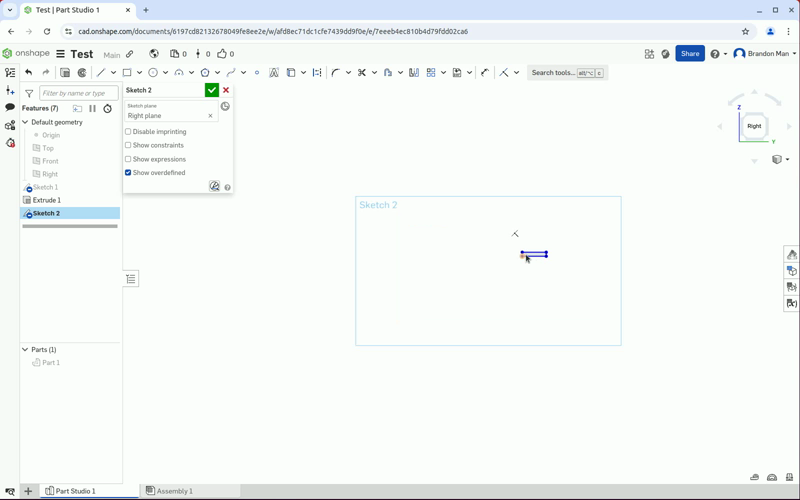
scroll(6)
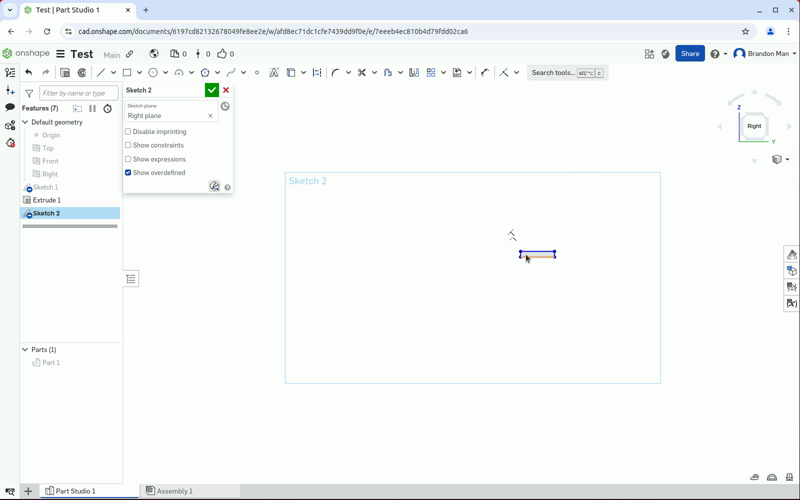
scroll(6)
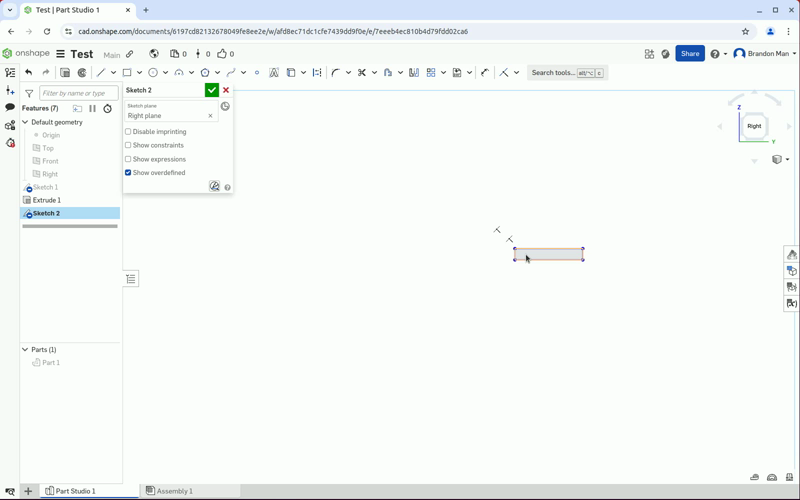
click(526, 254)
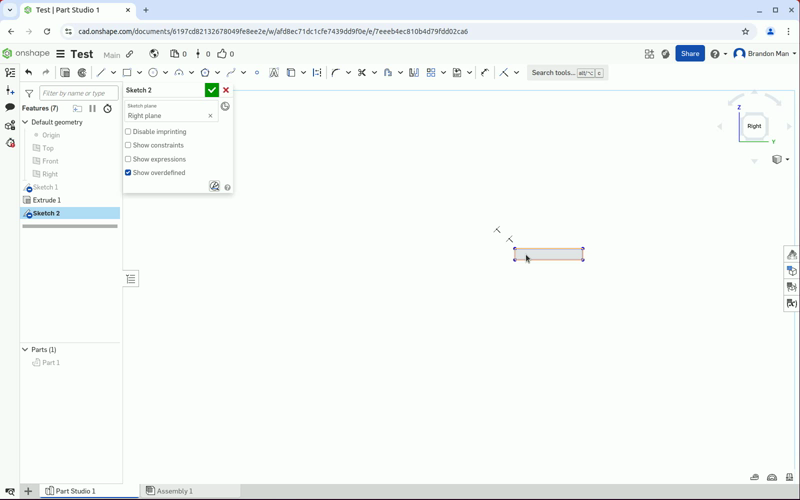
scroll(-6)
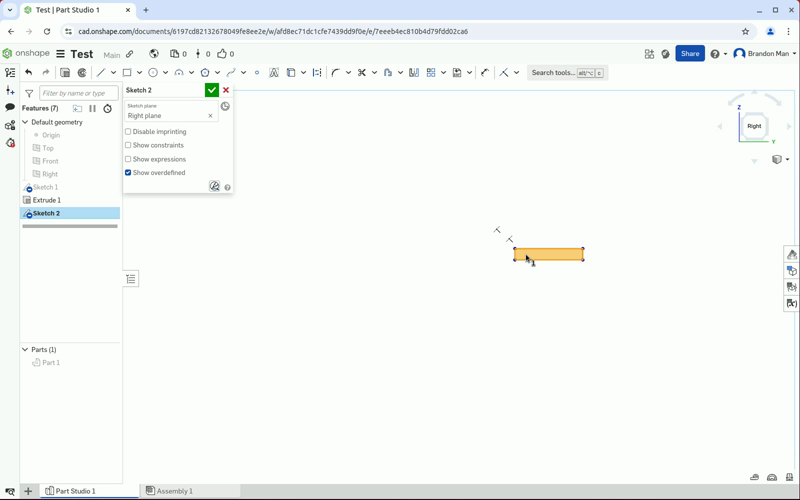
scroll(-6)
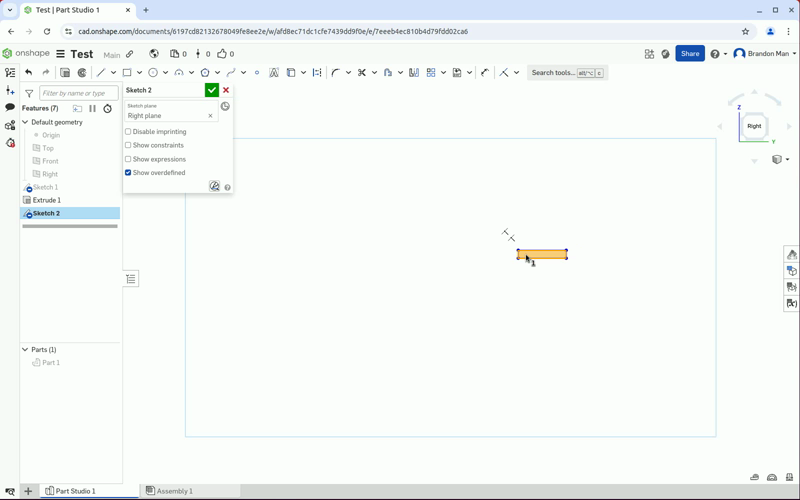
scroll(-6)
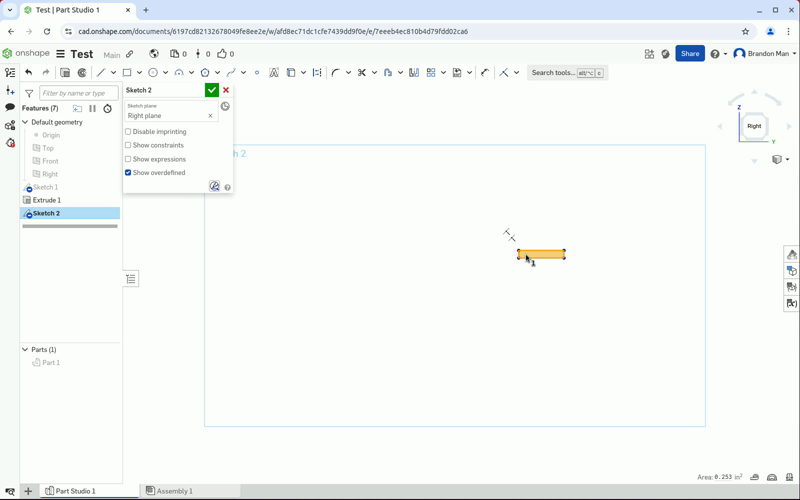
scroll(-6)
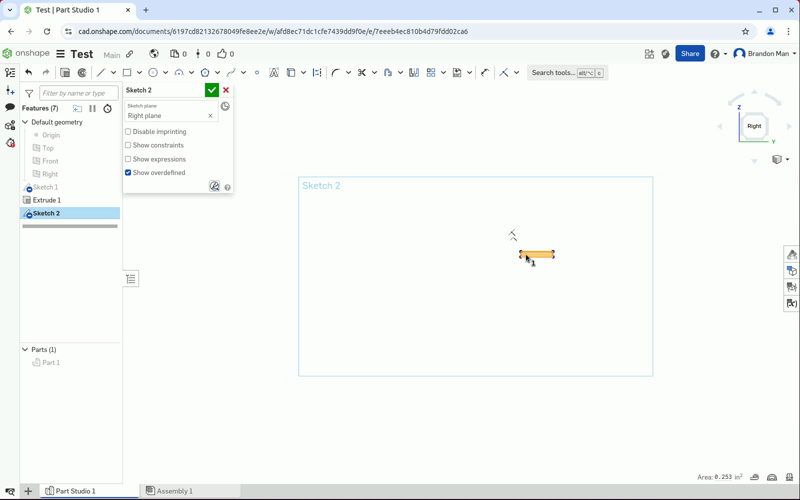
scroll(-6)
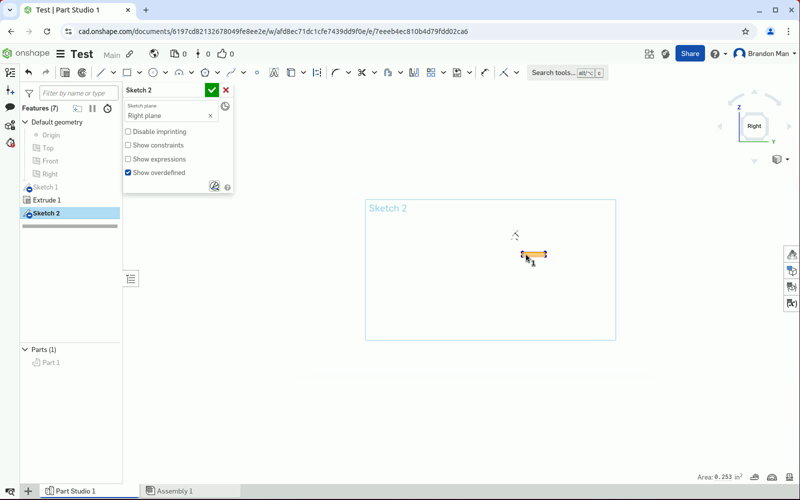
scroll(-6)
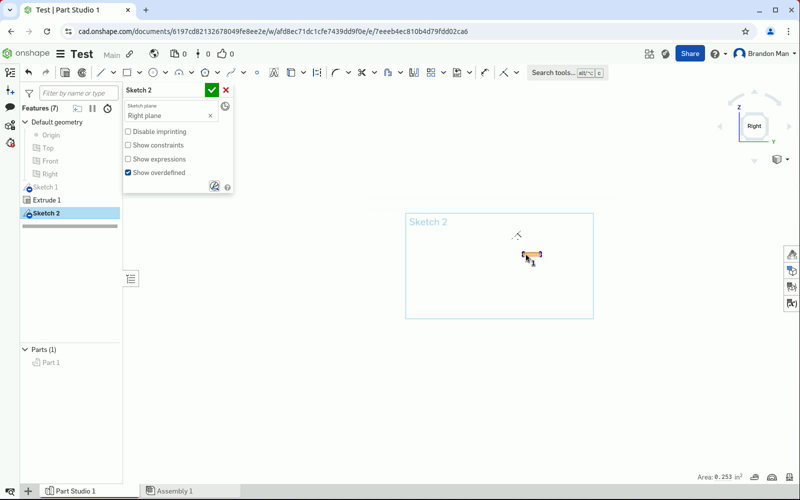
scroll(-6)
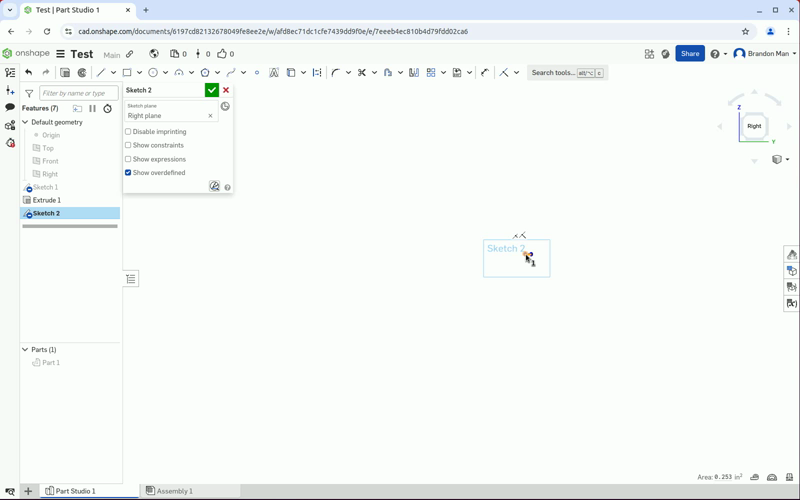
mouse_move(73, 352)
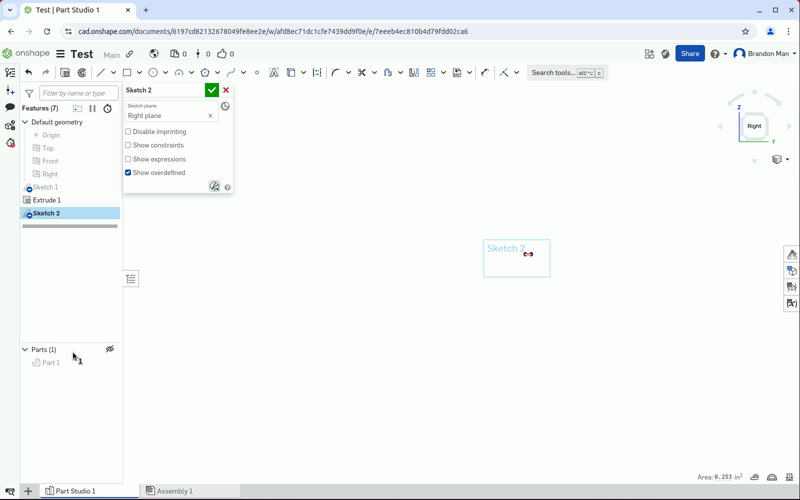
key(shift+y)
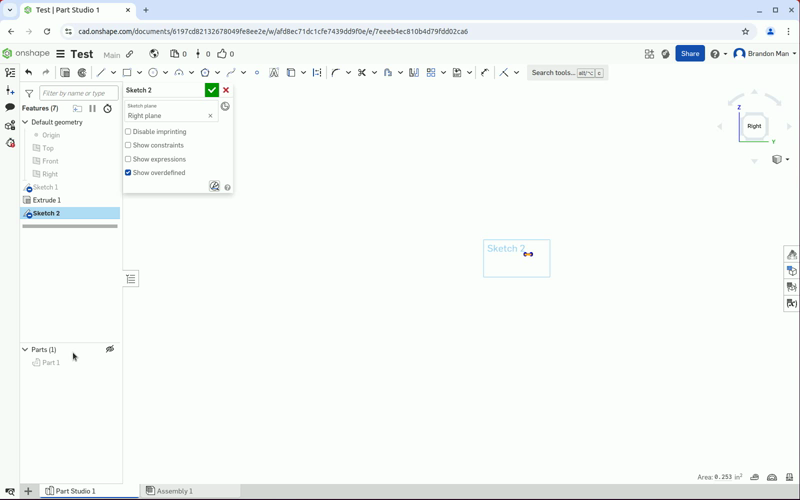
key(shift+e)
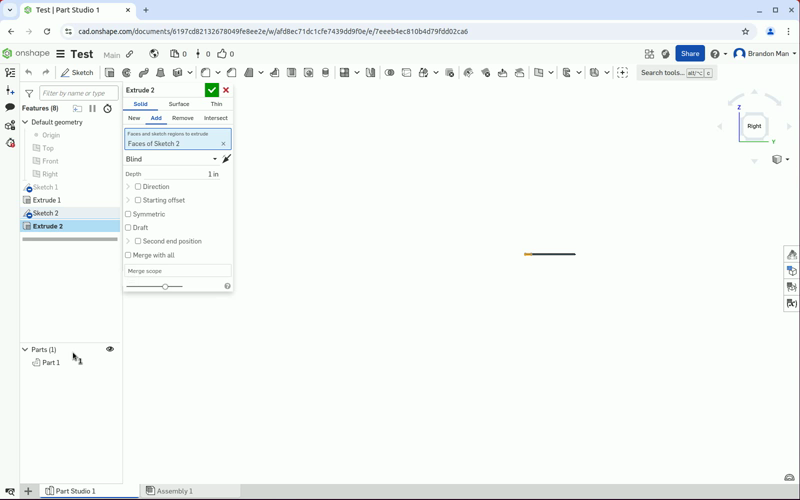
mouse_move(143, 106)
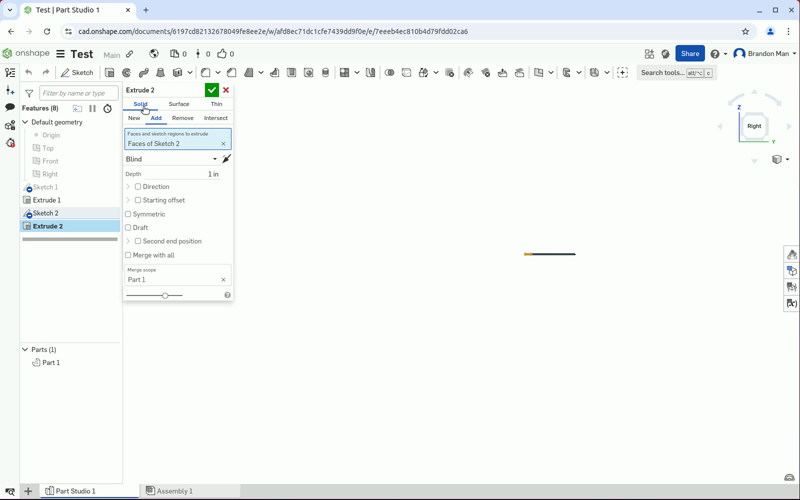
click(143, 106)
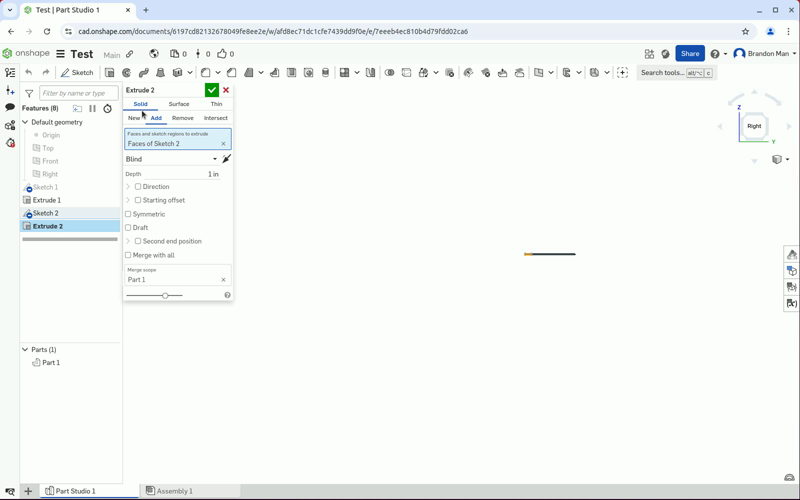
mouse_move(137, 120)
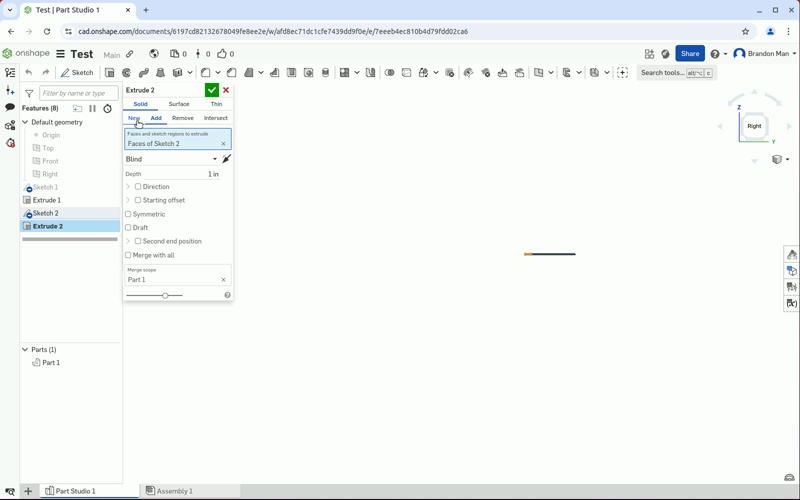
click(137, 120)
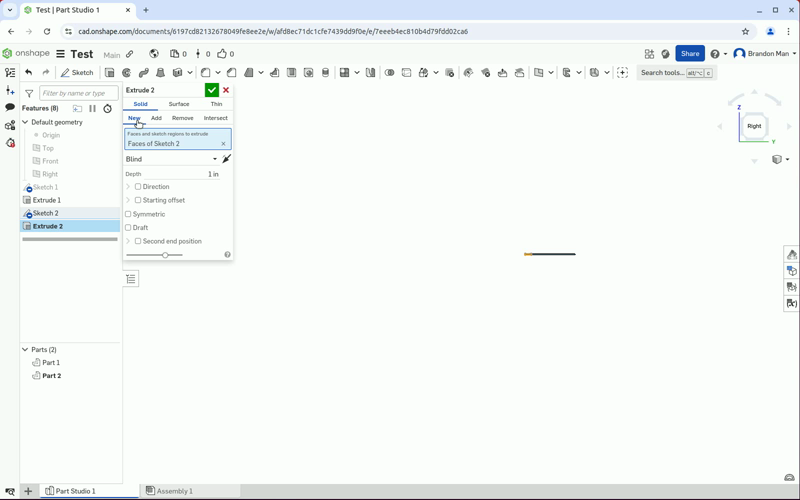
key(tab, 4)
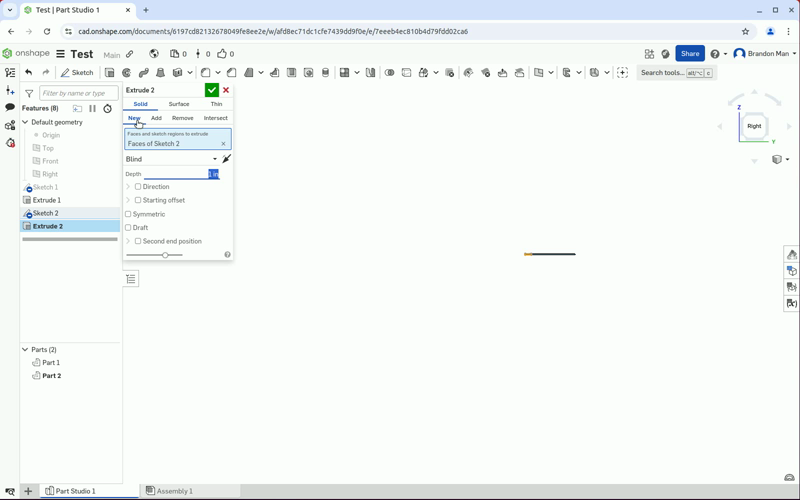
text(-7.462)
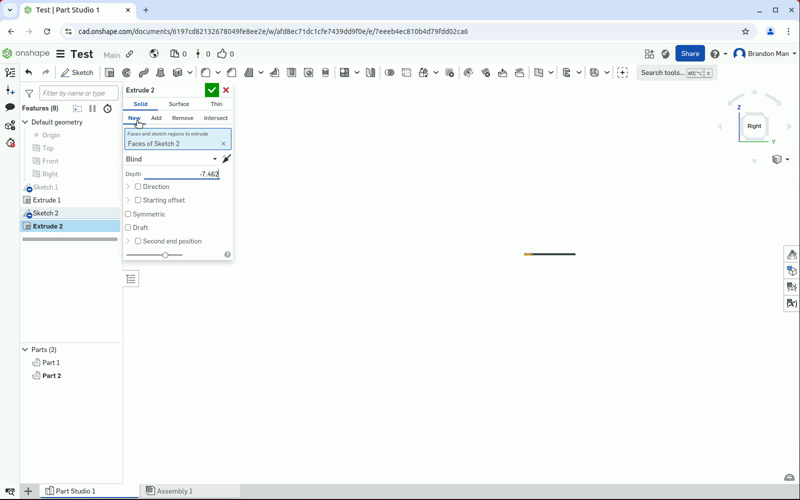
key(enter)
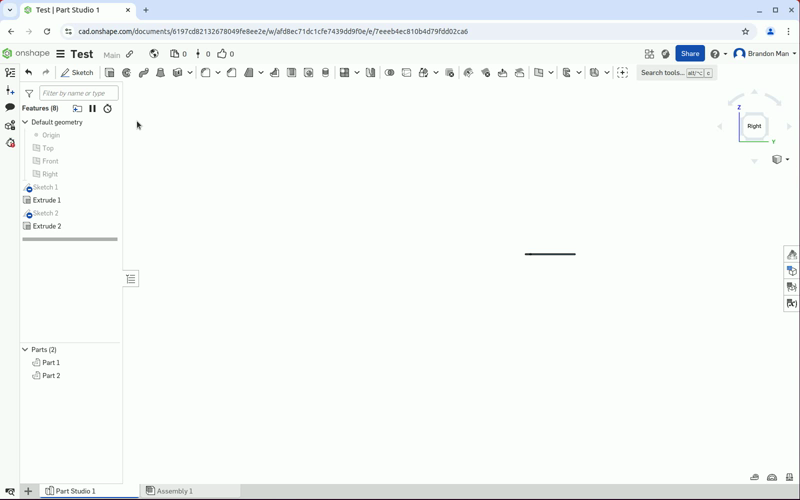
key(shift+h)
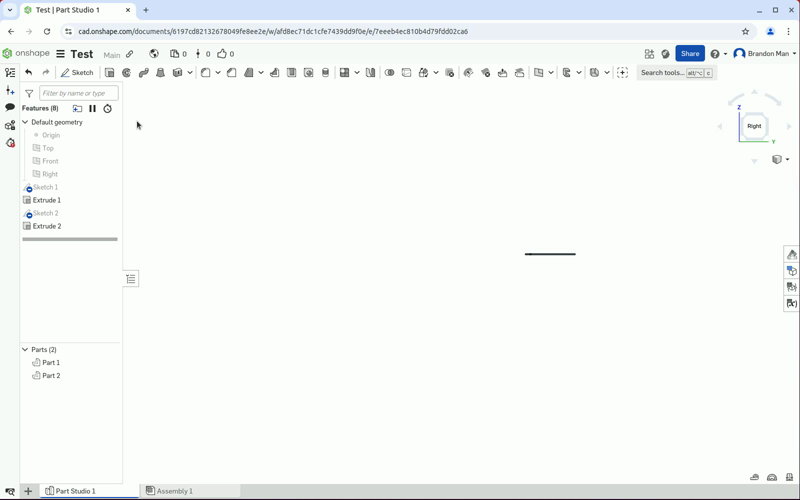
key(shift+h)
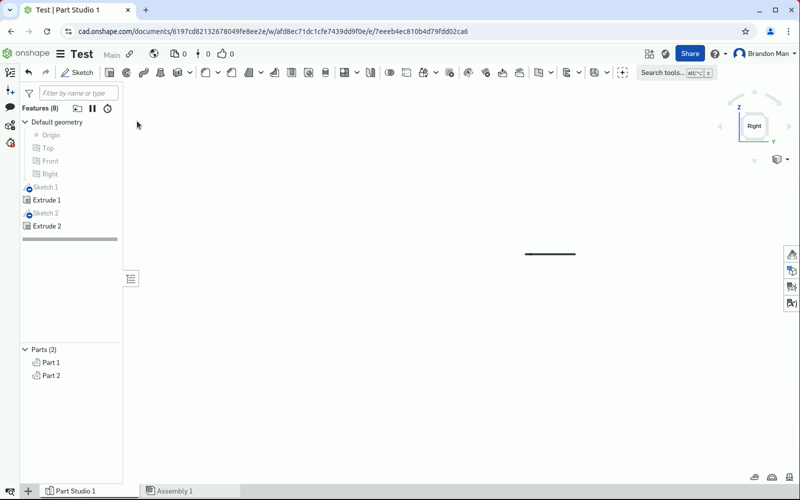
mouse_move(73, 189)
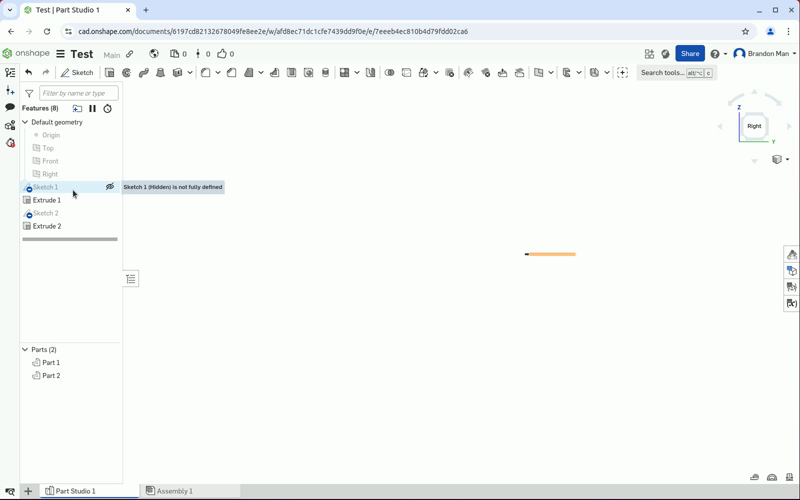
click(73, 189)
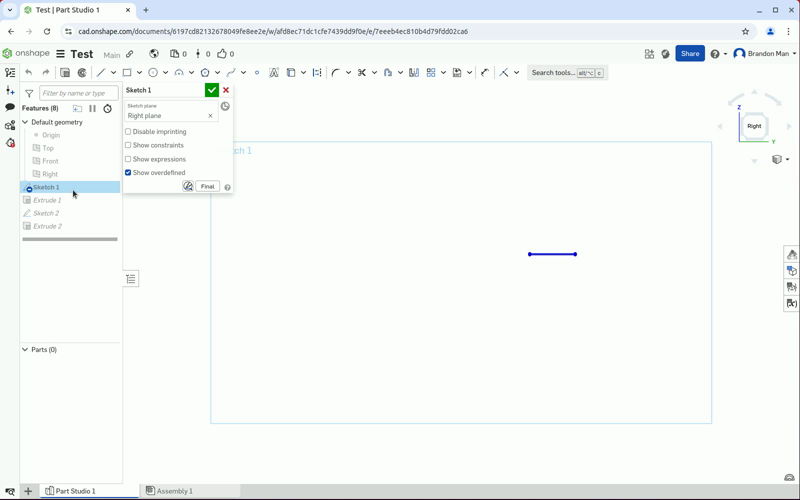
mouse_move(229, 92)
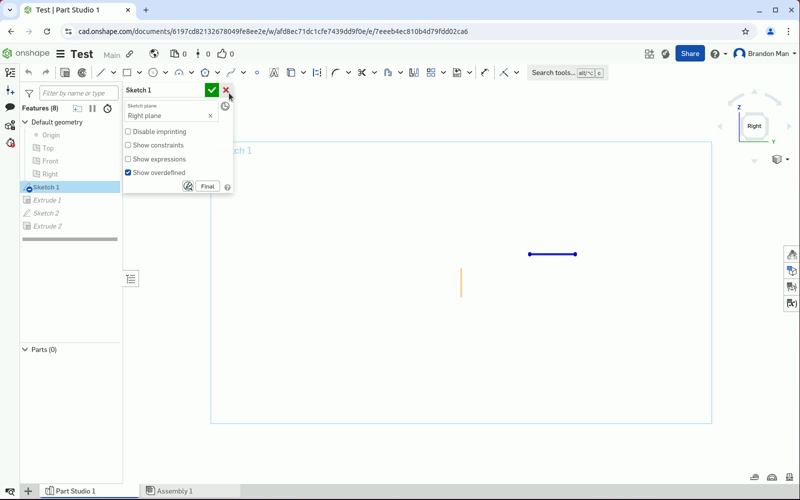
click(229, 92)
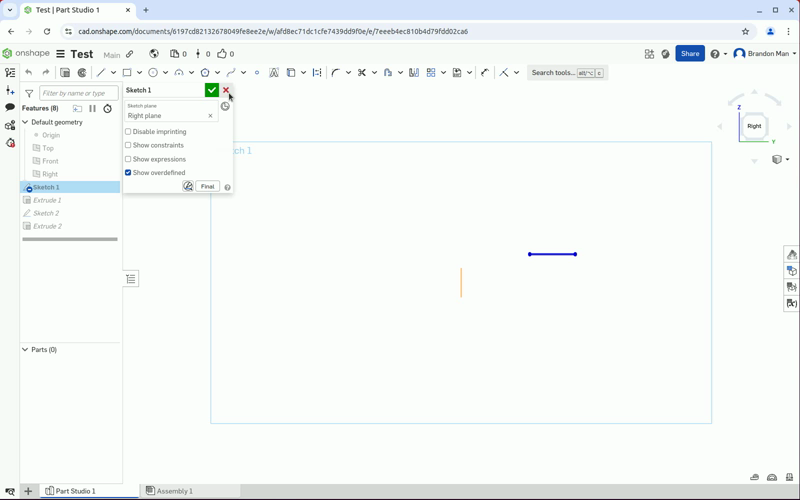
key(shift+s)
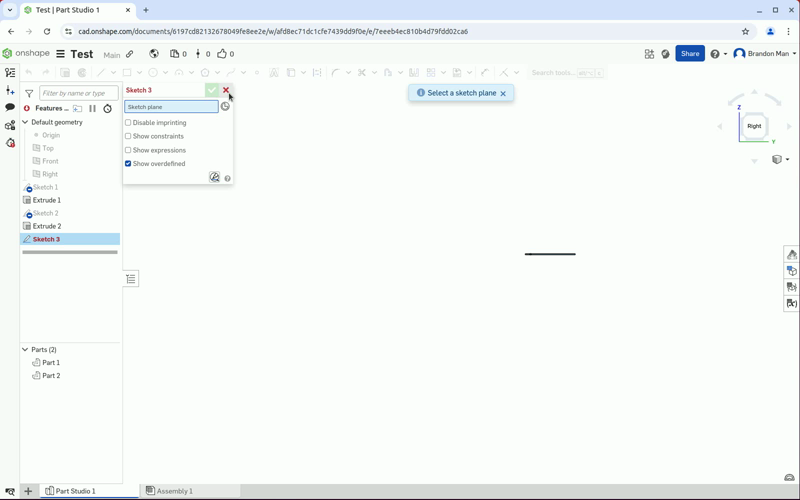
mouse_move(73, 176)
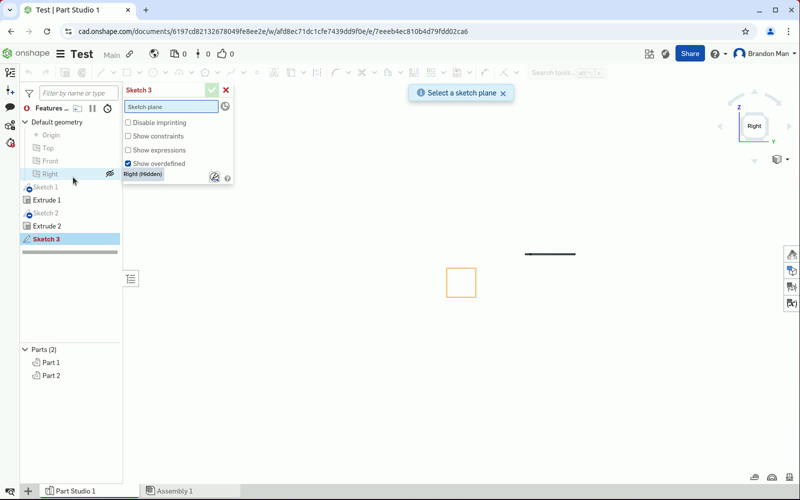
click(73, 176)
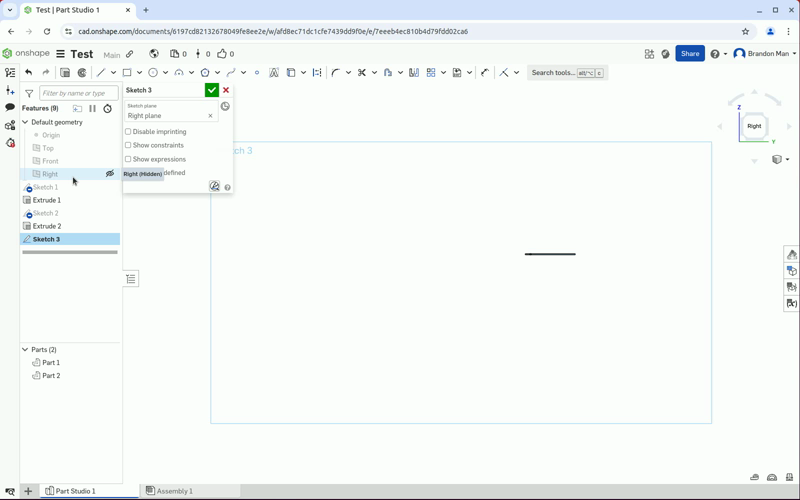
mouse_move(73, 352)
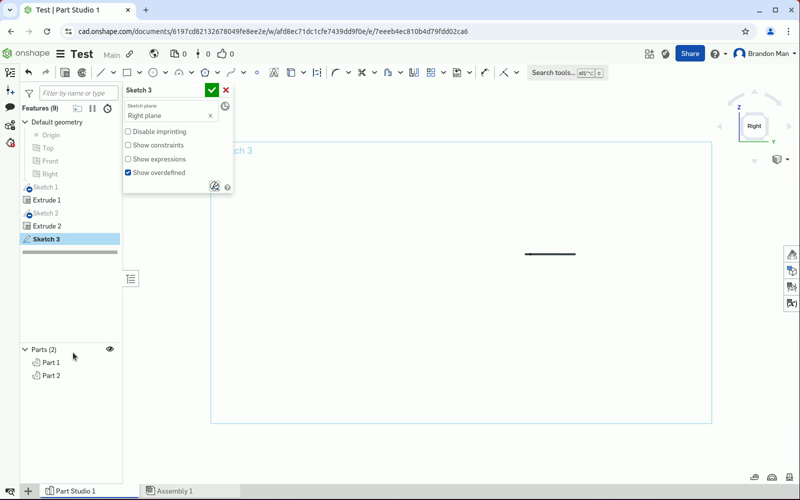
key(y)
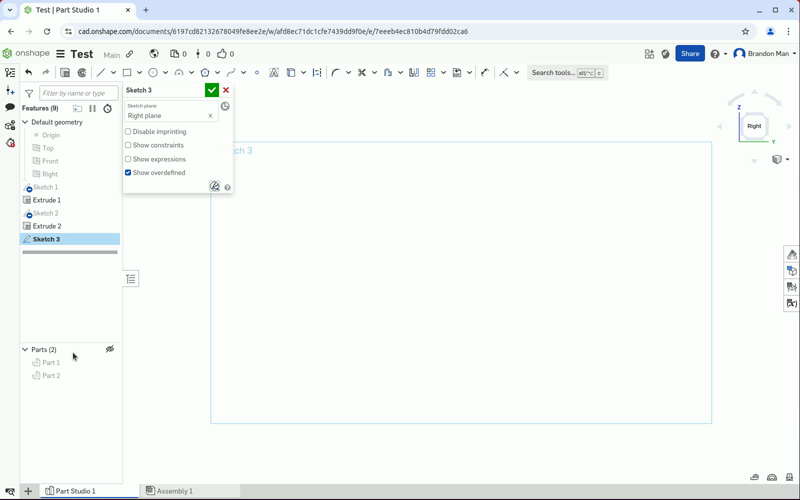
key(l)
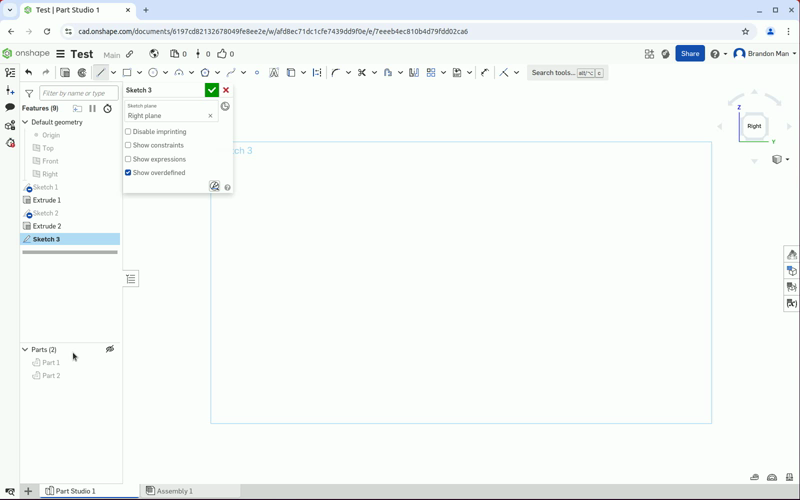
key_down(shift)
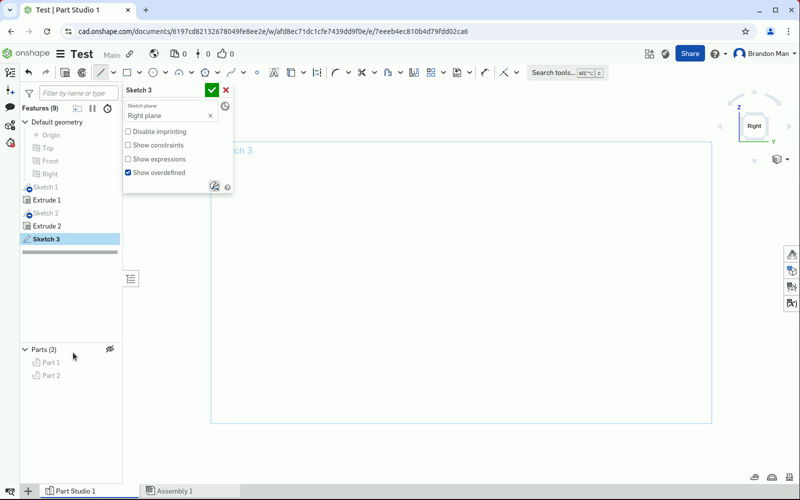
mouse_move(481, 254)
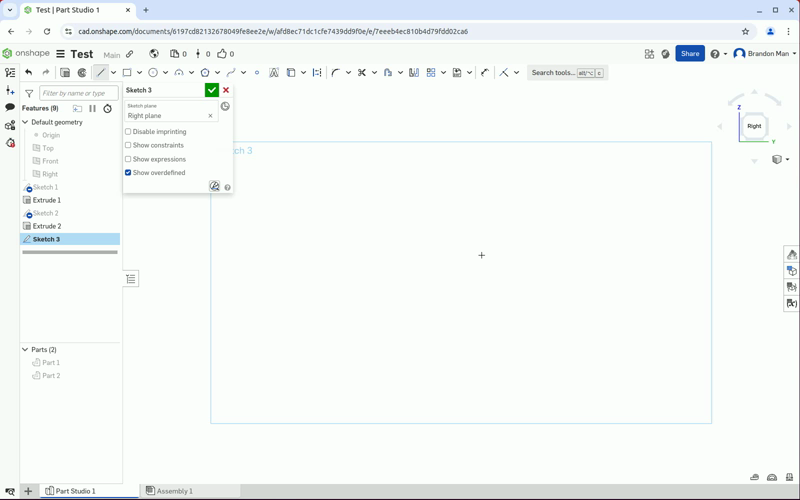
click(481, 254)
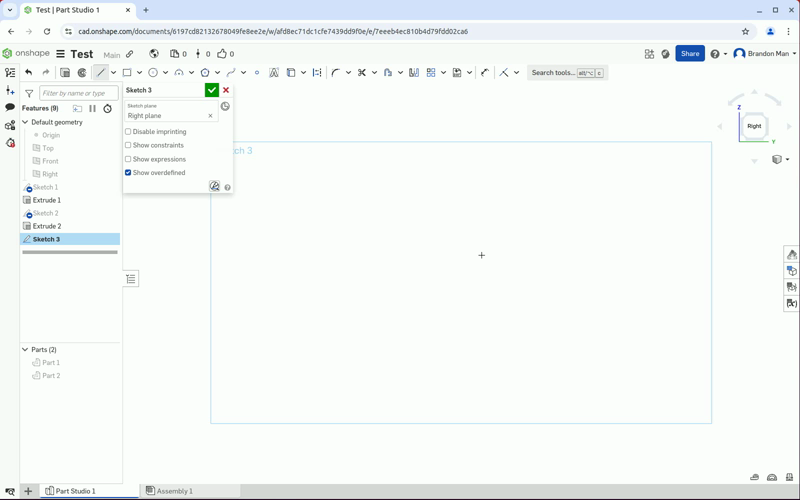
key_up(shift)
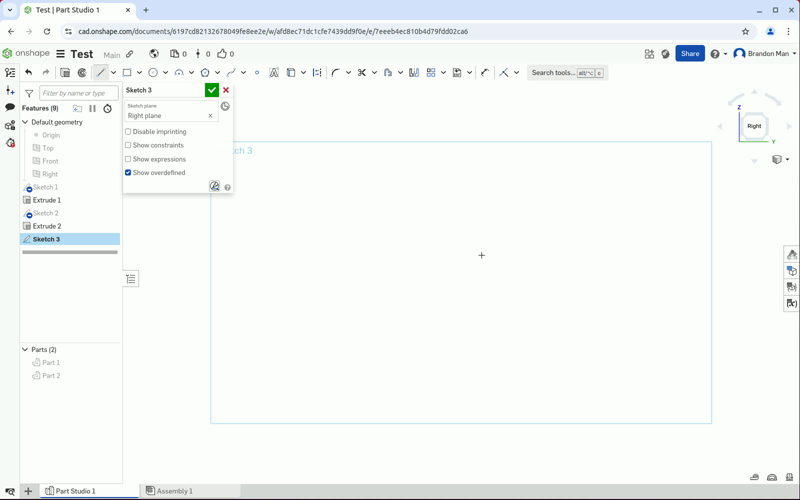
key_down(shift)
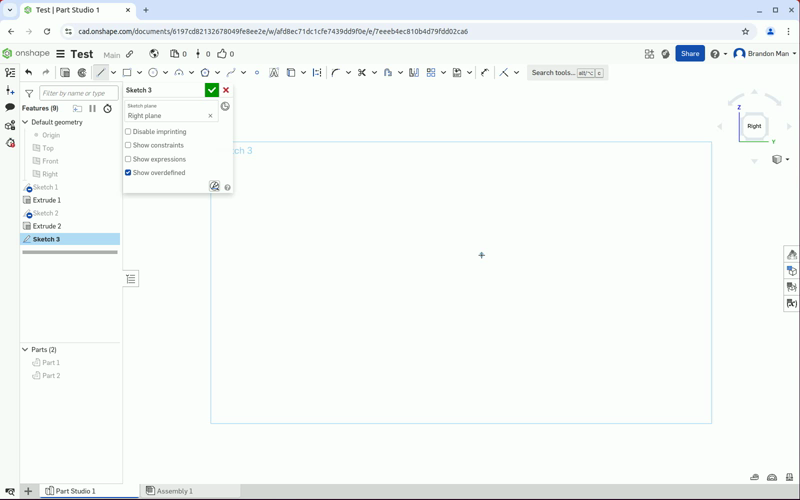
mouse_move(511, 254)
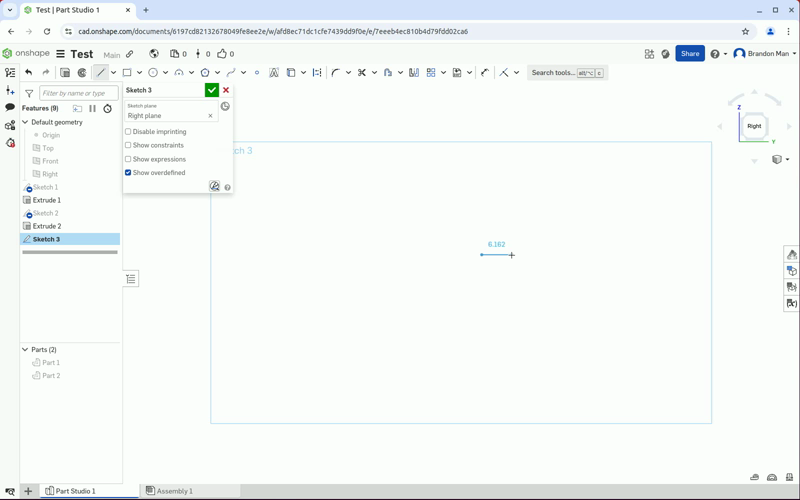
mouse_move(527, 254)
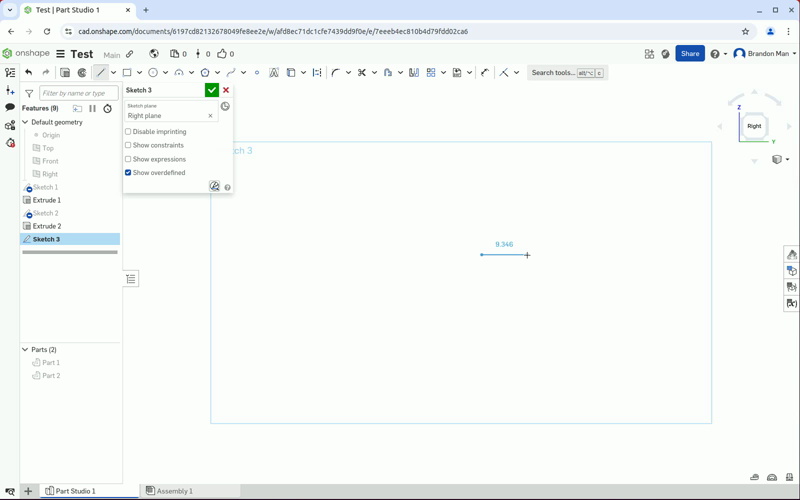
click(527, 254)
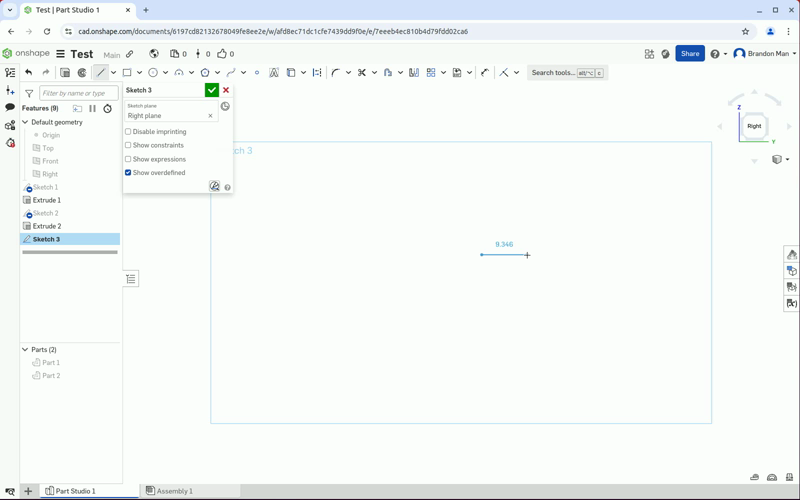
key_up(shift)
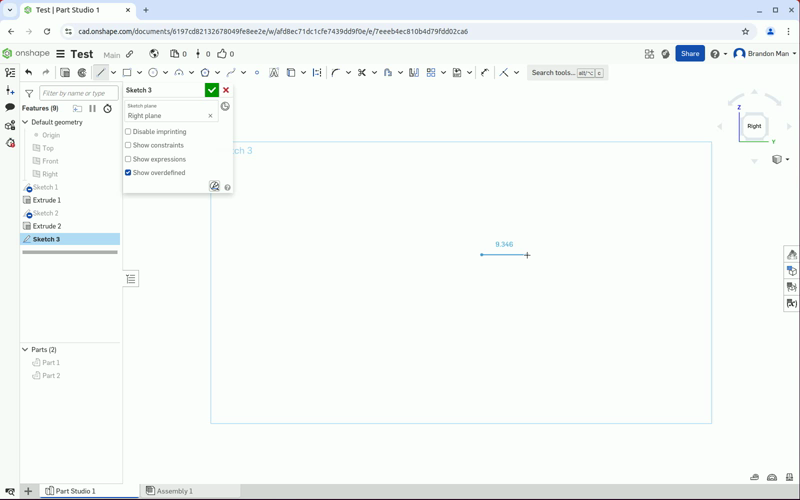
key_down(shift)
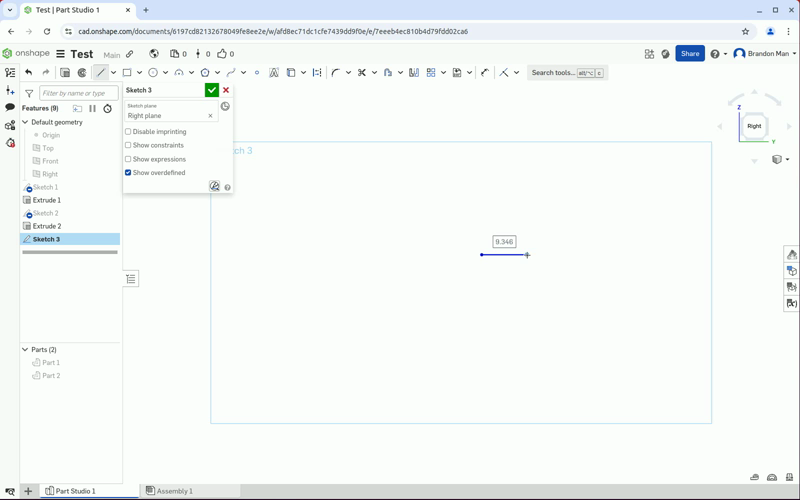
mouse_move(557, 254)
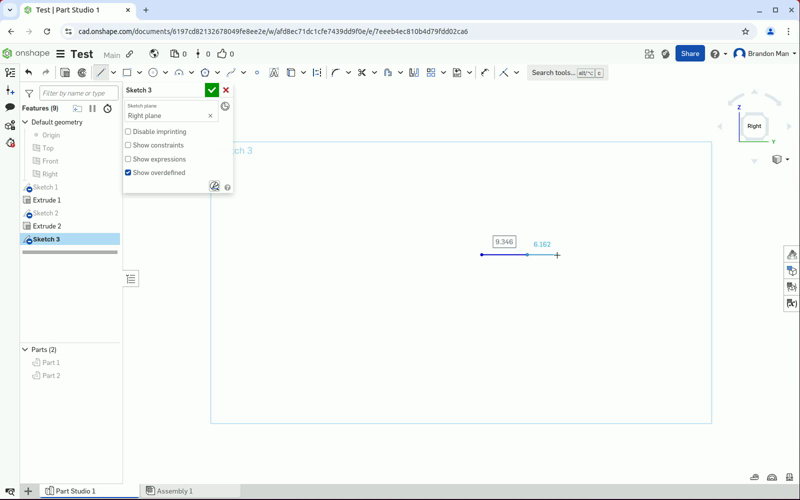
mouse_move(527, 253)
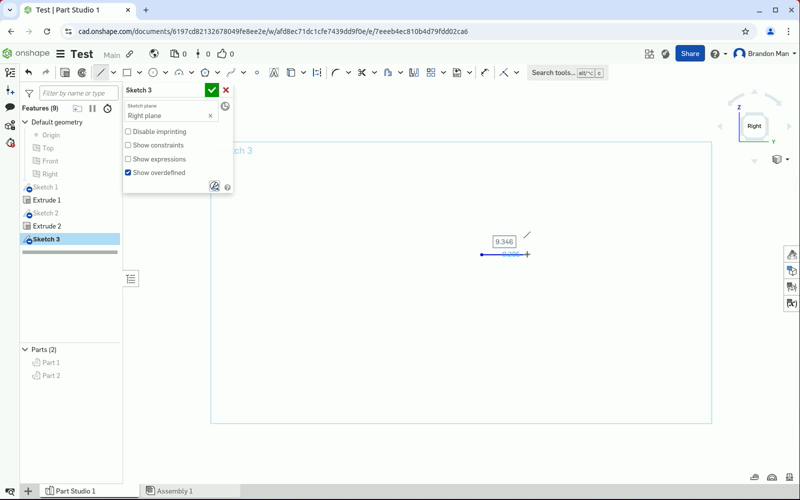
scroll(6)
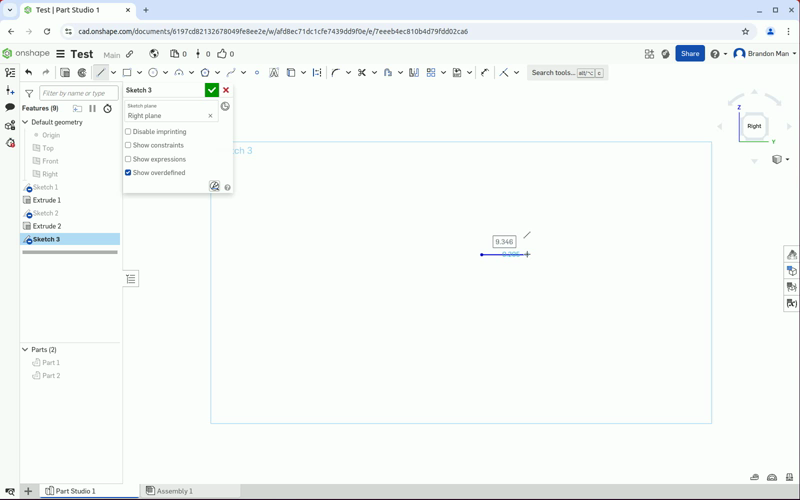
scroll(6)
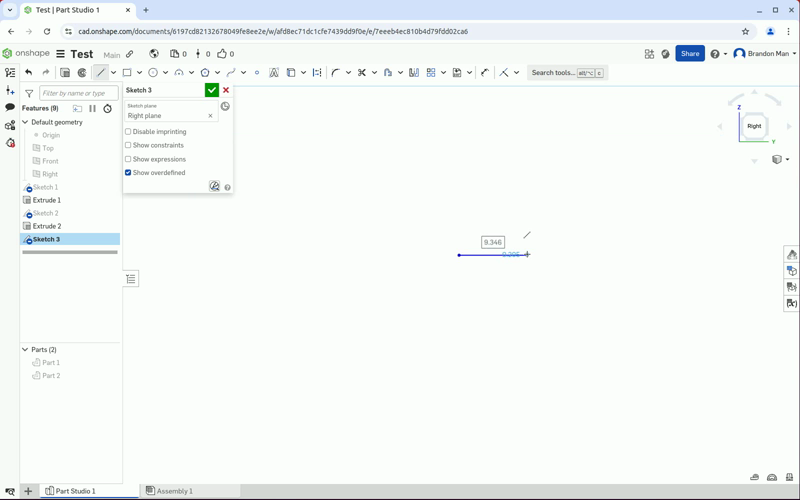
scroll(6)
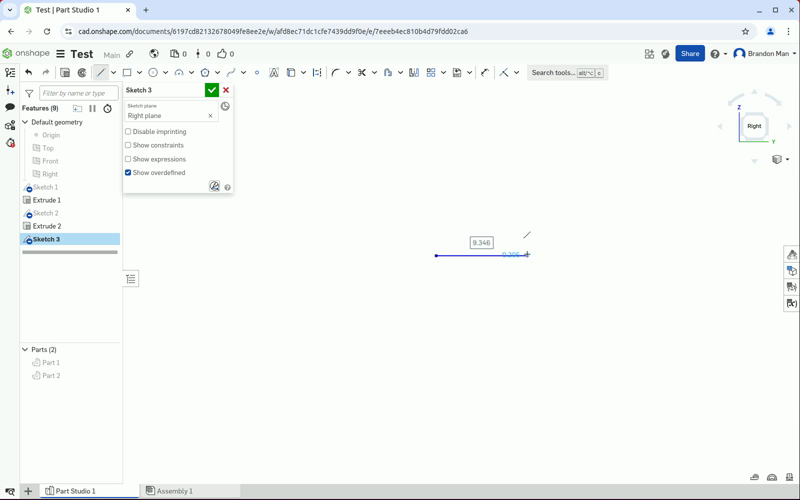
scroll(6)
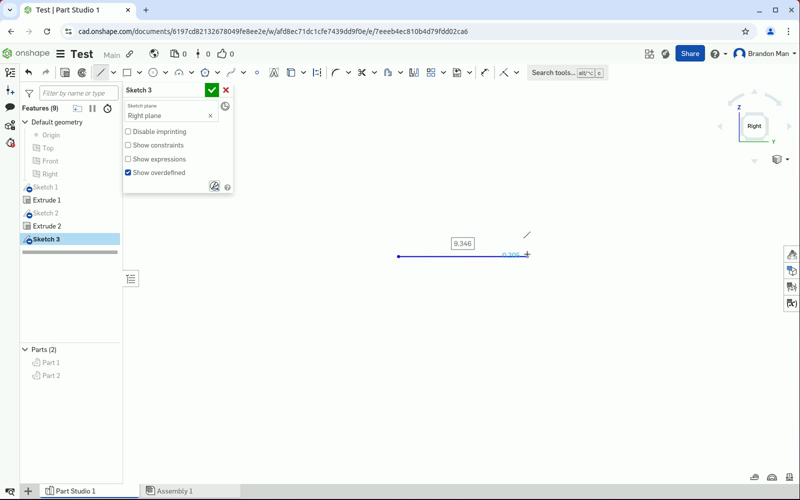
scroll(6)
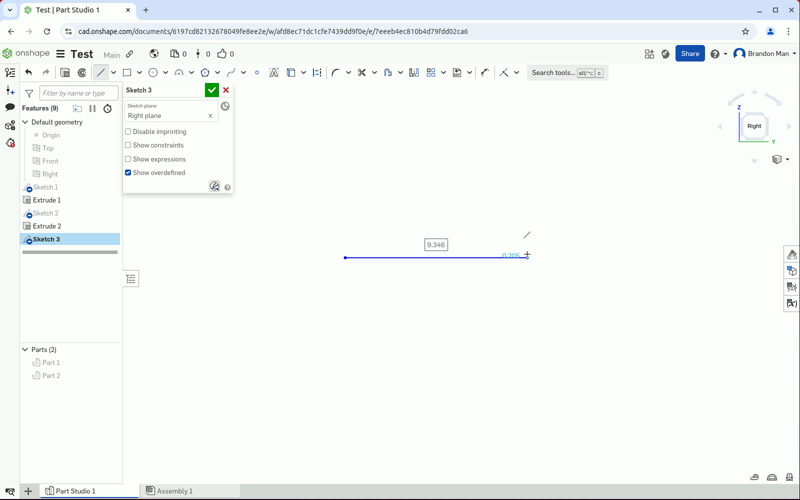
scroll(6)
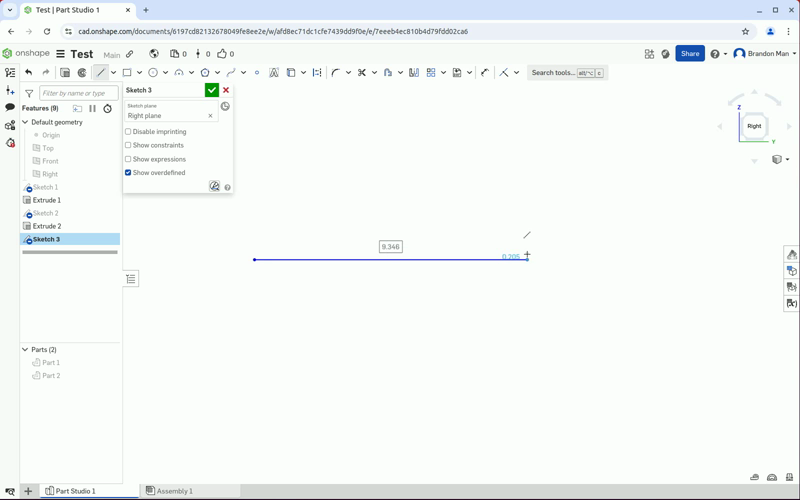
scroll(6)
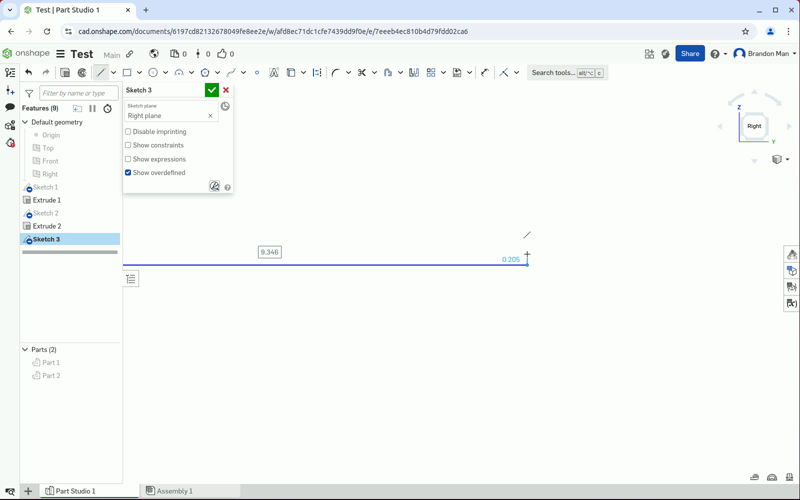
click(527, 253)
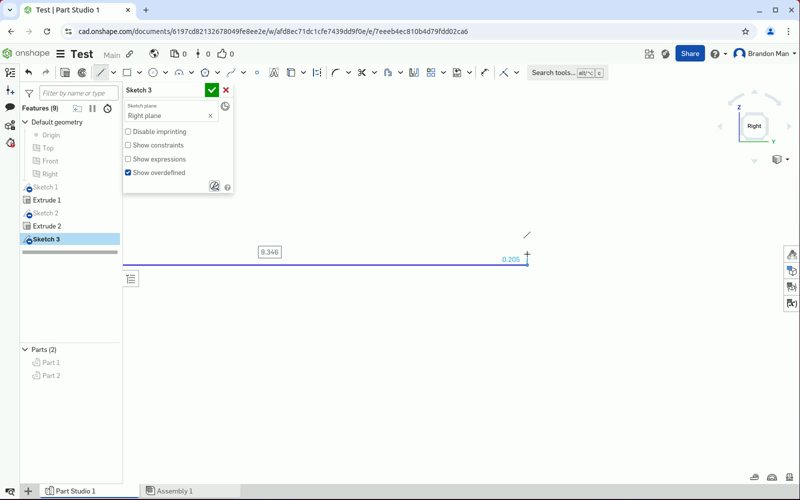
scroll(-6)
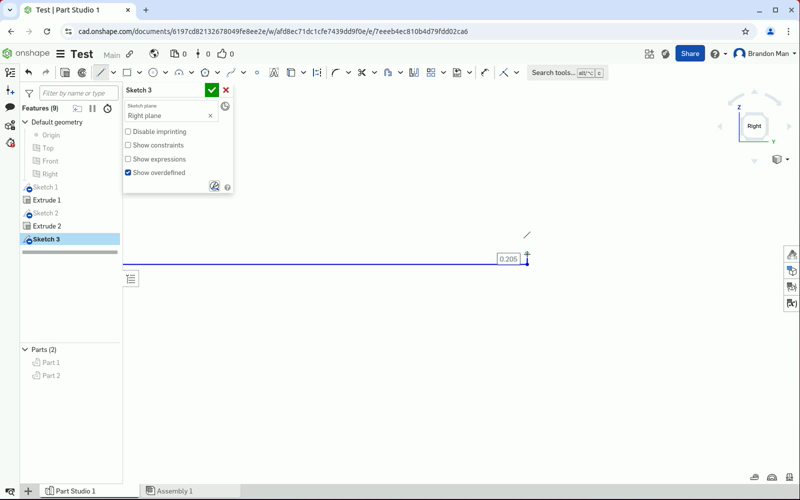
scroll(-6)
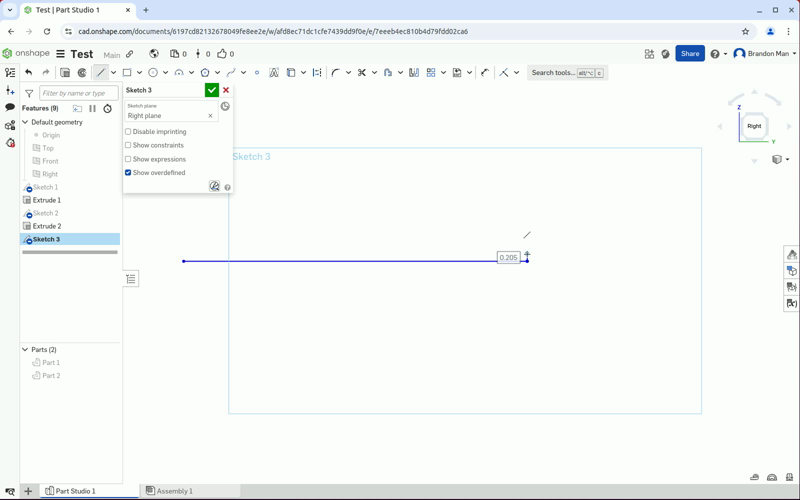
scroll(-6)
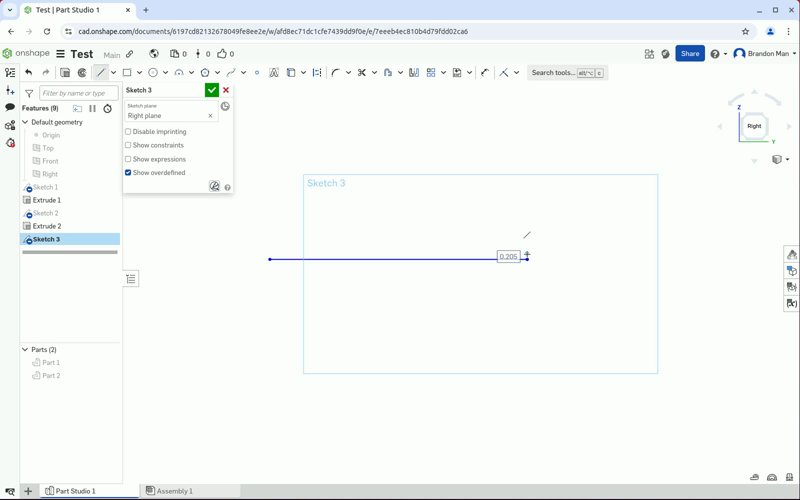
scroll(-6)
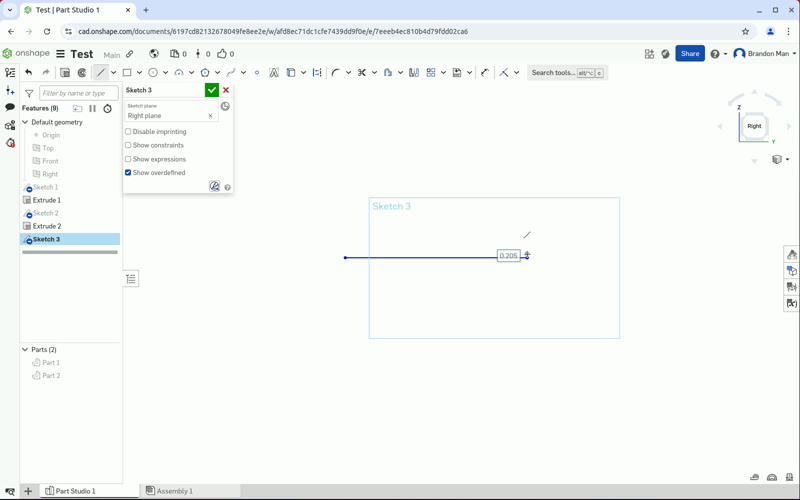
scroll(-6)
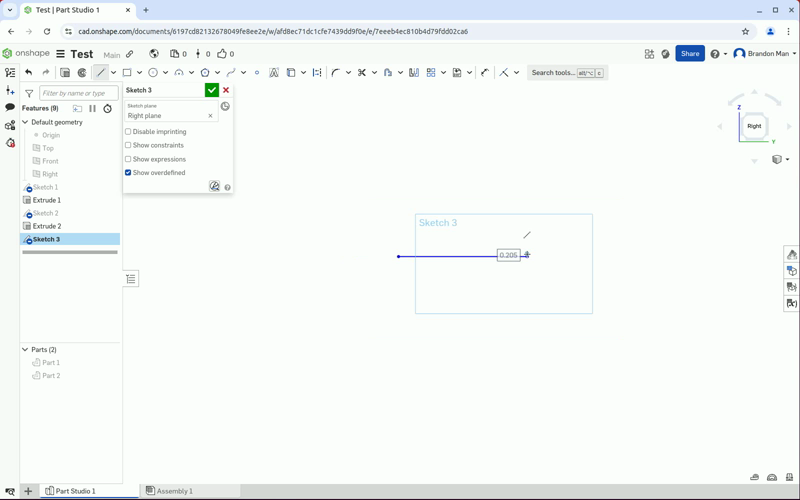
scroll(-6)
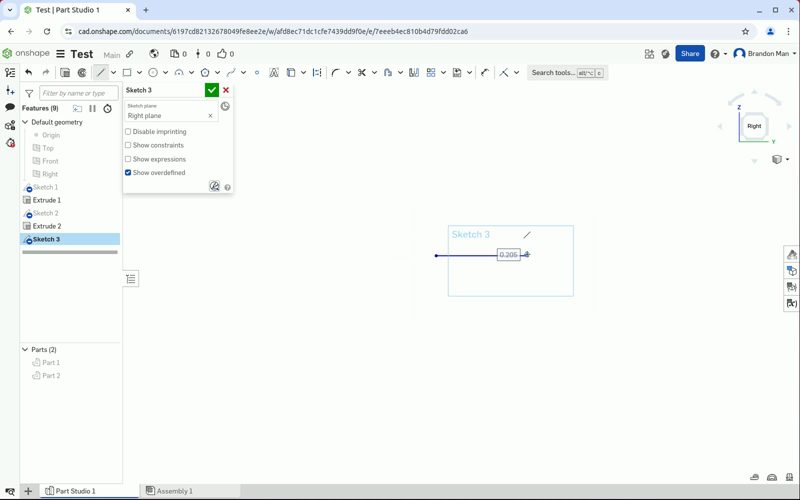
scroll(-6)
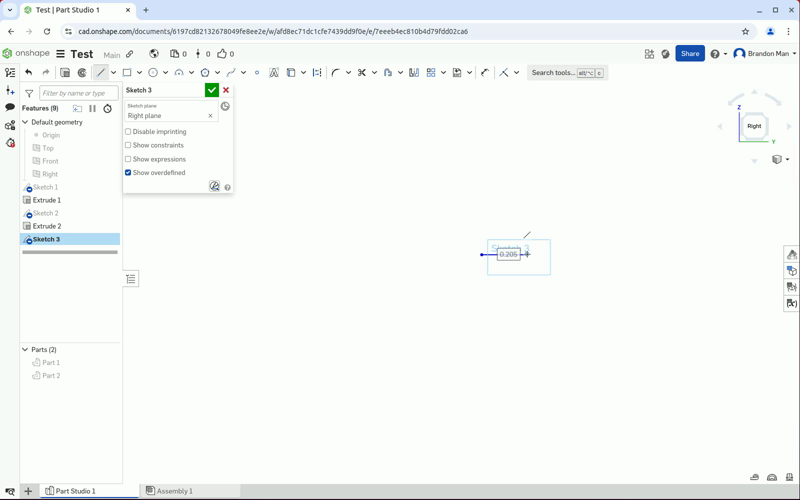
key_up(shift)
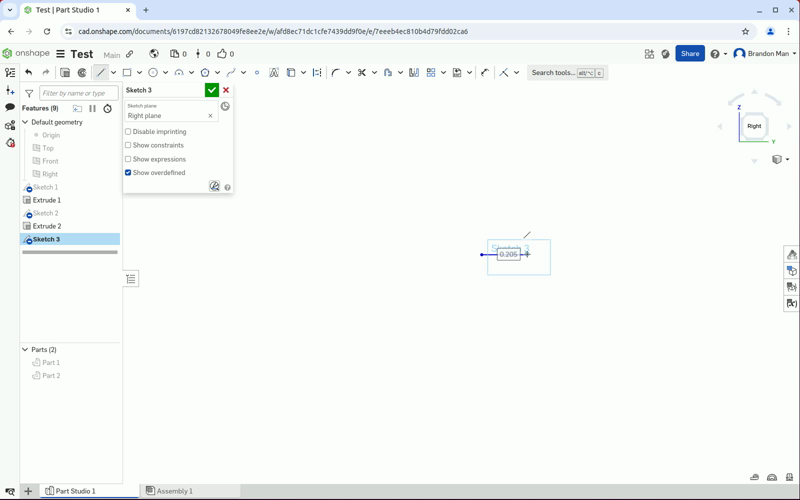
key_down(shift)
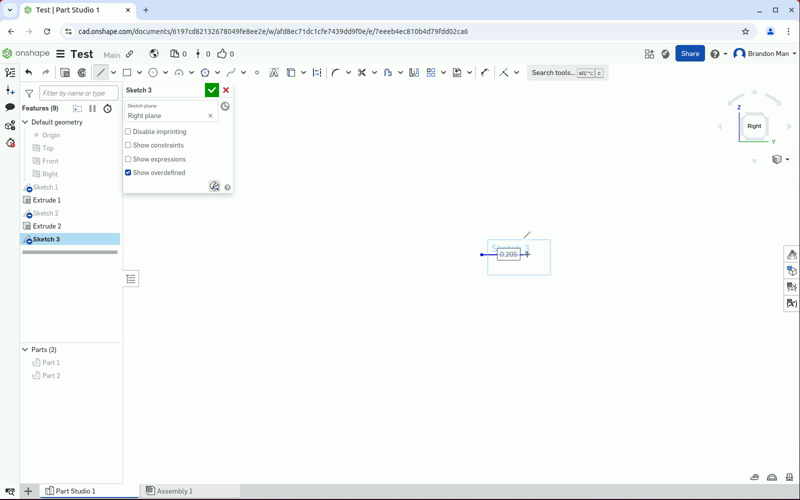
mouse_move(557, 253)
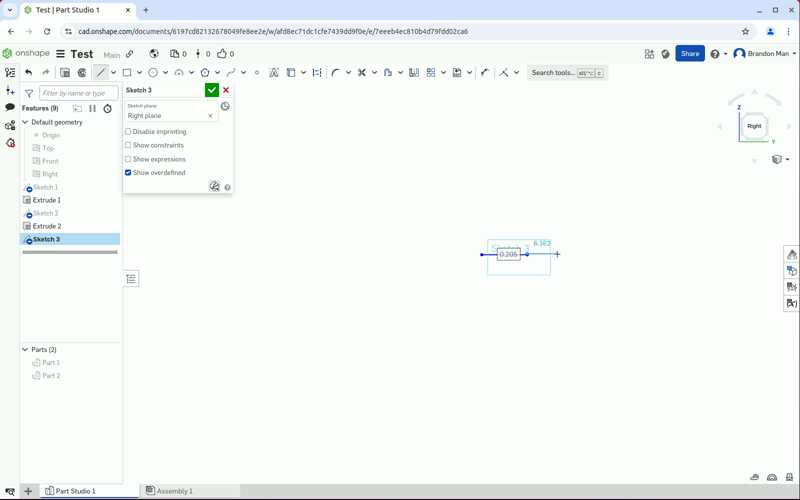
mouse_move(481, 253)
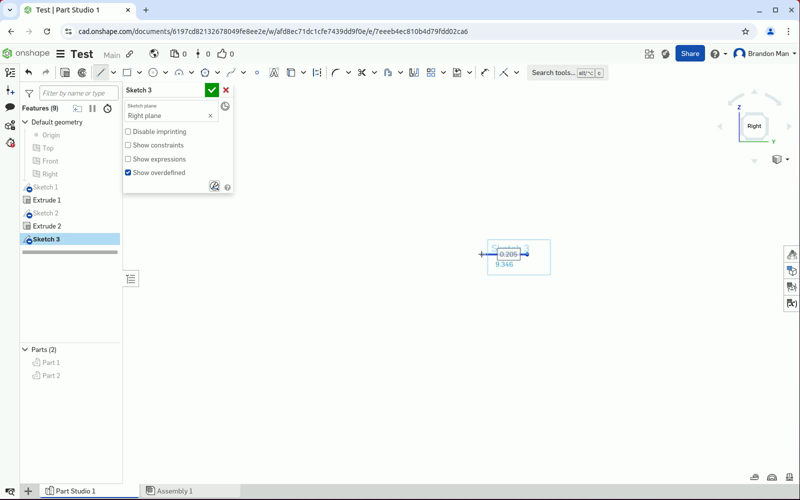
scroll(6)
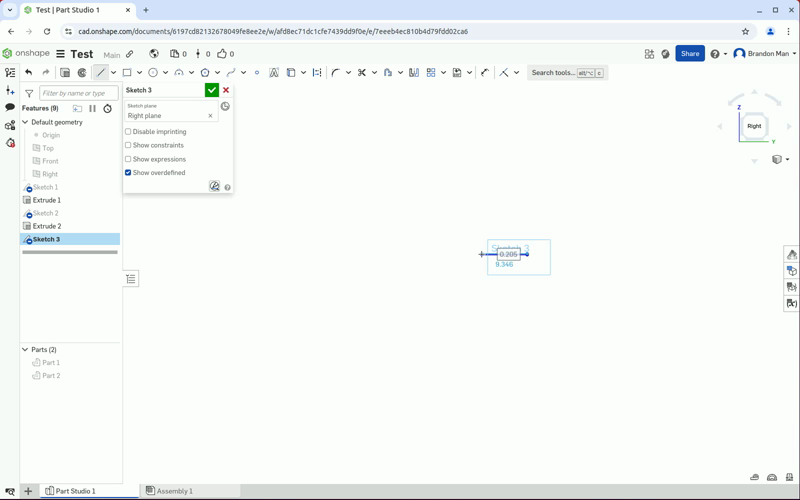
scroll(6)
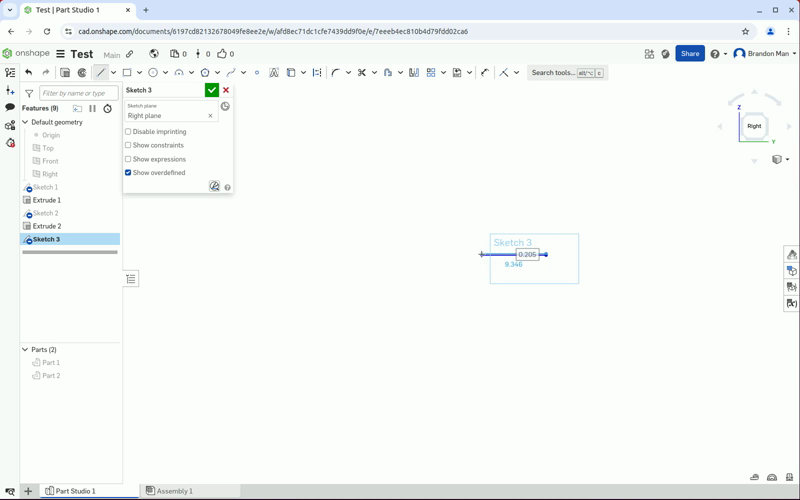
scroll(6)
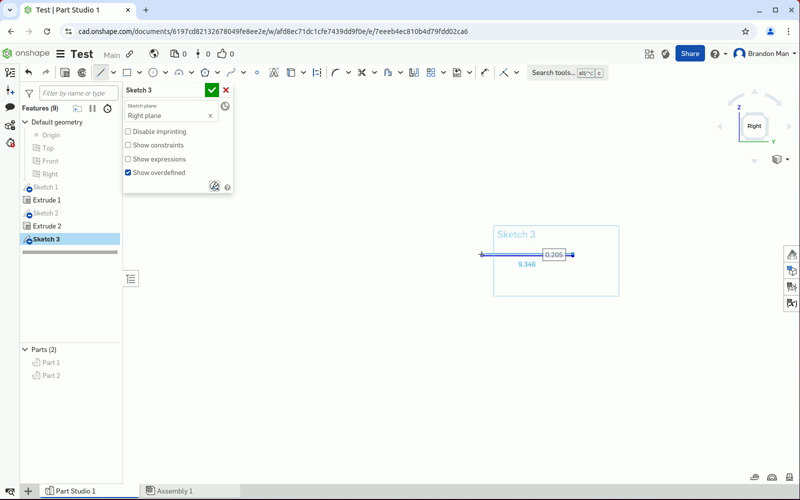
scroll(6)
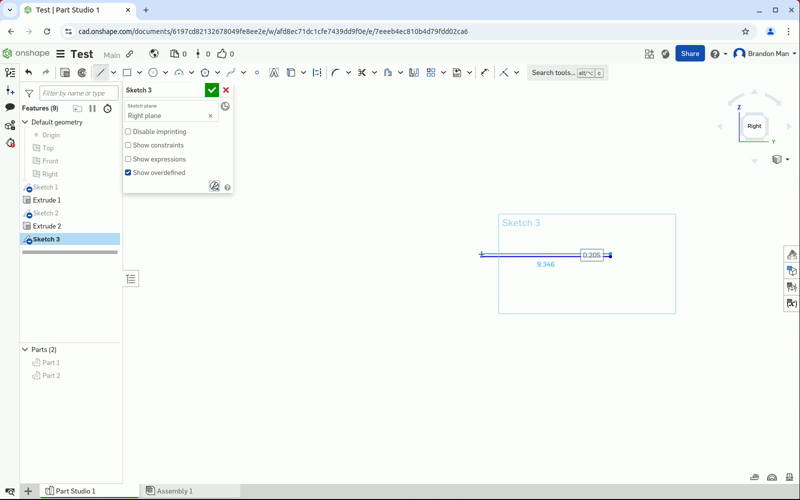
scroll(6)
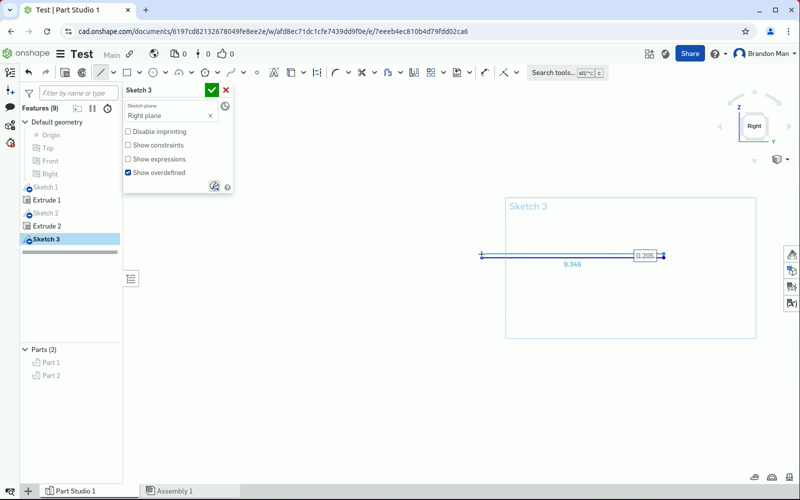
scroll(6)
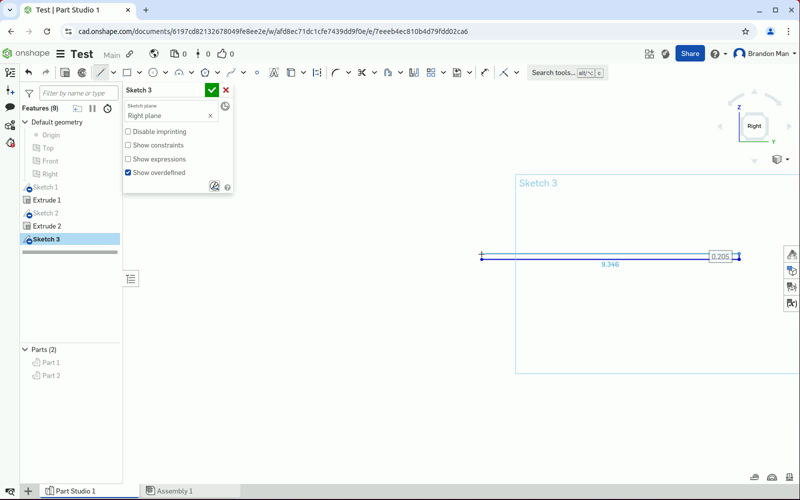
scroll(6)
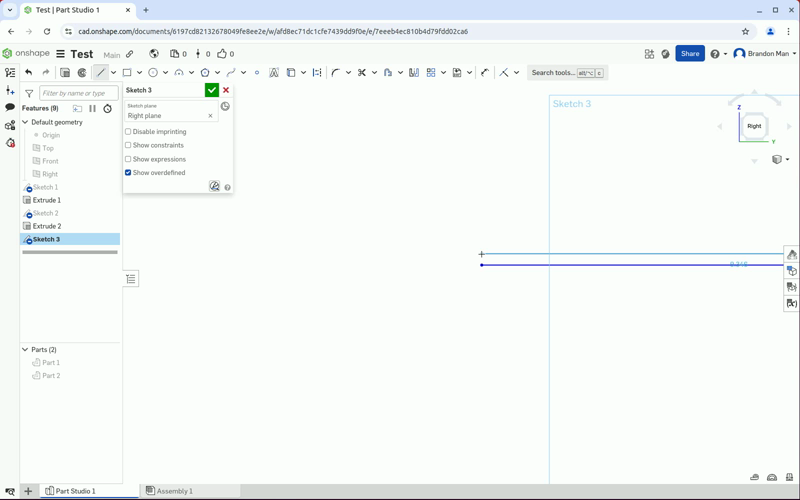
click(481, 253)
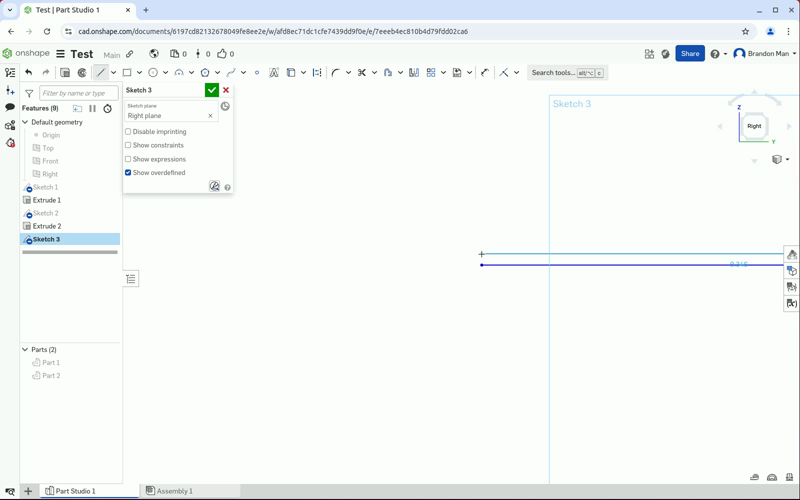
scroll(-6)
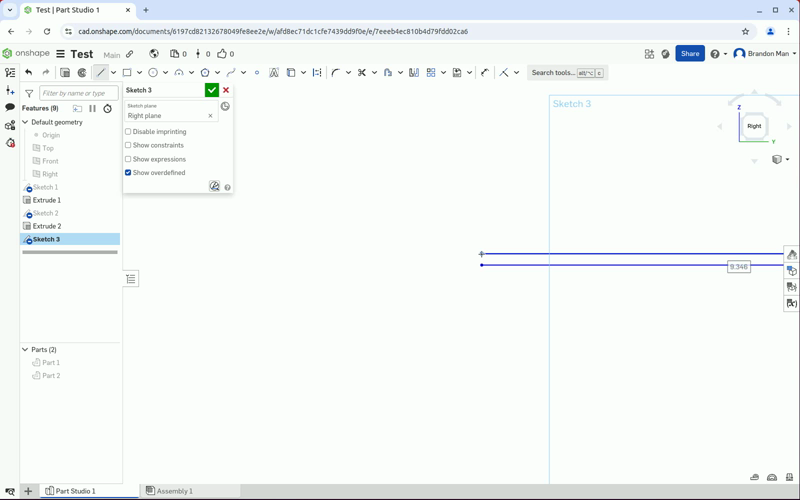
scroll(-6)
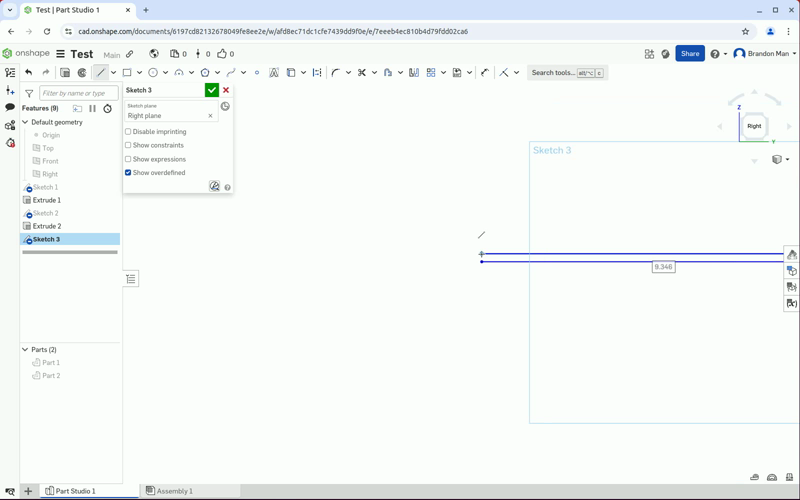
scroll(-6)
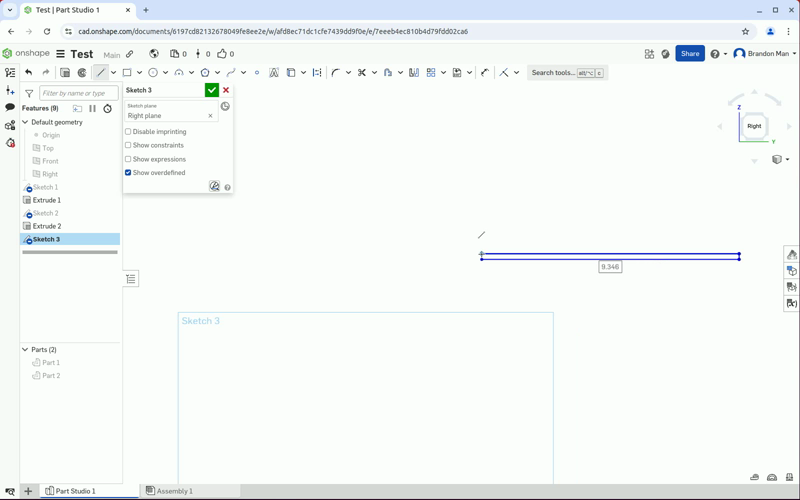
scroll(-6)
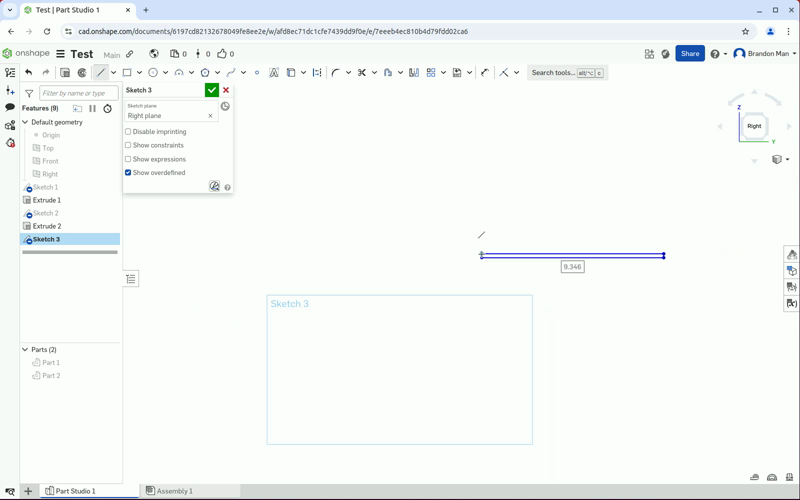
scroll(-6)
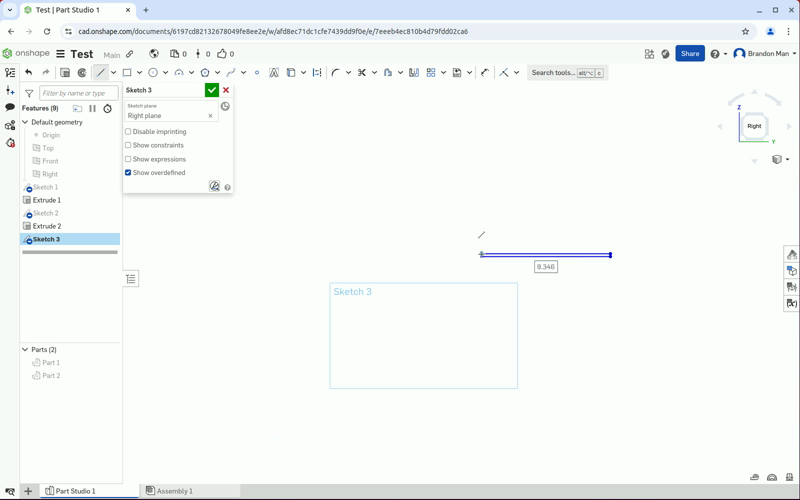
scroll(-6)
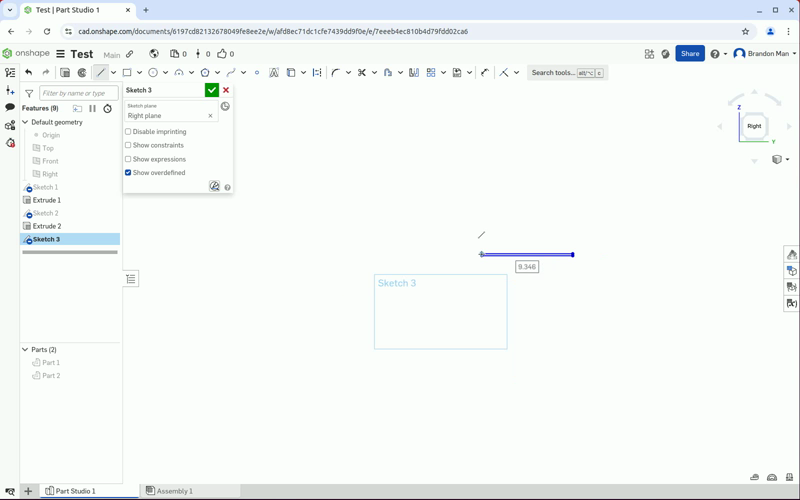
scroll(-6)
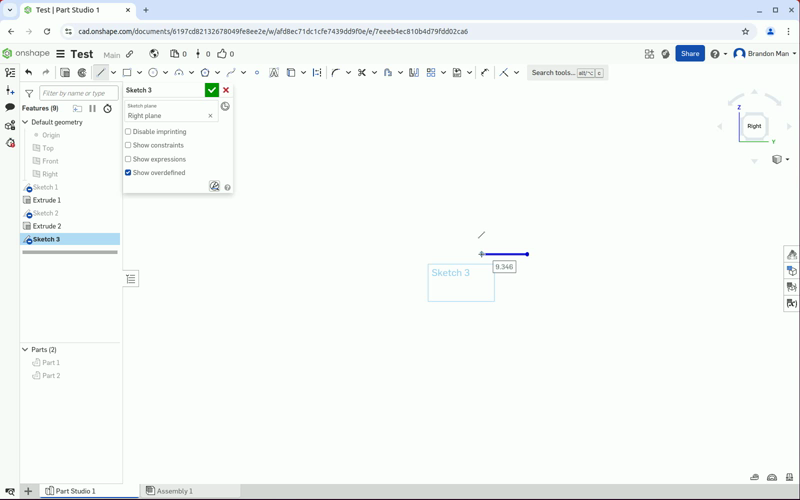
key_up(shift)
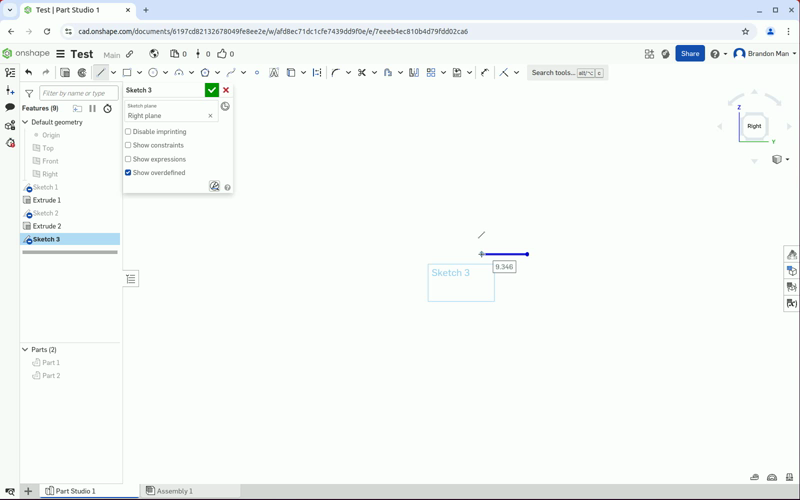
mouse_move(511, 253)
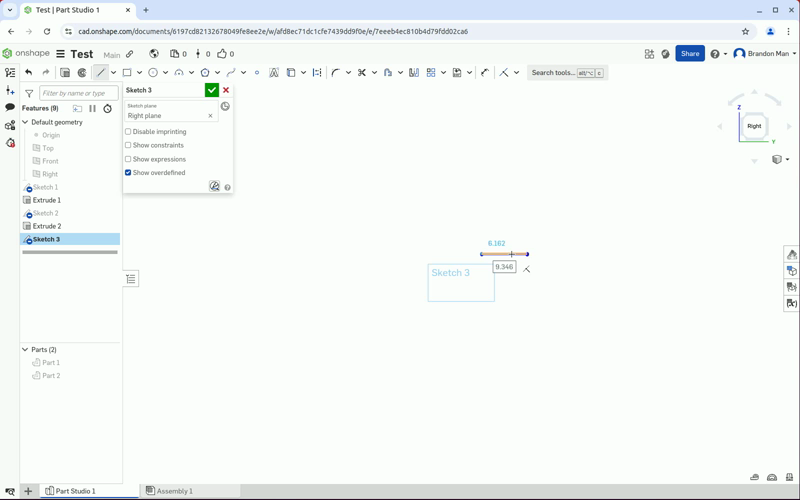
key_down(shift)
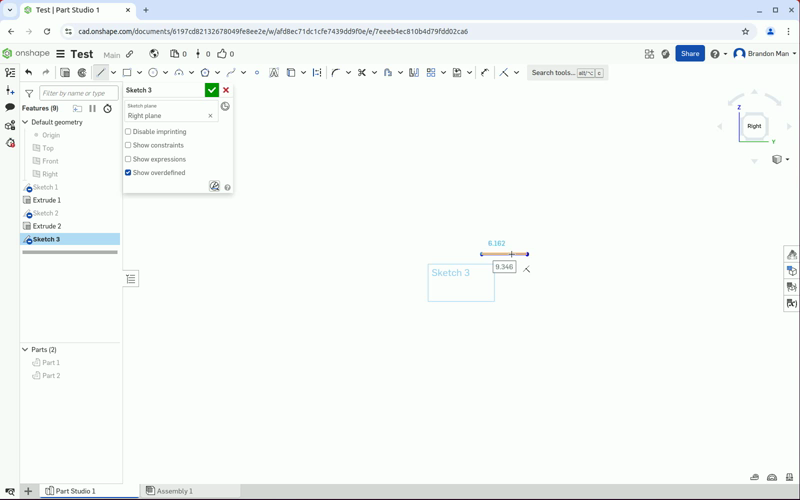
mouse_move(481, 254)
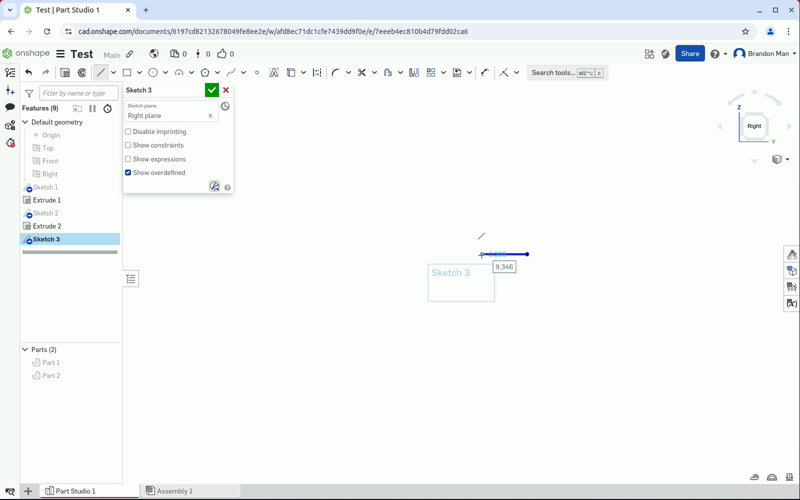
scroll(6)
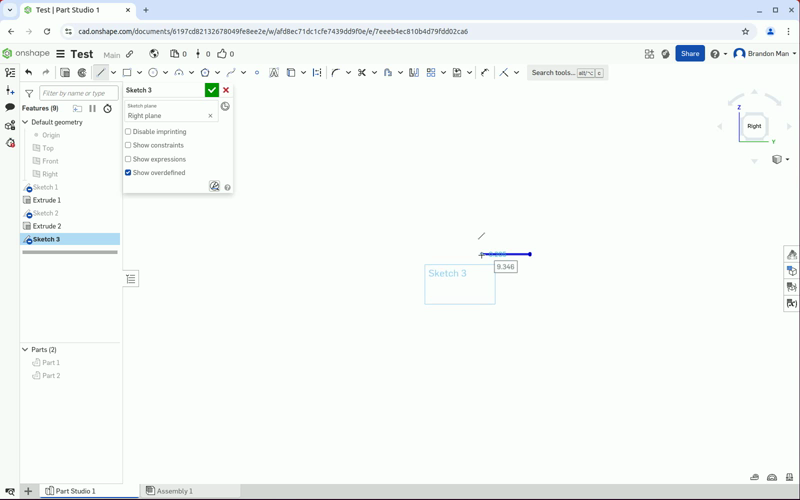
scroll(6)
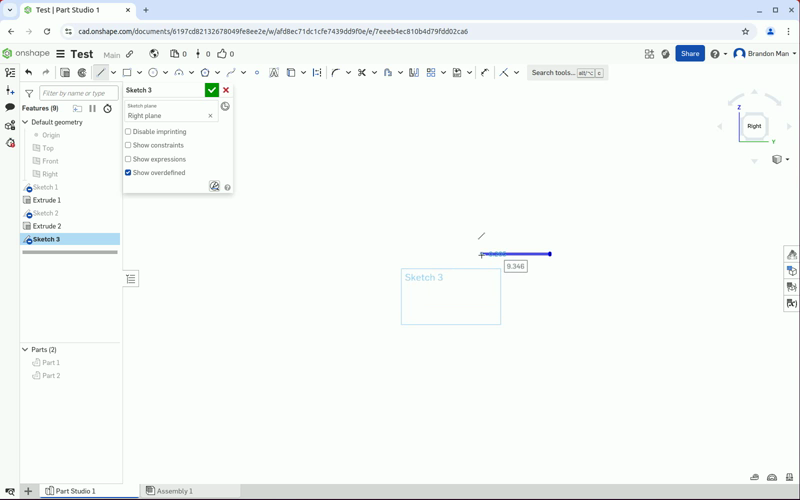
scroll(6)
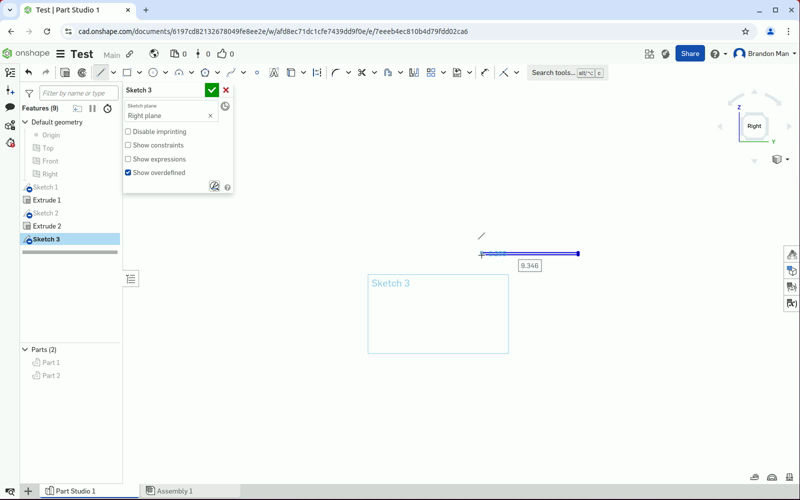
scroll(6)
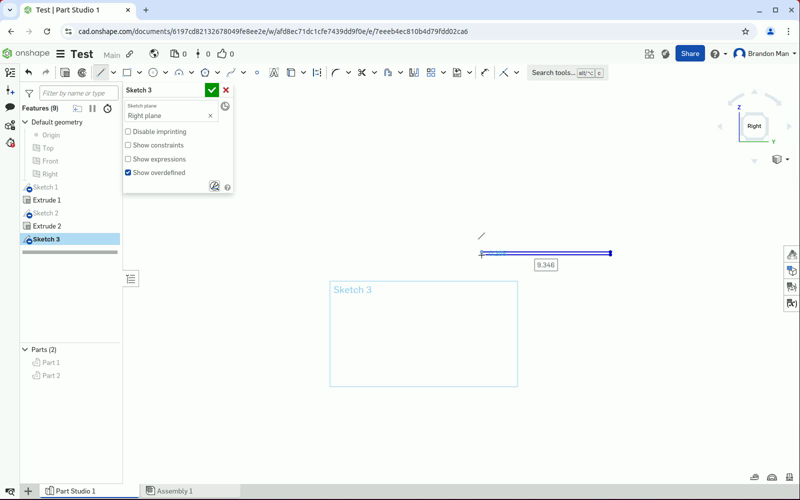
scroll(6)
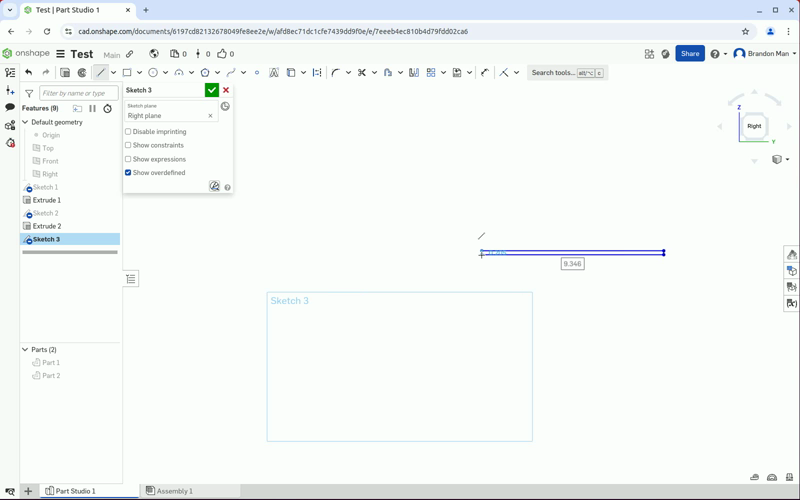
scroll(6)
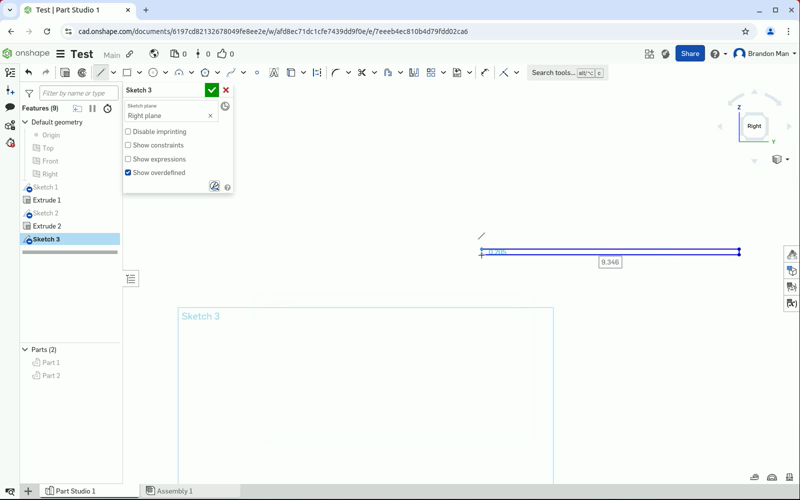
scroll(6)
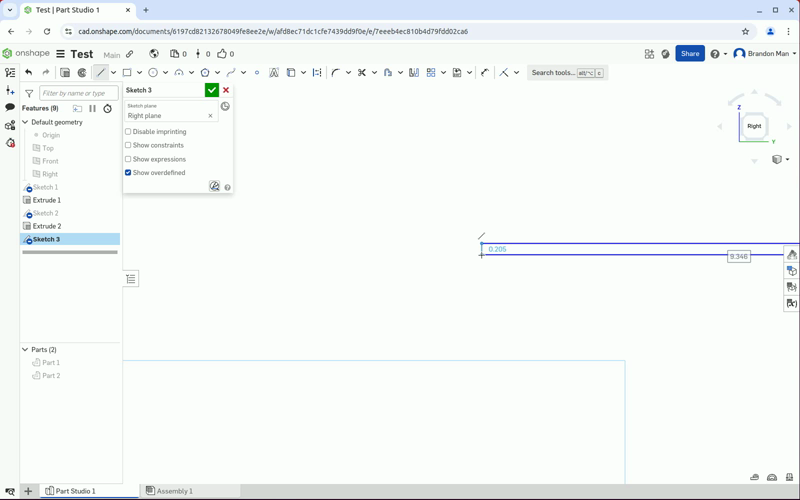
key_up(shift)
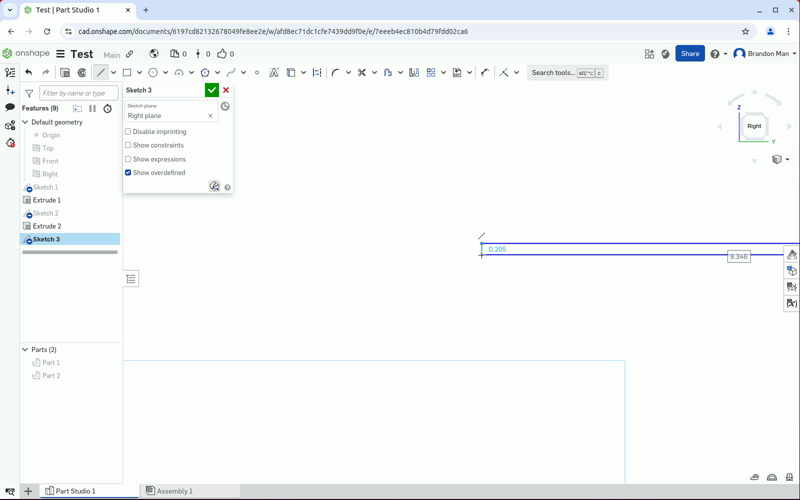
click(481, 254)
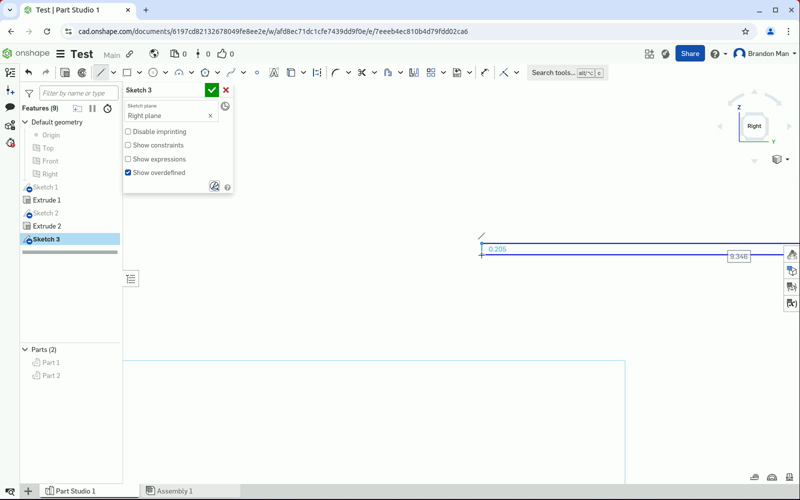
scroll(-6)
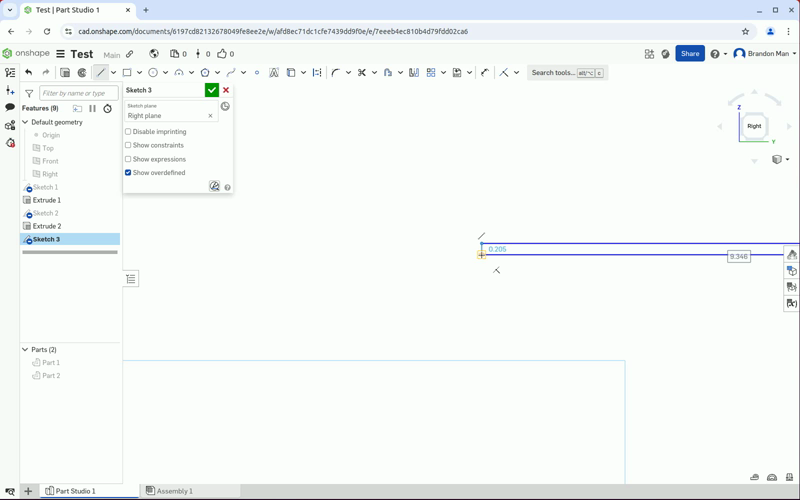
scroll(-6)
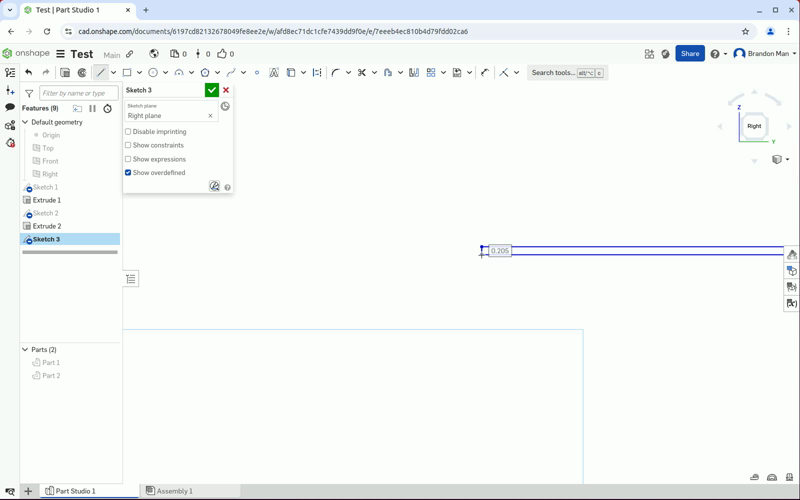
scroll(-6)
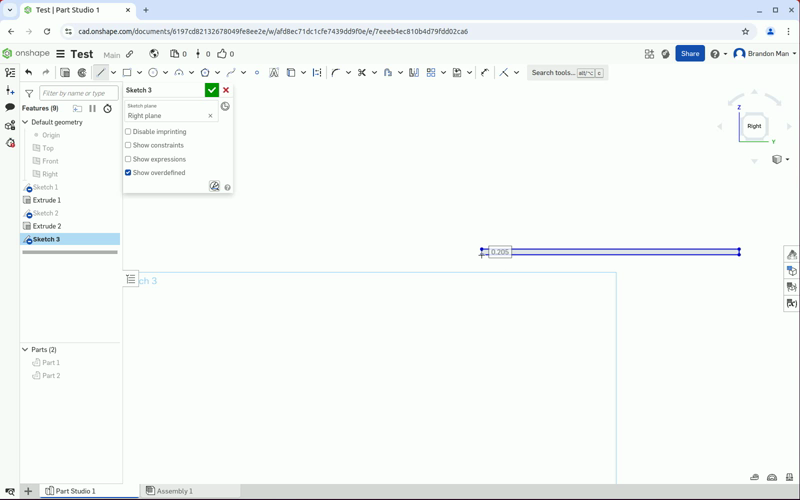
scroll(-6)
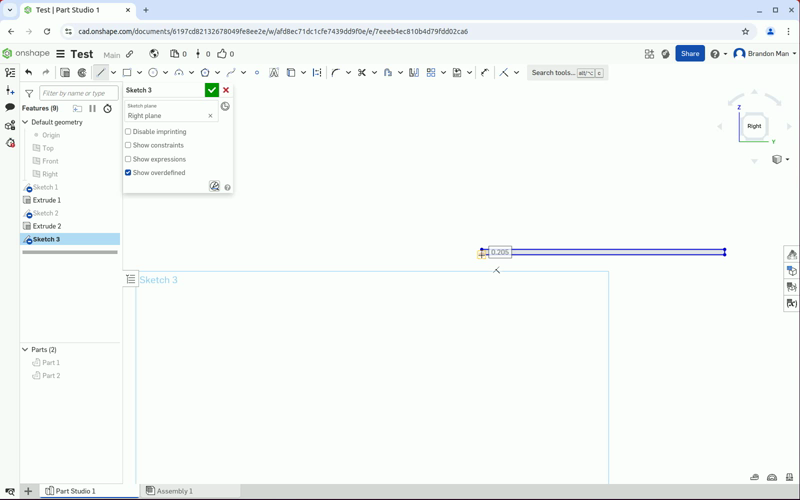
scroll(-6)
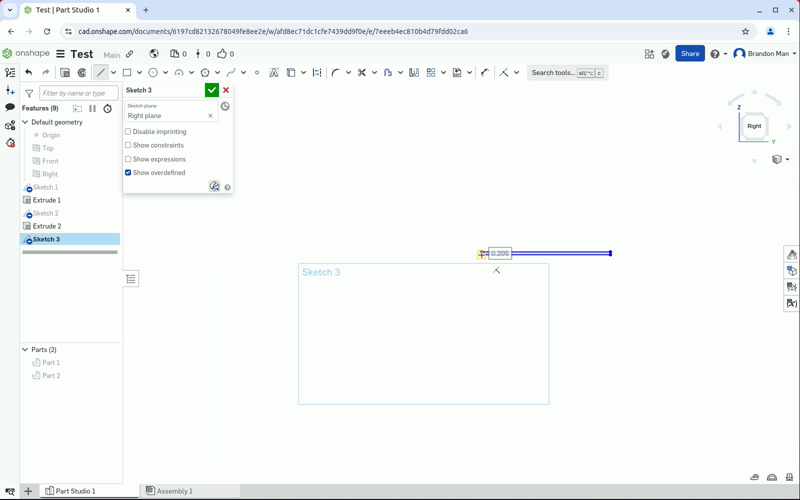
scroll(-6)
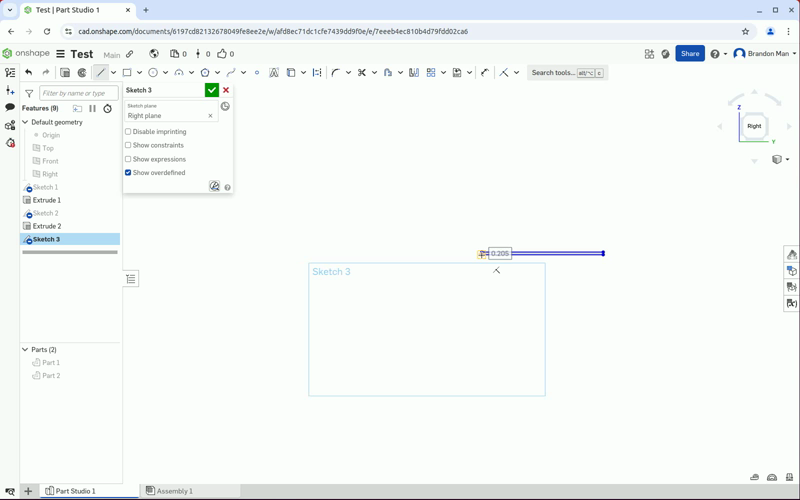
scroll(-6)
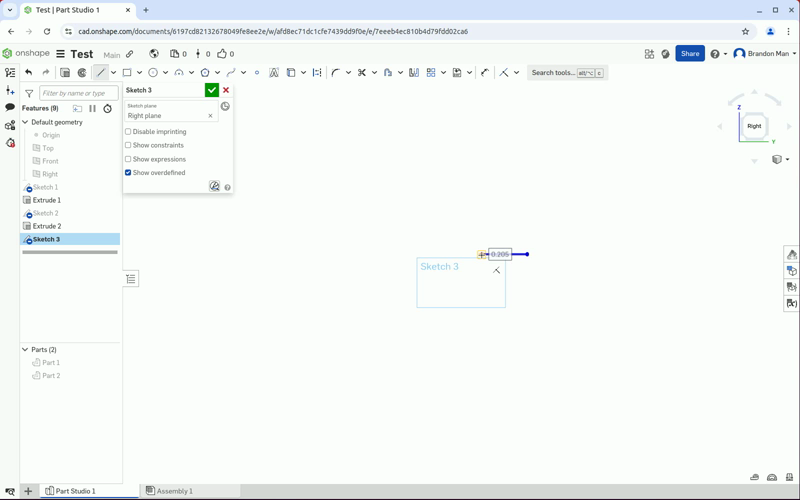
key(esc)
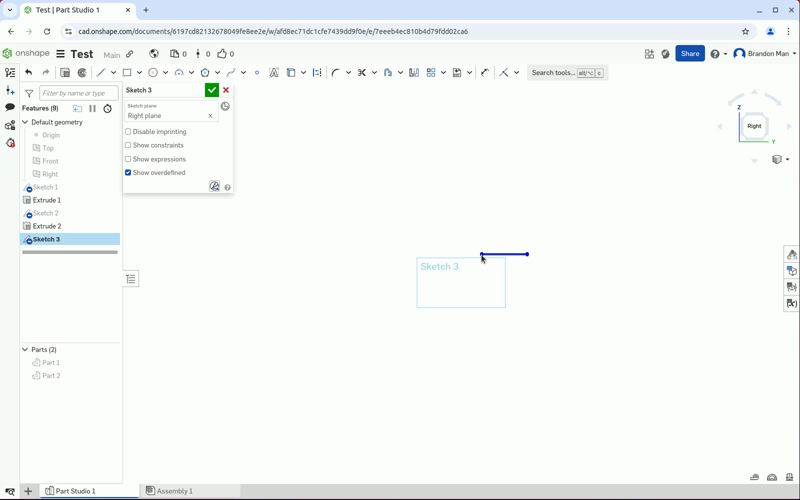
mouse_move(515, 254)
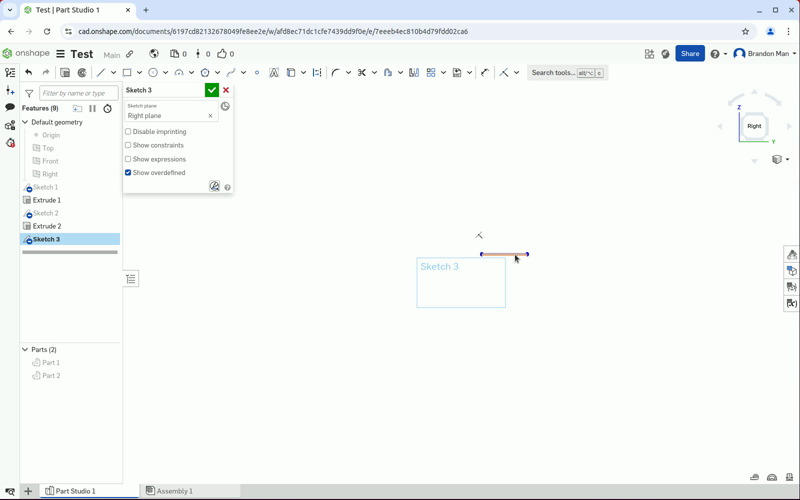
scroll(6)
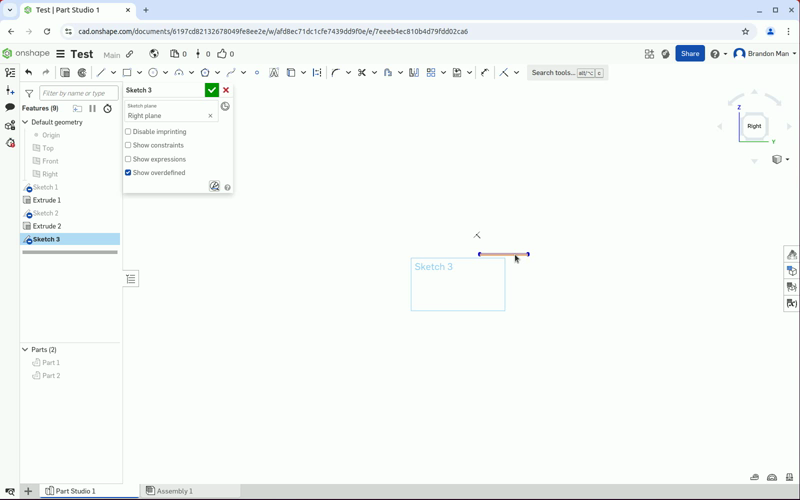
scroll(6)
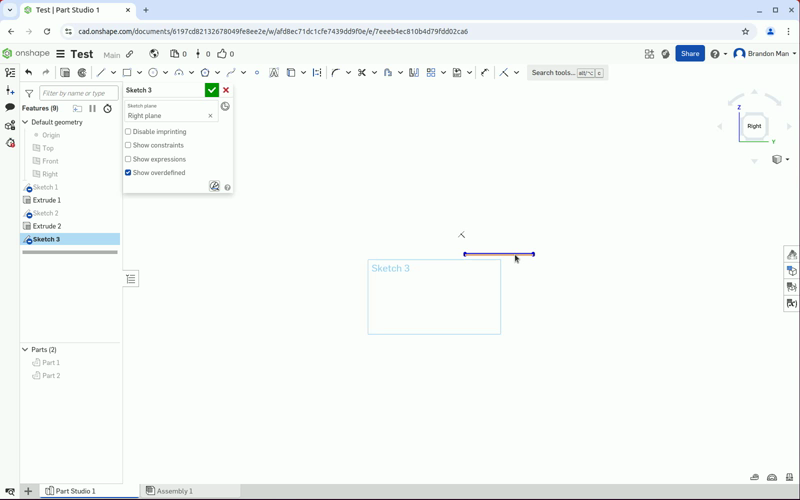
scroll(6)
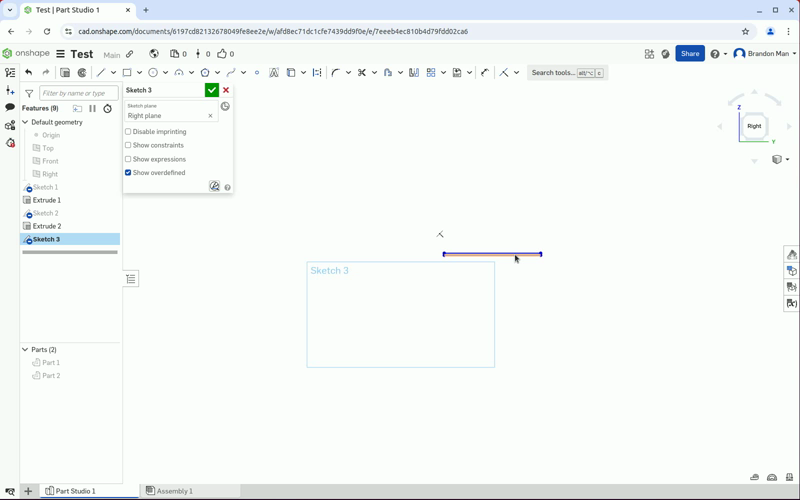
scroll(6)
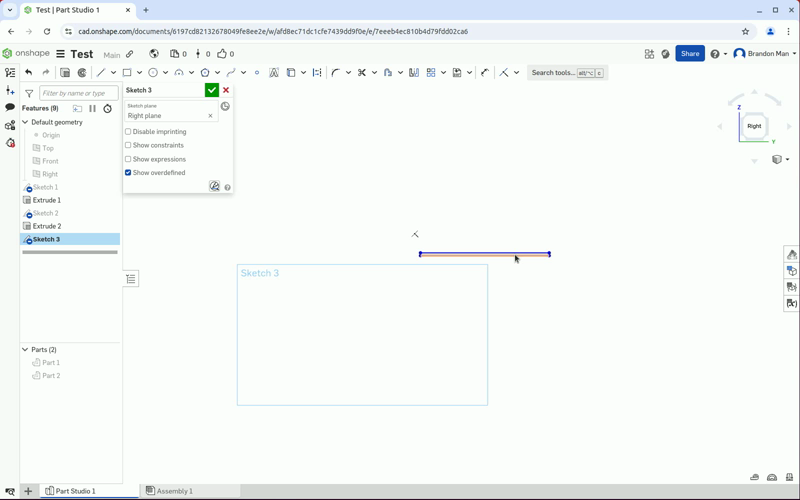
scroll(6)
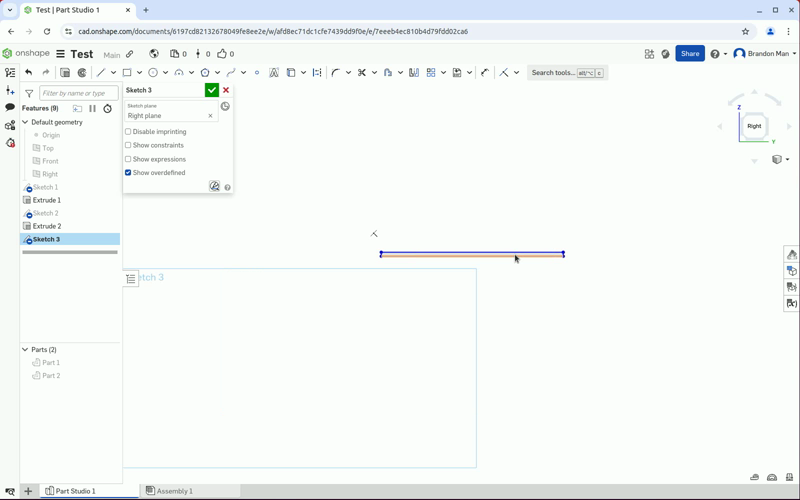
scroll(6)
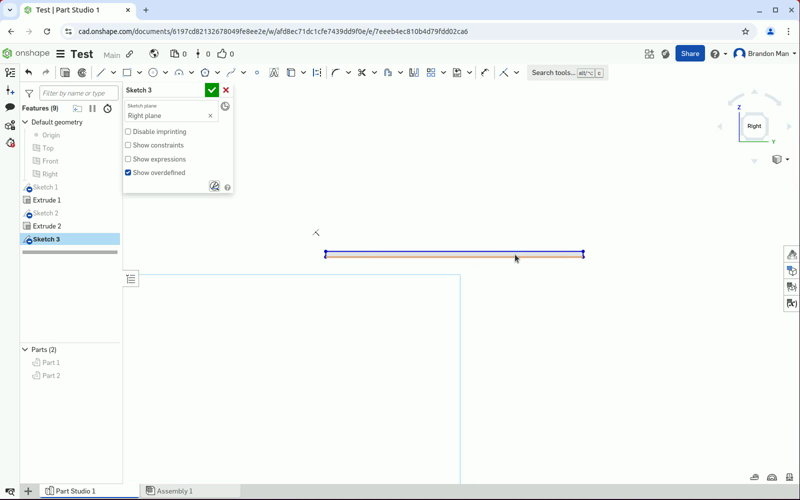
scroll(6)
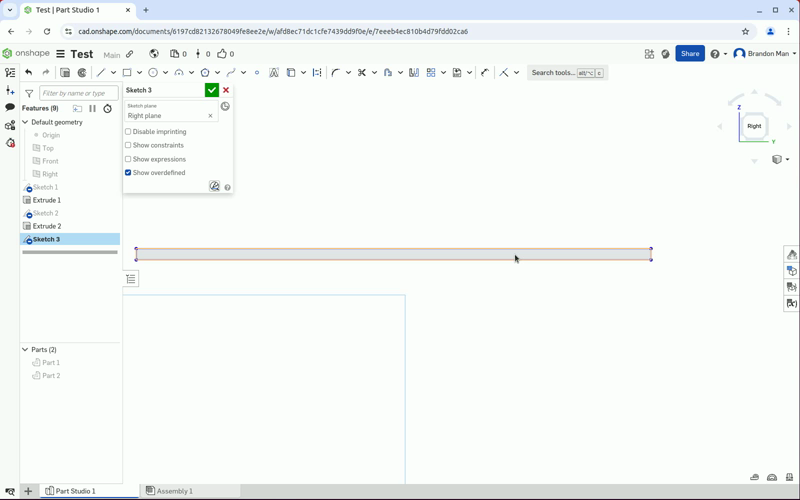
click(515, 254)
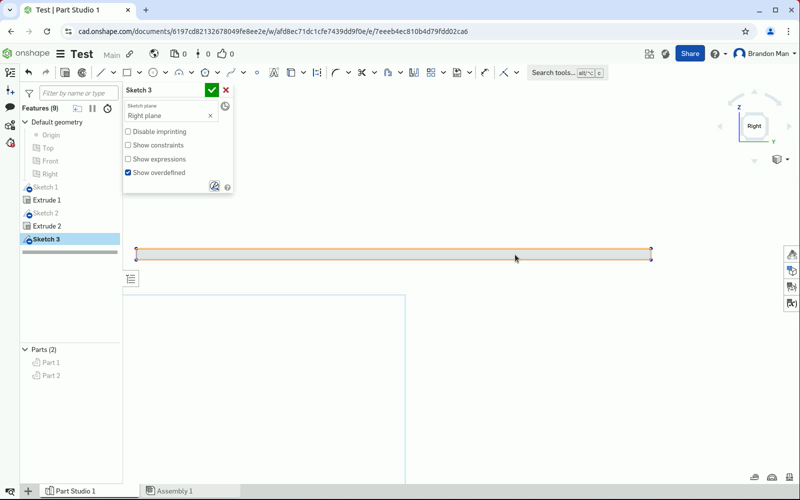
scroll(-6)
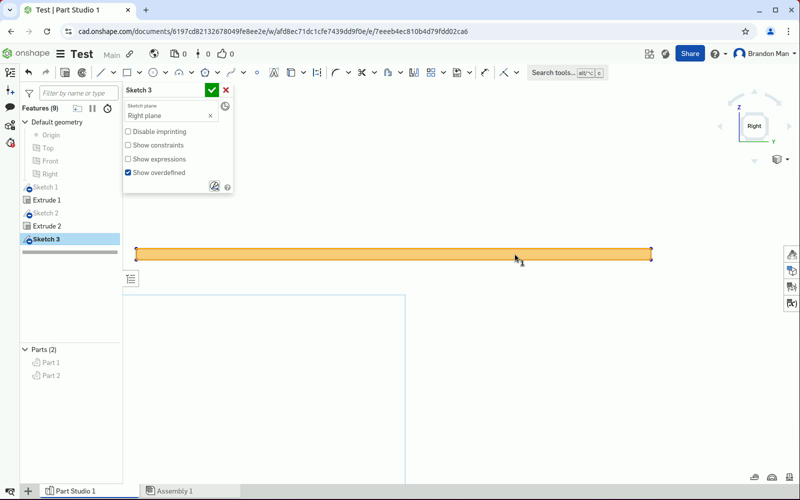
scroll(-6)
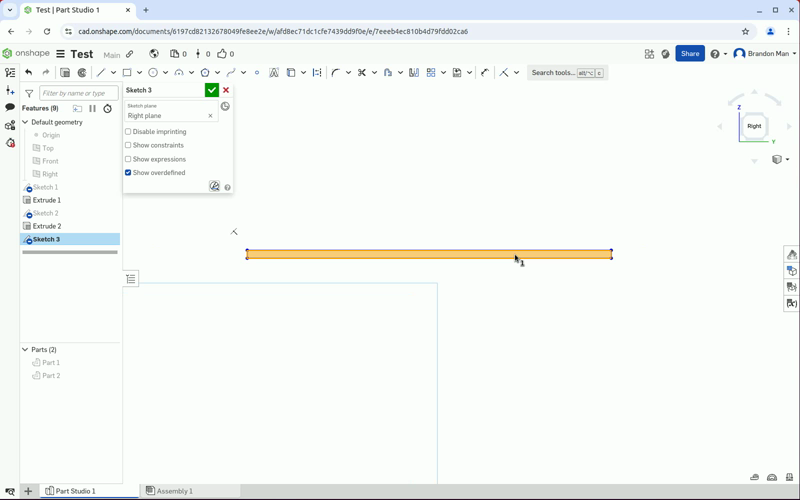
scroll(-6)
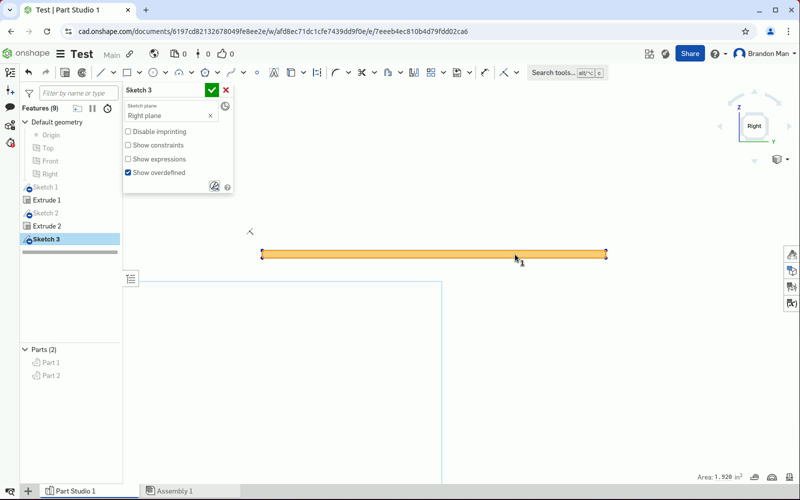
scroll(-6)
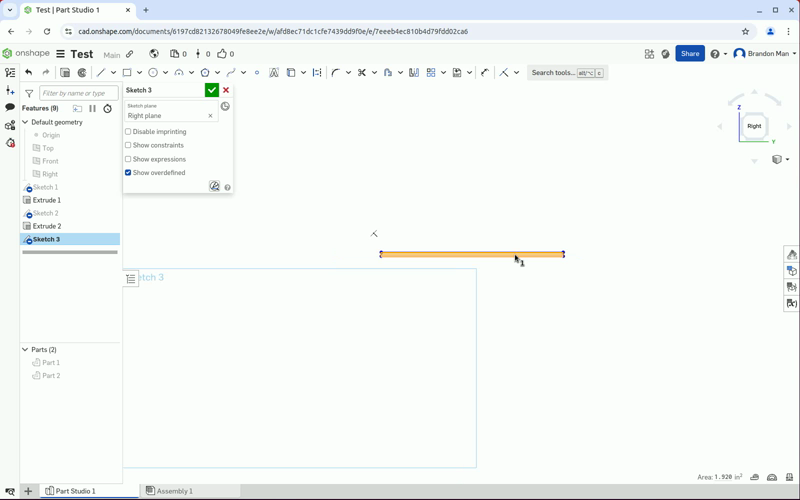
scroll(-6)
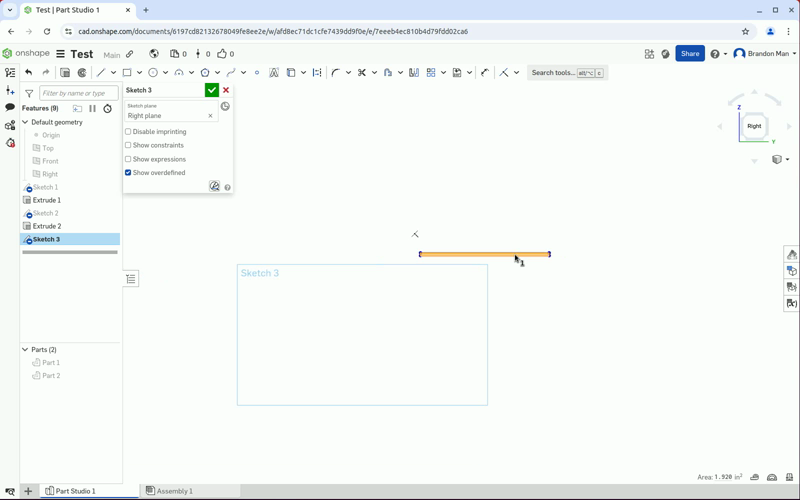
scroll(-6)
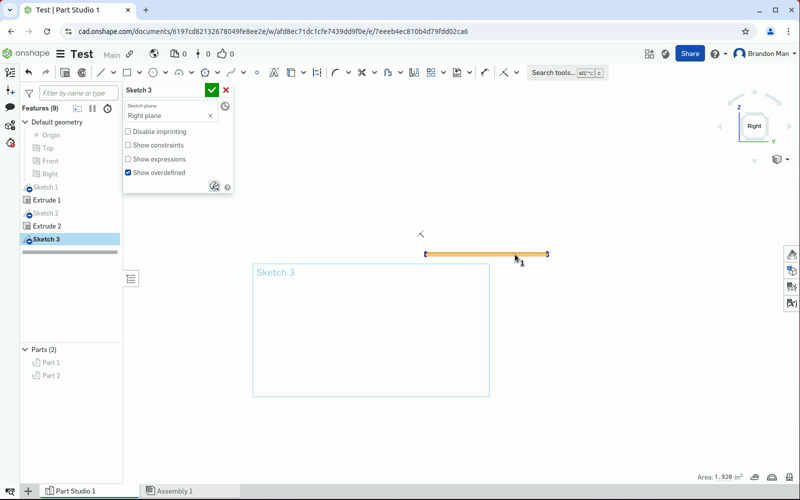
scroll(-6)
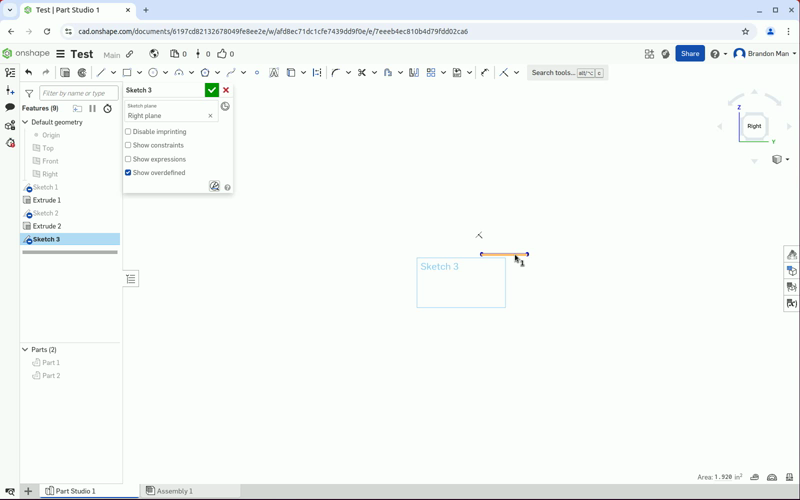
mouse_move(73, 352)
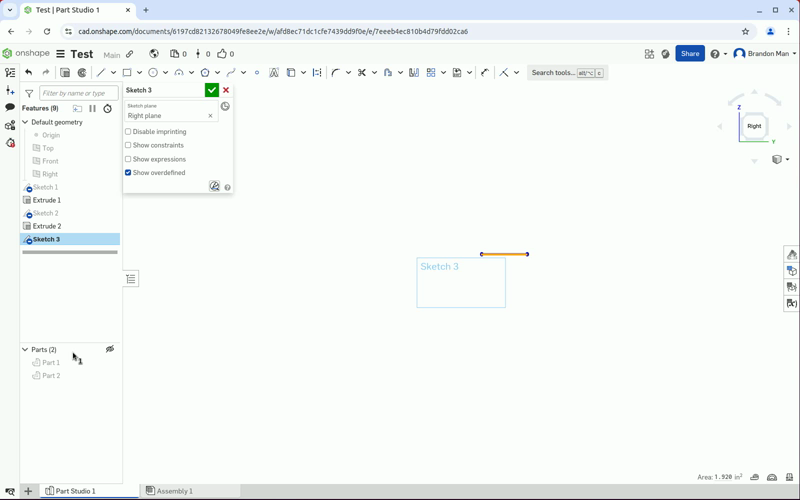
key(shift+y)
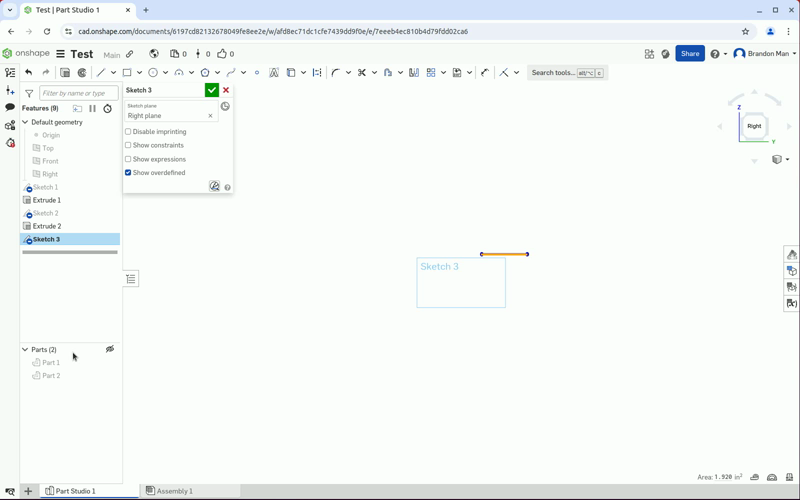
key(shift+e)
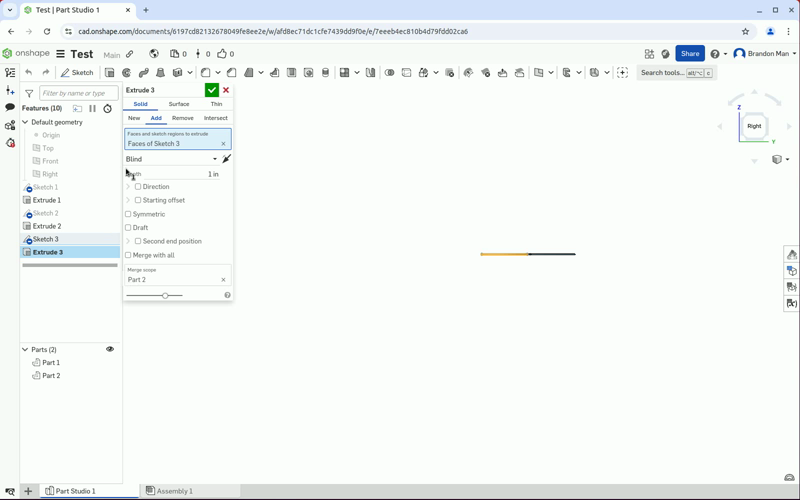
mouse_move(143, 106)
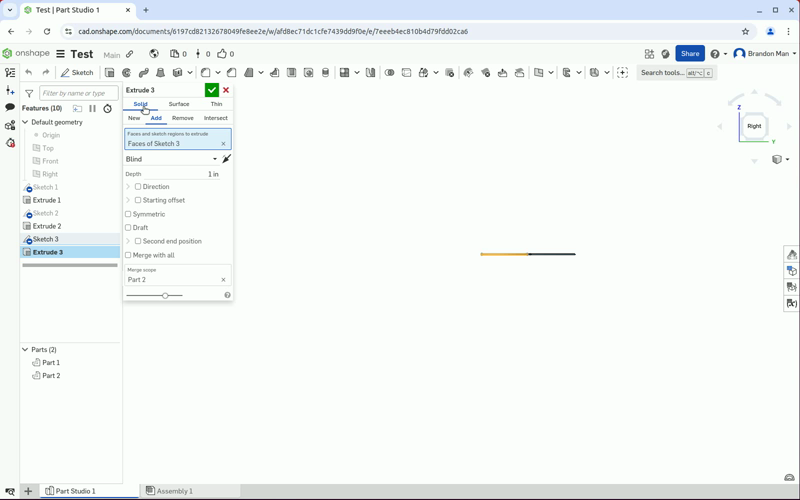
click(143, 106)
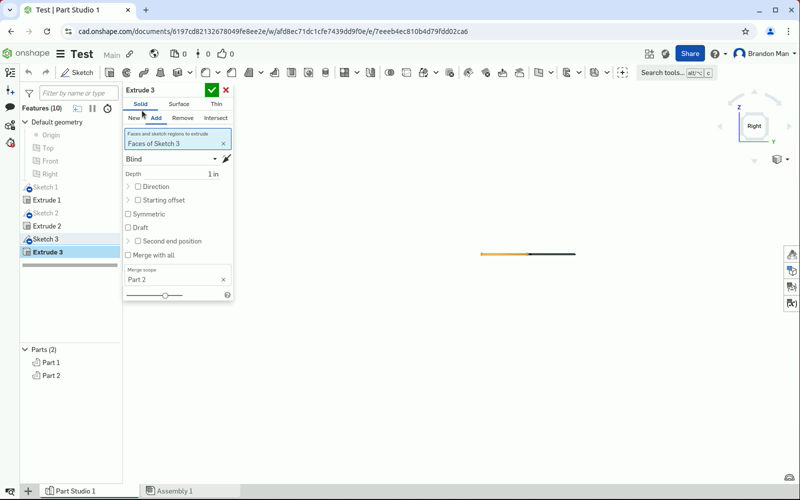
mouse_move(137, 120)
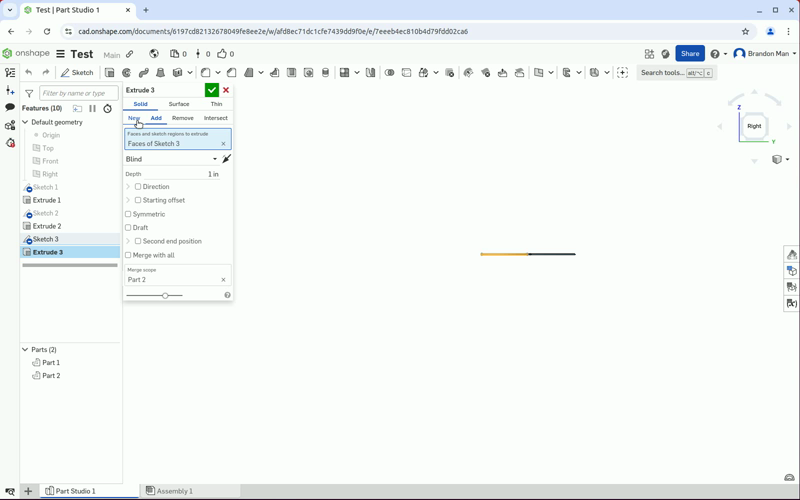
click(137, 120)
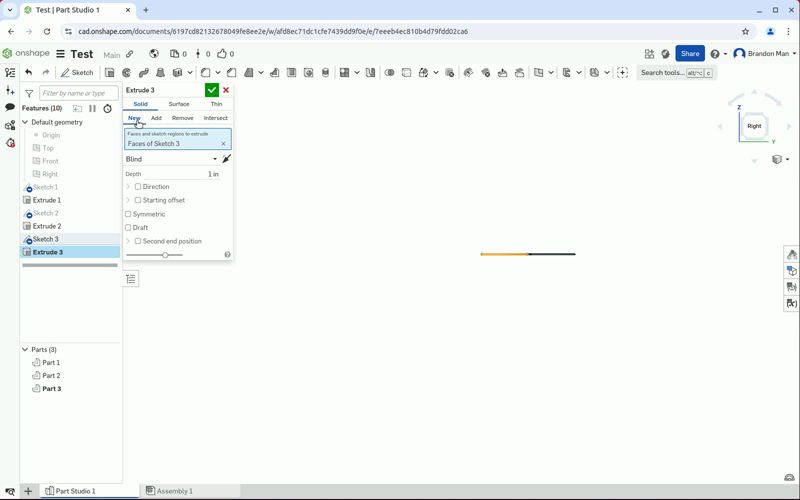
key(tab, 4)
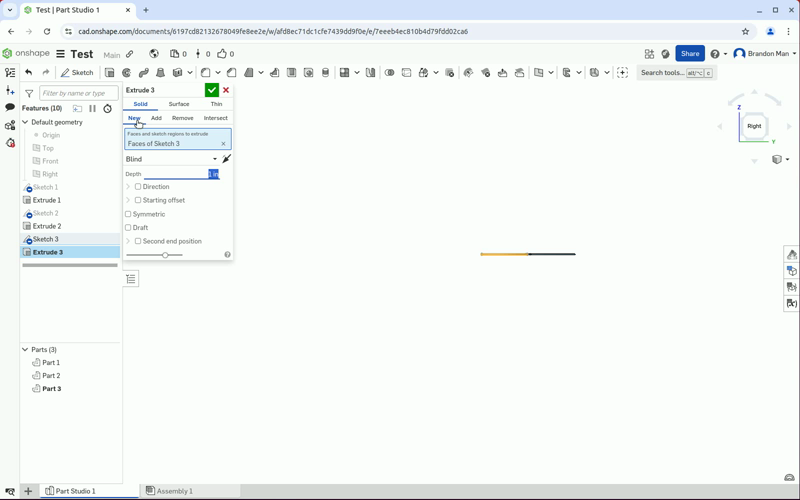
text(-7.462)
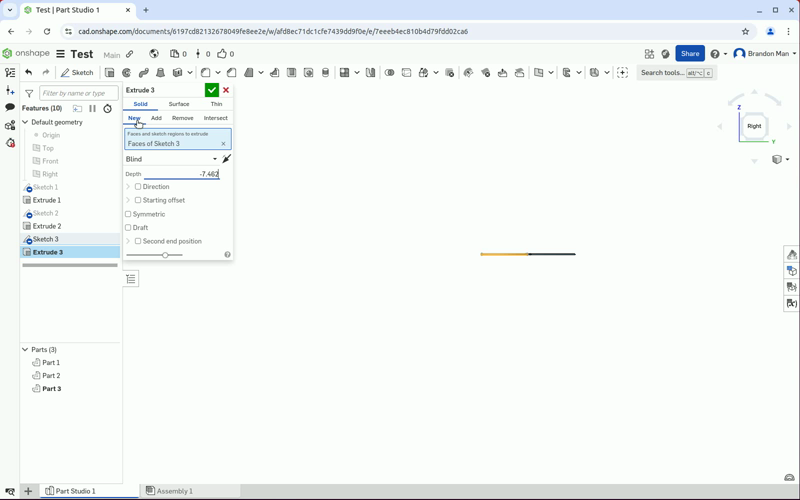
key(enter)
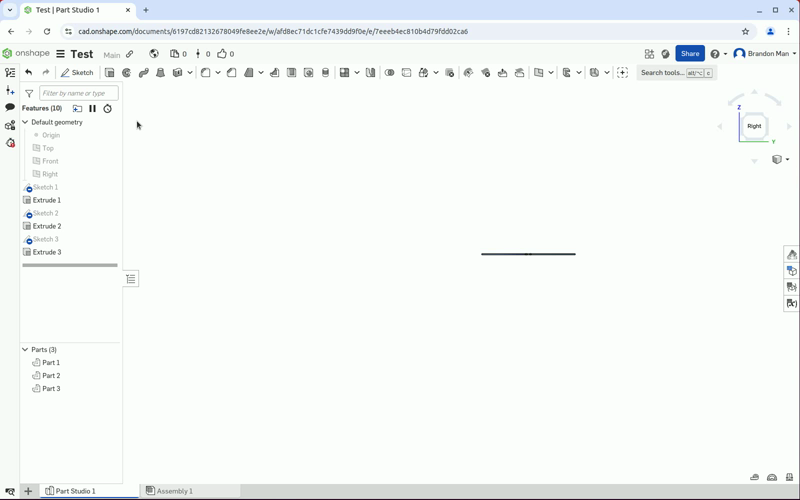
key(shift+h)
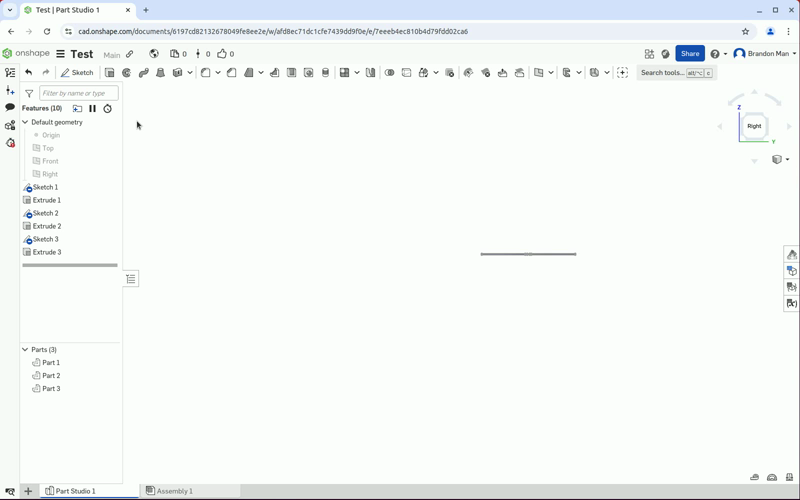
key(shift+h)
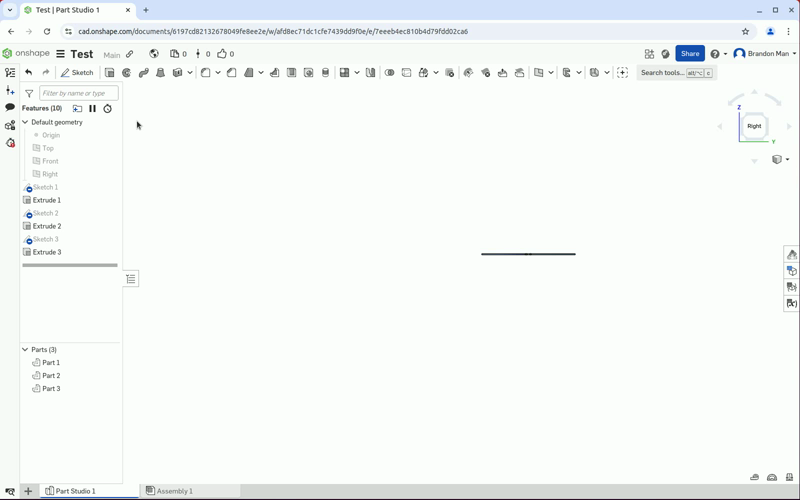
mouse_move(73, 189)
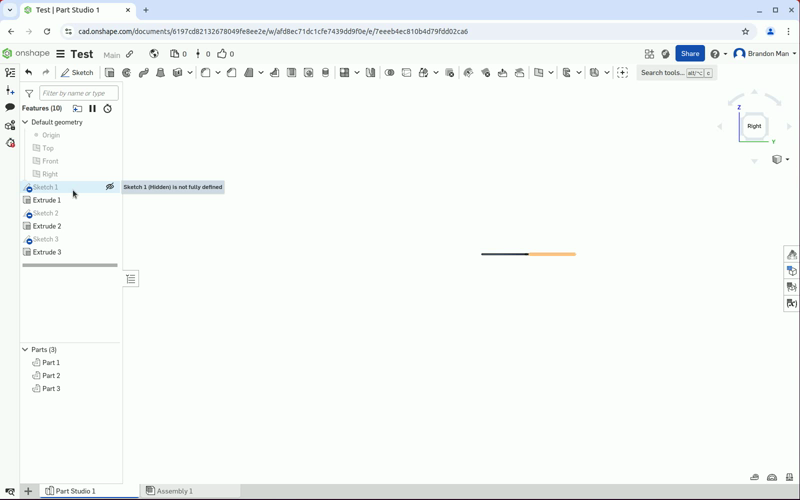
click(73, 189)
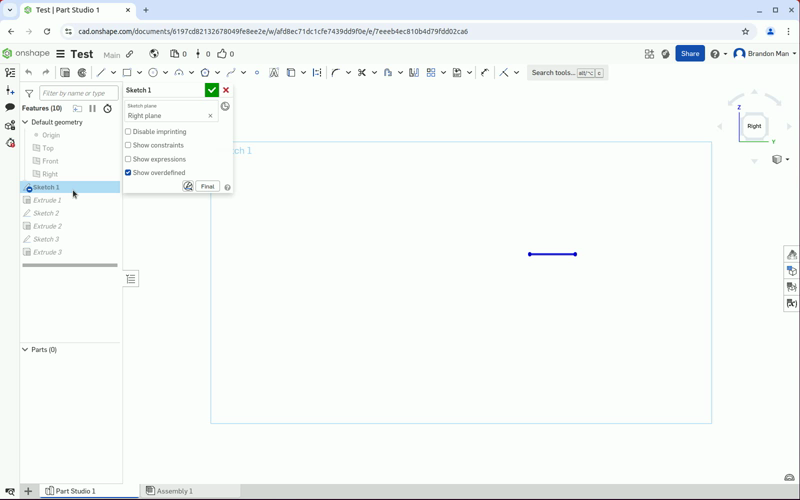
mouse_move(229, 92)
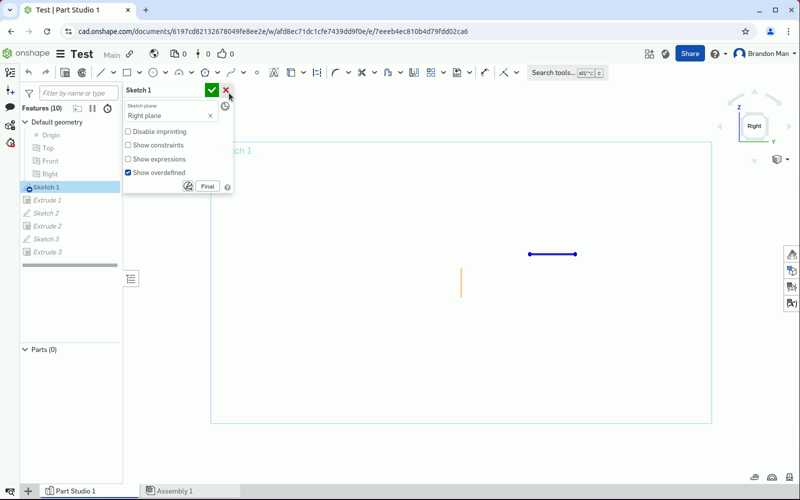
click(229, 92)
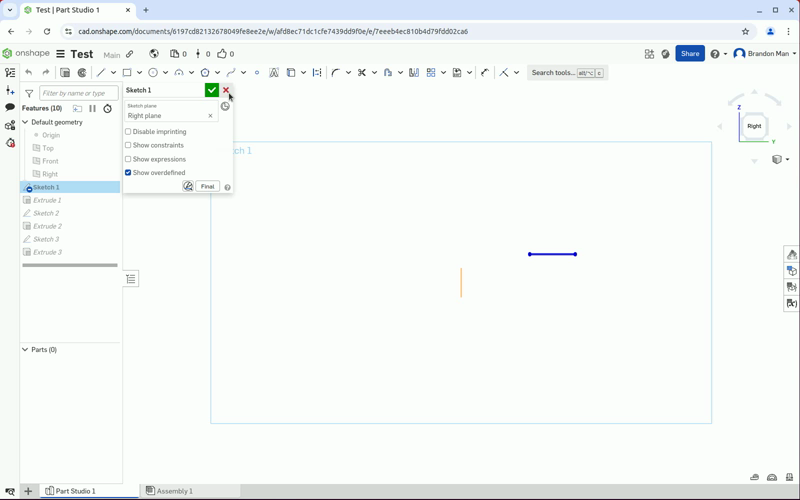
key(shift+s)
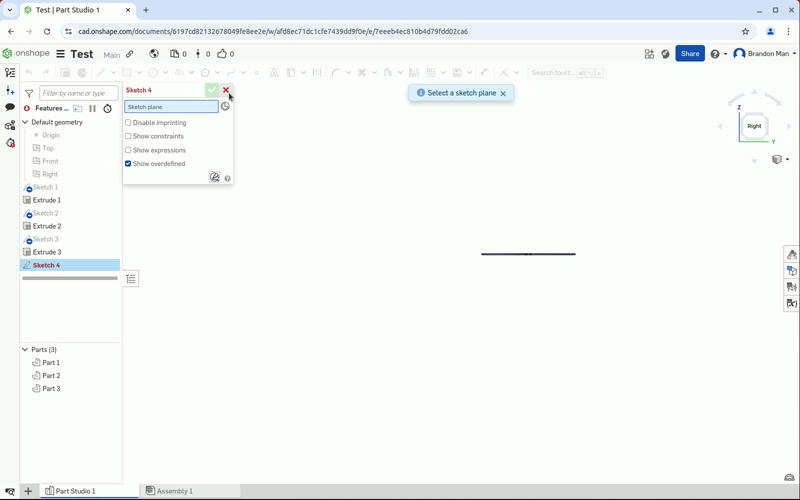
mouse_move(73, 176)
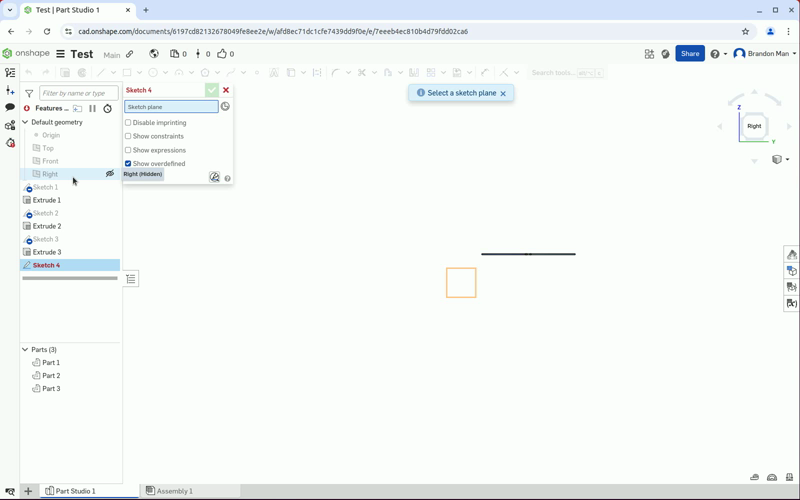
click(73, 176)
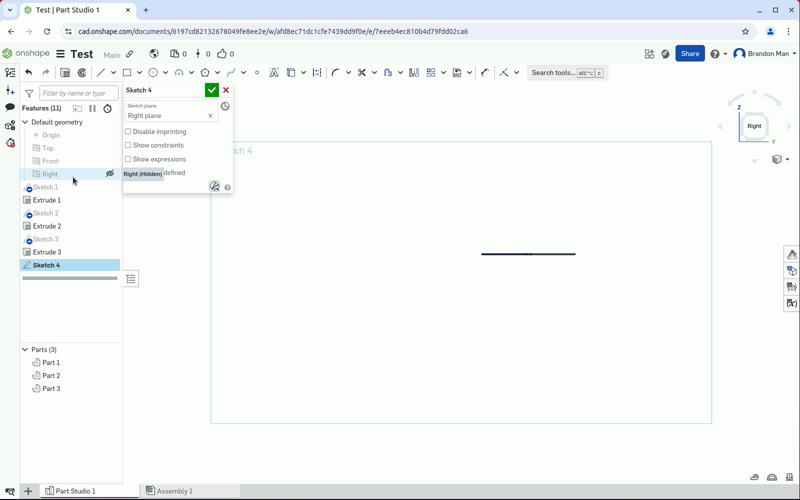
mouse_move(73, 352)
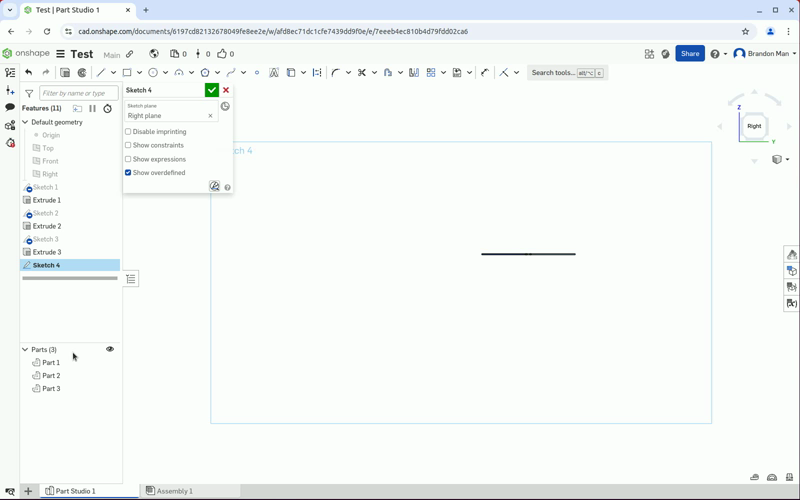
key(y)
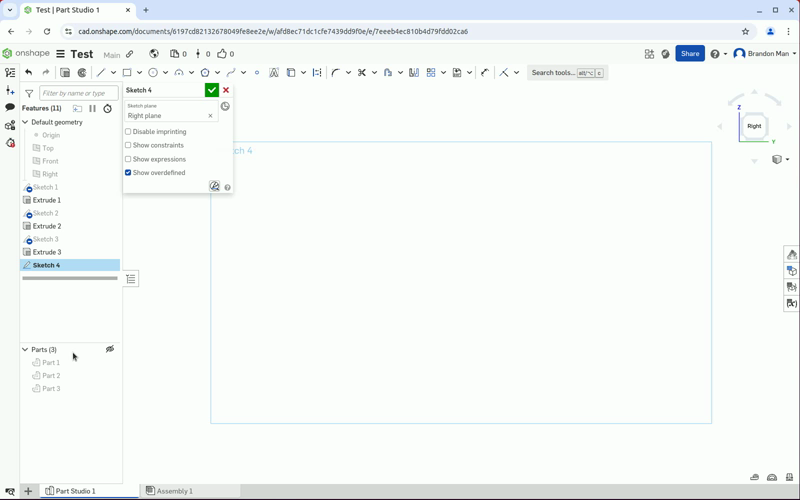
key(l)
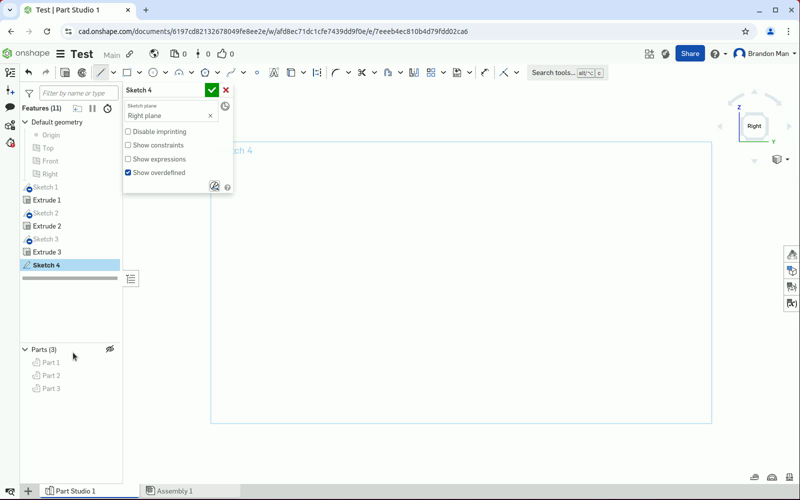
key_down(shift)
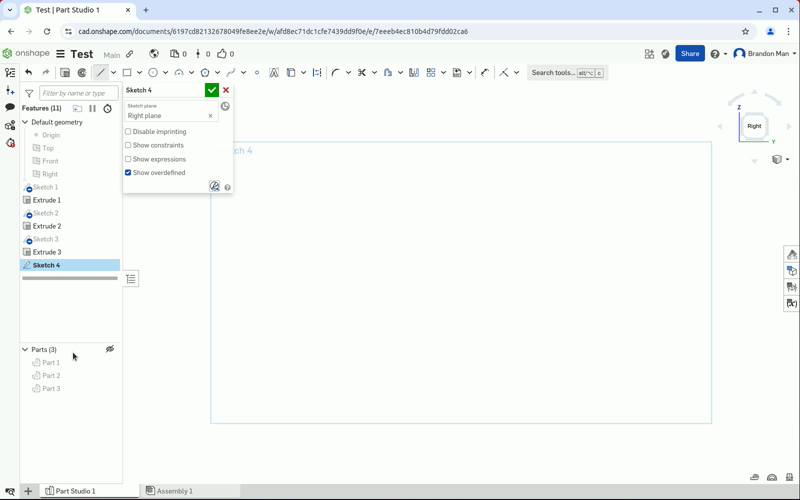
mouse_move(525, 254)
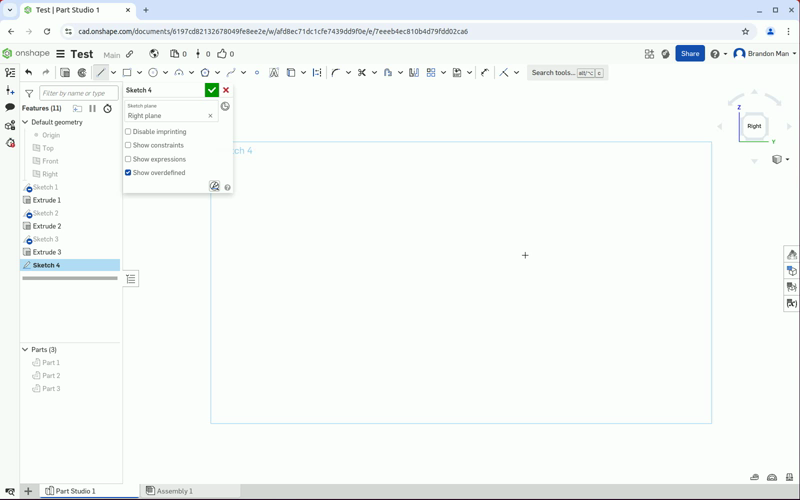
click(525, 254)
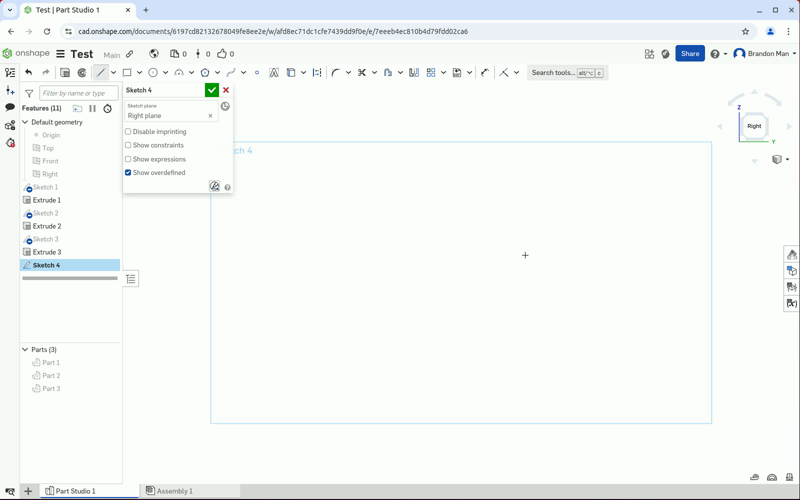
key_up(shift)
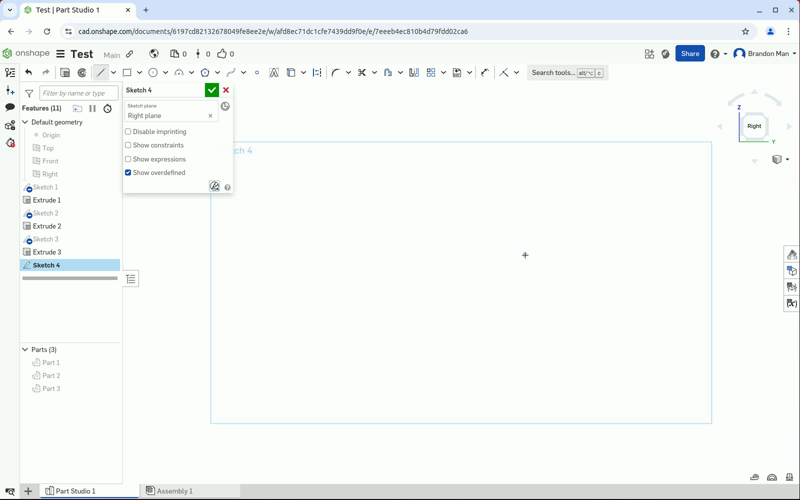
key_down(shift)
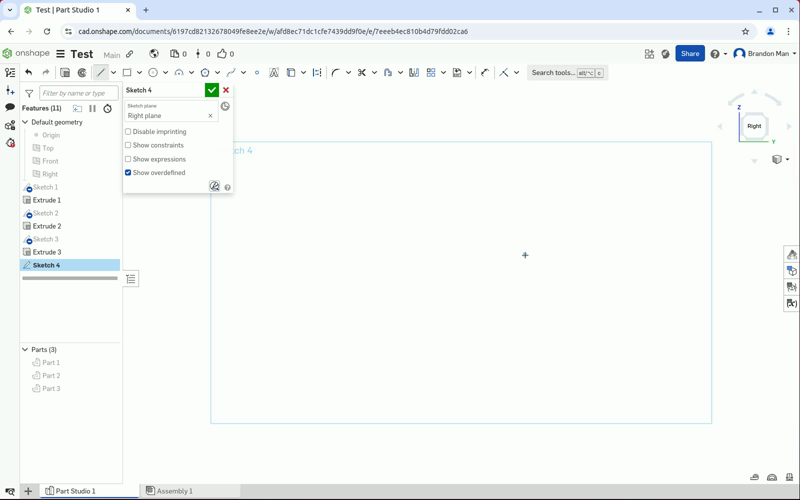
mouse_move(555, 254)
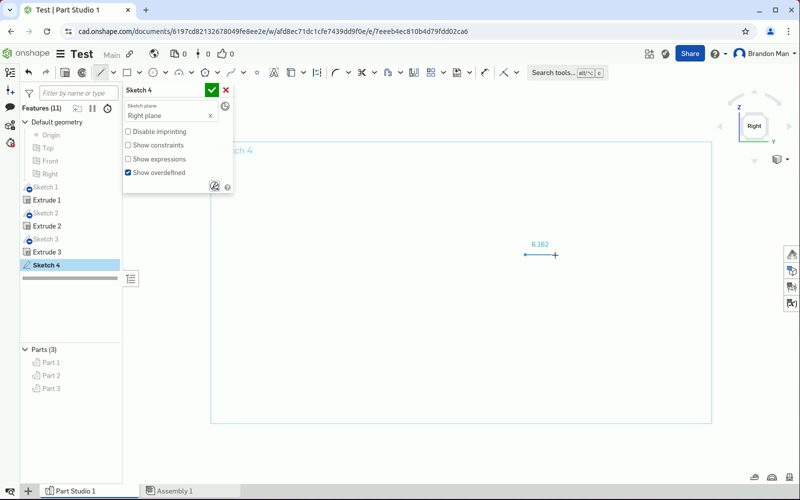
mouse_move(531, 254)
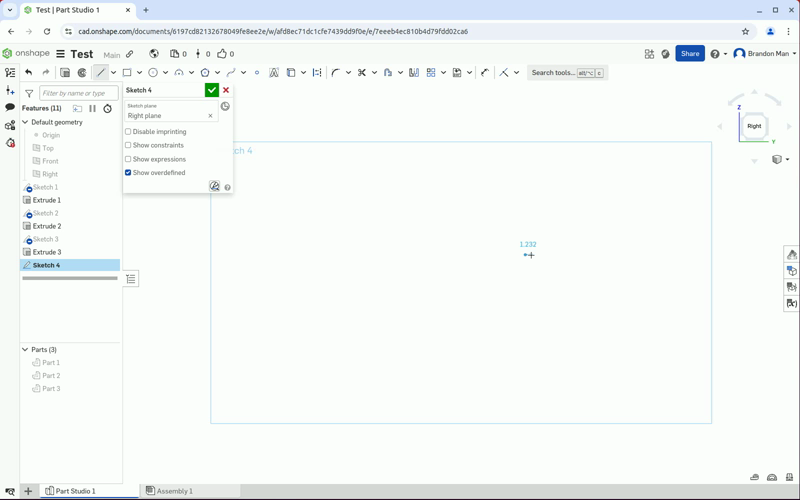
scroll(6)
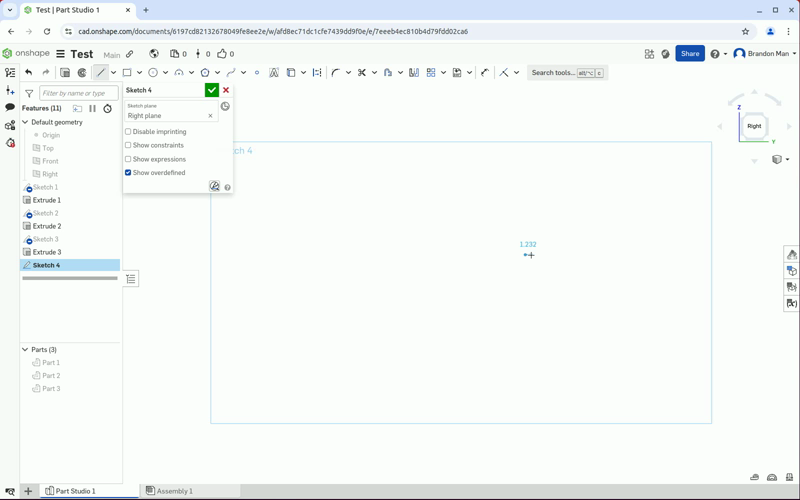
scroll(6)
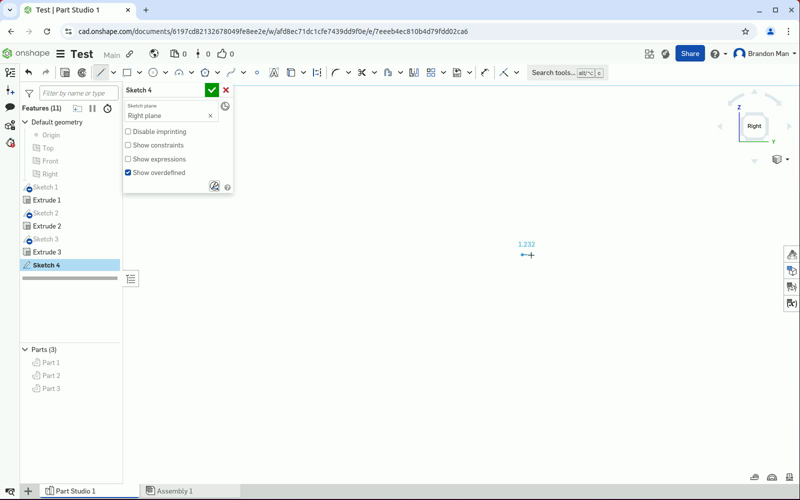
scroll(6)
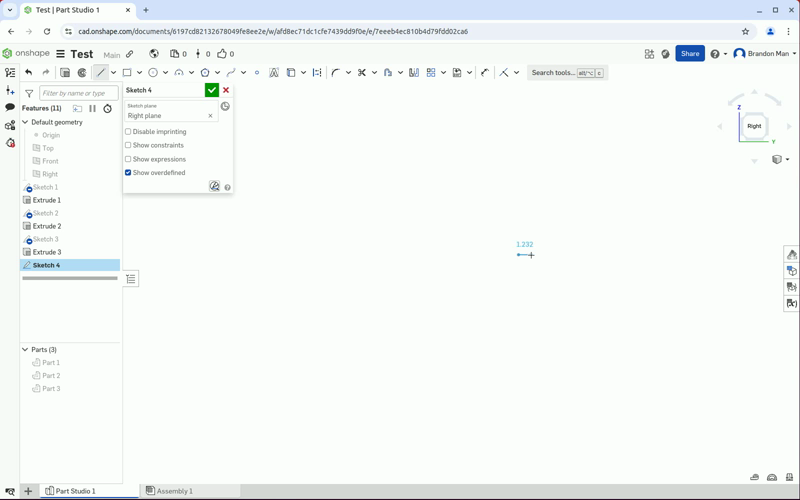
scroll(6)
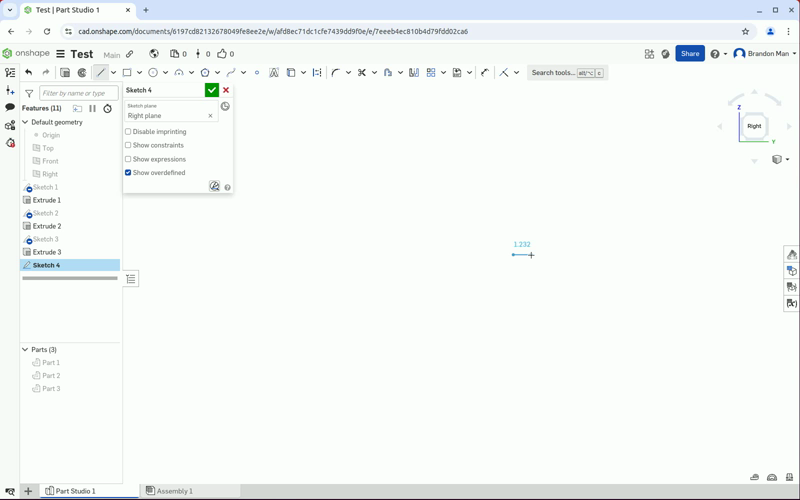
scroll(6)
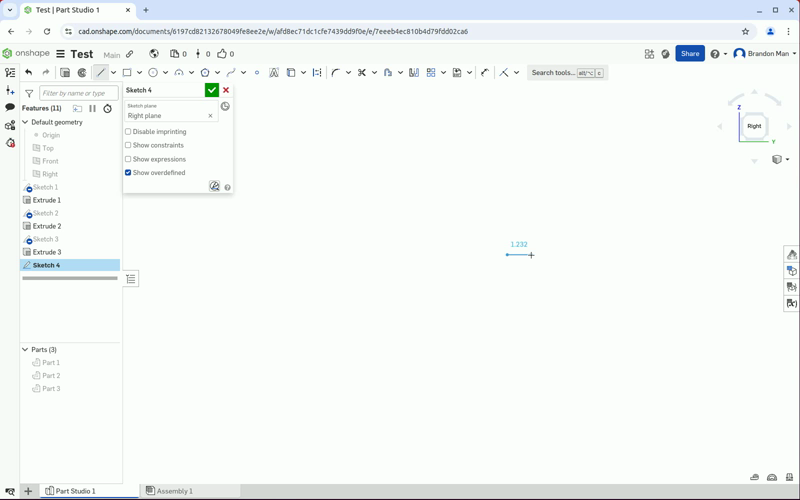
scroll(6)
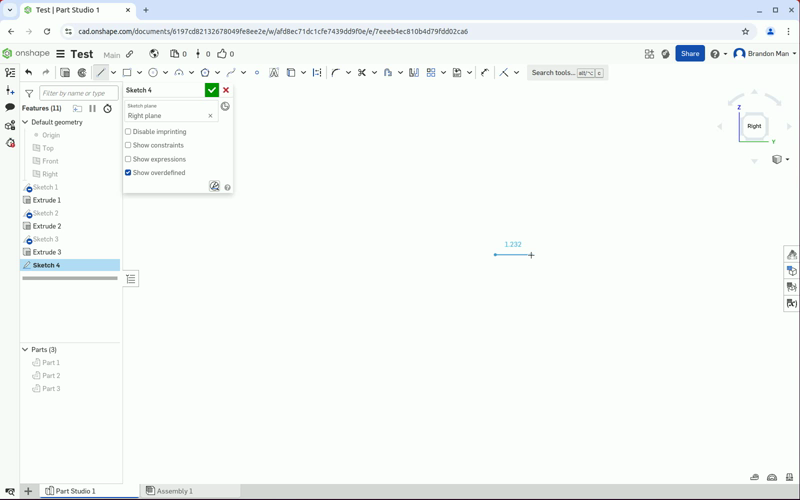
scroll(6)
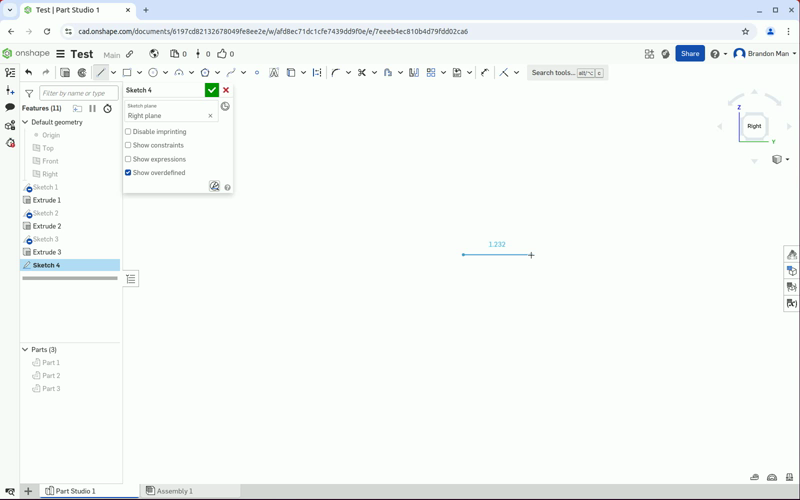
click(531, 254)
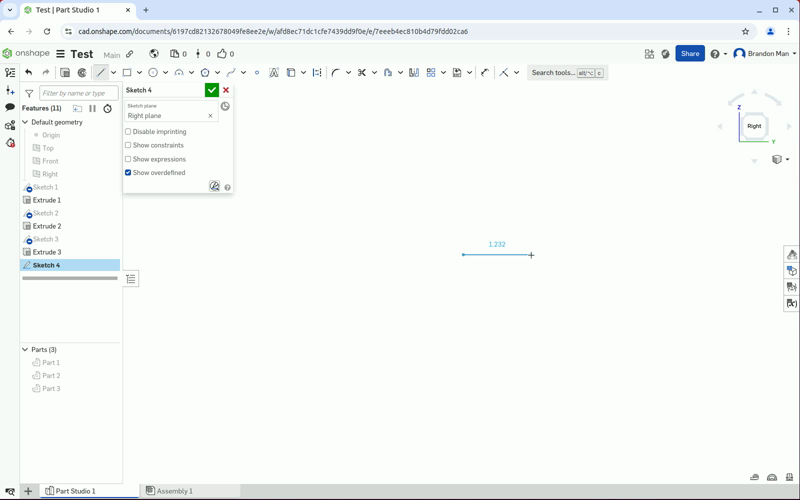
scroll(-6)
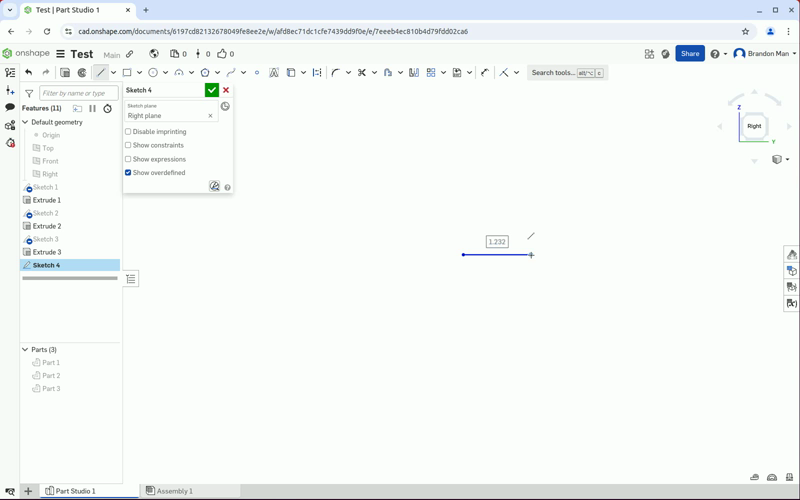
scroll(-6)
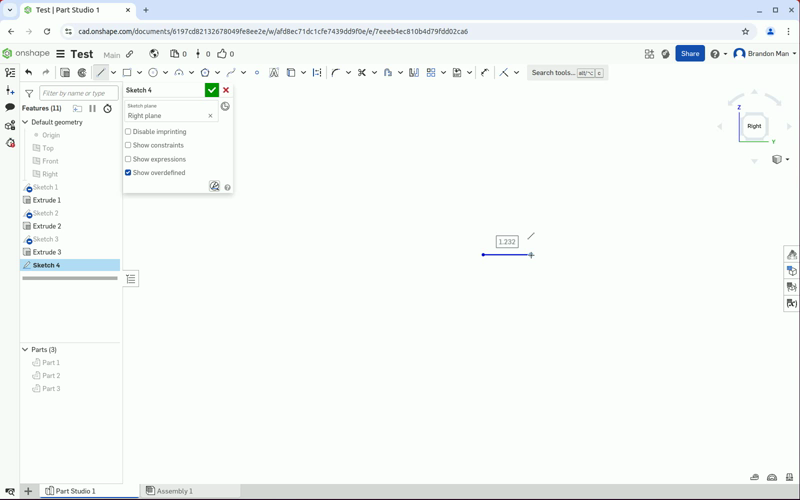
scroll(-6)
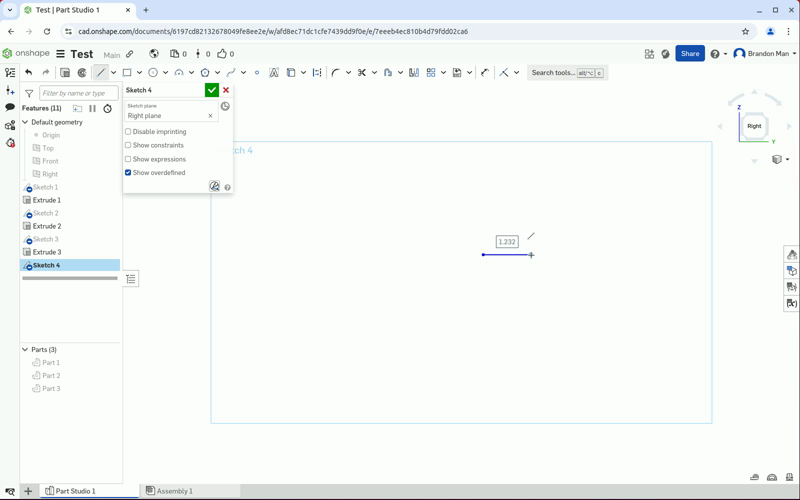
scroll(-6)
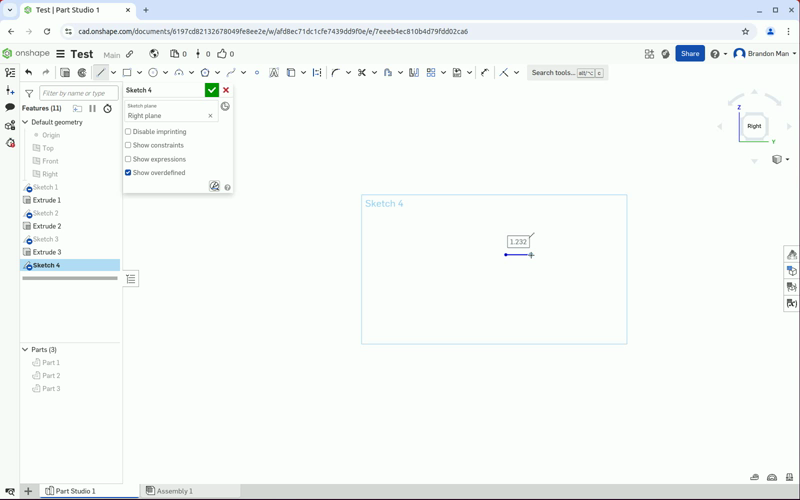
scroll(-6)
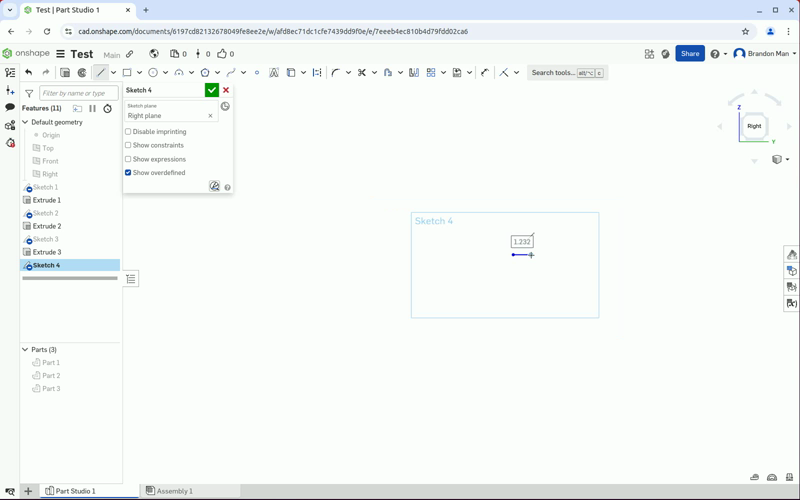
scroll(-6)
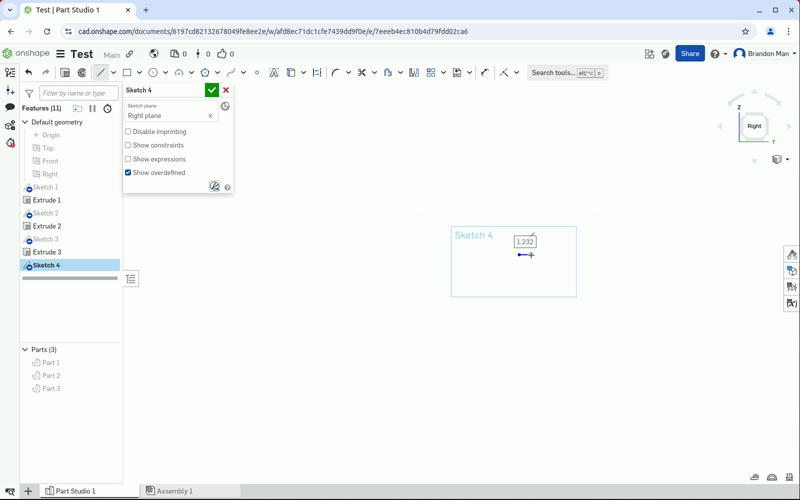
scroll(-6)
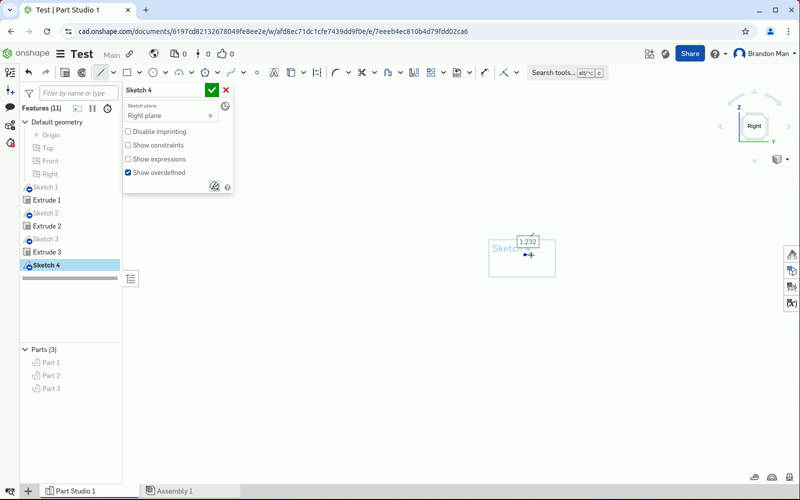
key_up(shift)
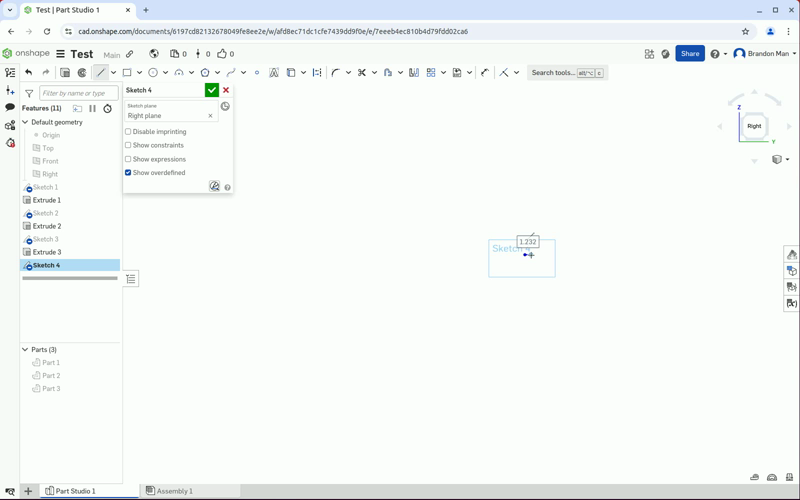
key_down(shift)
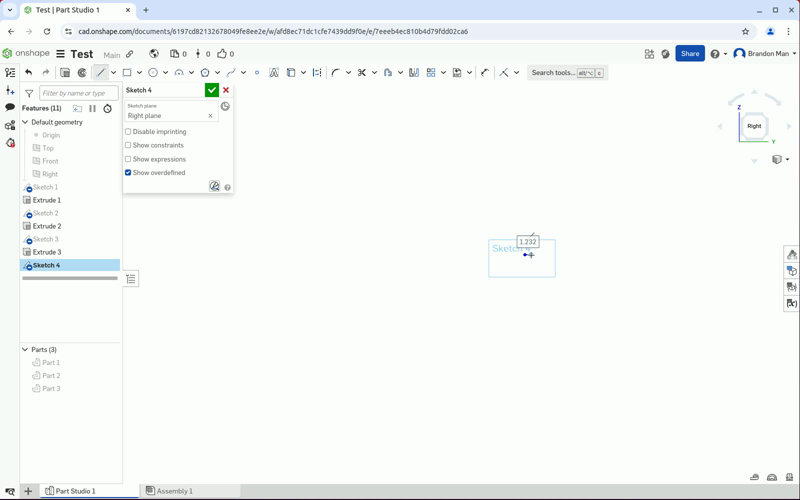
mouse_move(561, 254)
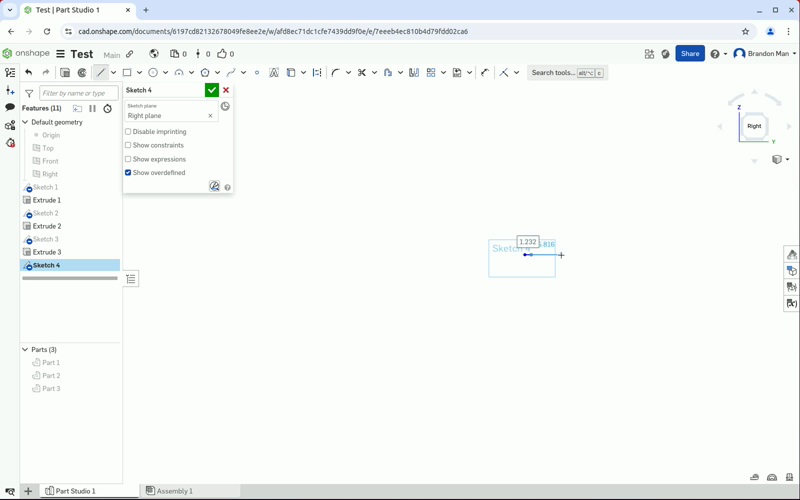
mouse_move(531, 253)
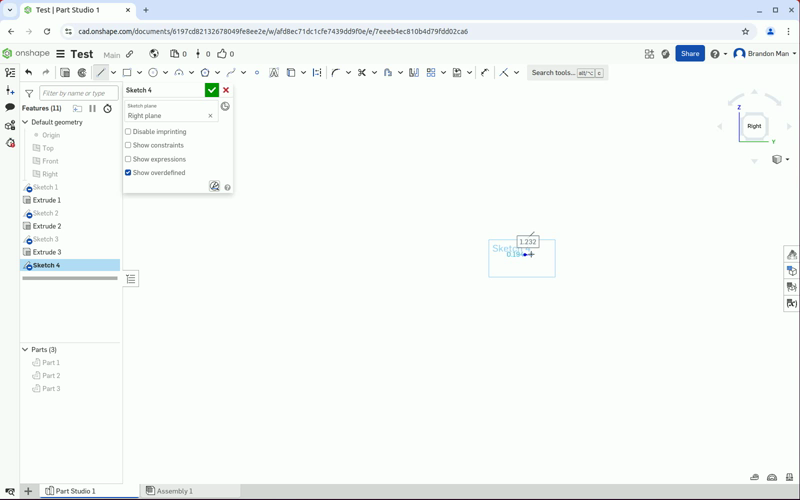
scroll(6)
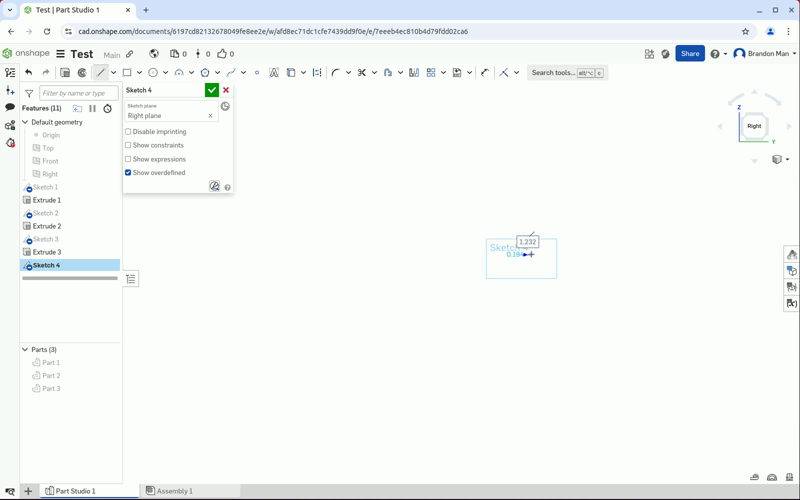
scroll(6)
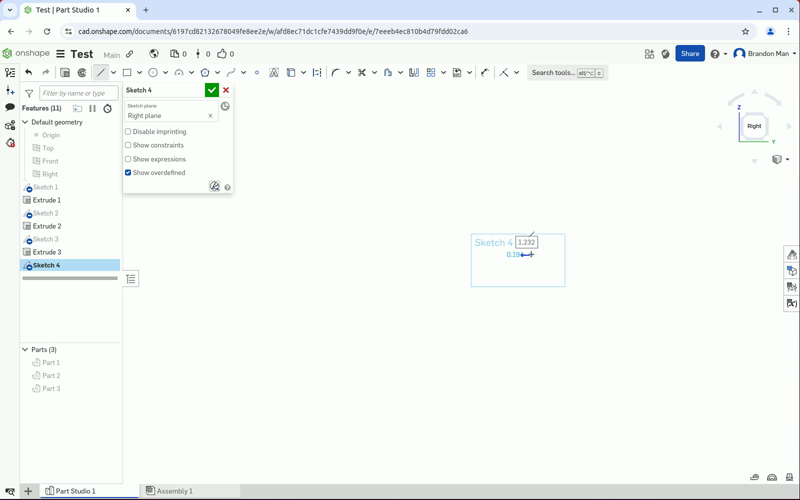
scroll(6)
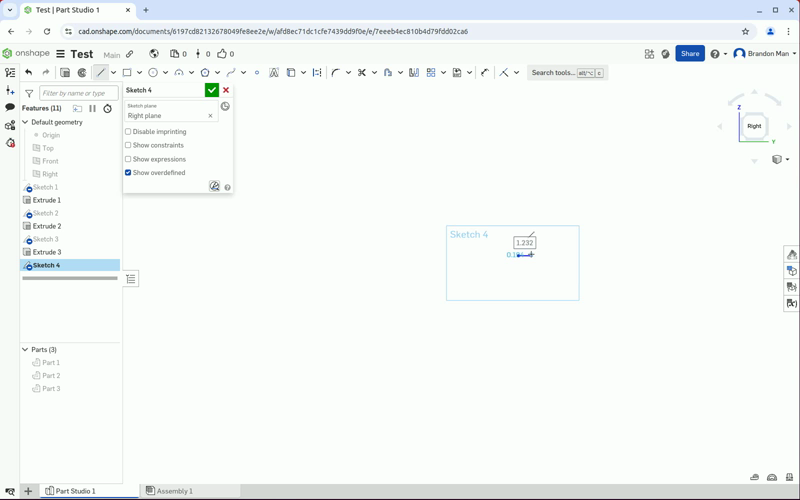
scroll(6)
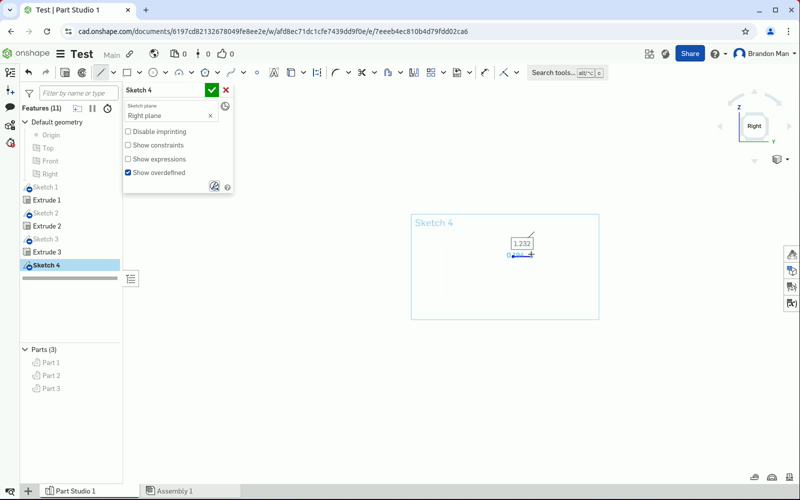
scroll(6)
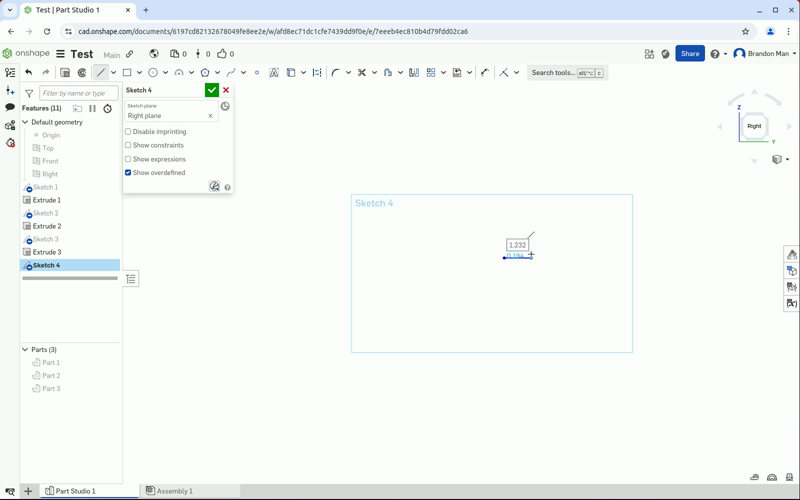
scroll(6)
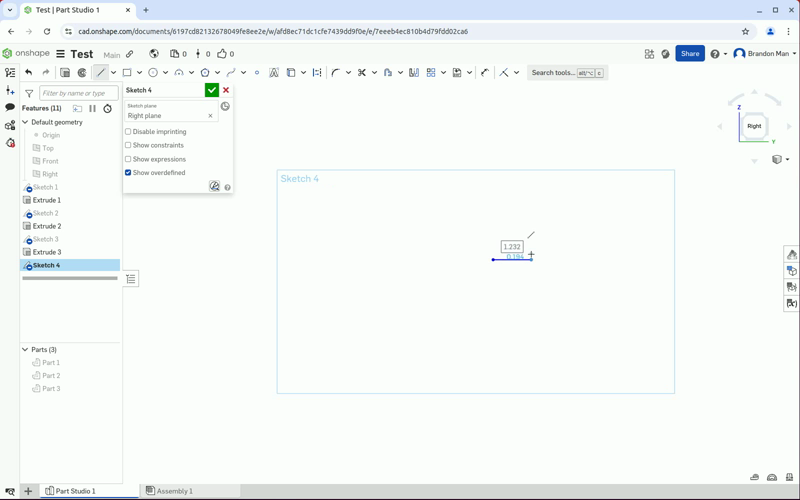
scroll(6)
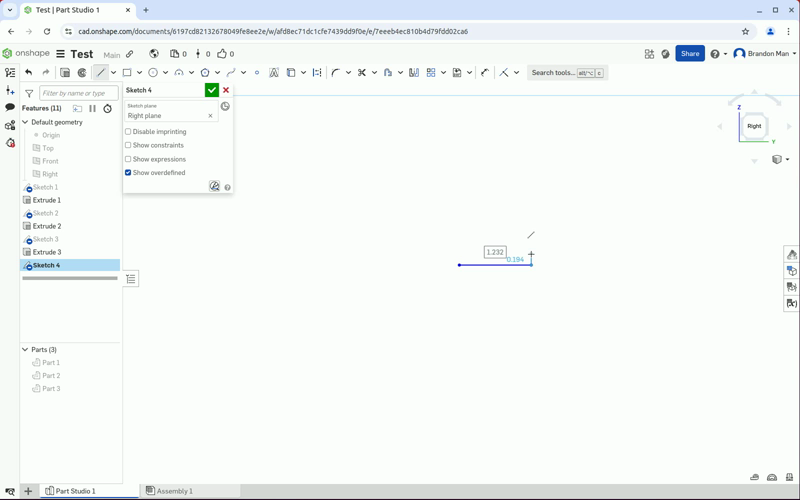
click(531, 253)
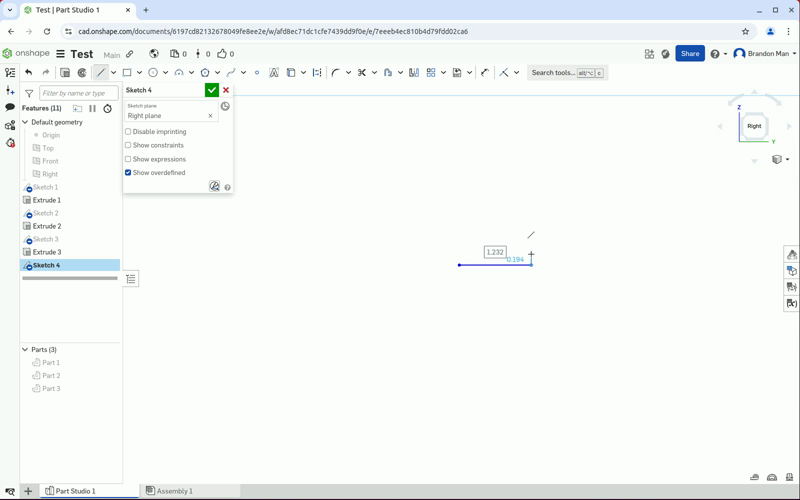
scroll(-6)
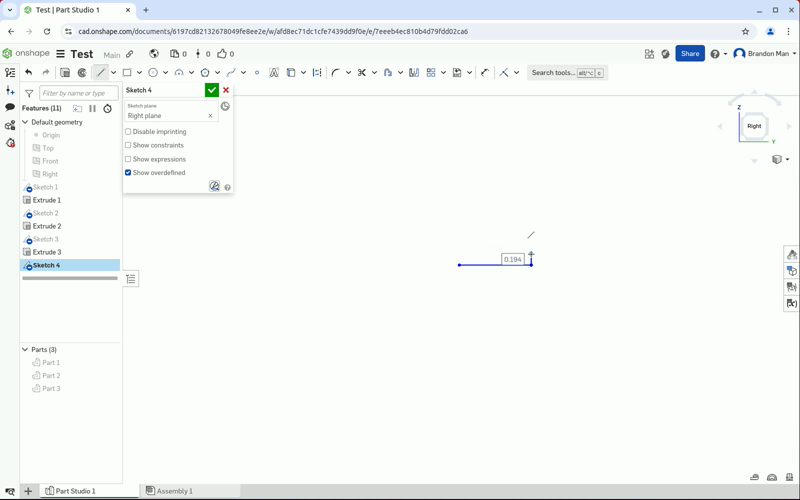
scroll(-6)
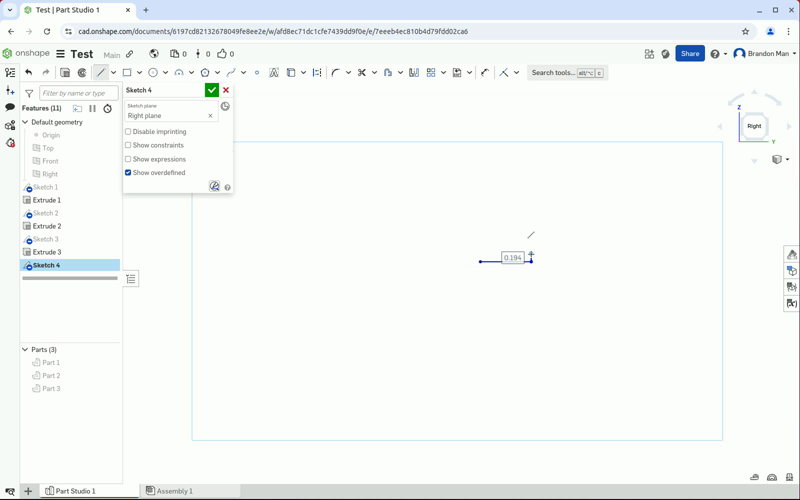
scroll(-6)
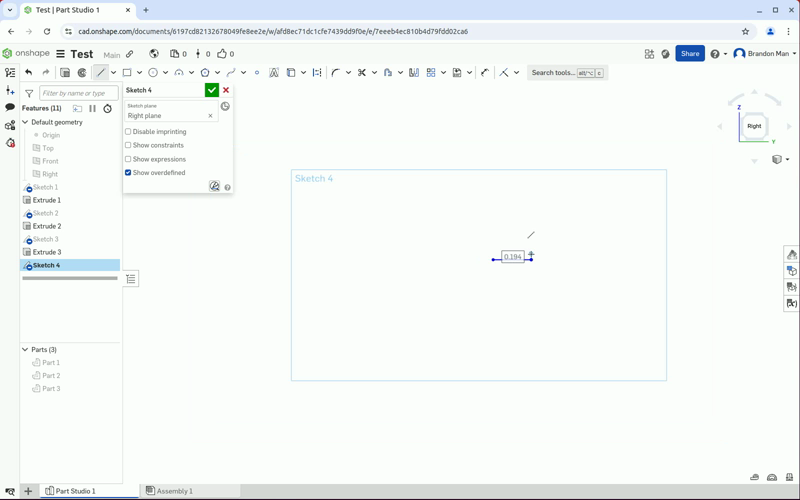
scroll(-6)
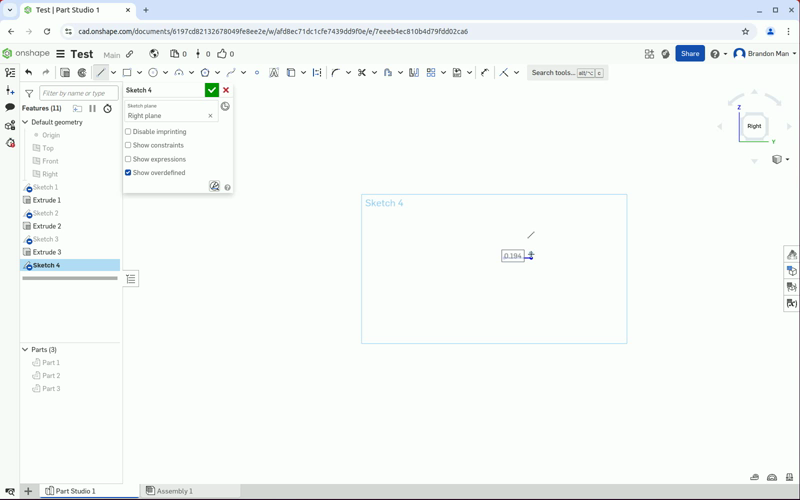
scroll(-6)
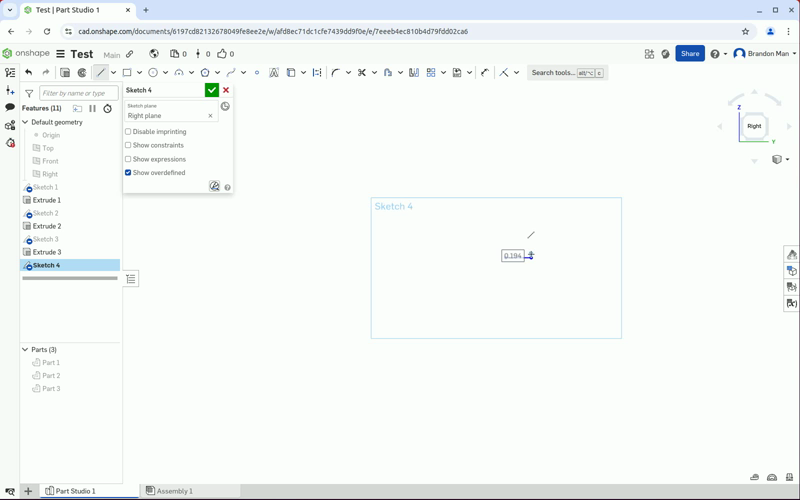
scroll(-6)
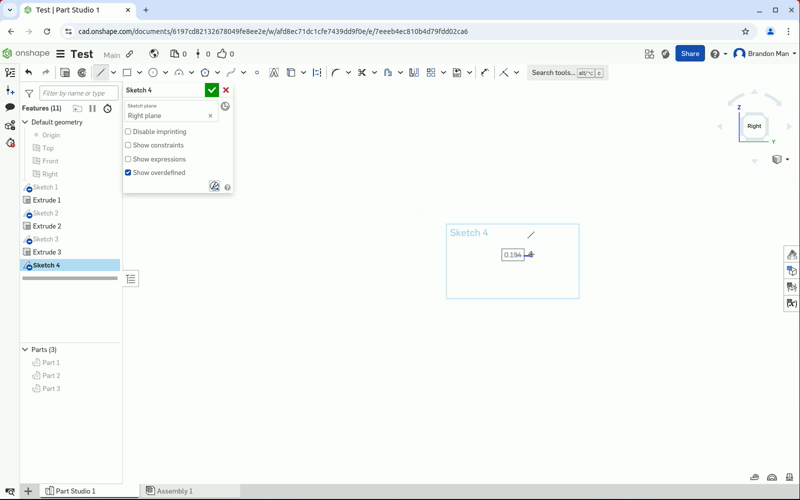
scroll(-6)
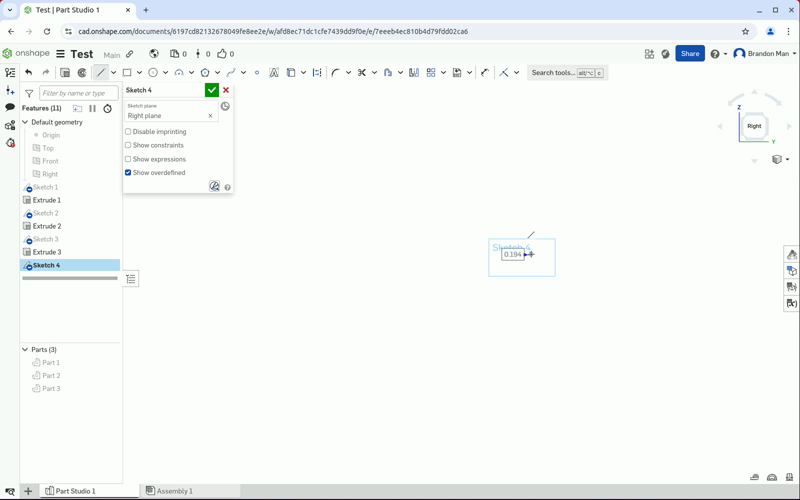
key_up(shift)
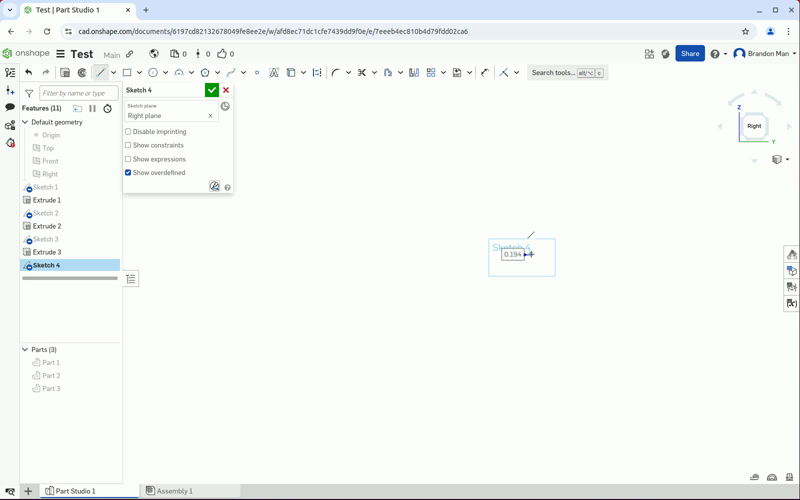
key_down(shift)
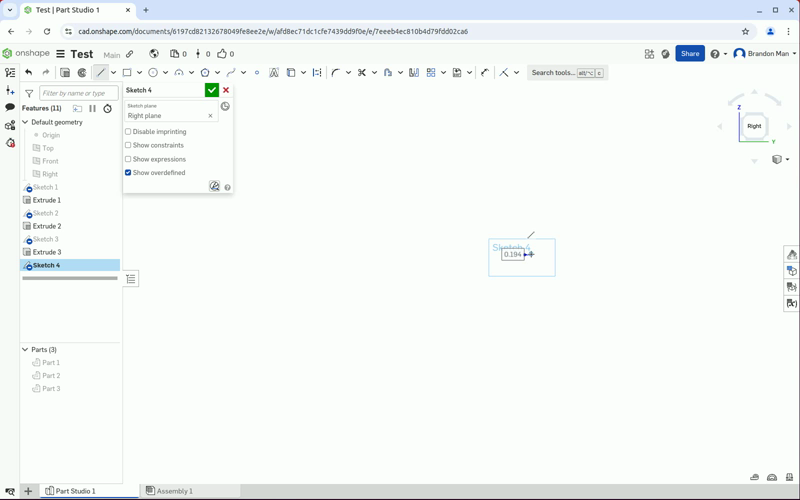
mouse_move(561, 253)
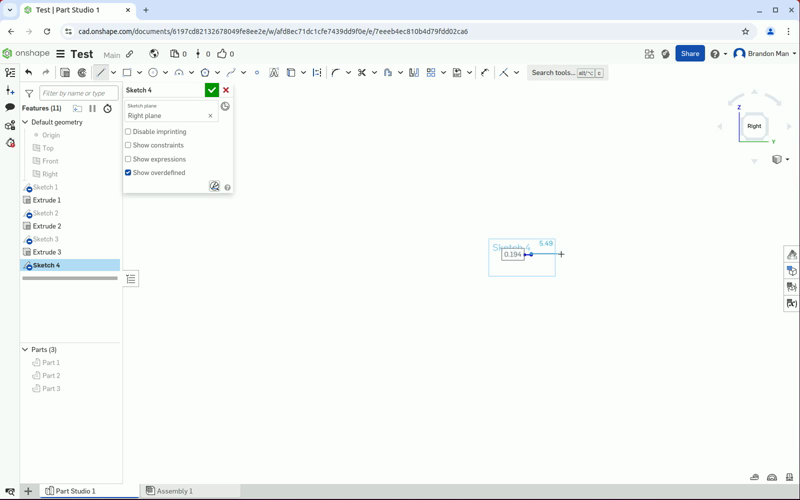
mouse_move(525, 253)
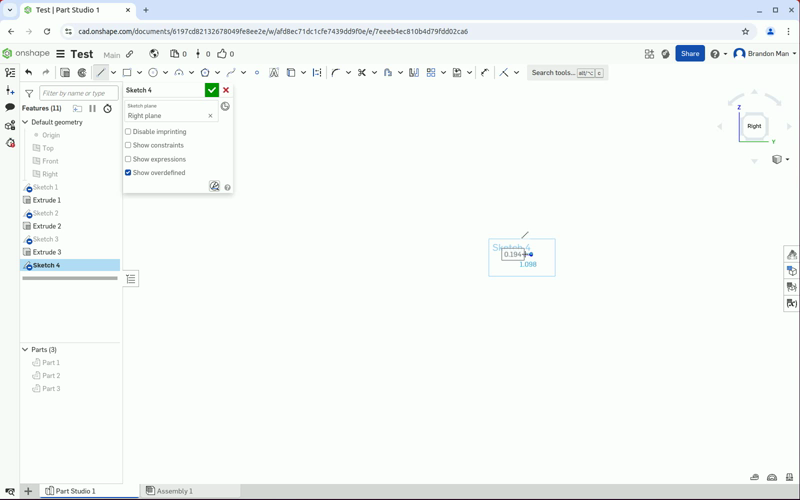
scroll(6)
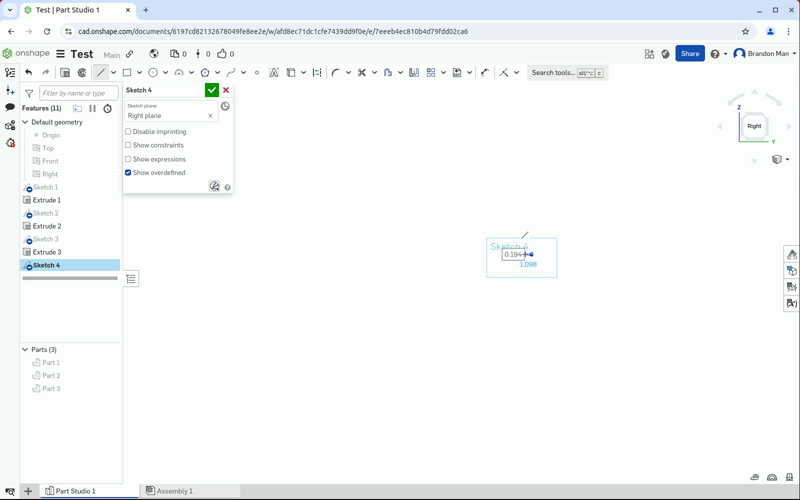
scroll(6)
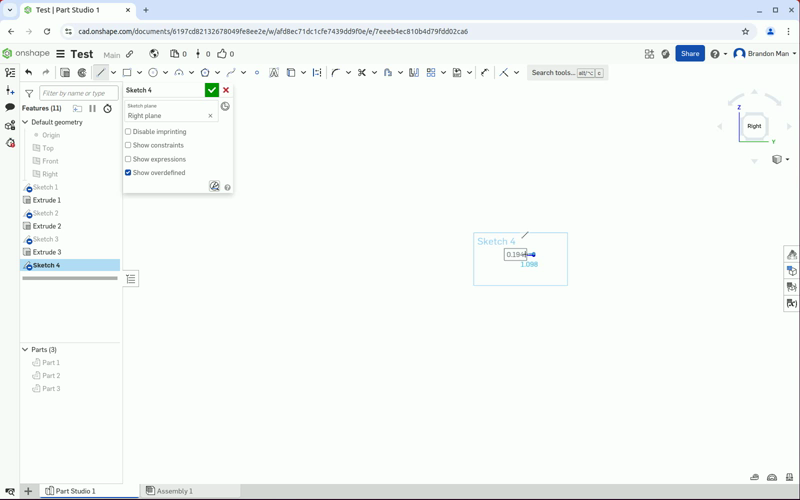
scroll(6)
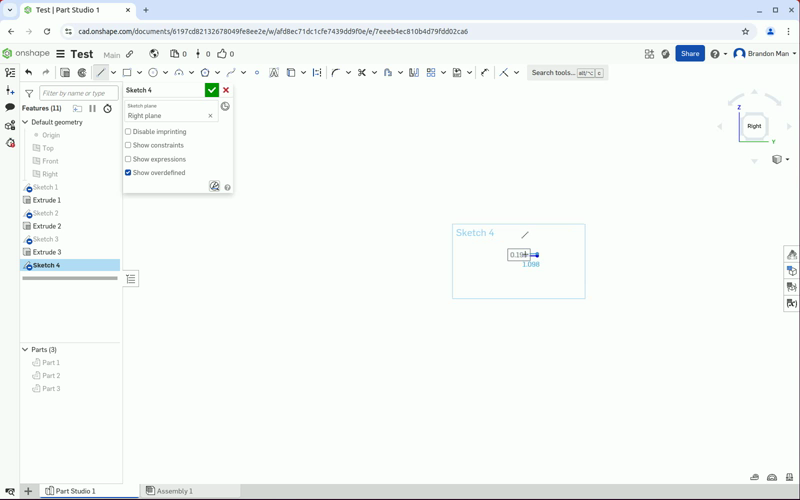
scroll(6)
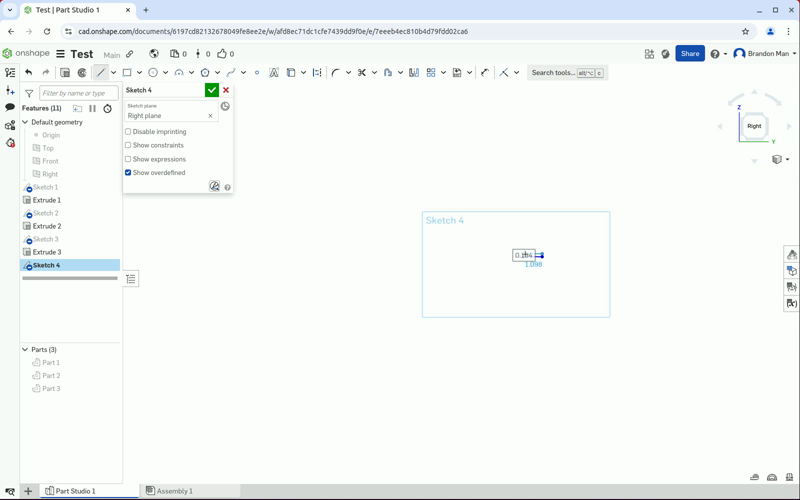
scroll(6)
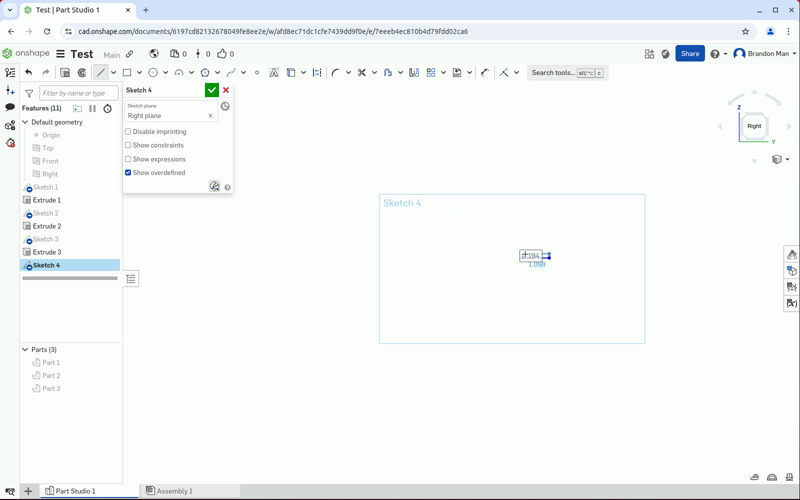
scroll(6)
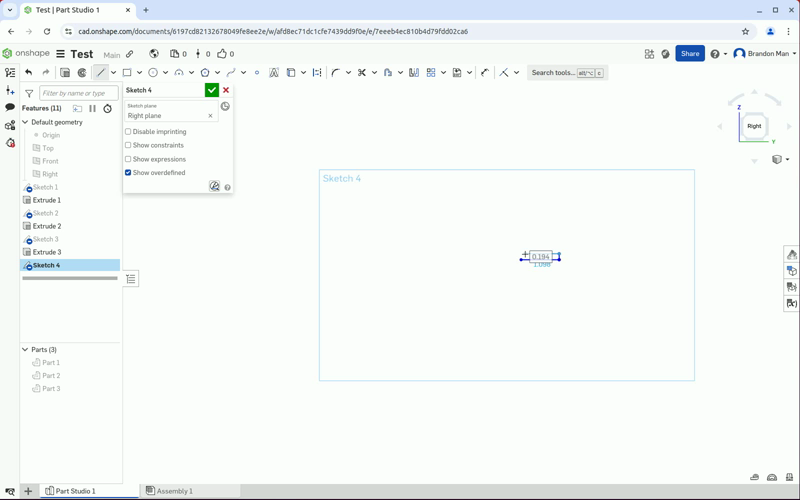
scroll(6)
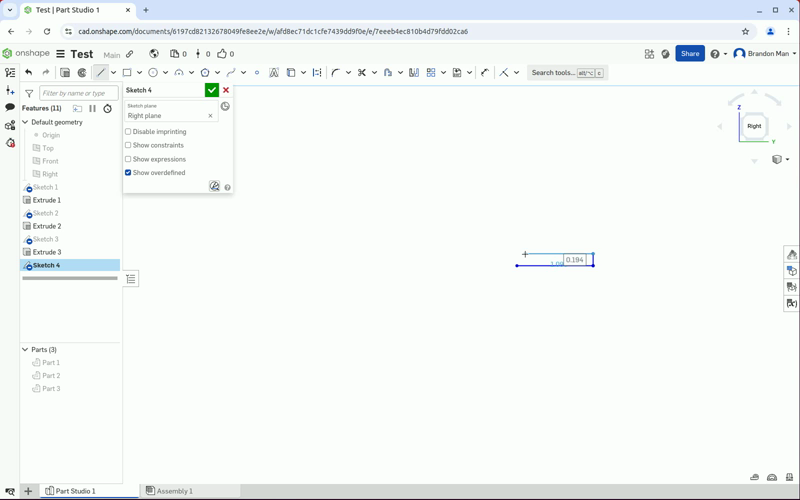
click(525, 253)
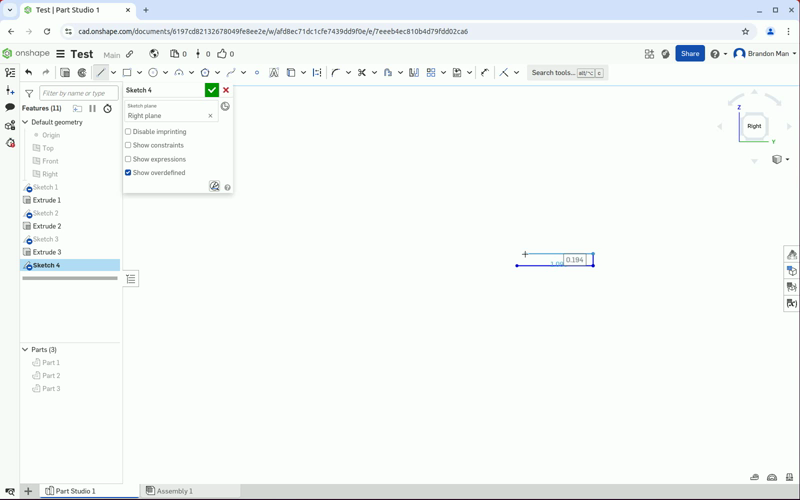
scroll(-6)
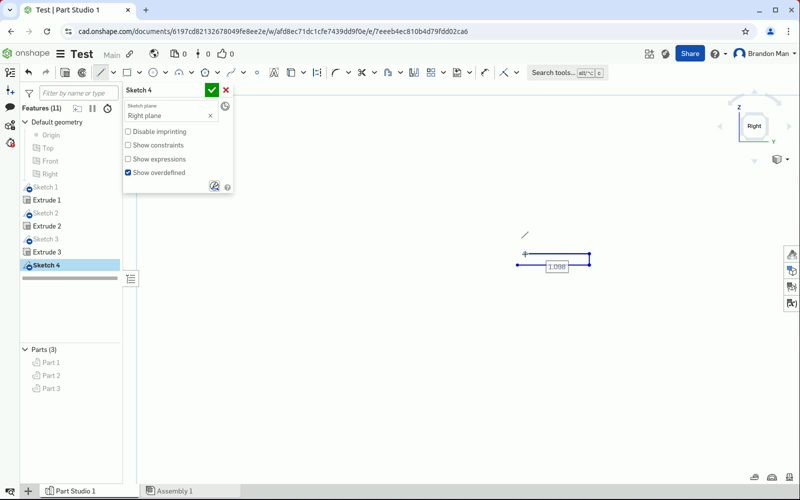
scroll(-6)
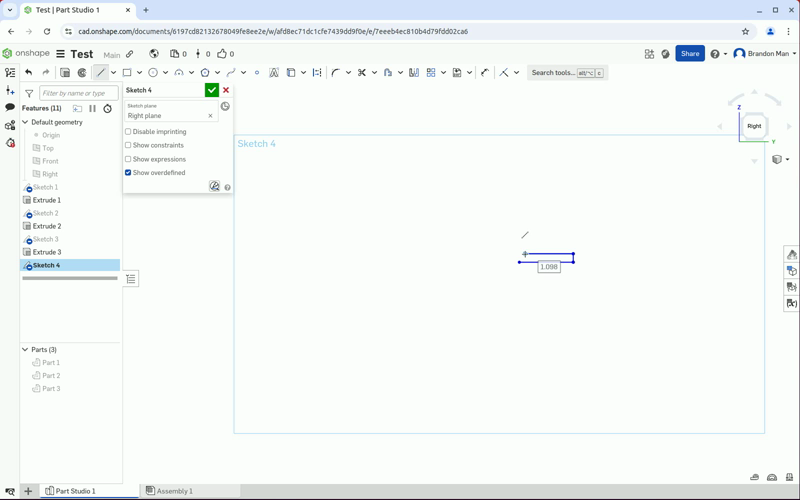
scroll(-6)
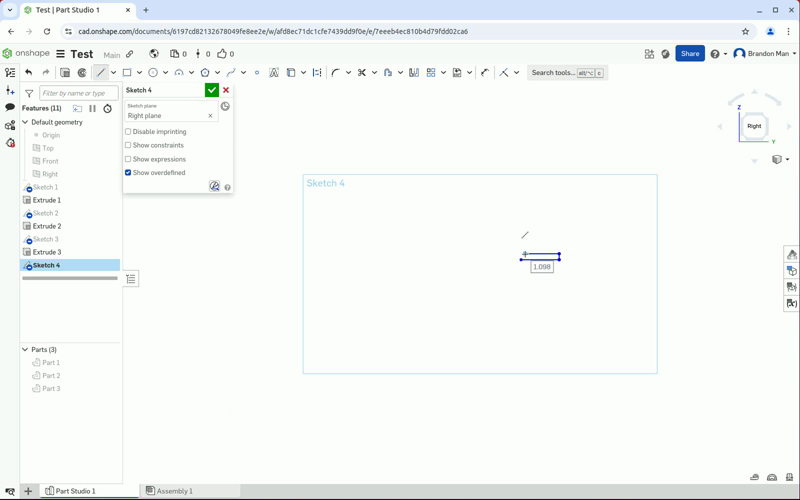
scroll(-6)
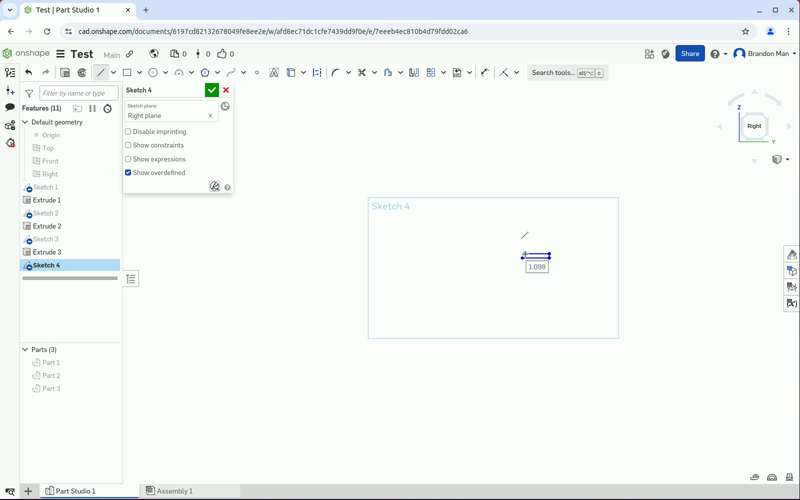
scroll(-6)
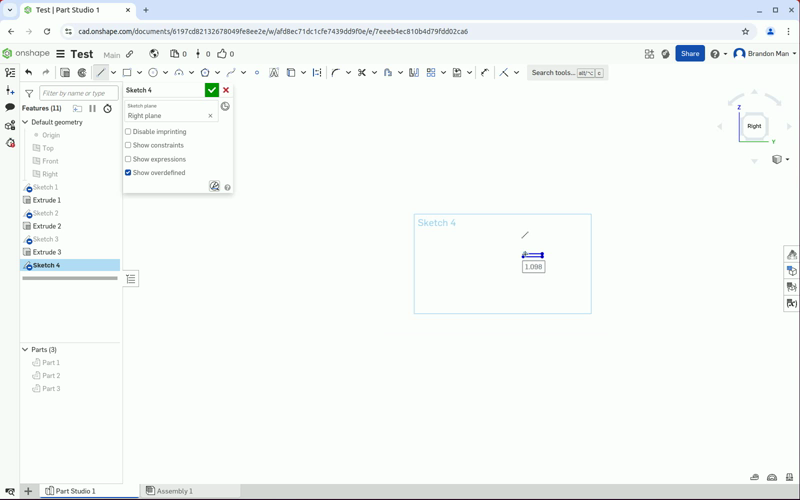
scroll(-6)
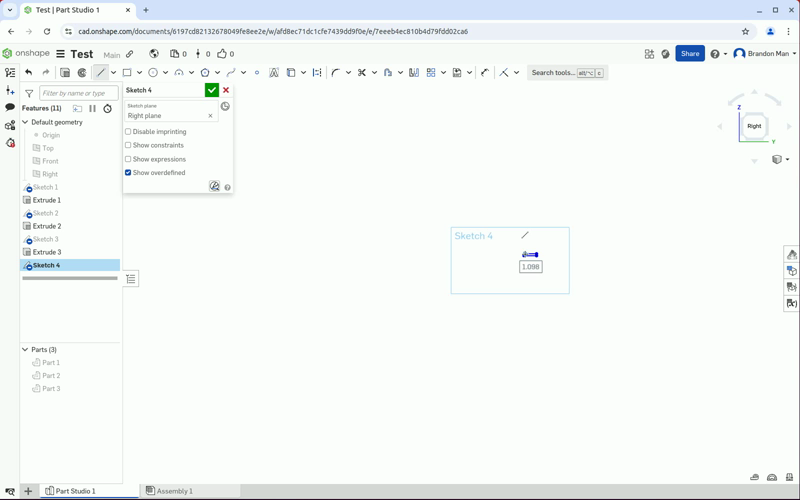
scroll(-6)
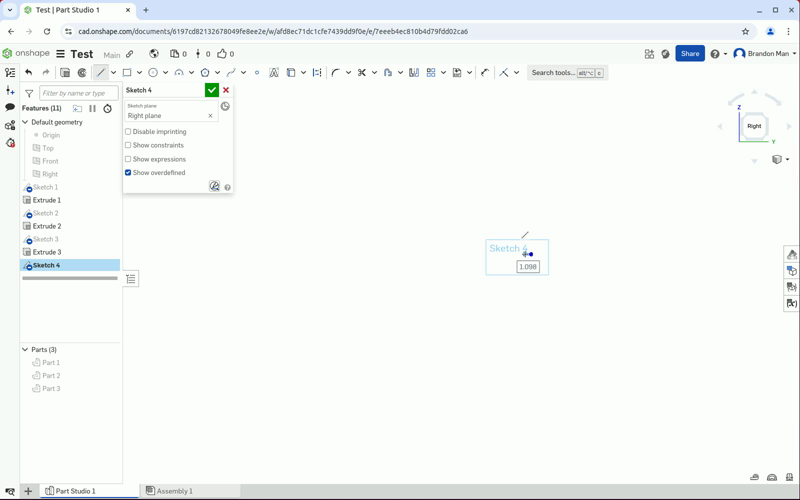
key_up(shift)
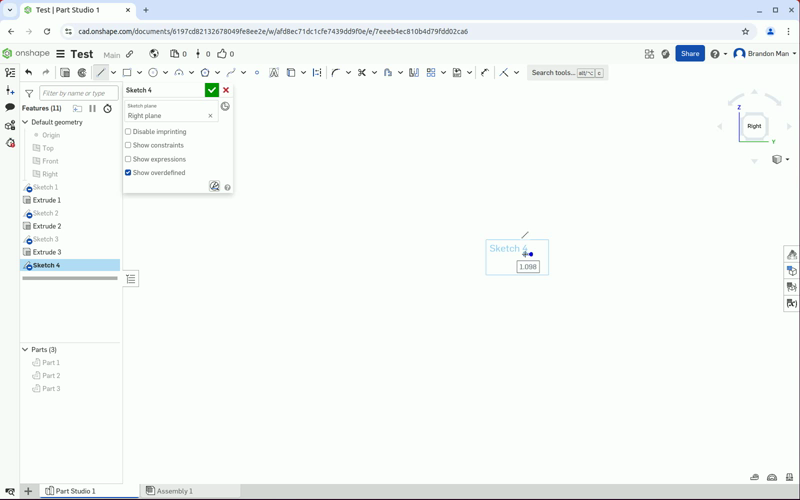
mouse_move(555, 253)
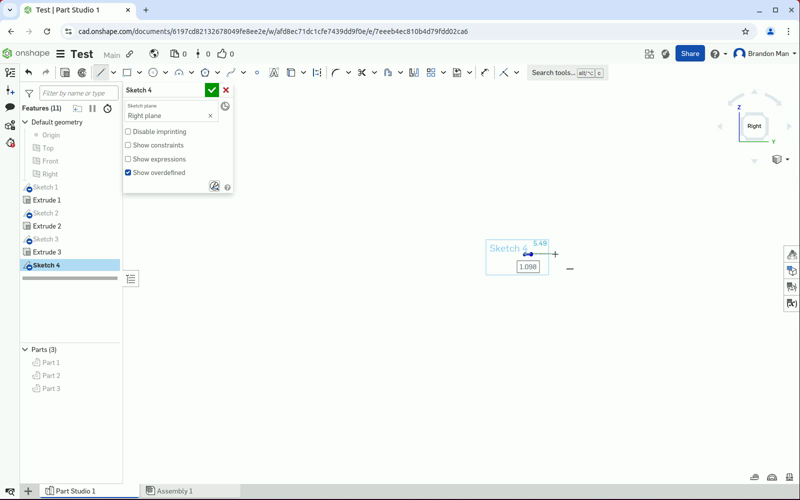
key_down(shift)
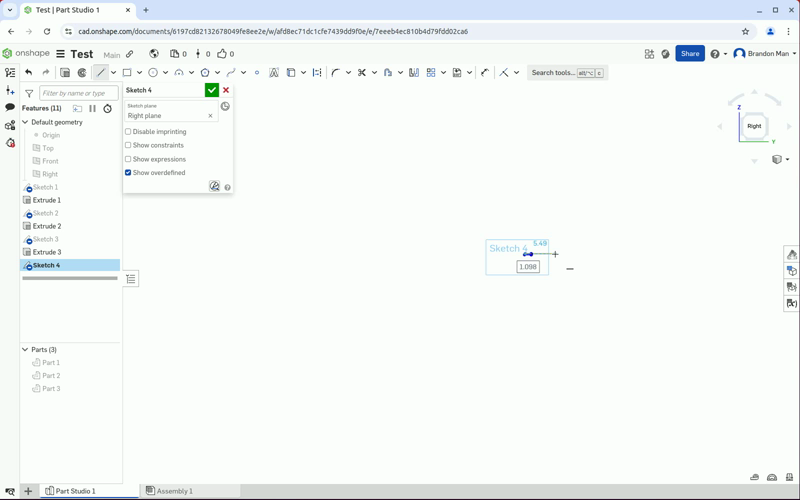
mouse_move(525, 254)
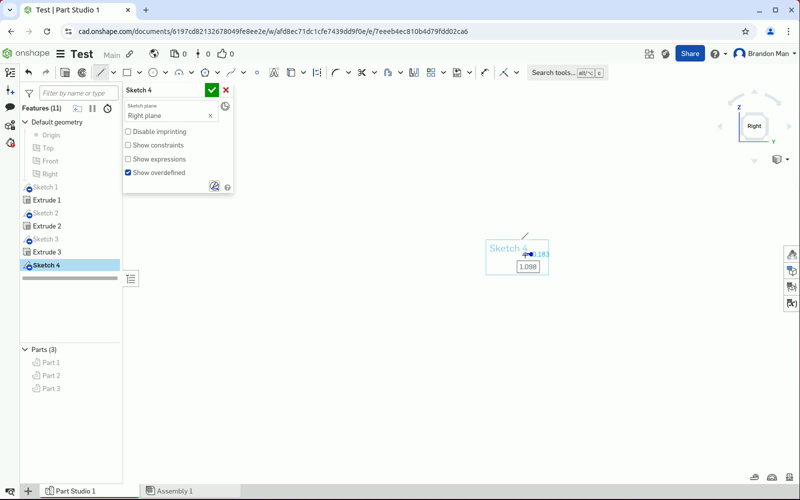
scroll(6)
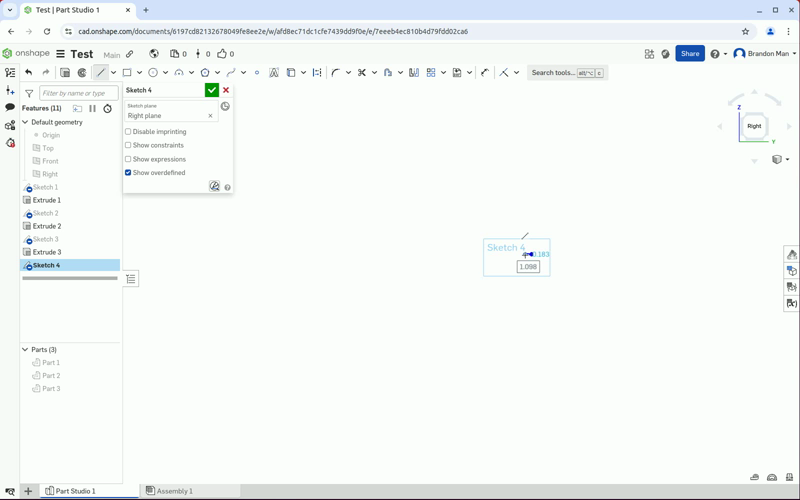
scroll(6)
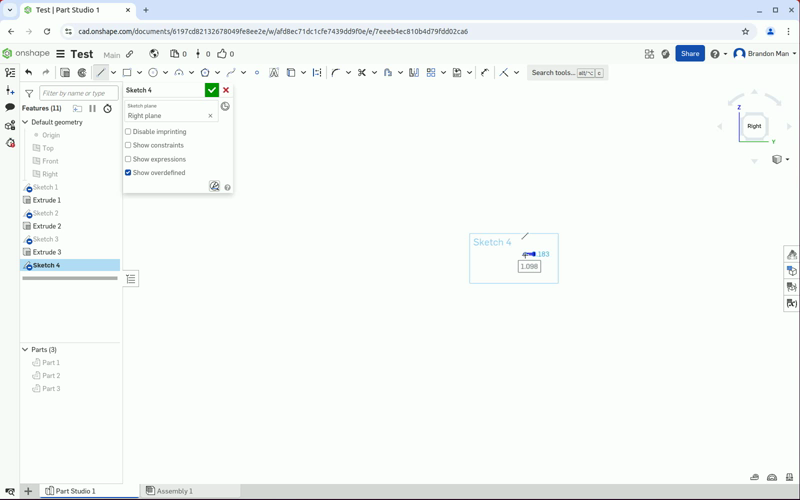
scroll(6)
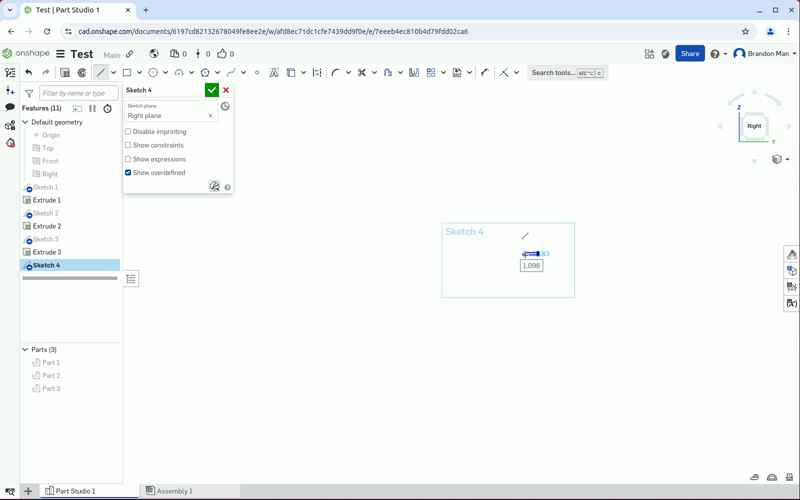
scroll(6)
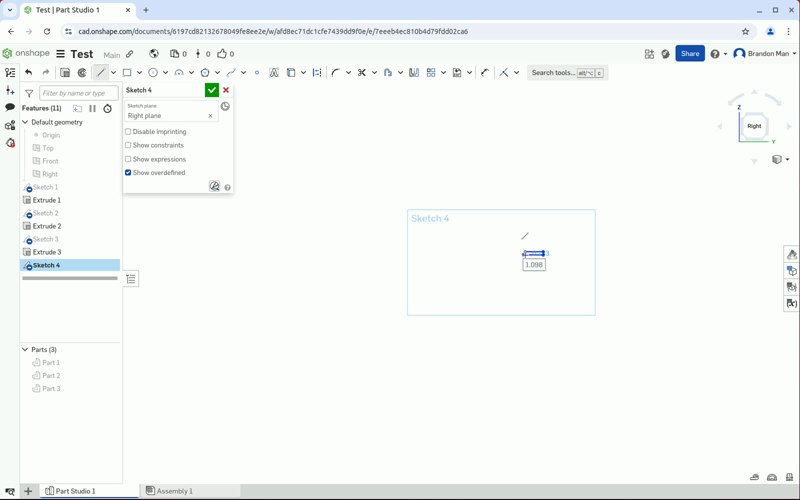
scroll(6)
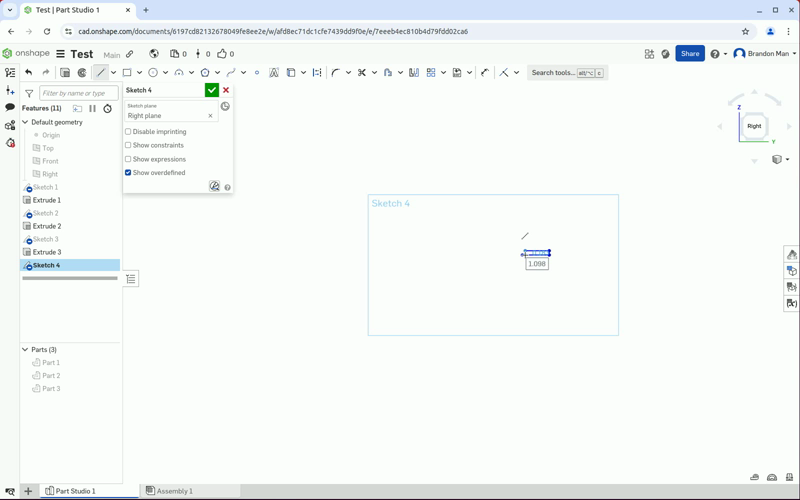
scroll(6)
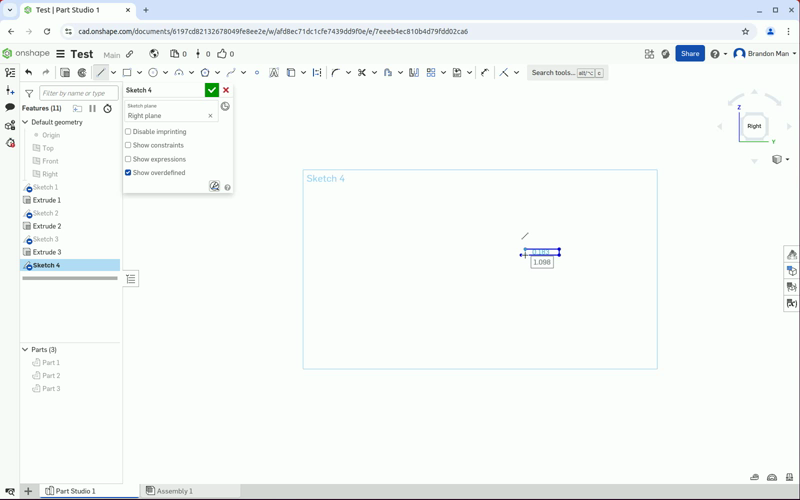
scroll(6)
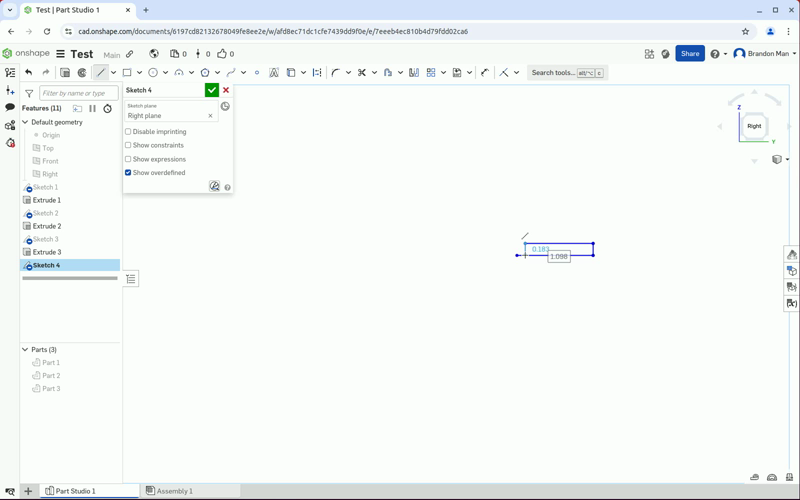
key_up(shift)
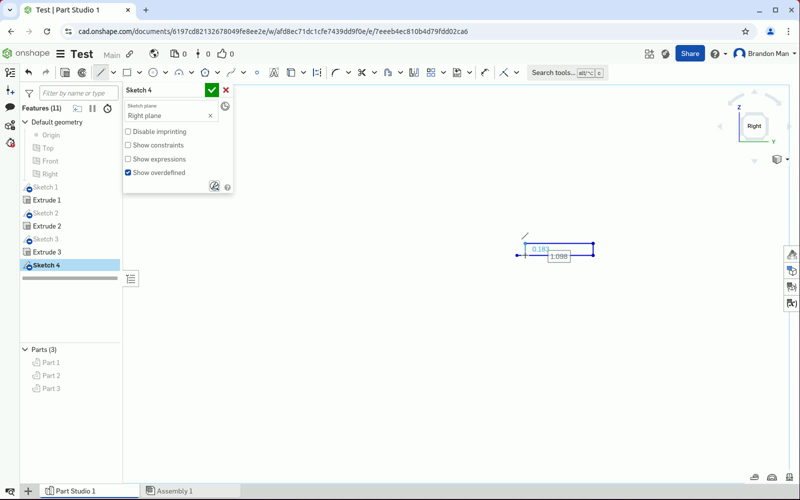
click(525, 254)
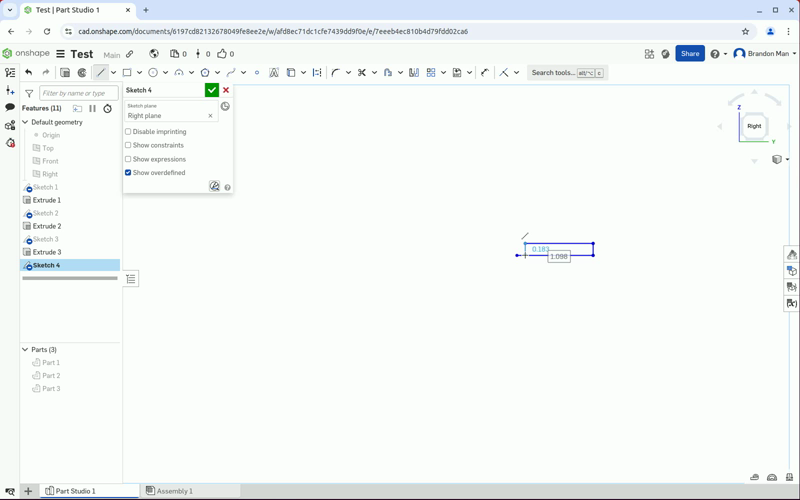
scroll(-6)
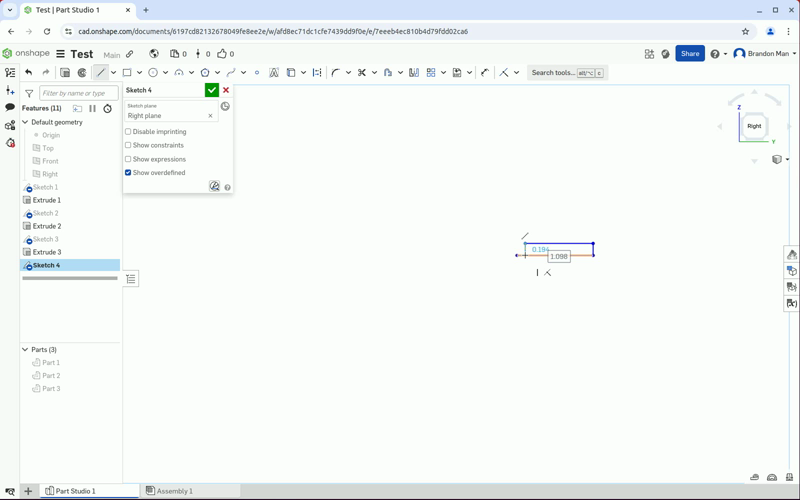
scroll(-6)
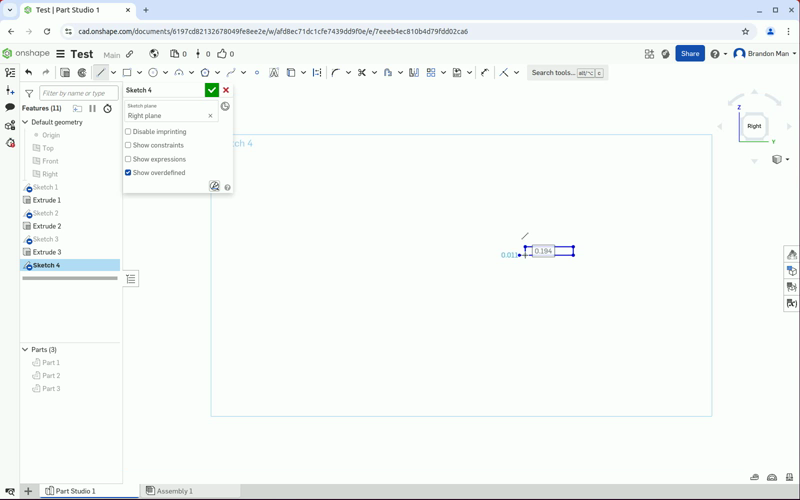
scroll(-6)
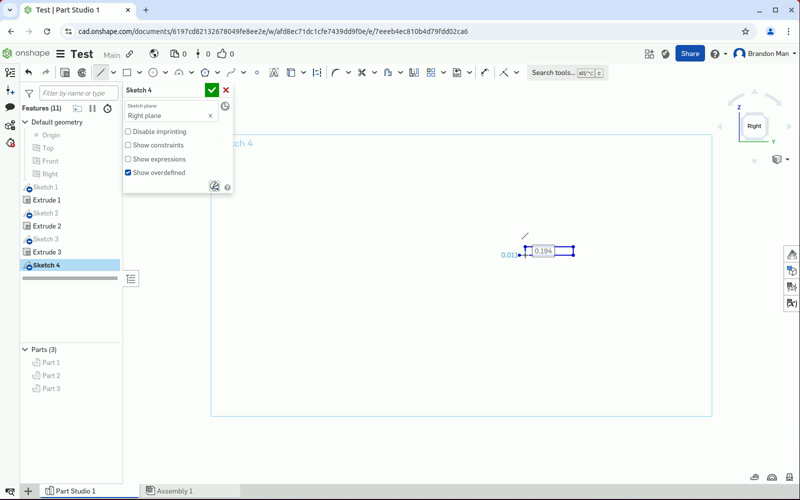
scroll(-6)
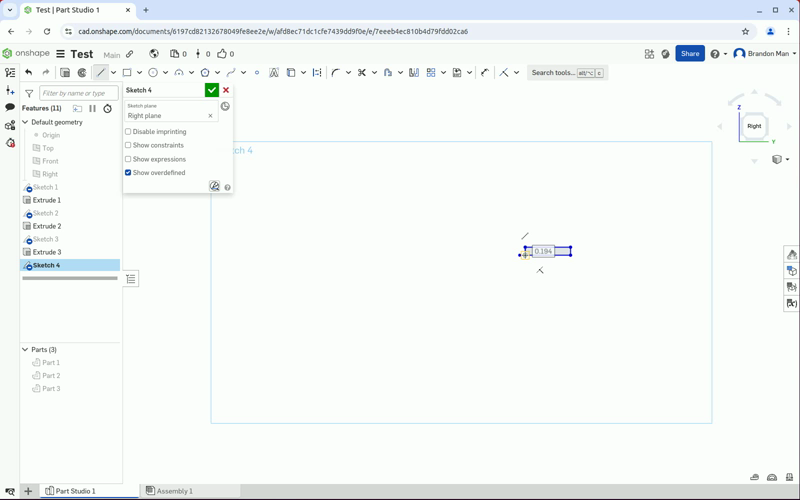
scroll(-6)
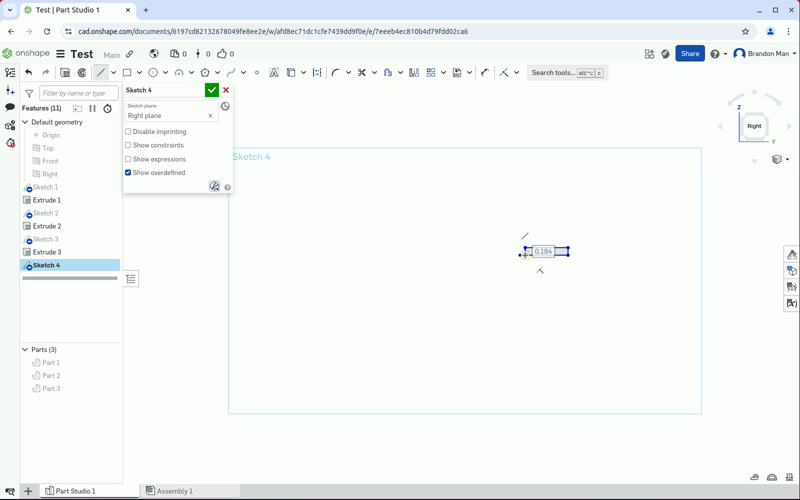
scroll(-6)
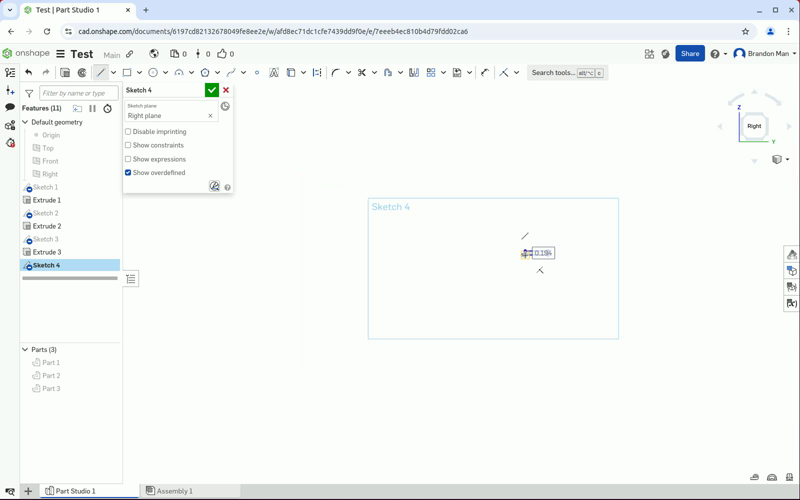
scroll(-6)
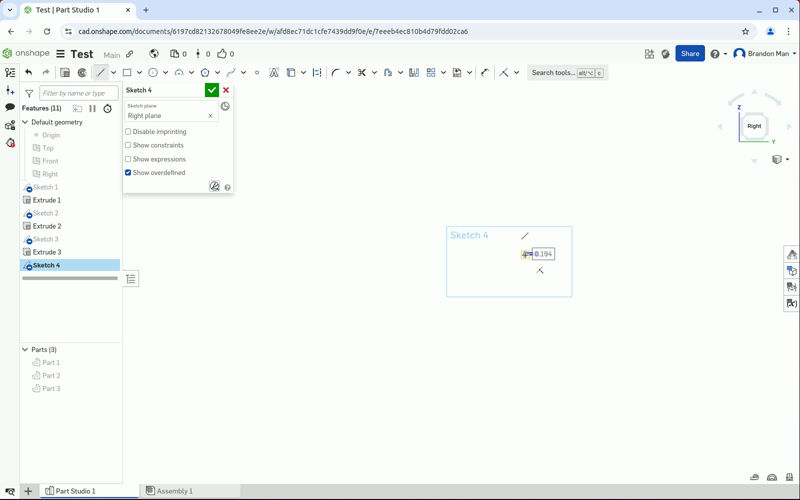
key(esc)
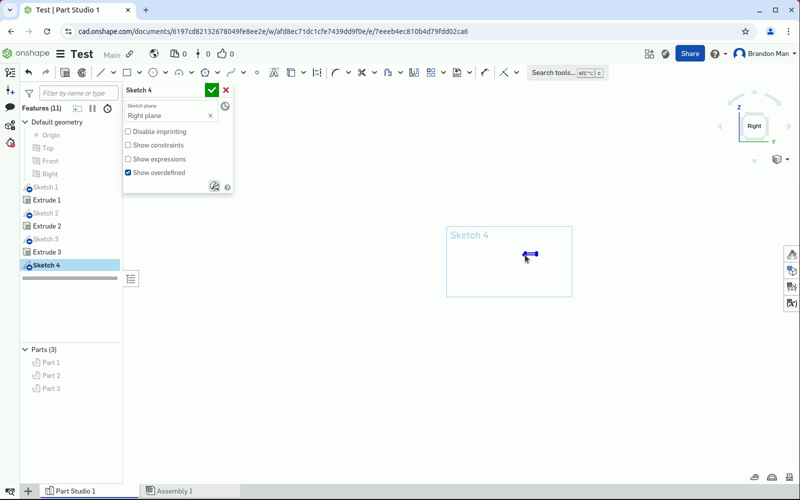
mouse_move(527, 254)
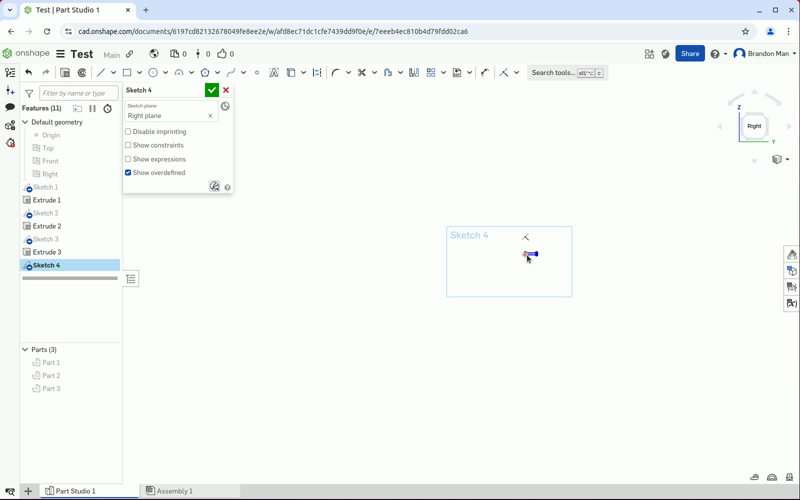
scroll(6)
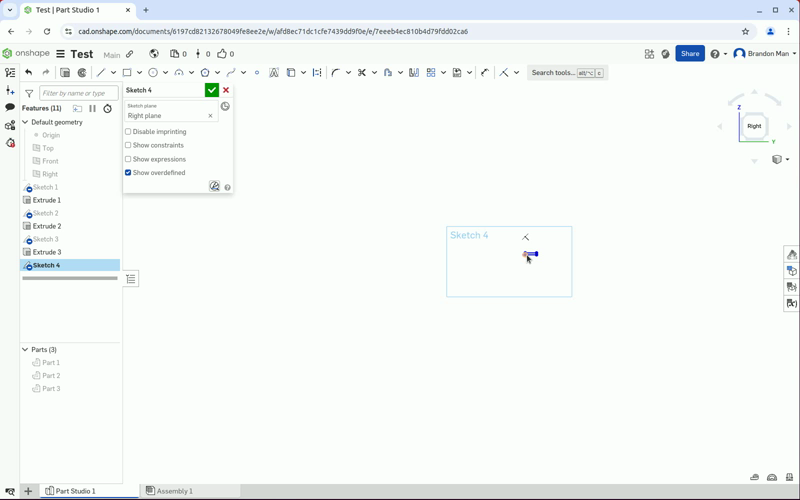
scroll(6)
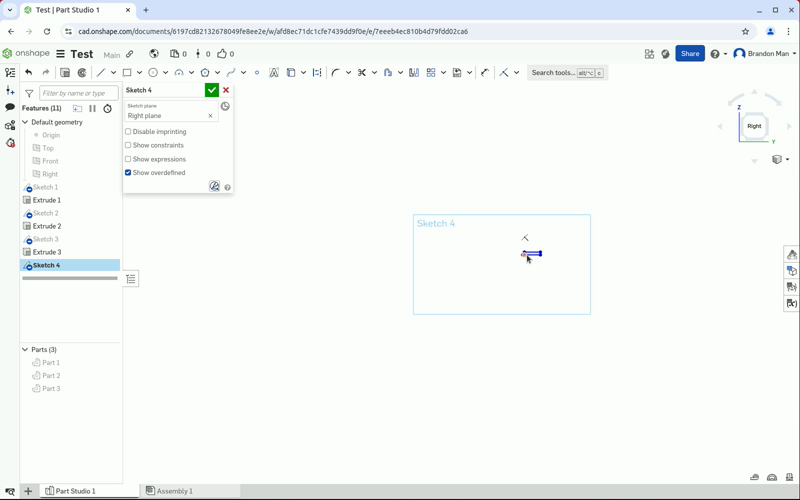
scroll(6)
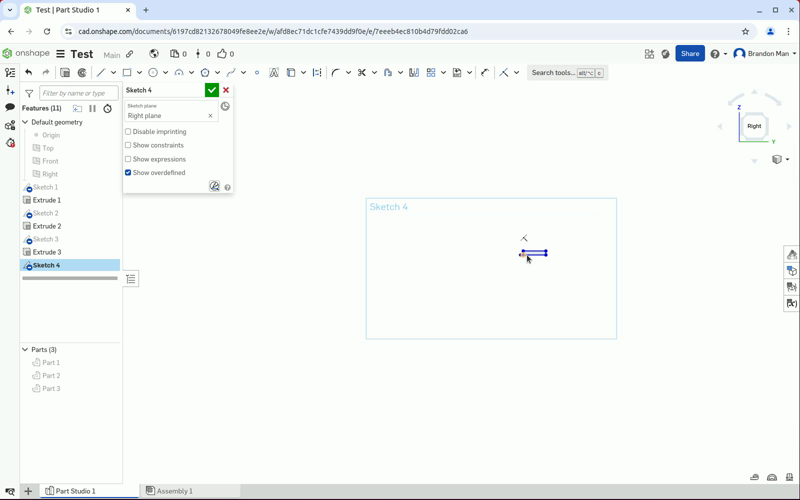
scroll(6)
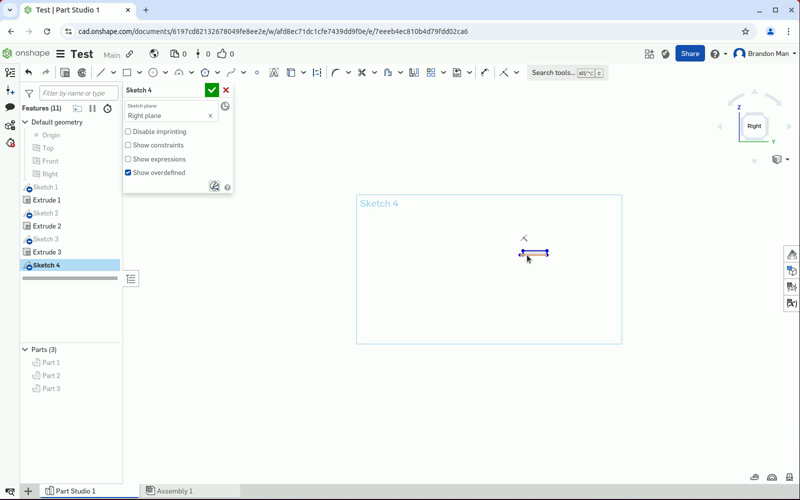
scroll(6)
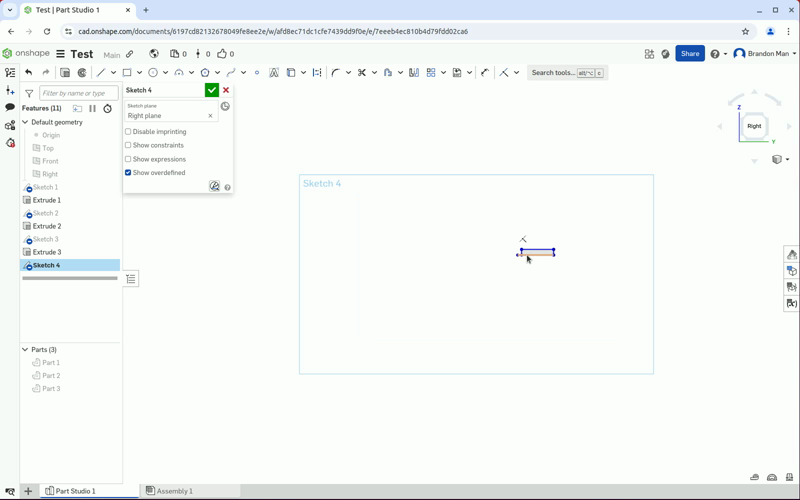
scroll(6)
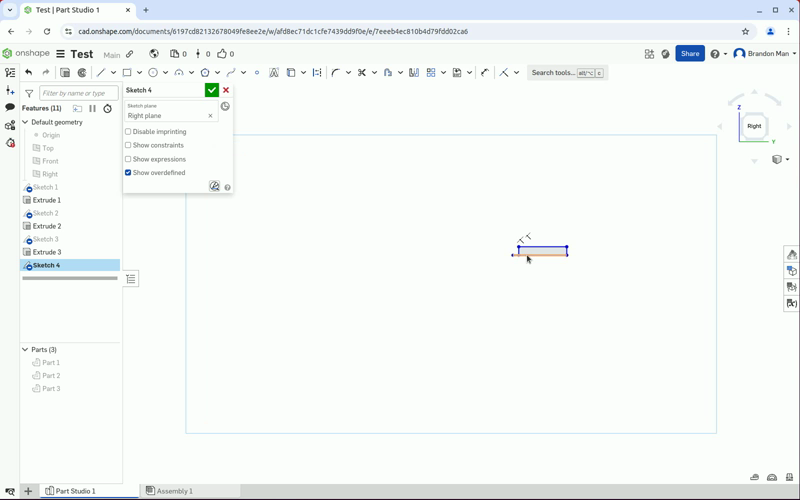
scroll(6)
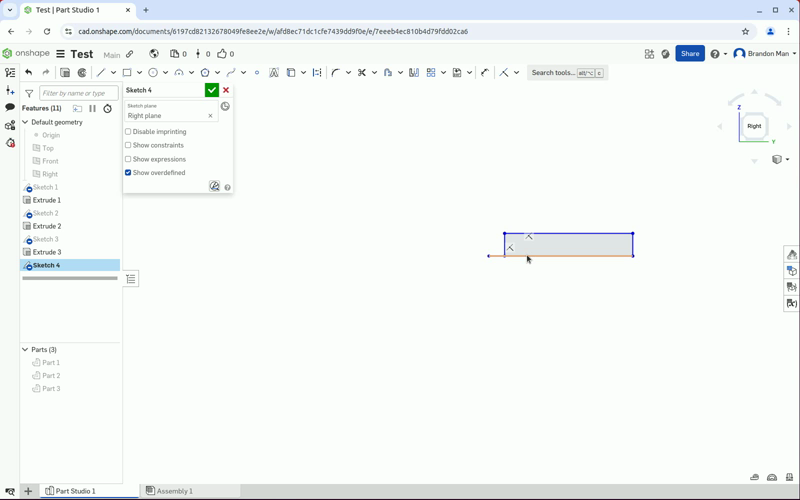
click(527, 254)
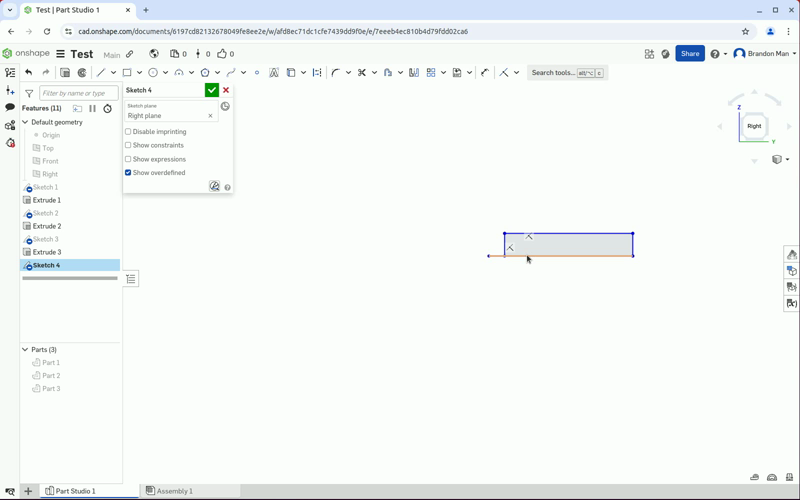
scroll(-6)
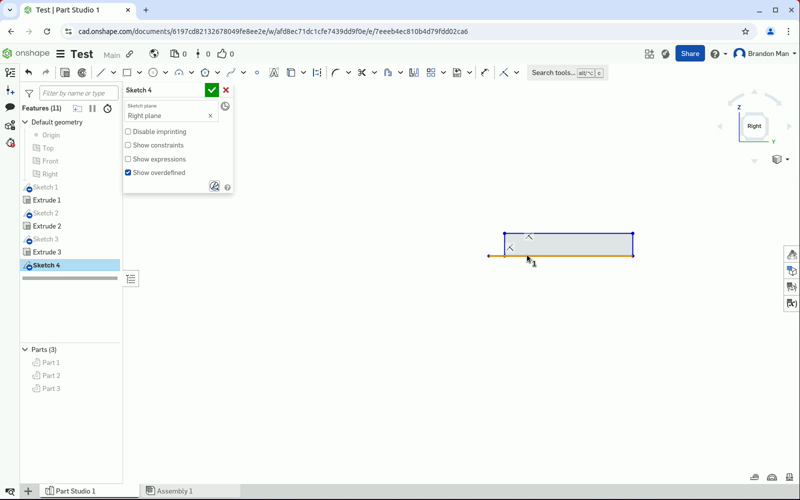
scroll(-6)
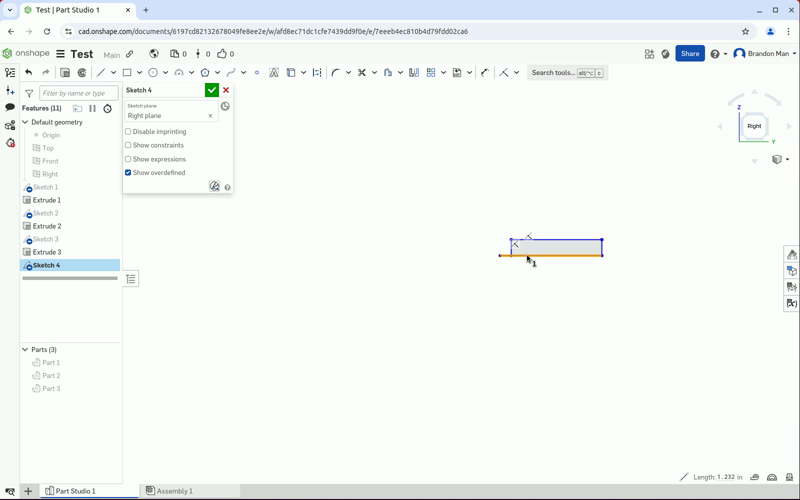
scroll(-6)
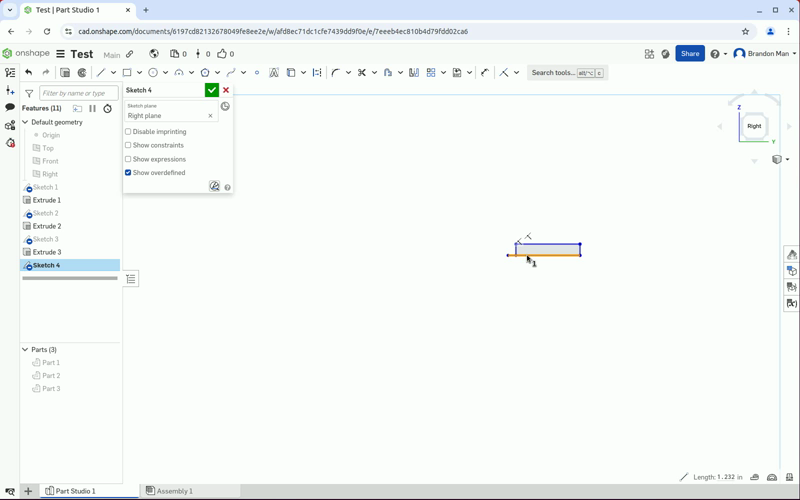
scroll(-6)
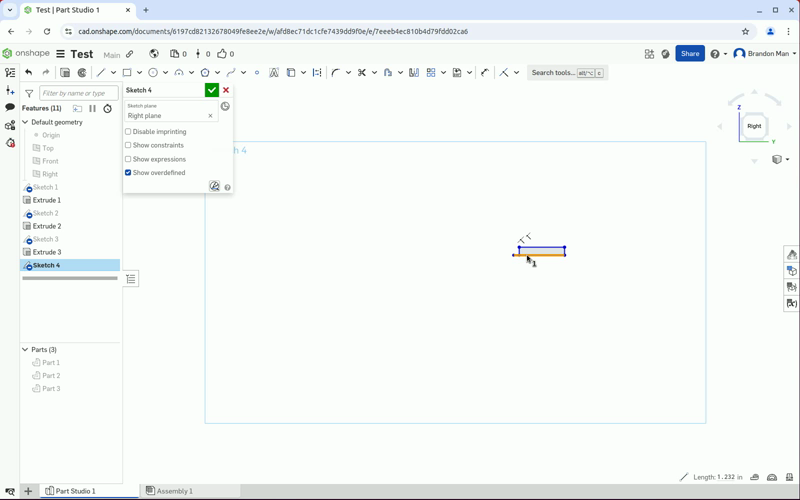
scroll(-6)
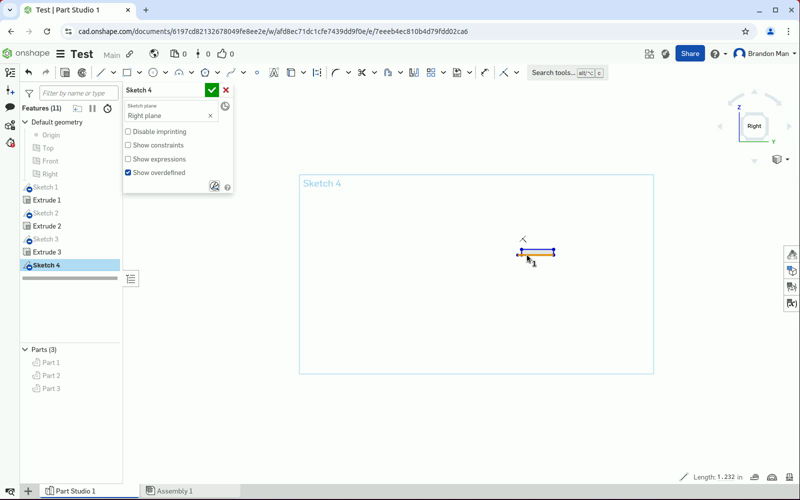
scroll(-6)
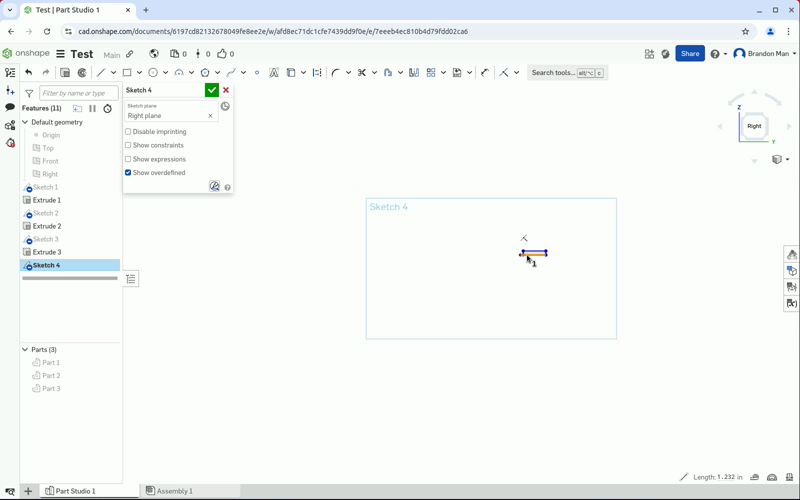
scroll(-6)
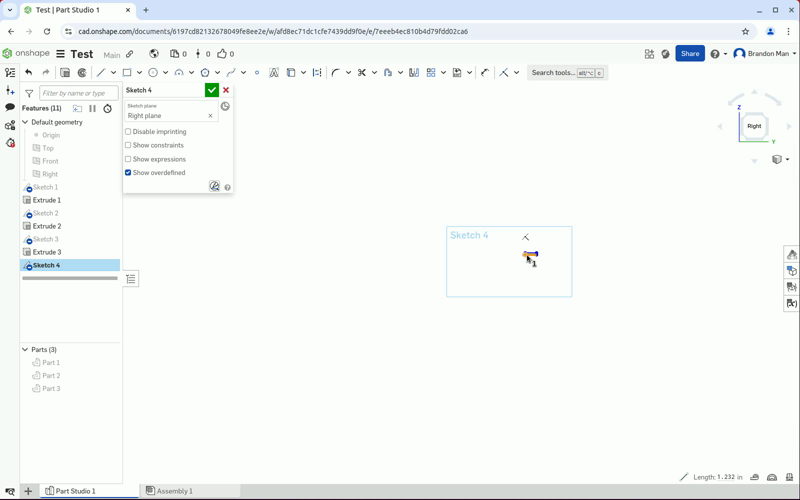
mouse_move(73, 352)
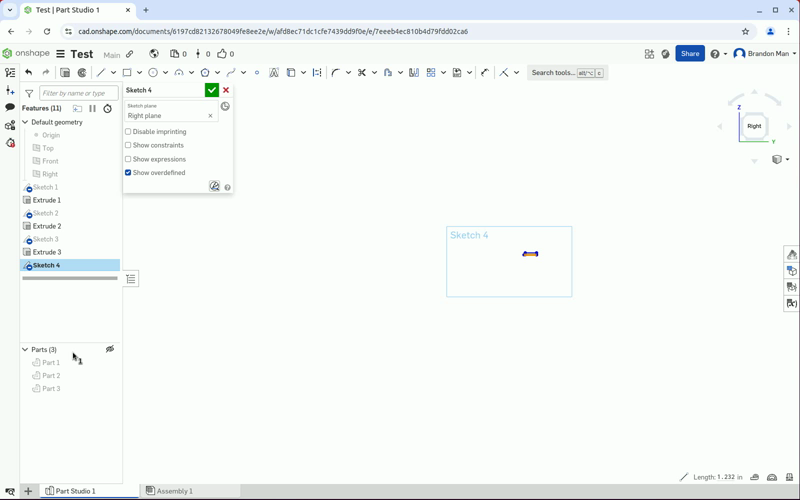
key(shift+y)
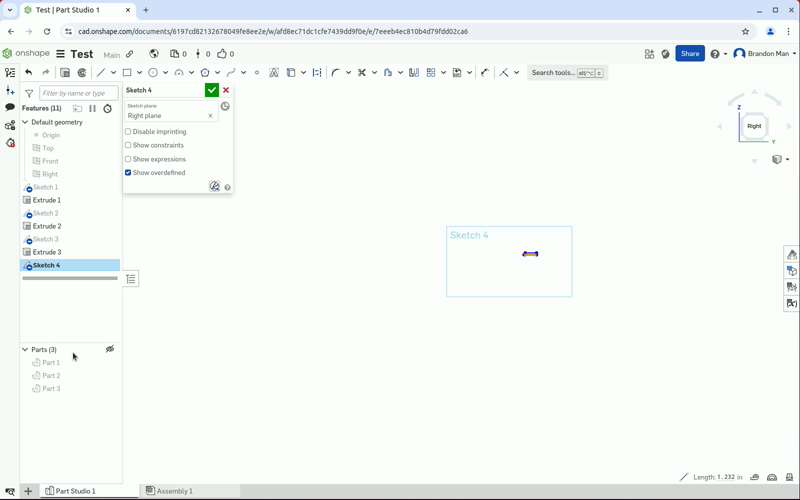
key(shift+e)
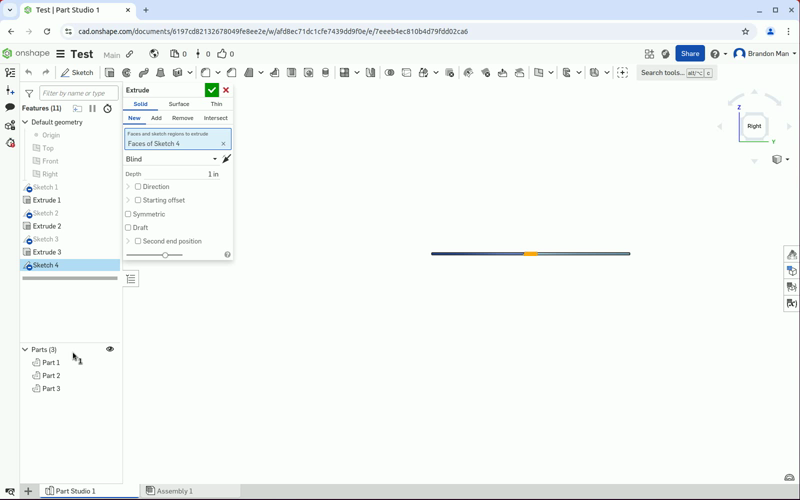
mouse_move(143, 106)
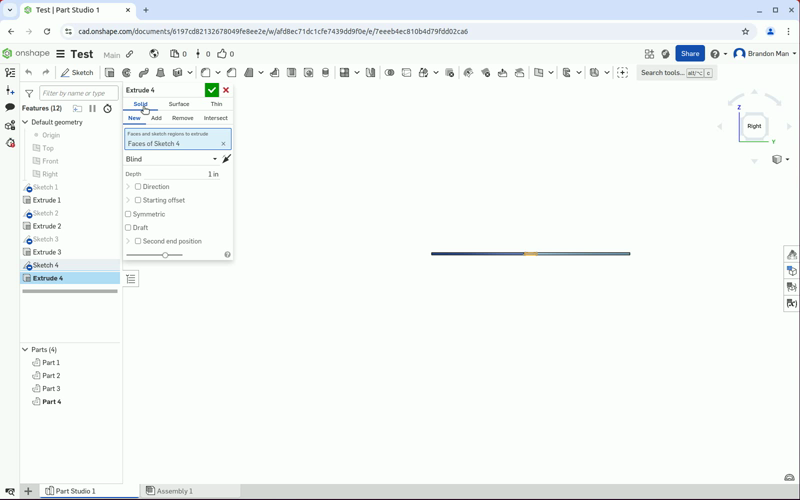
click(143, 106)
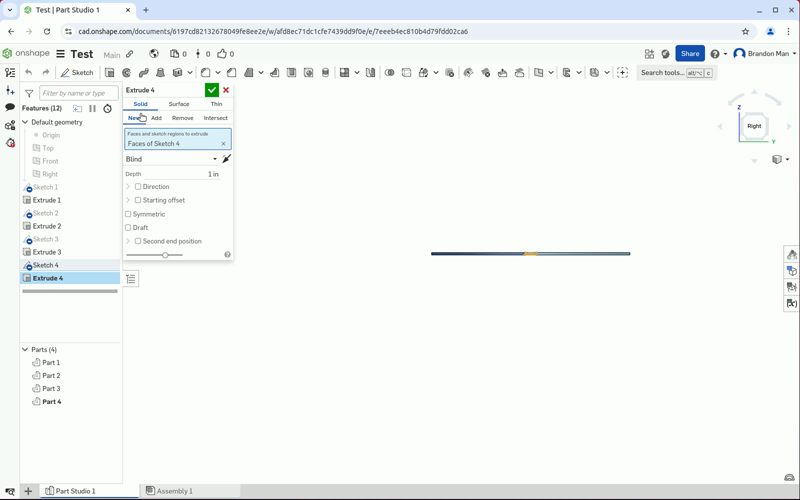
mouse_move(137, 120)
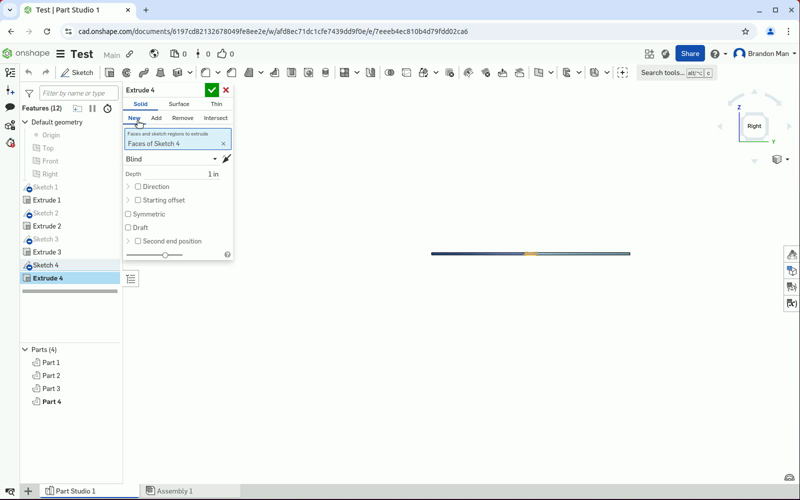
click(137, 120)
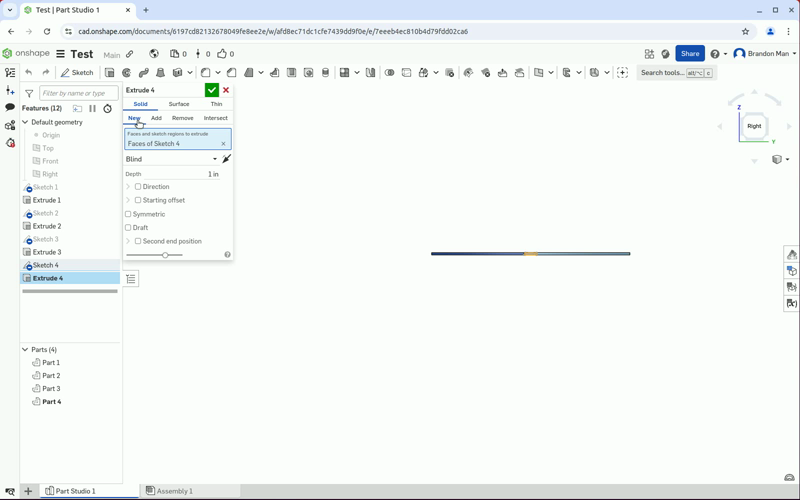
key(tab, 4)
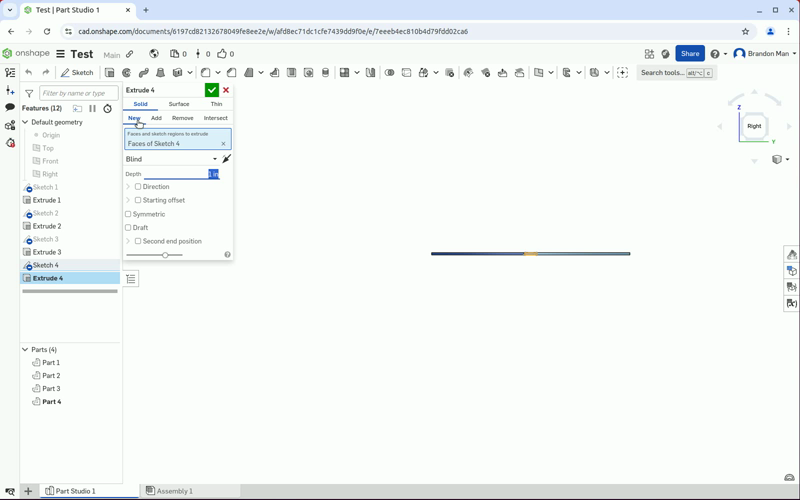
text(0.241)
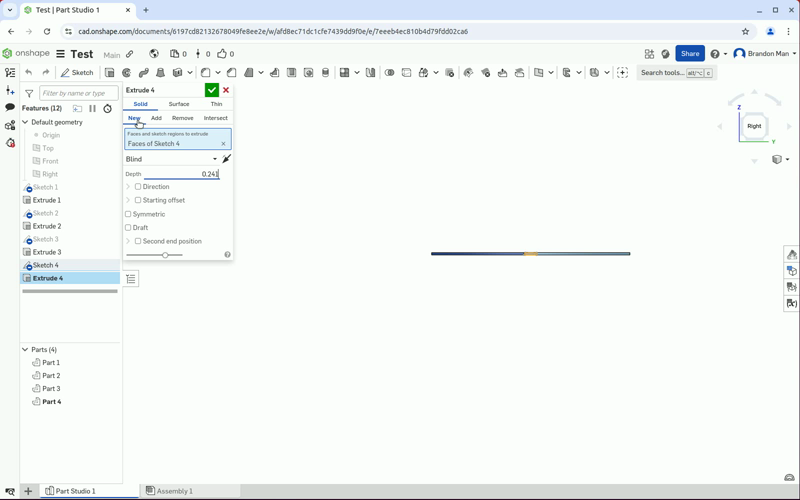
key(enter)
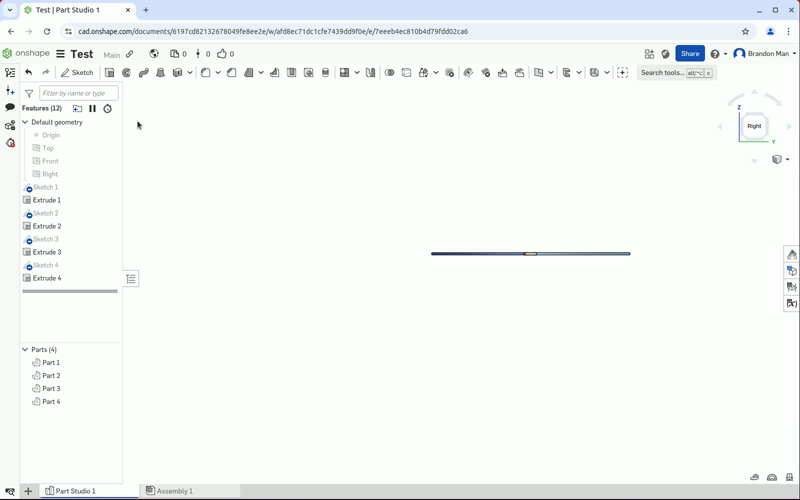
key(shift+h)
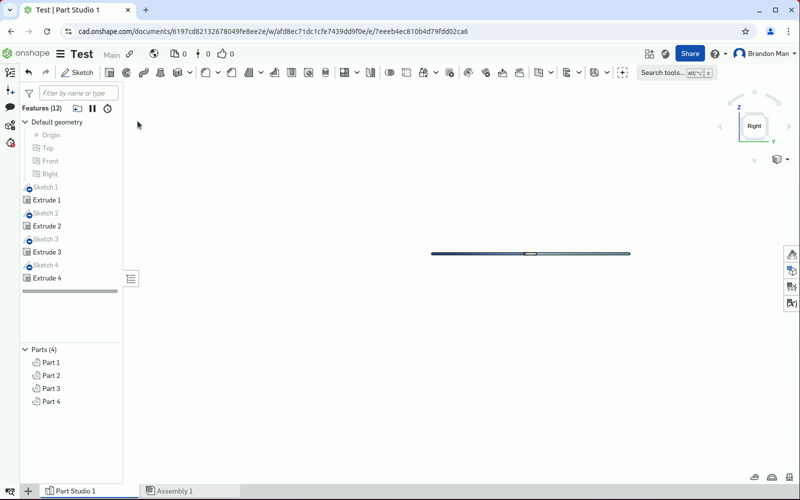
key(shift+h)
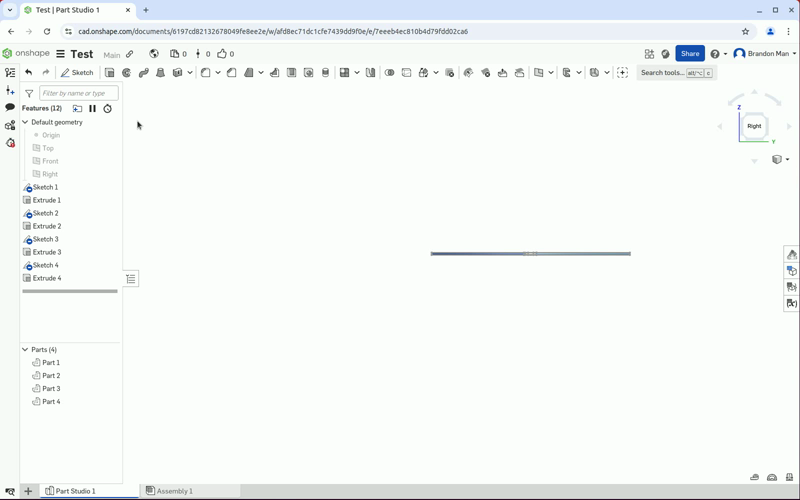
key(shift+7)
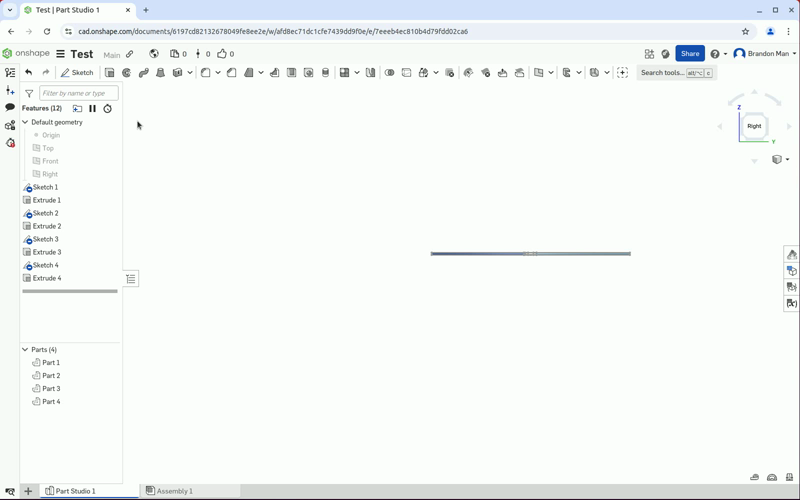
key(right, 2)
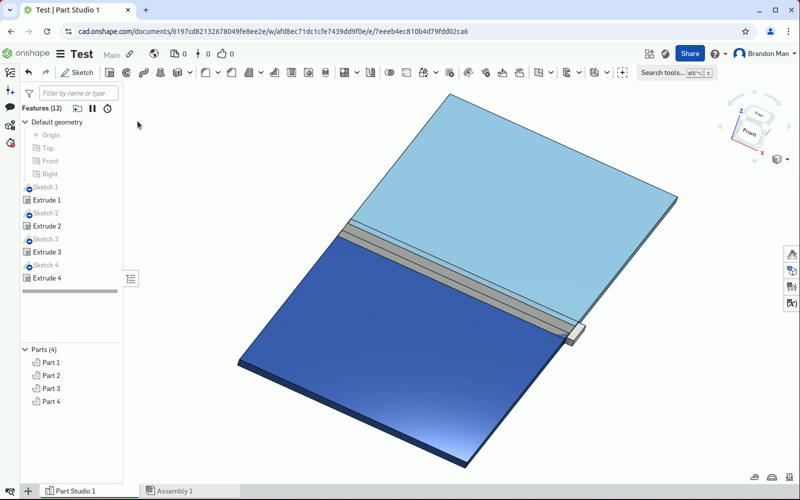
key(down, 2)
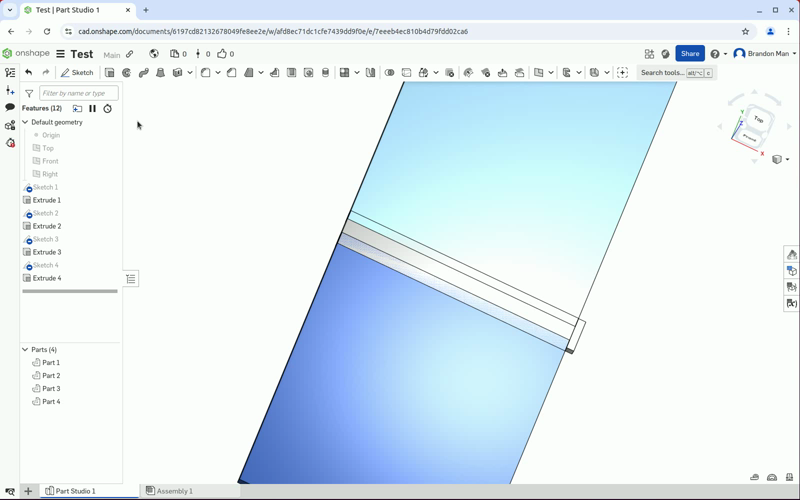
key(up, 2)
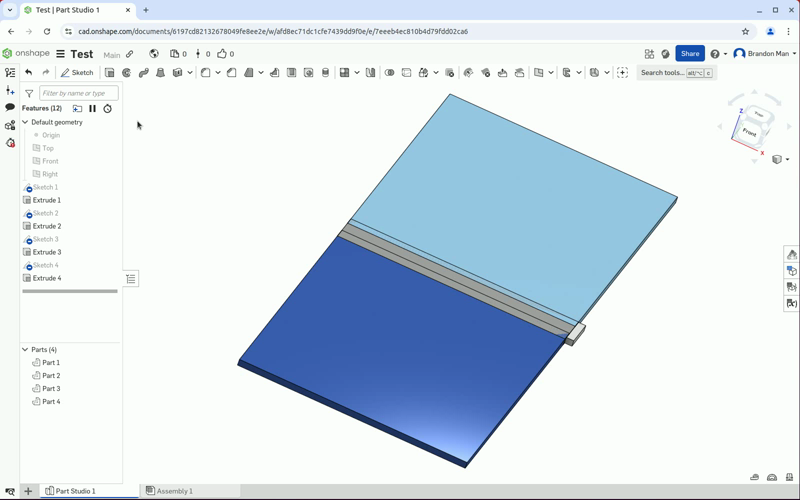
key(left, 2)
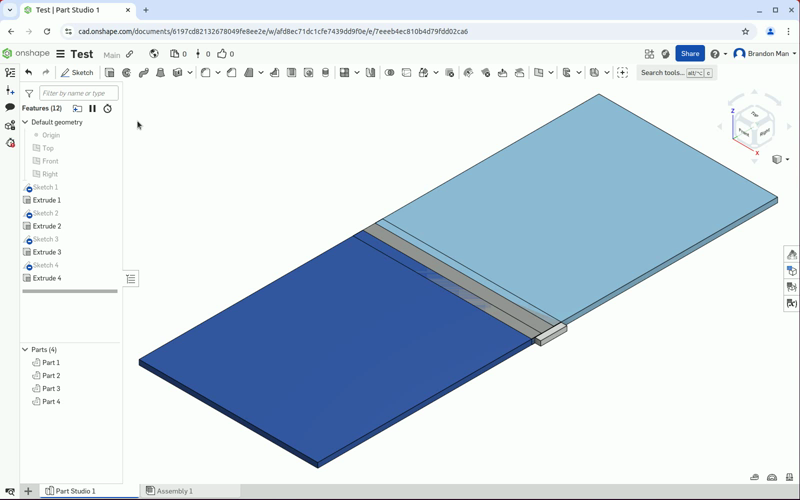
mouse_move(73, 189)
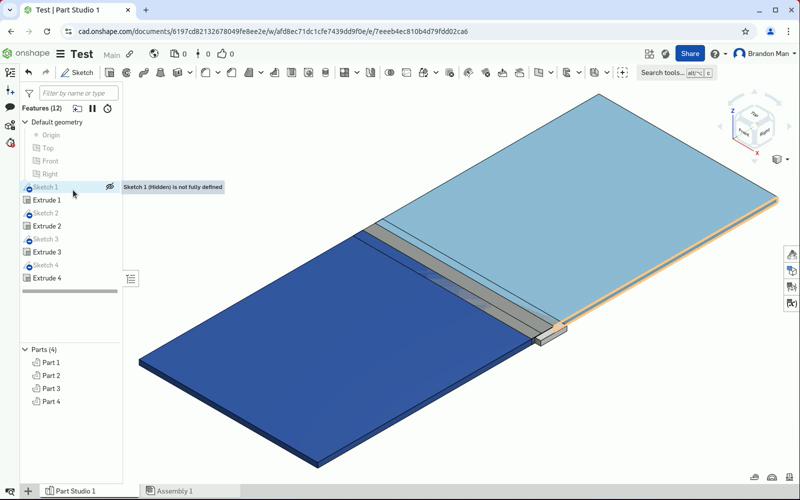
click(73, 189)